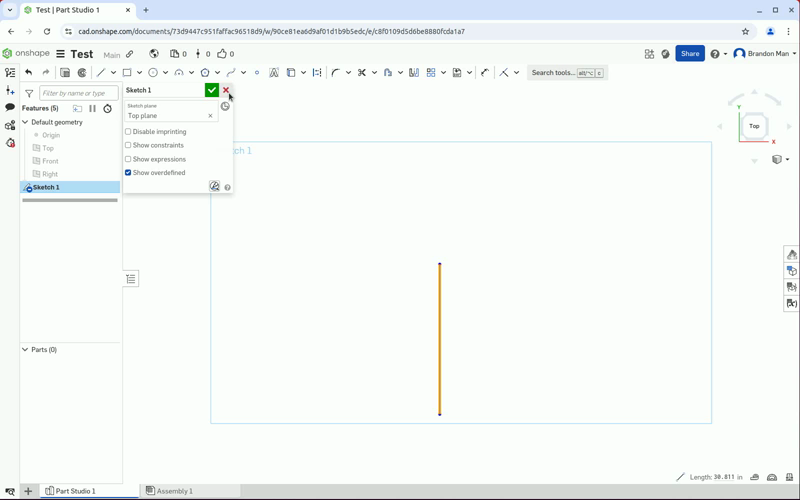
key(shift+h)
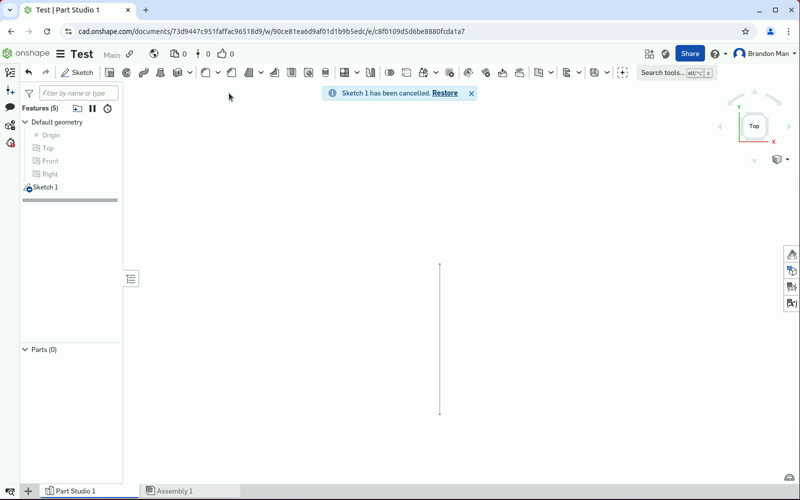
mouse_move(73, 352)
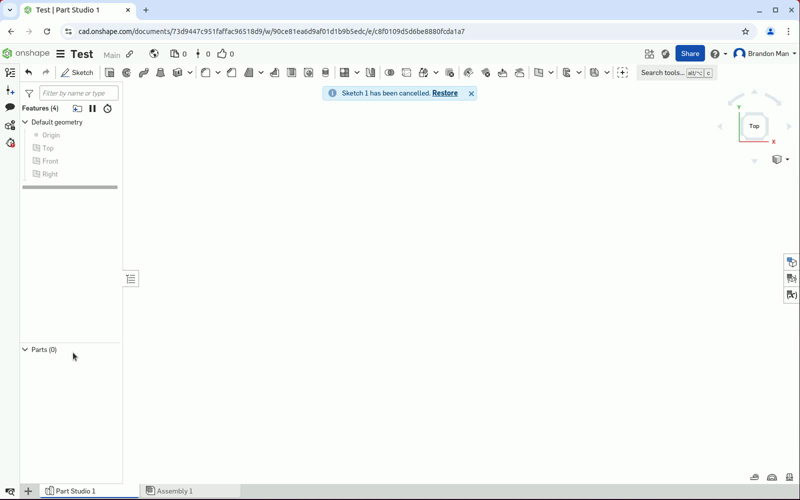
key(y)
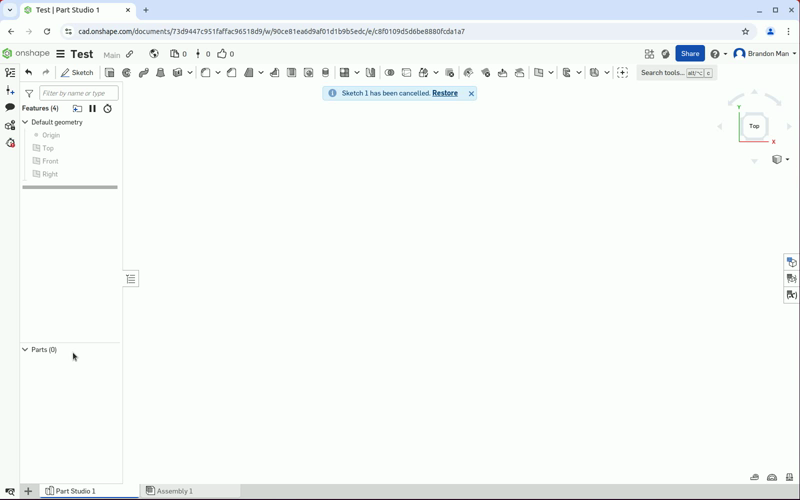
key(shift+p)
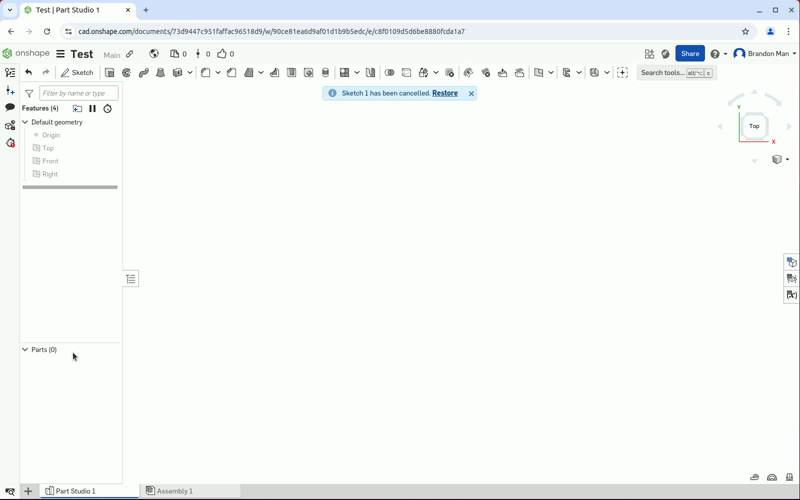
key(space)
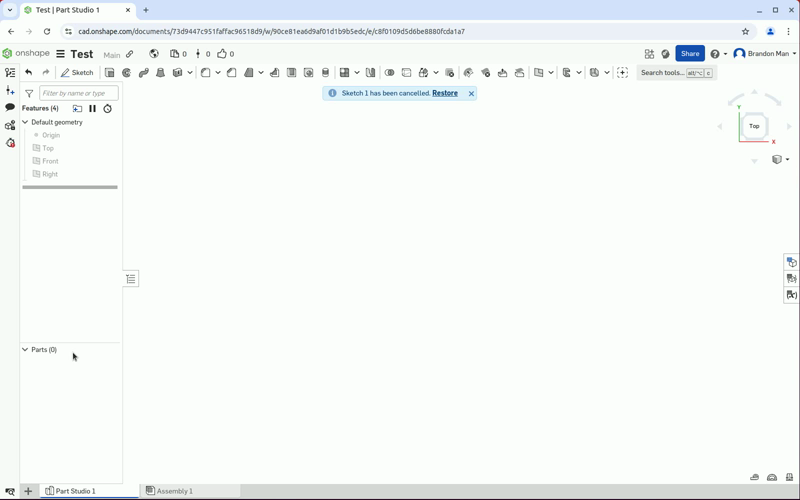
key_down(shift)
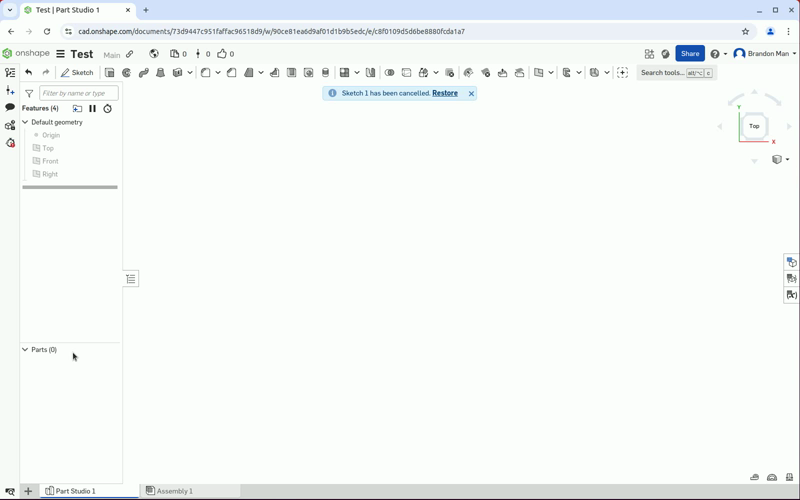
key(up)
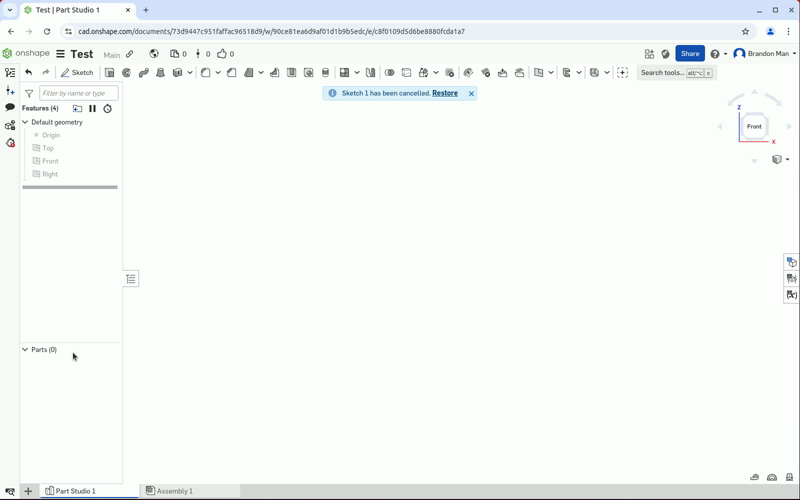
key_up(shift)
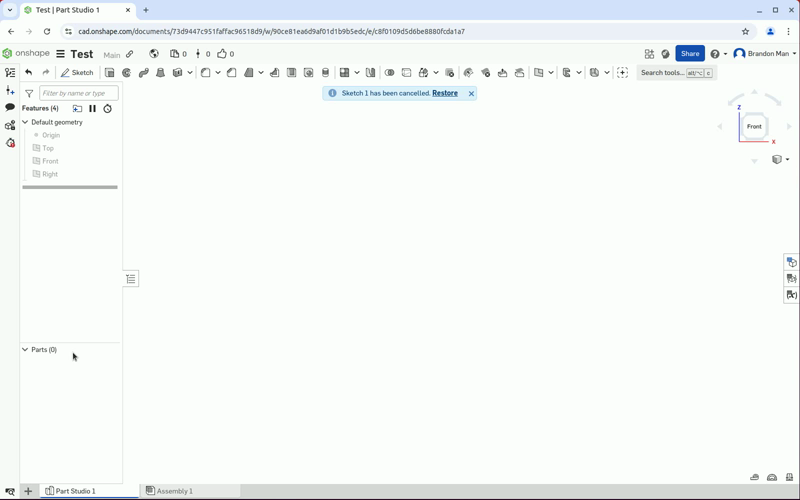
key(space)
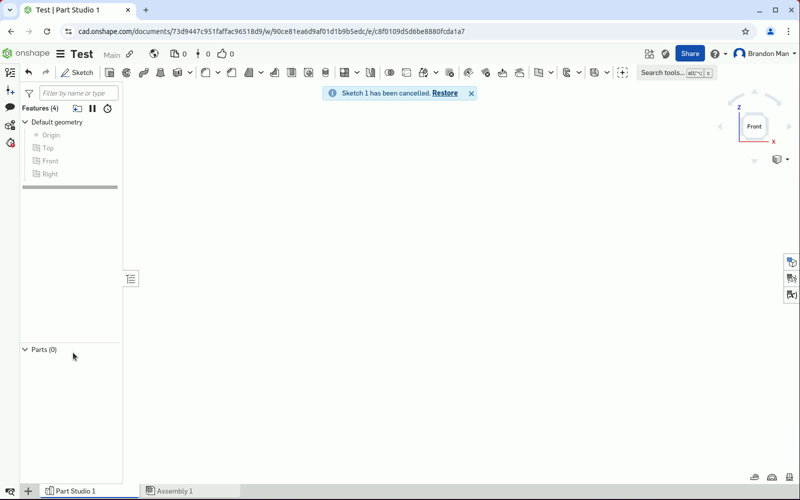
key_down(shift)
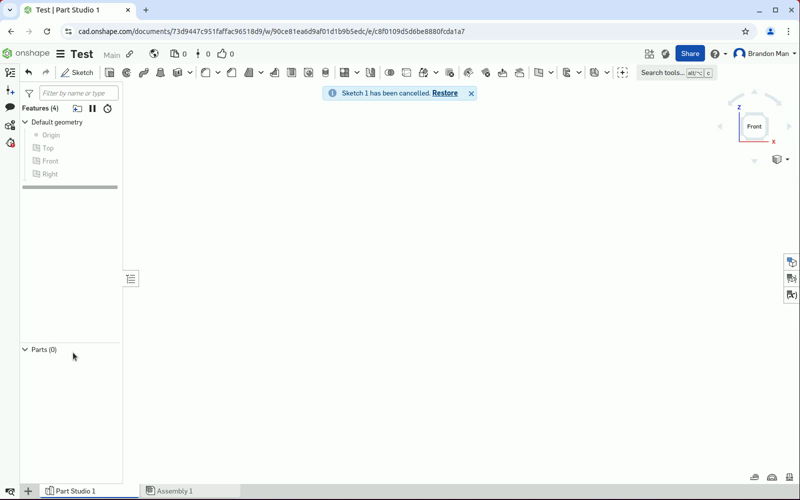
key(left)
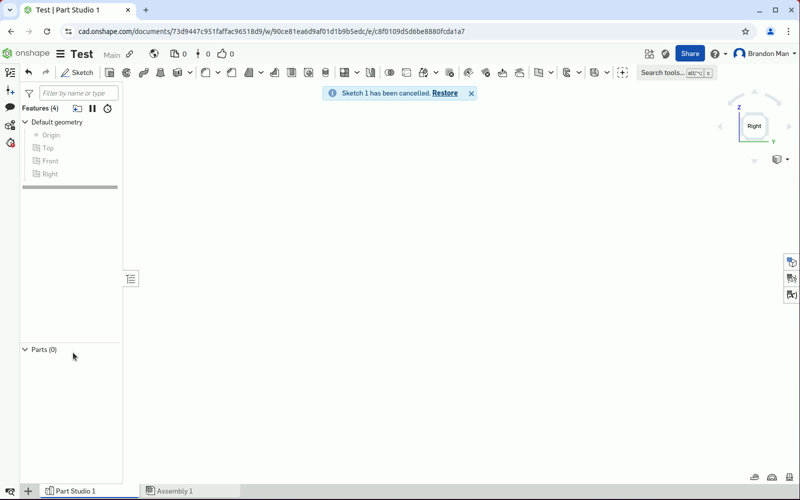
key_up(shift)
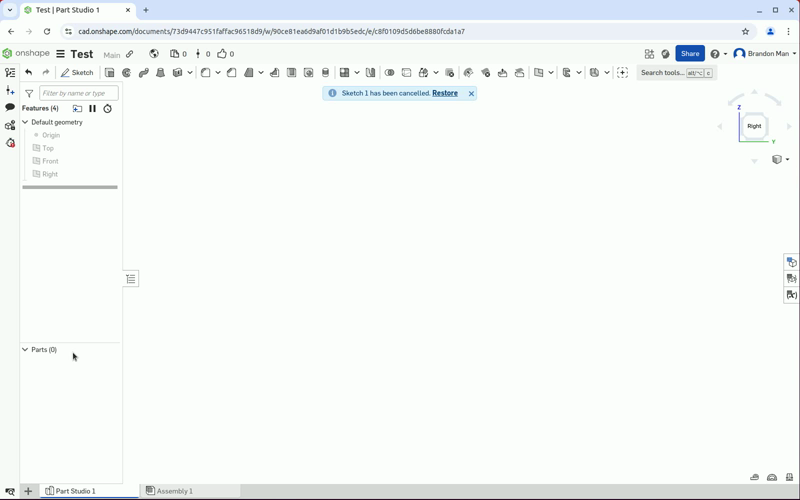
mouse_move(73, 352)
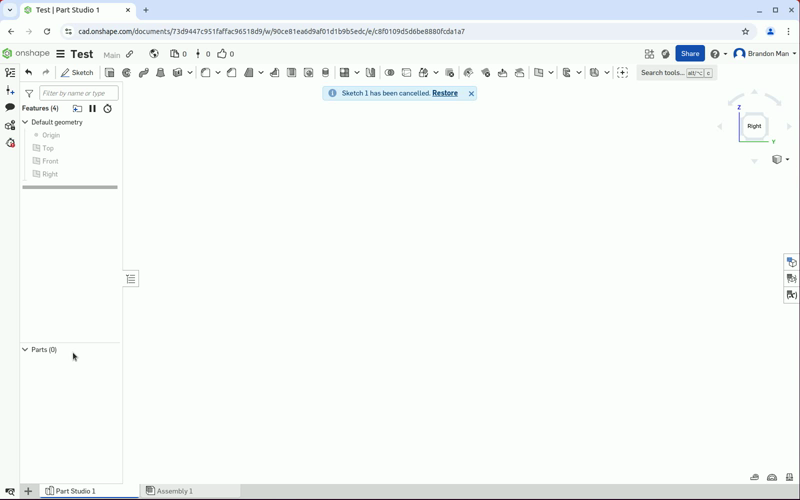
key(shift+y)
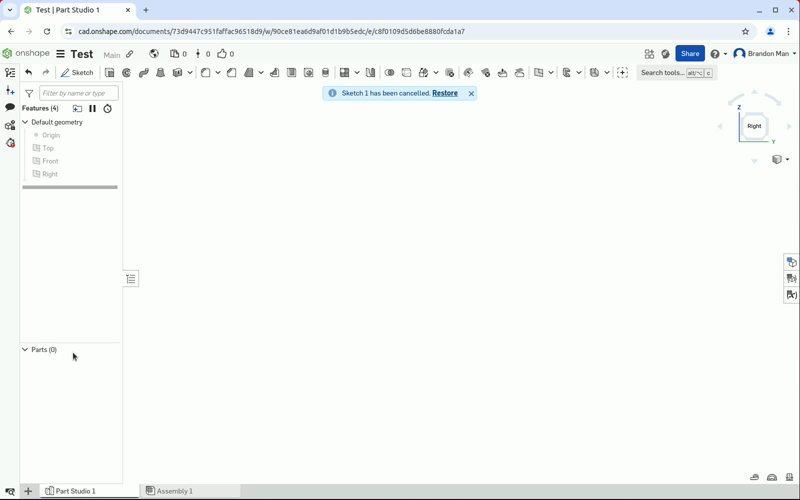
key(shift+s)
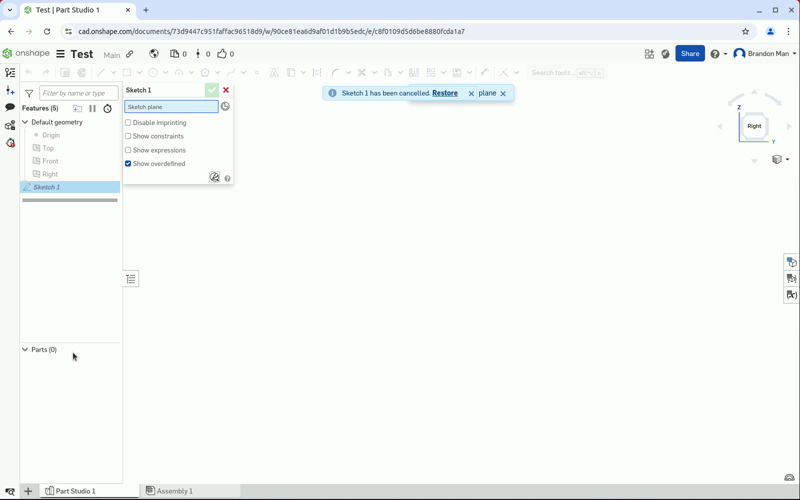
mouse_move(73, 176)
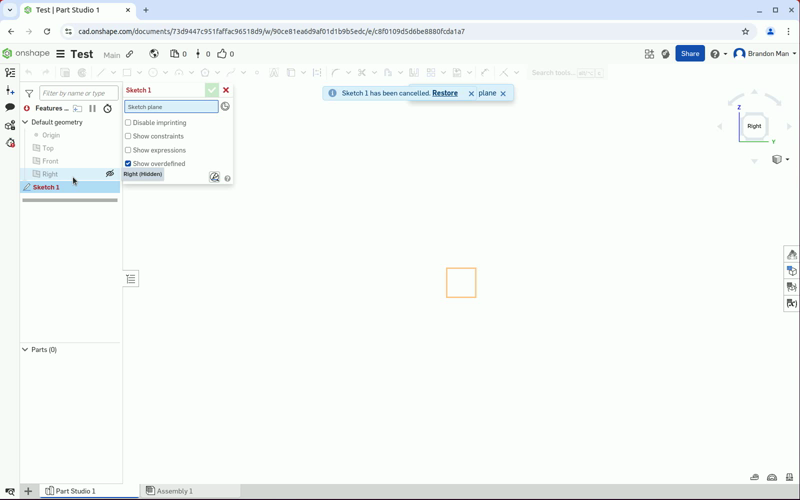
click(73, 176)
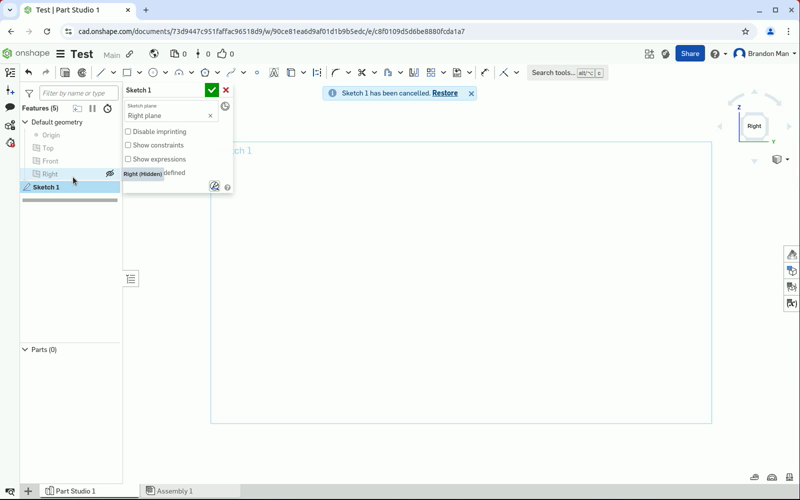
mouse_move(73, 352)
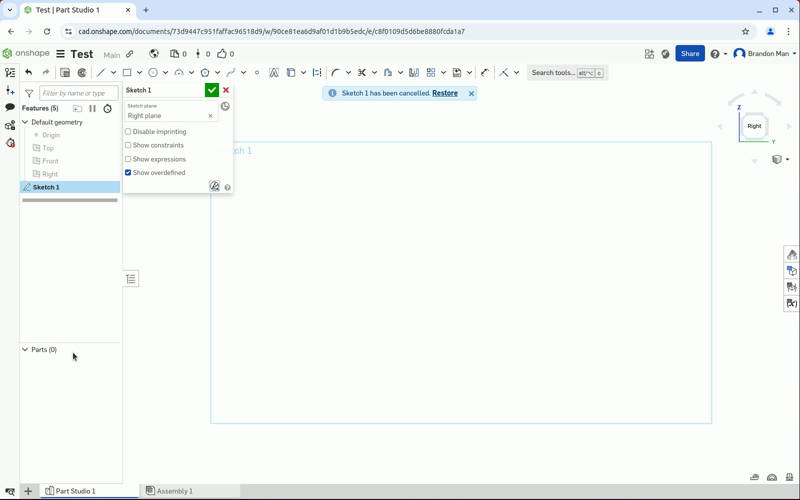
key(y)
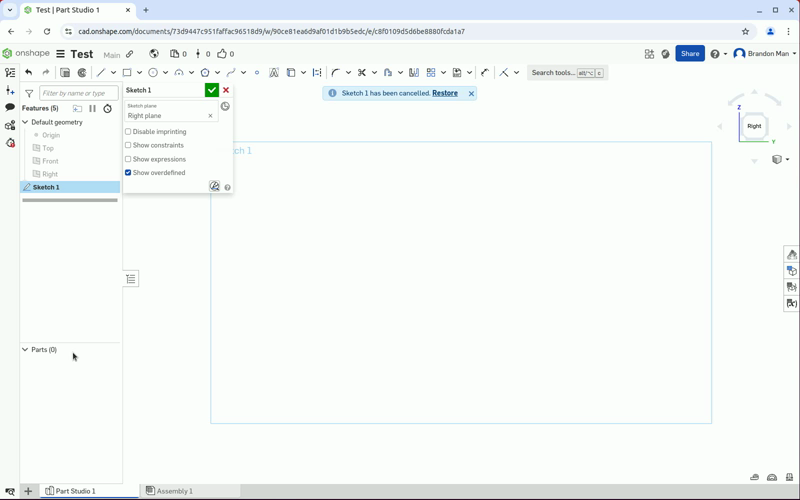
key(l)
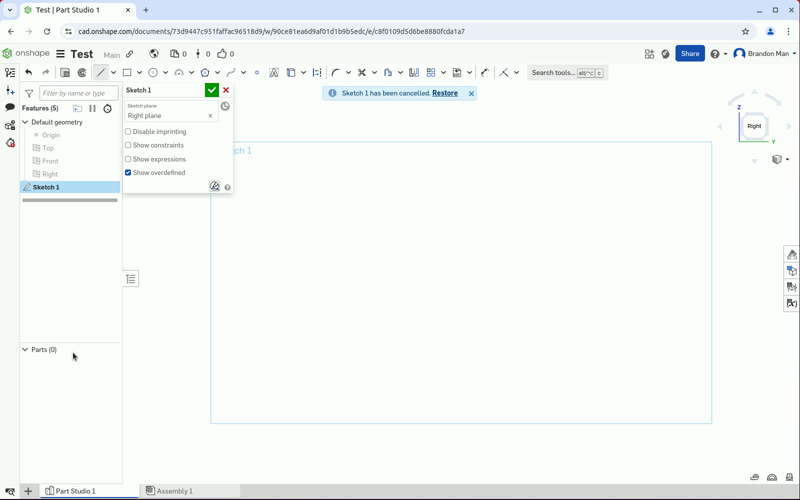
key_down(shift)
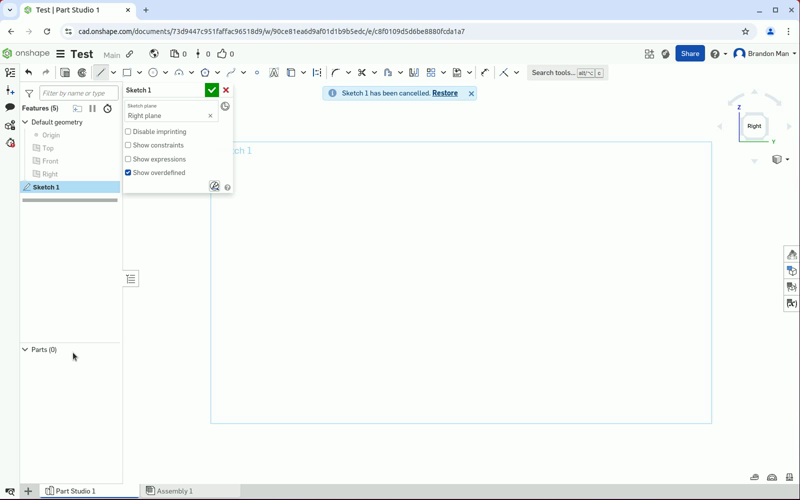
mouse_move(460, 282)
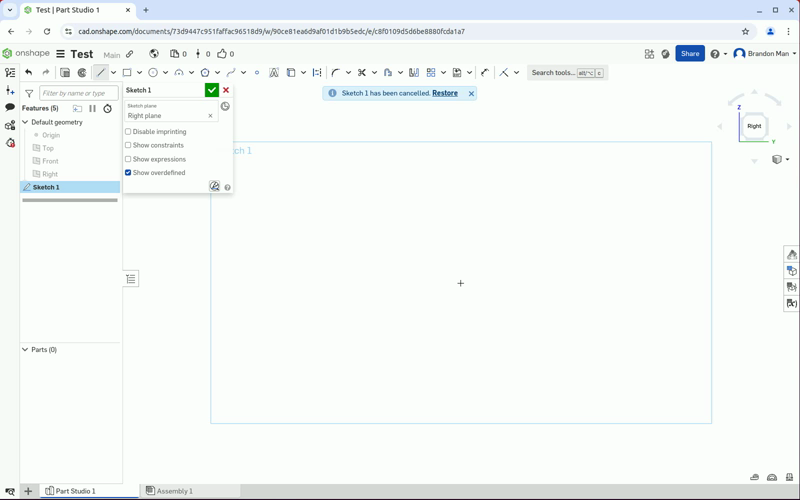
click(460, 282)
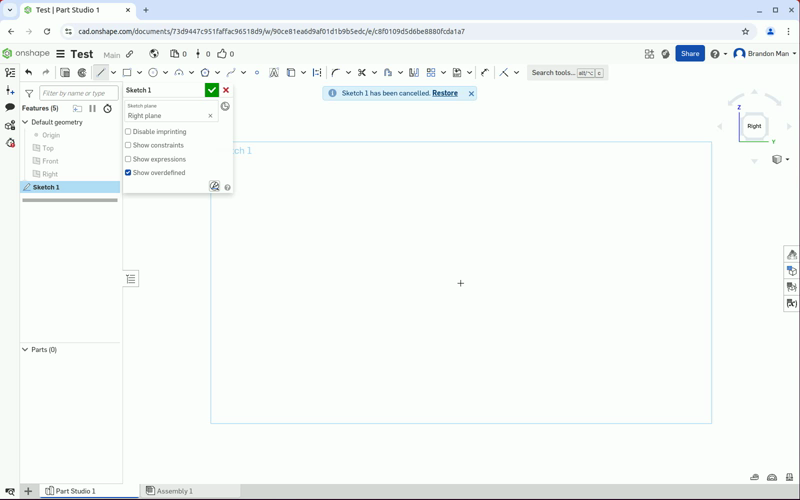
key_up(shift)
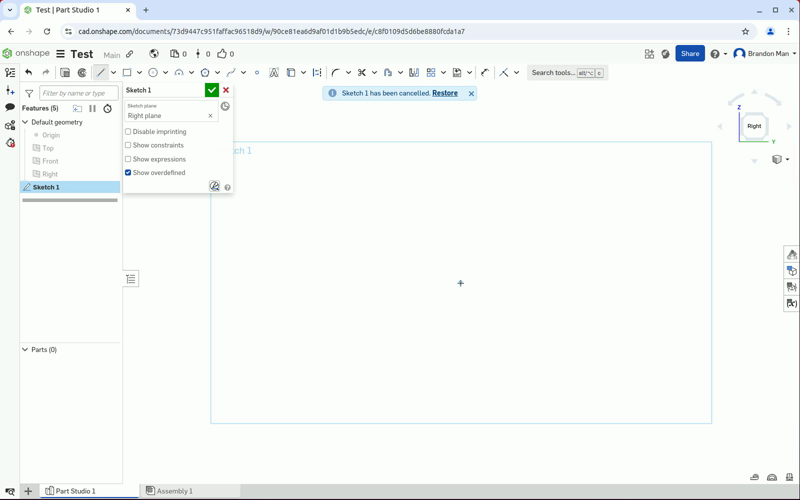
key_down(shift)
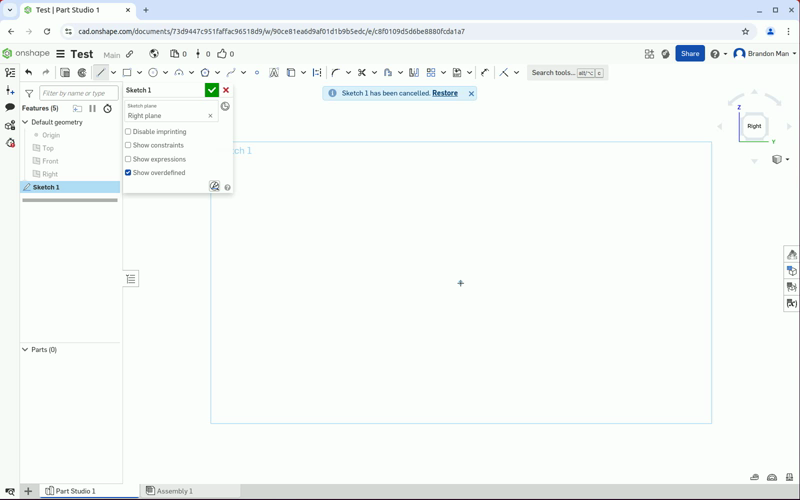
mouse_move(490, 282)
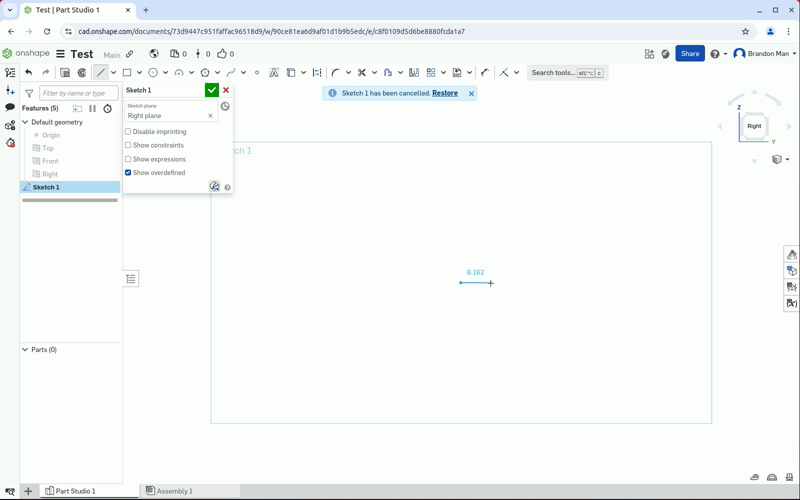
mouse_move(466, 282)
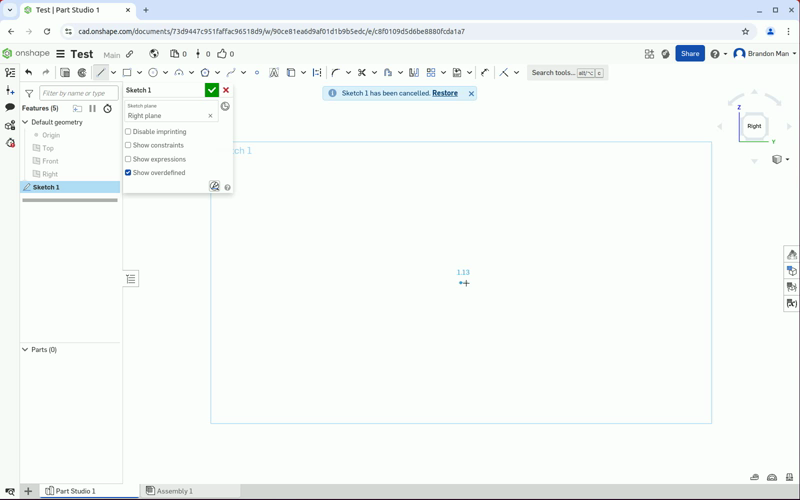
scroll(6)
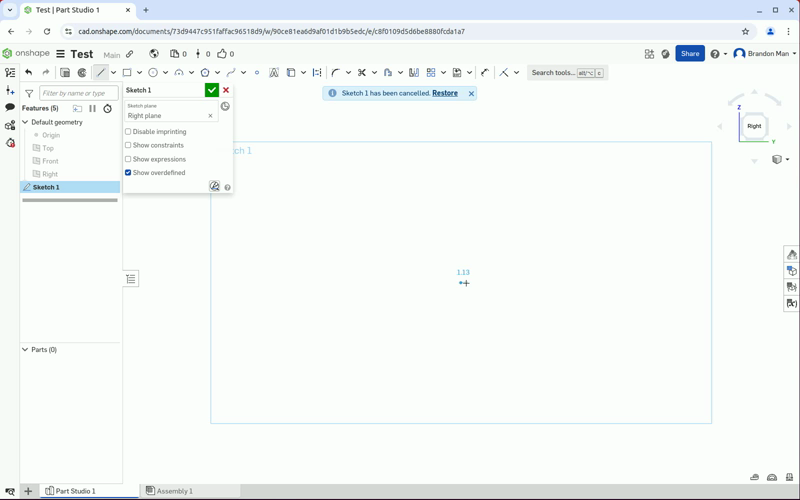
scroll(6)
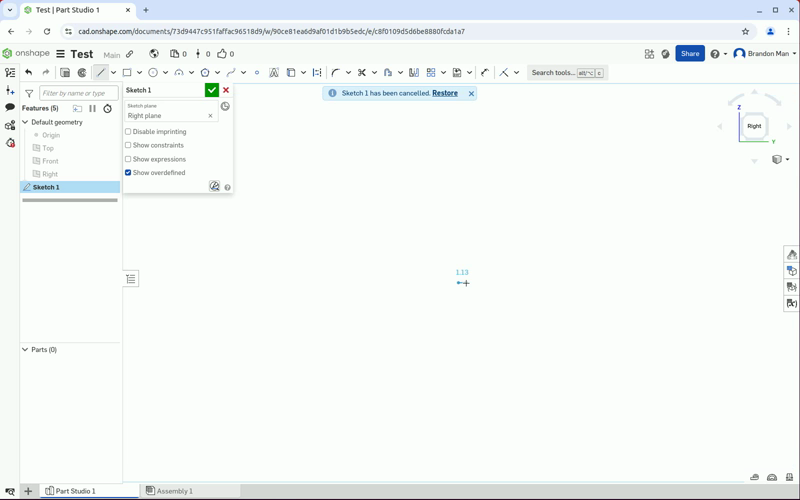
scroll(6)
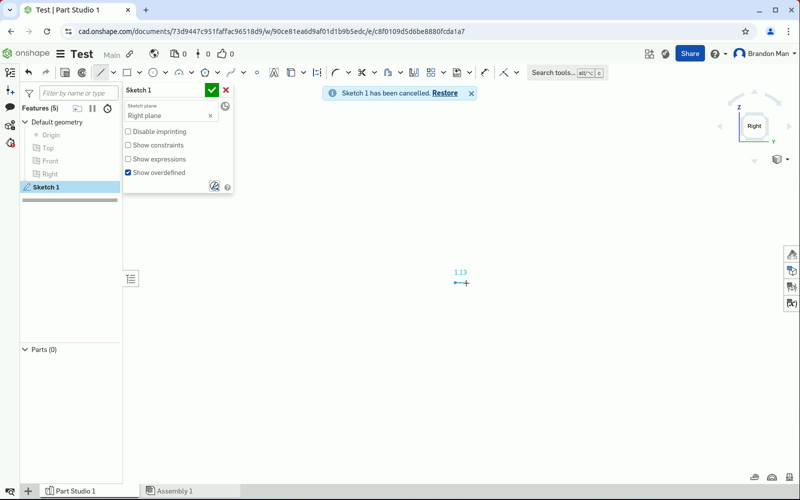
scroll(6)
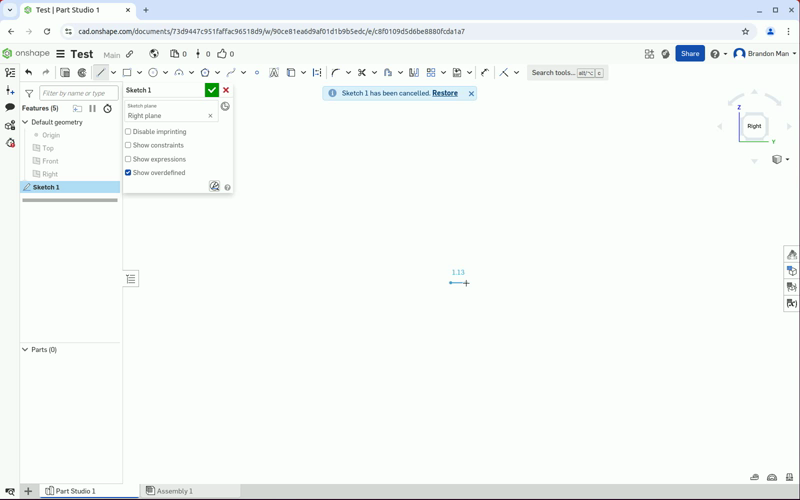
scroll(6)
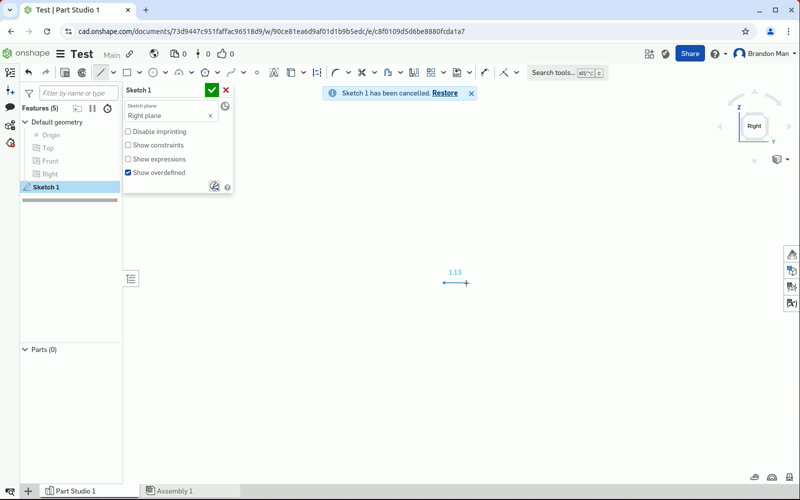
scroll(6)
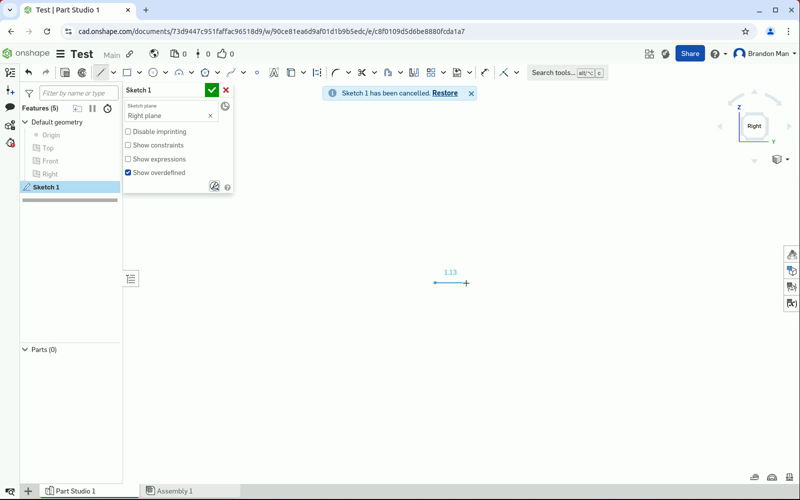
scroll(6)
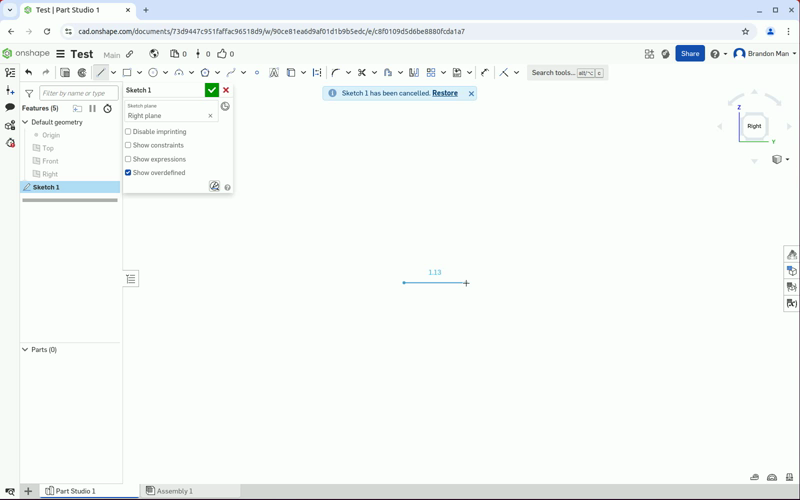
click(466, 282)
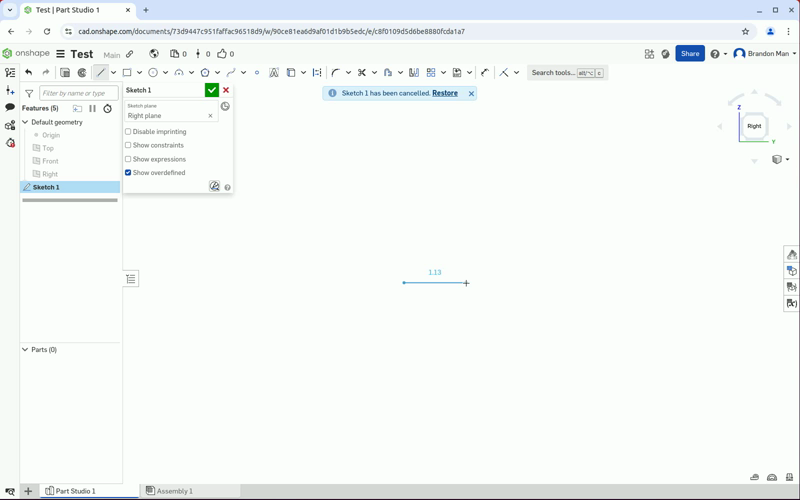
scroll(-6)
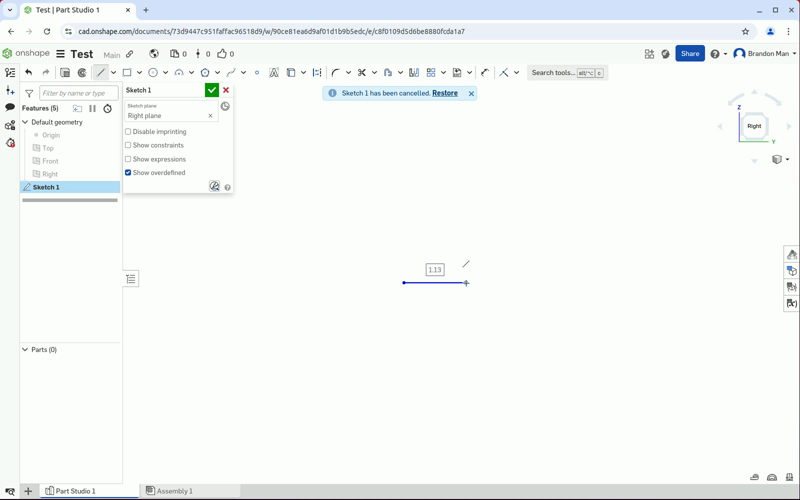
scroll(-6)
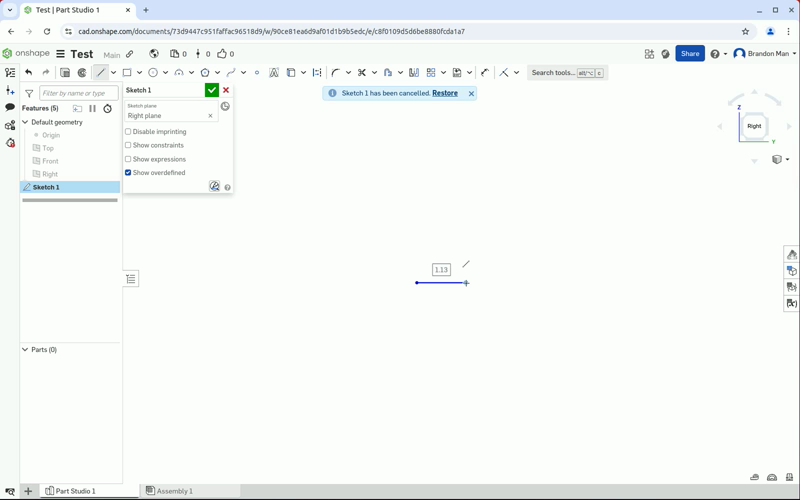
scroll(-6)
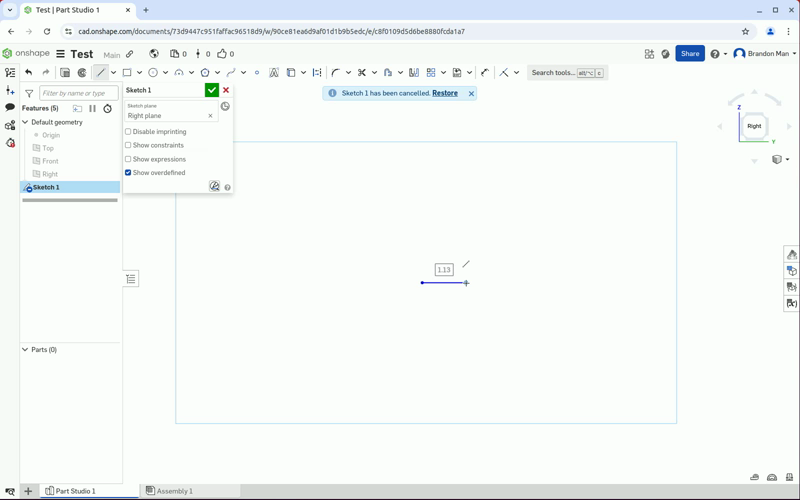
scroll(-6)
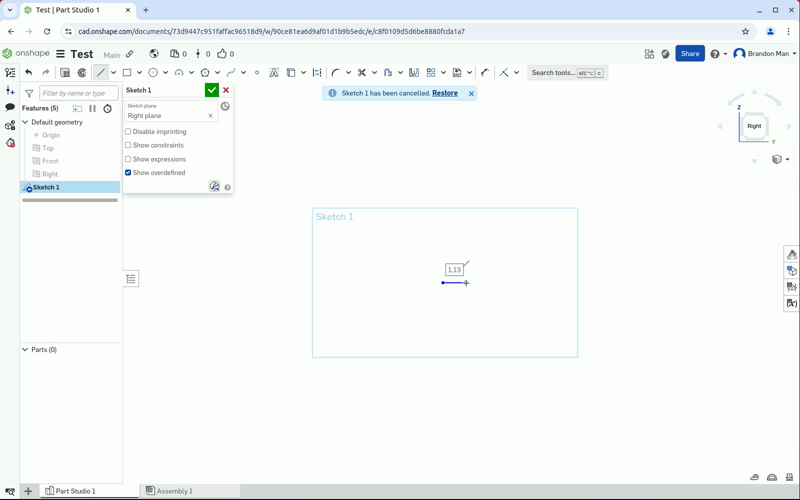
scroll(-6)
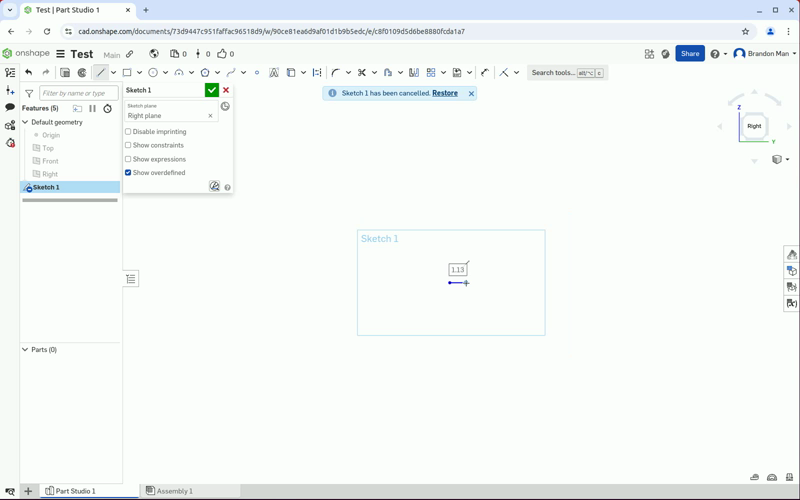
scroll(-6)
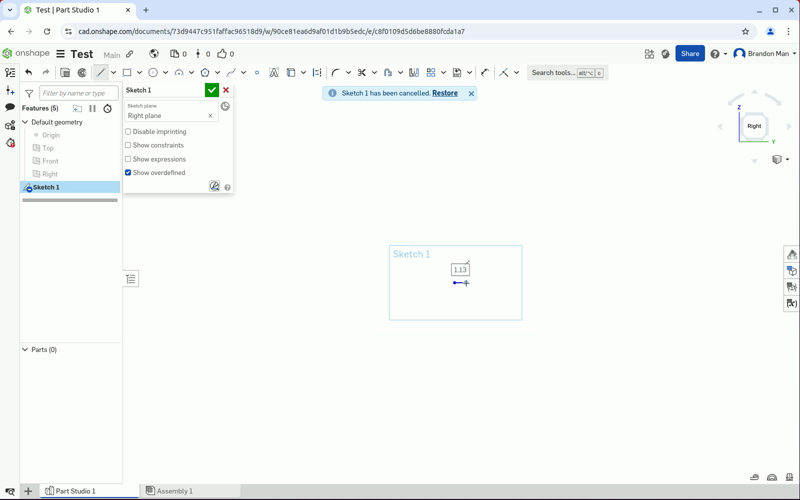
scroll(-6)
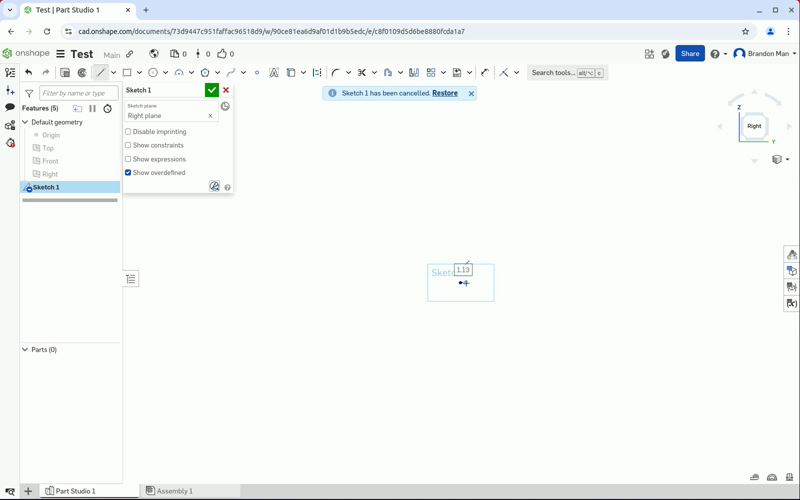
key_up(shift)
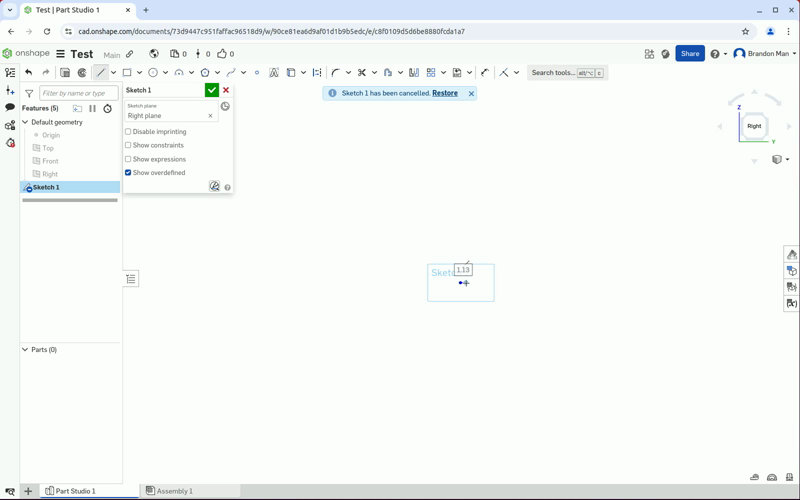
key_down(shift)
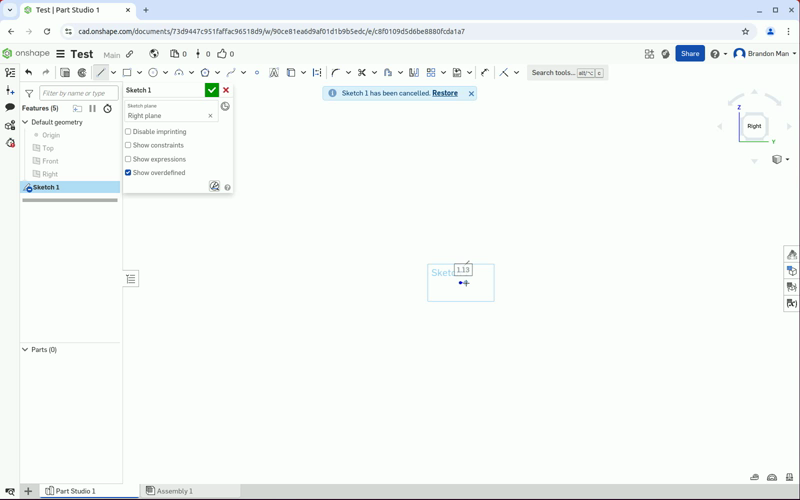
mouse_move(496, 282)
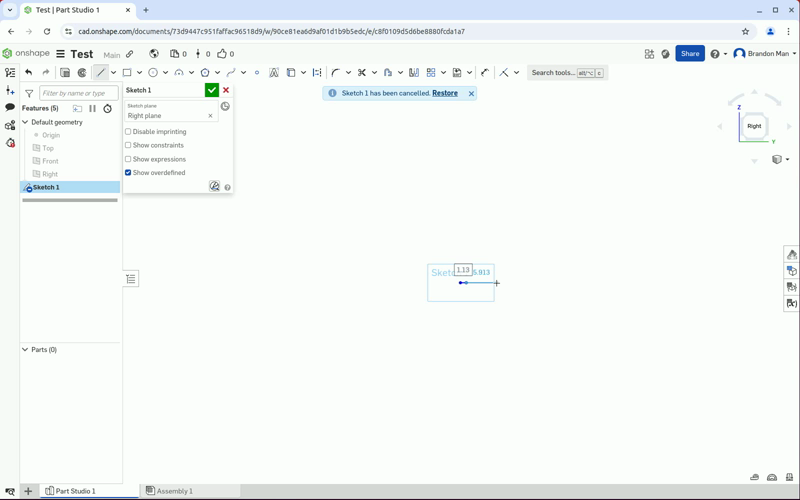
mouse_move(466, 282)
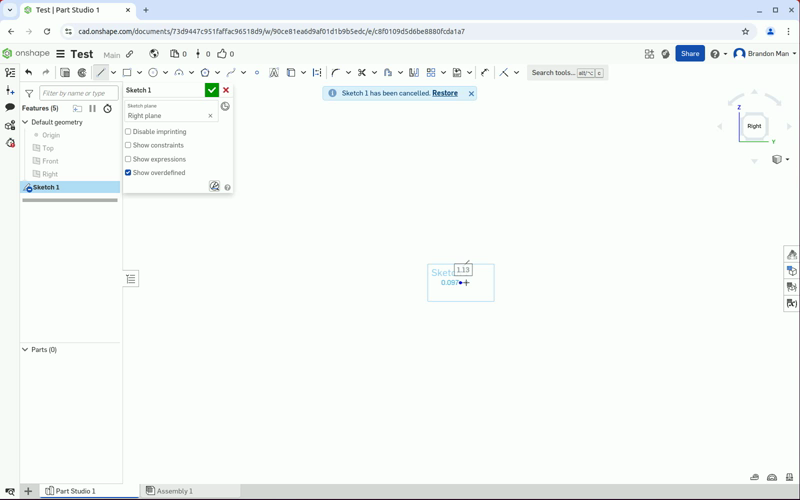
scroll(6)
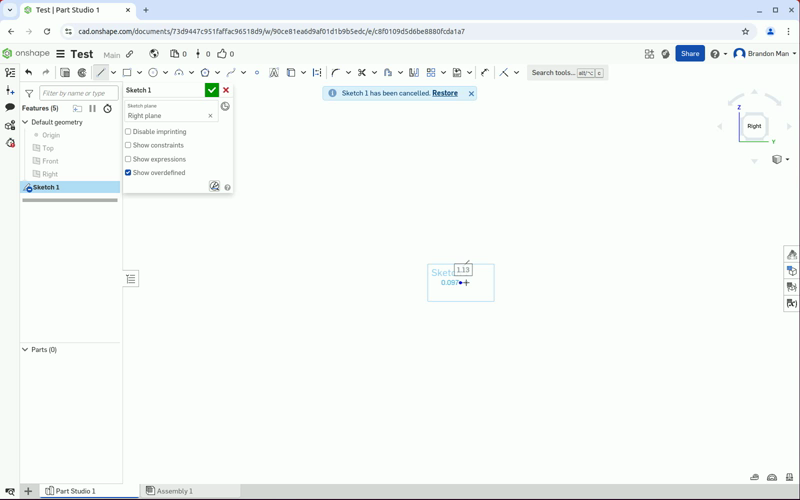
scroll(6)
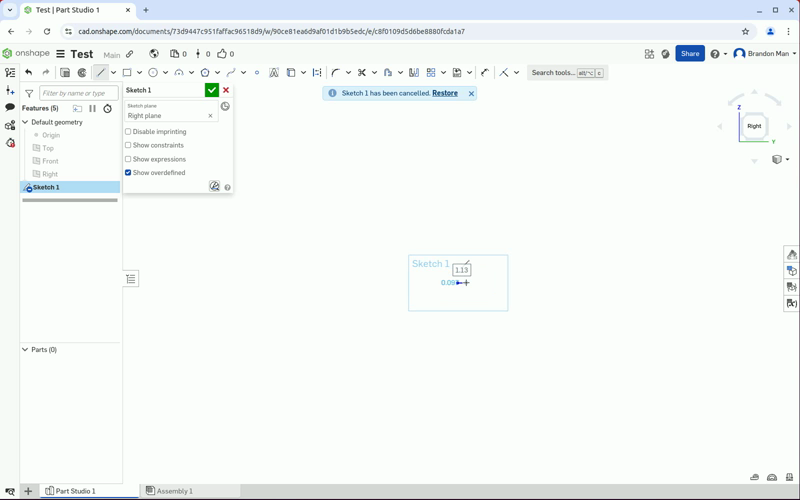
scroll(6)
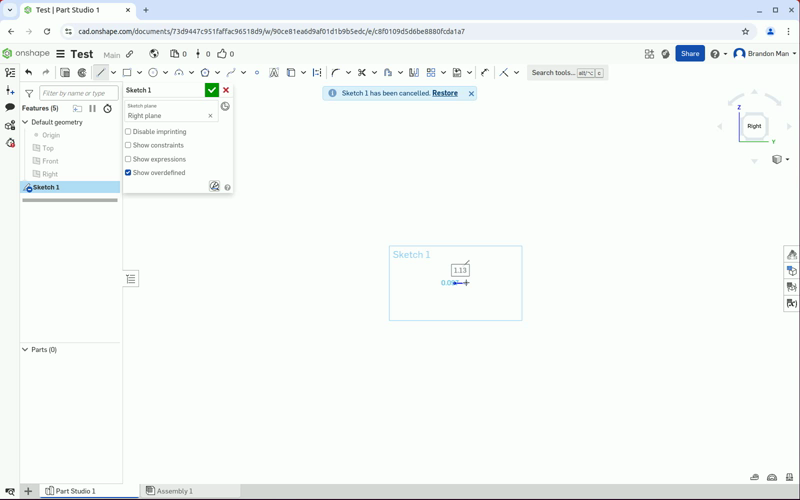
scroll(6)
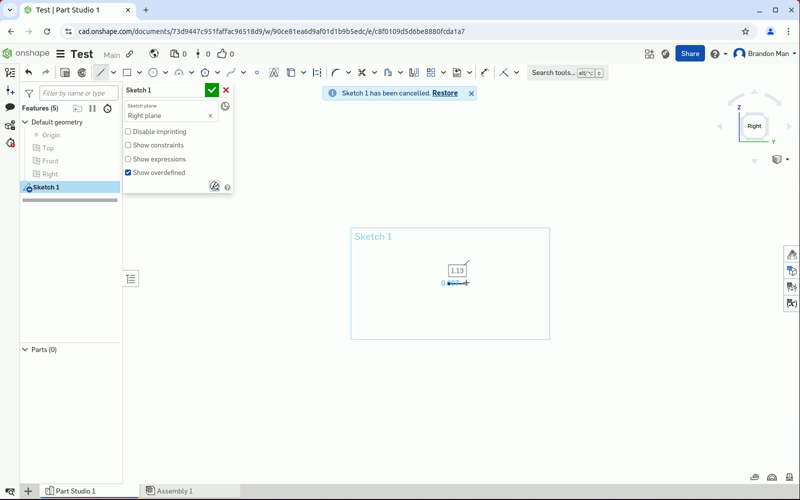
scroll(6)
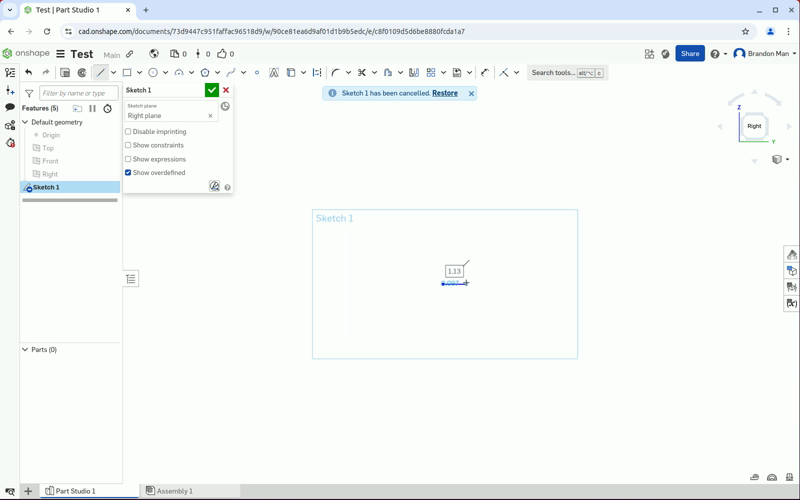
scroll(6)
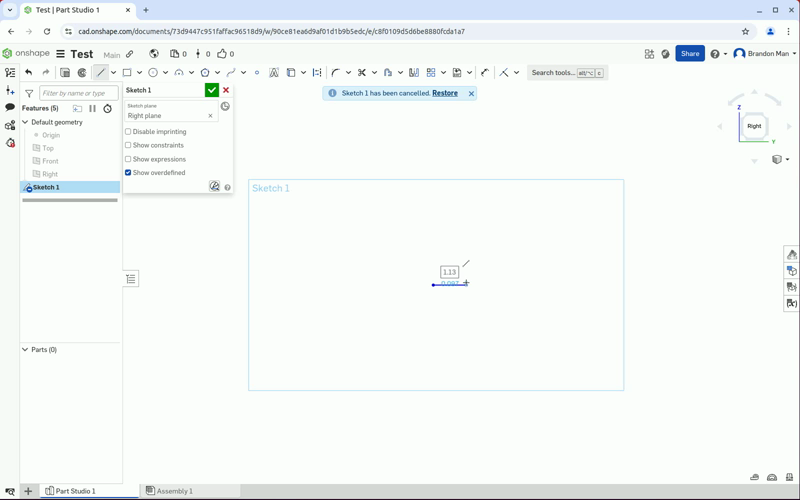
scroll(6)
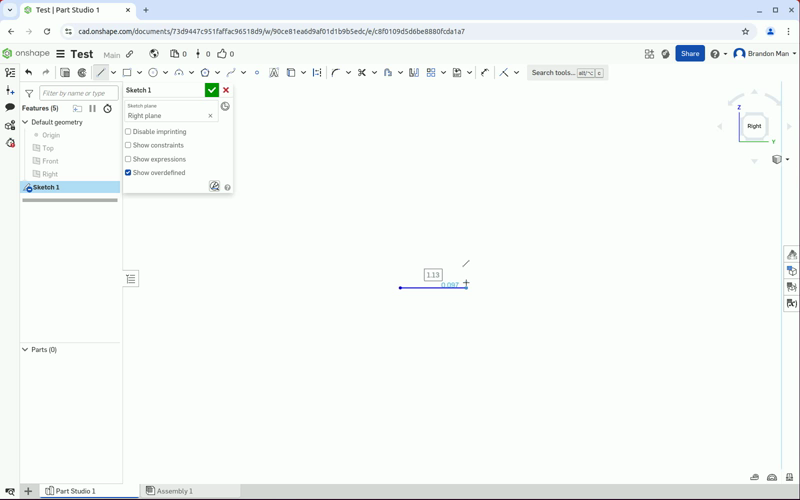
click(466, 282)
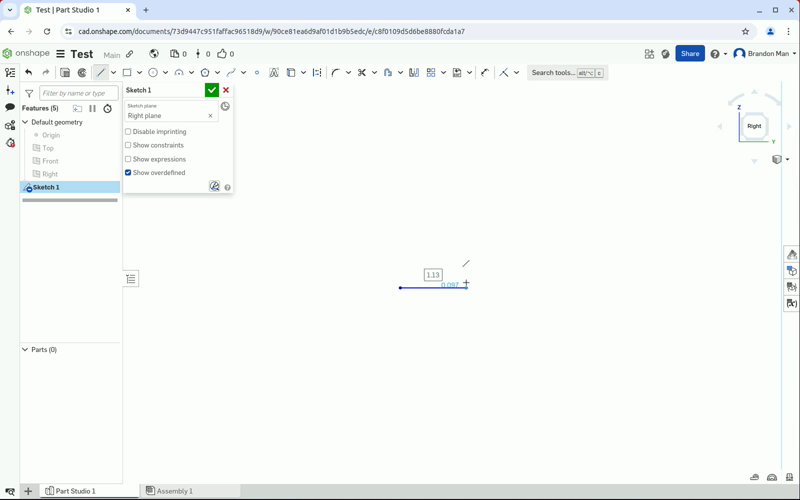
scroll(-6)
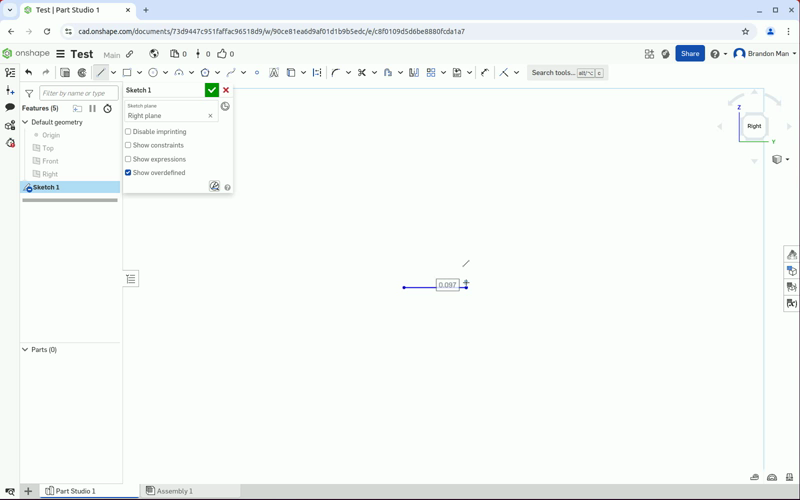
scroll(-6)
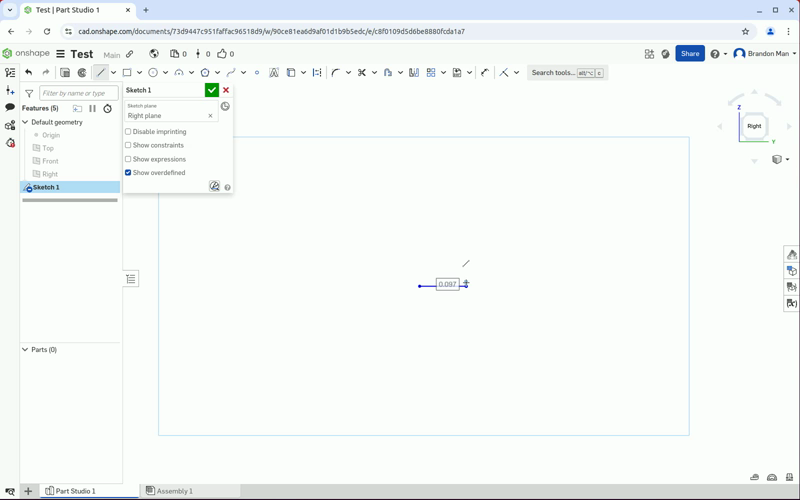
scroll(-6)
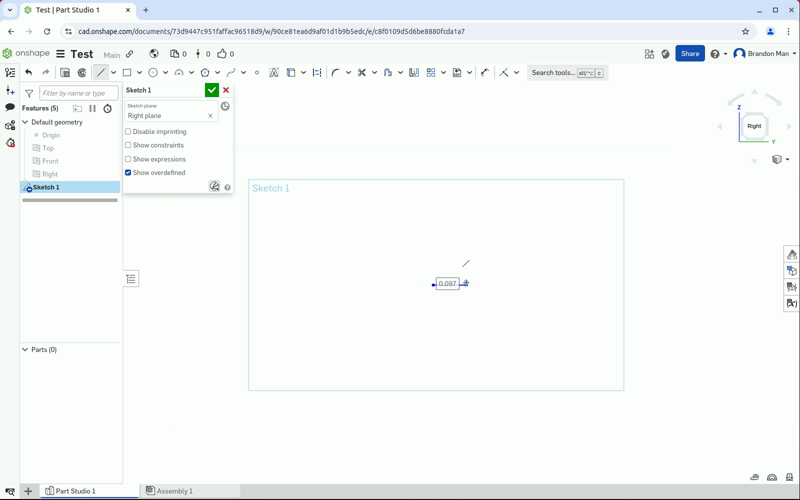
scroll(-6)
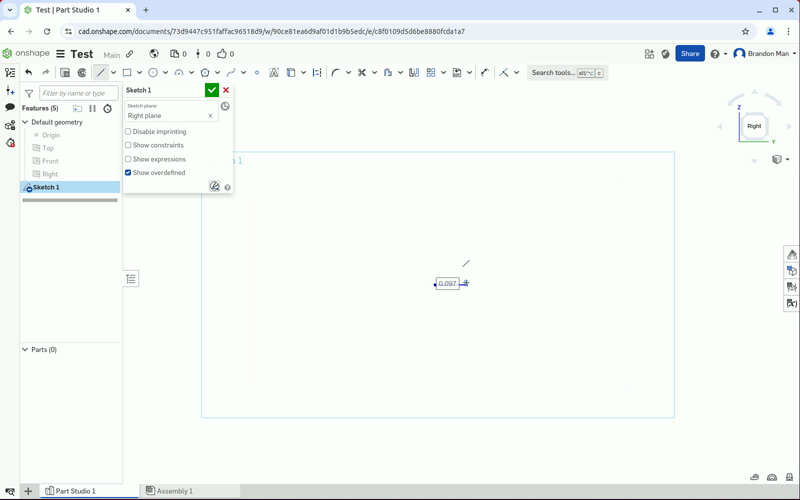
scroll(-6)
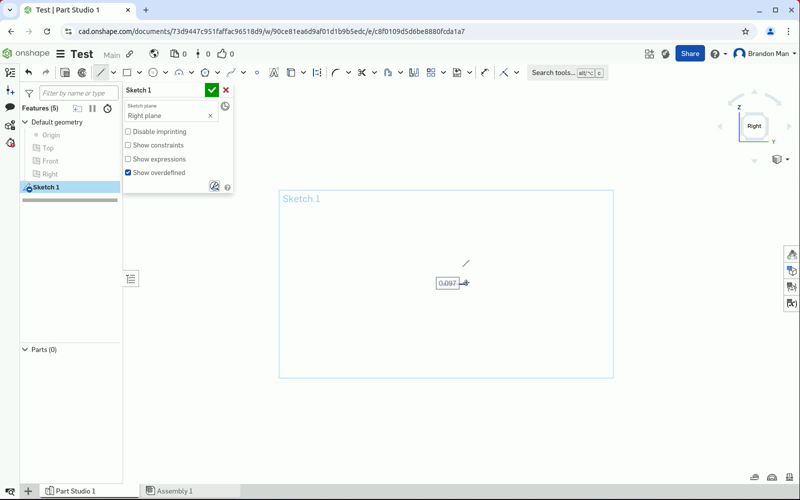
scroll(-6)
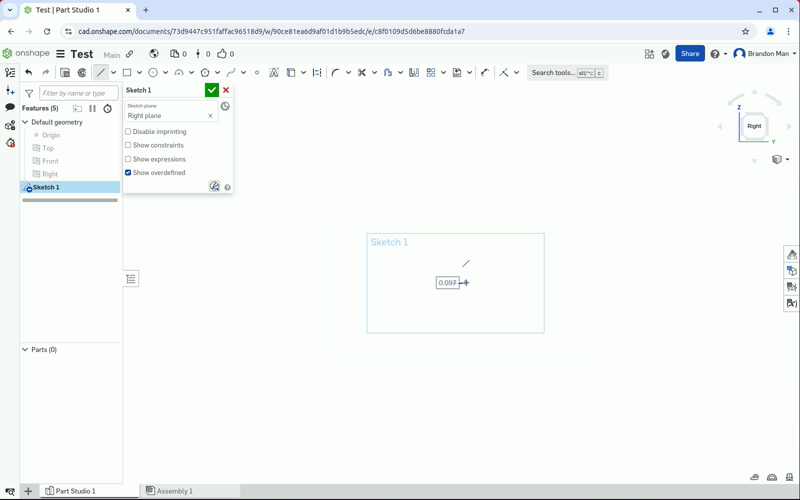
scroll(-6)
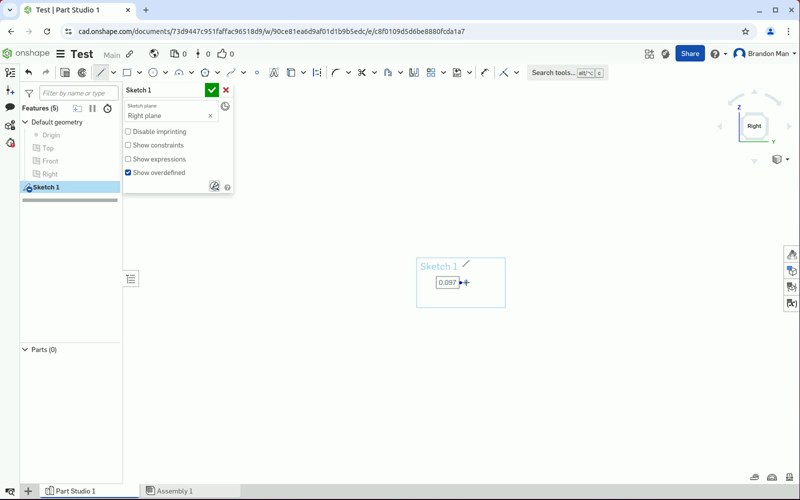
key_up(shift)
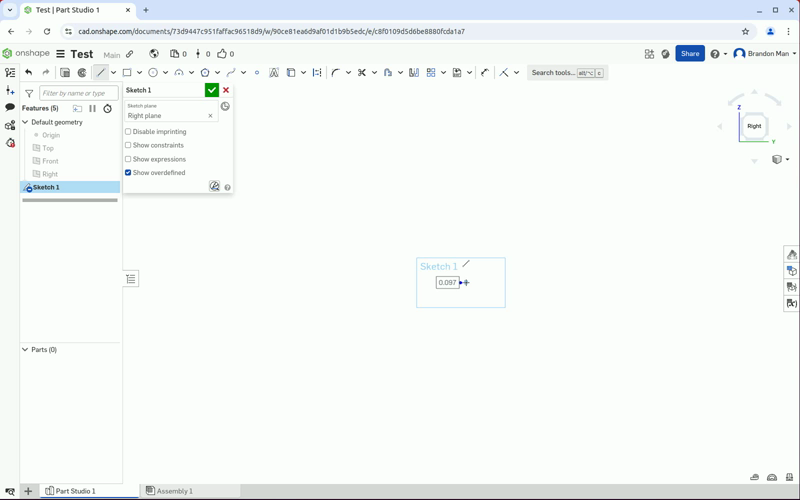
key_down(shift)
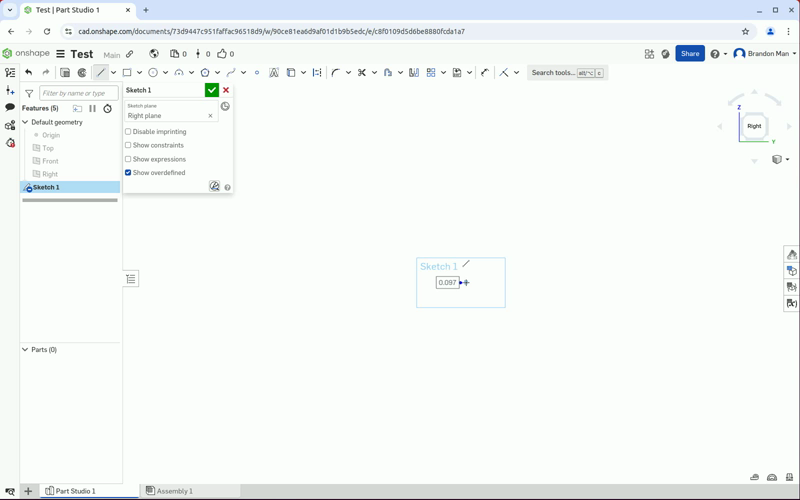
mouse_move(496, 282)
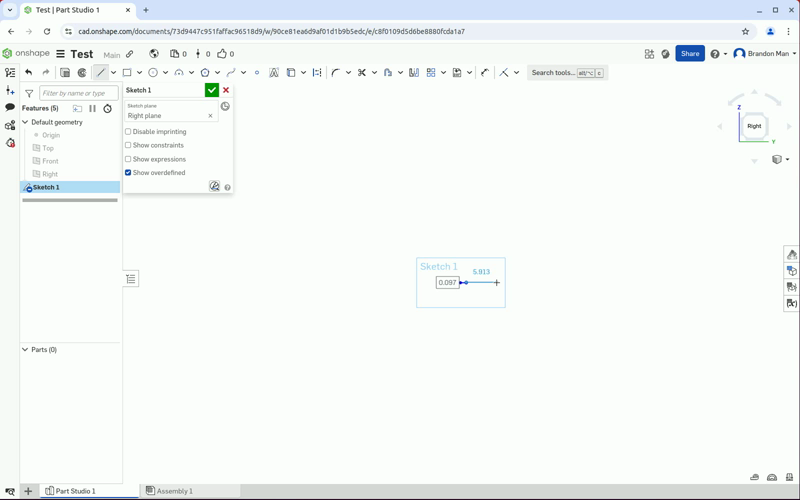
mouse_move(461, 282)
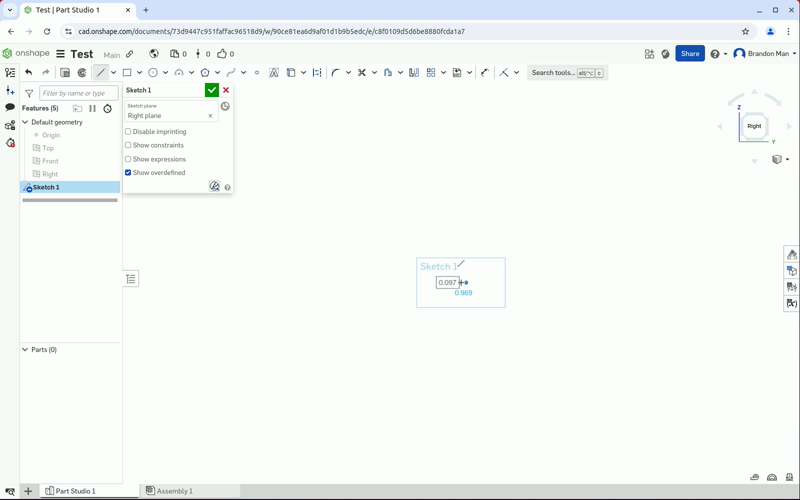
scroll(6)
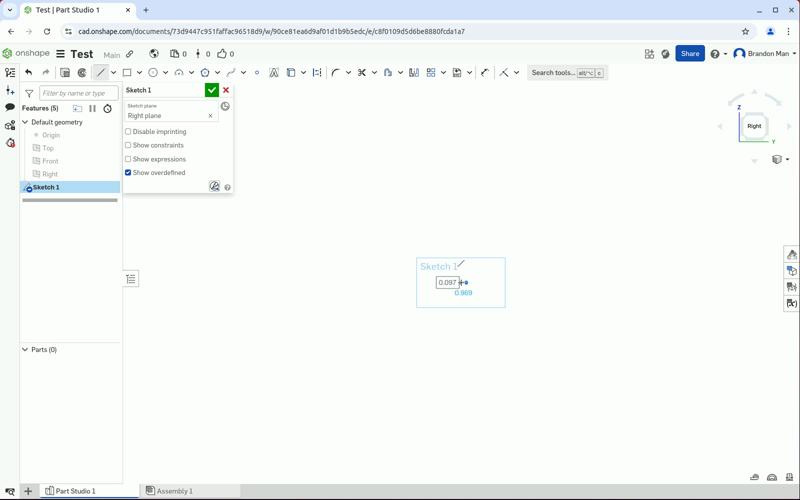
scroll(6)
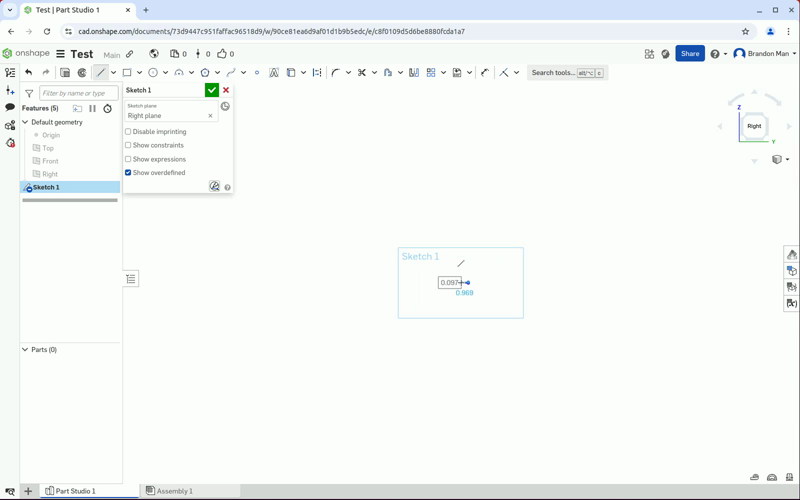
scroll(6)
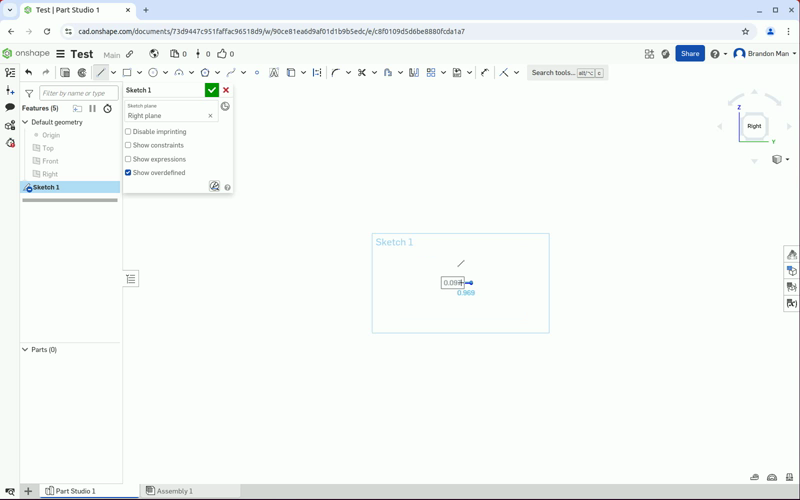
scroll(6)
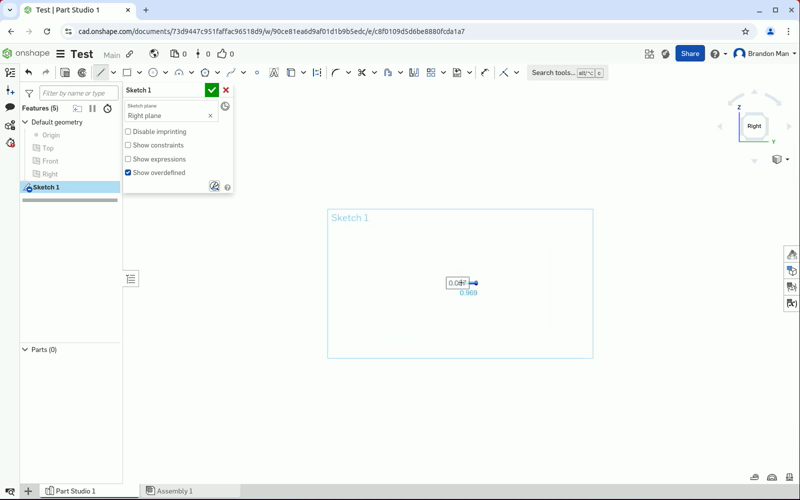
scroll(6)
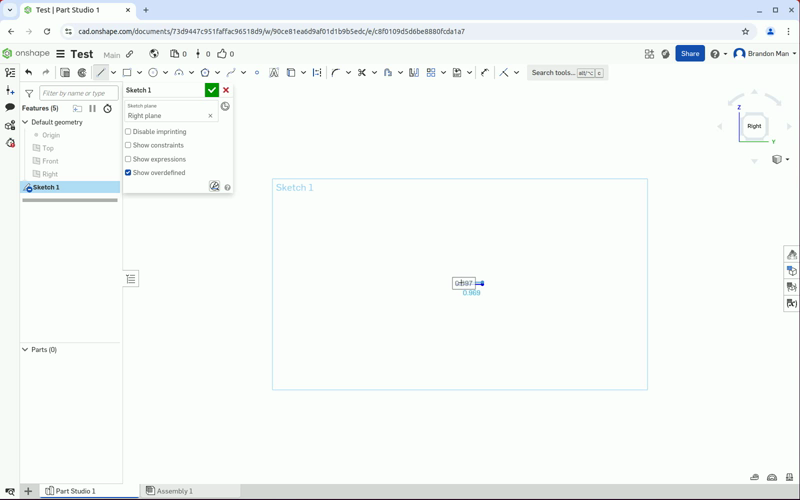
scroll(6)
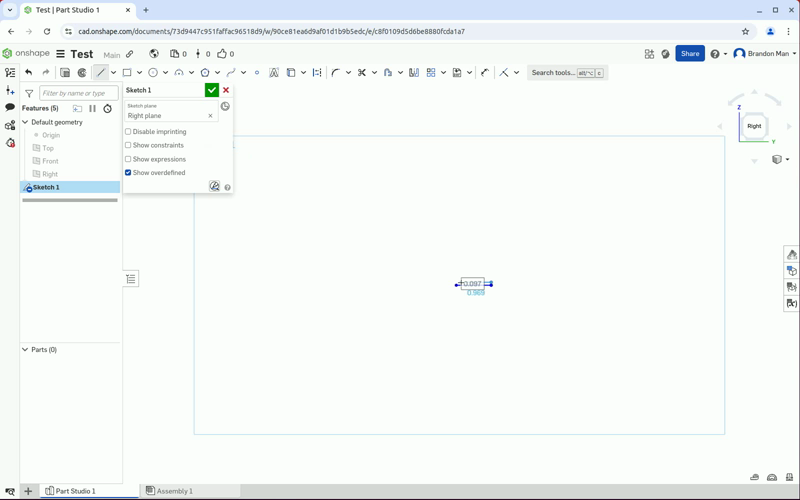
scroll(6)
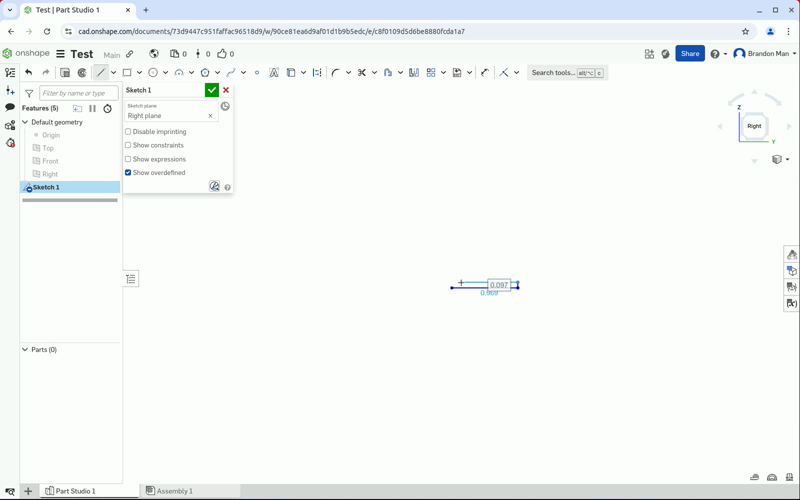
click(461, 282)
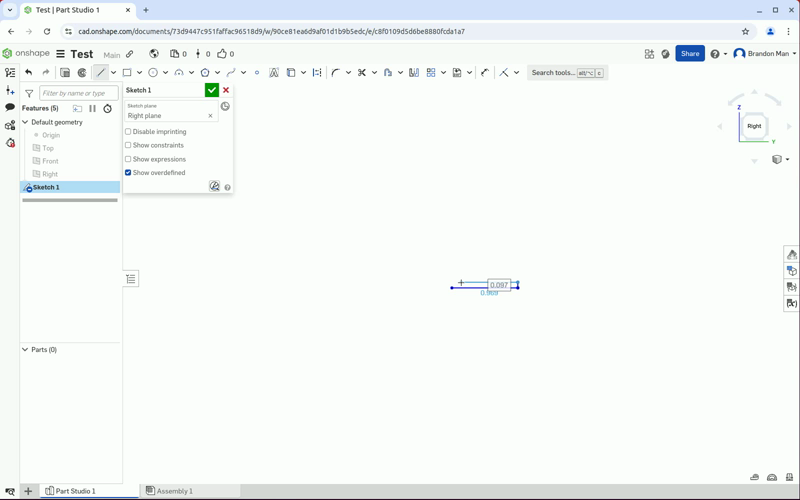
scroll(-6)
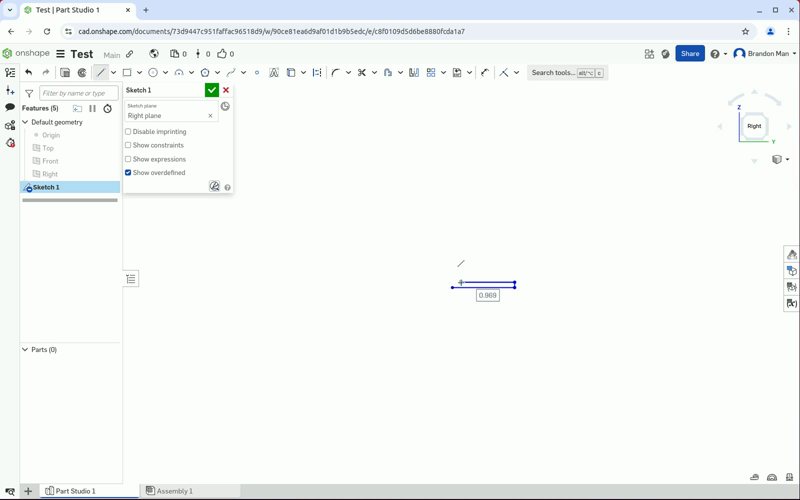
scroll(-6)
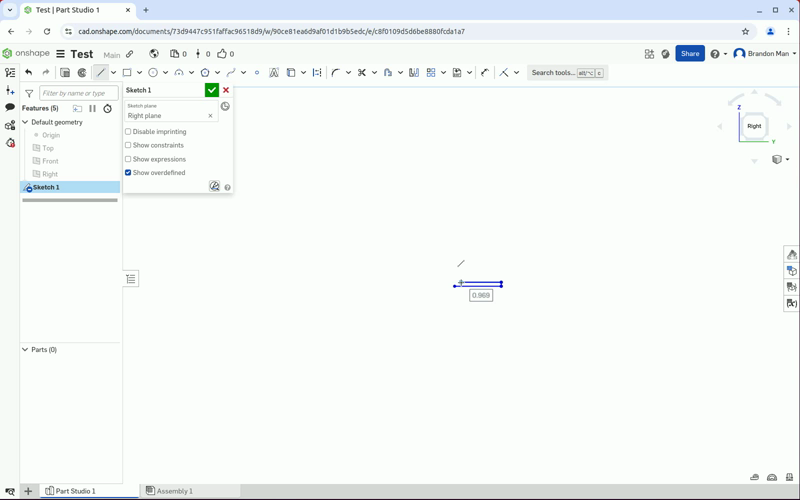
scroll(-6)
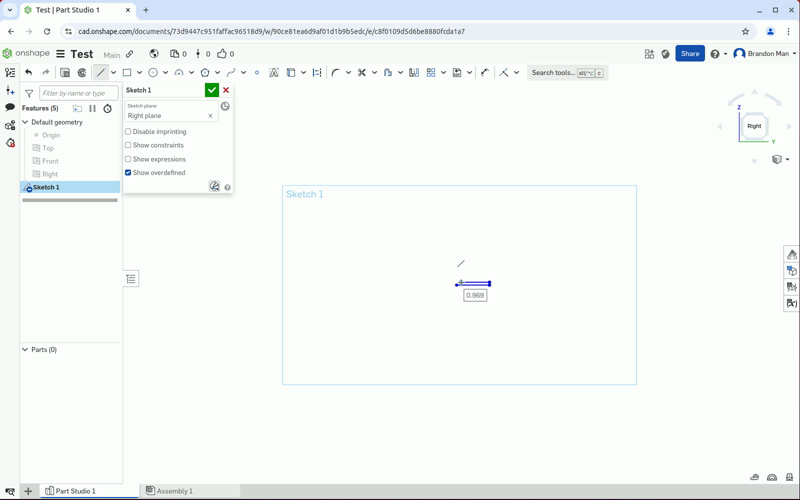
scroll(-6)
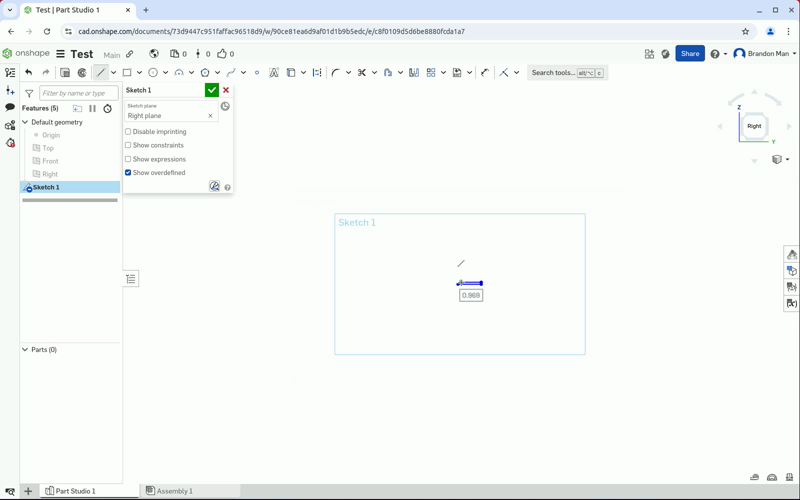
scroll(-6)
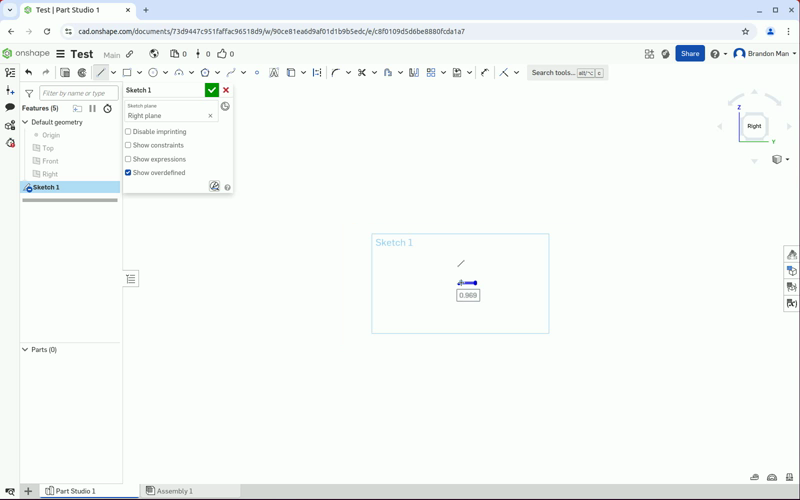
scroll(-6)
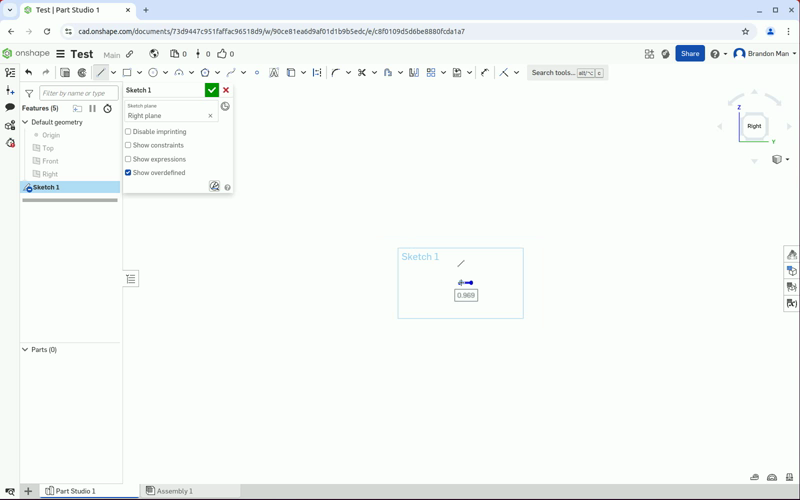
scroll(-6)
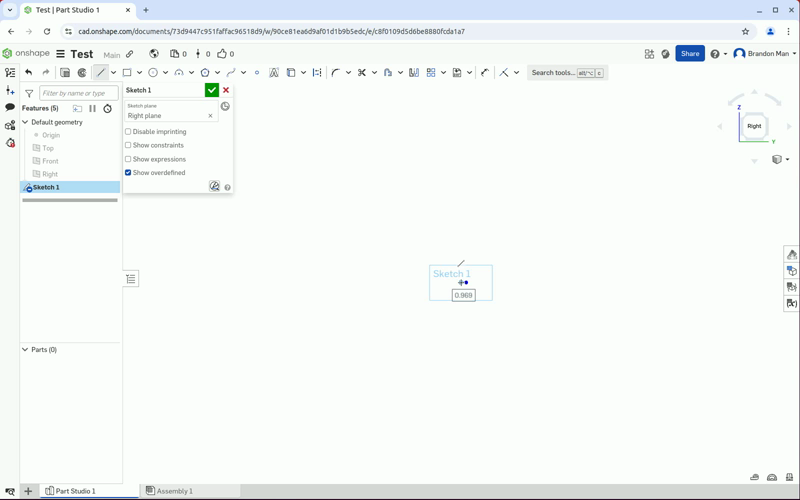
key_up(shift)
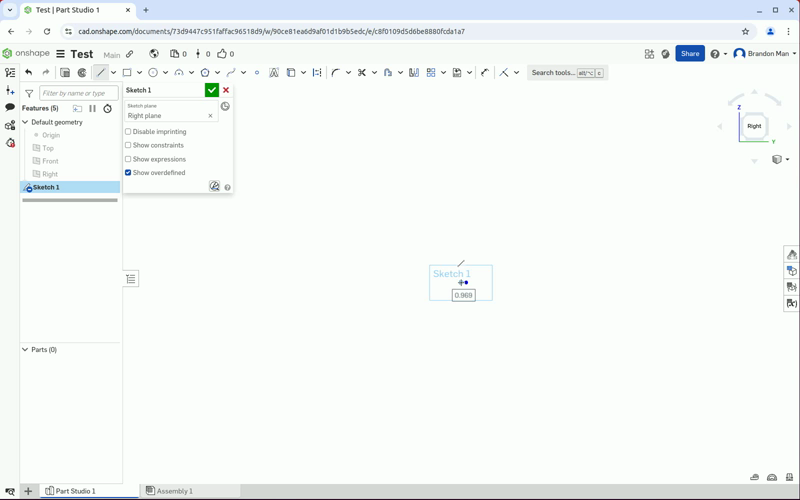
key_down(shift)
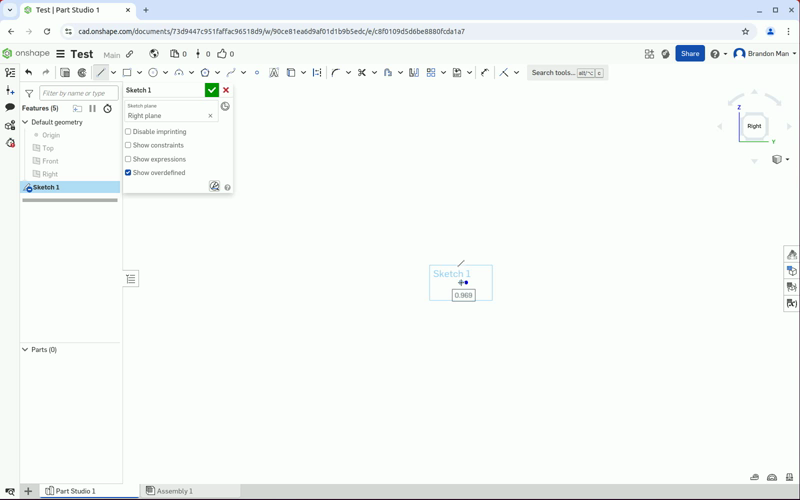
mouse_move(491, 282)
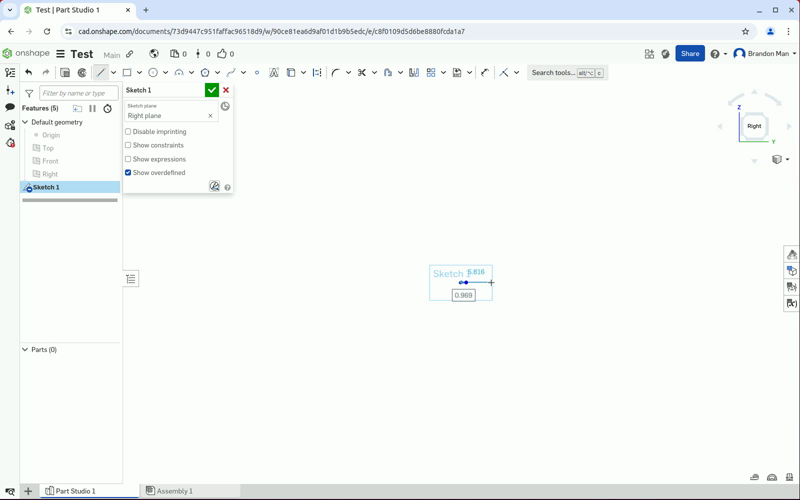
mouse_move(461, 277)
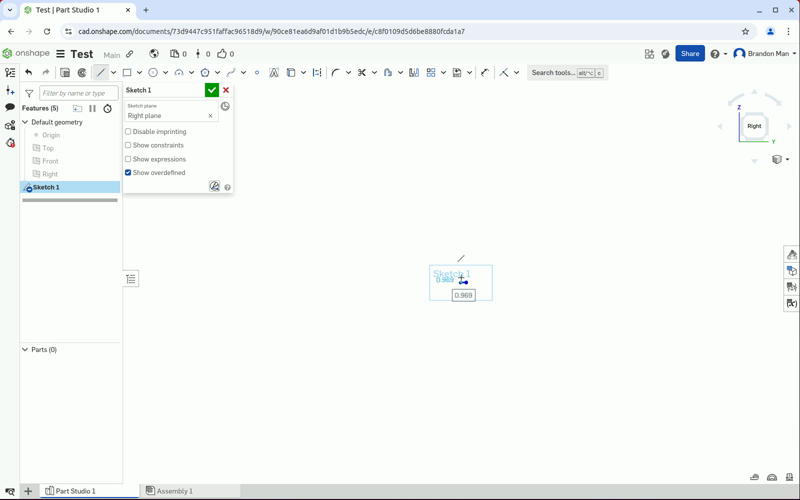
scroll(6)
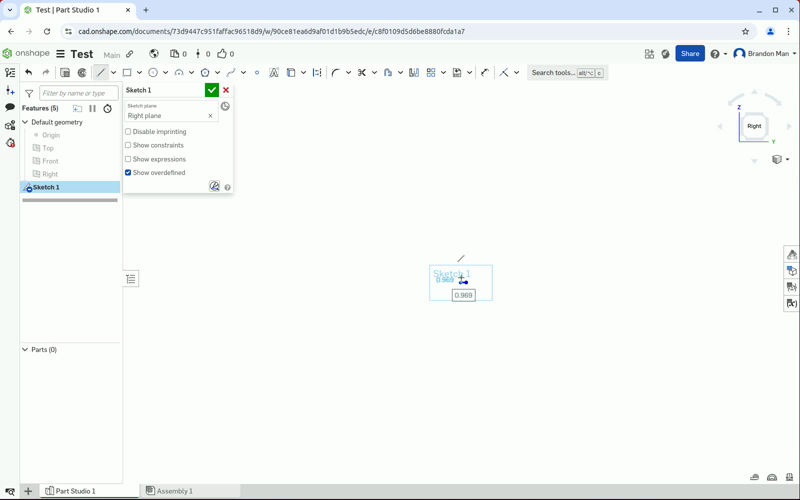
scroll(6)
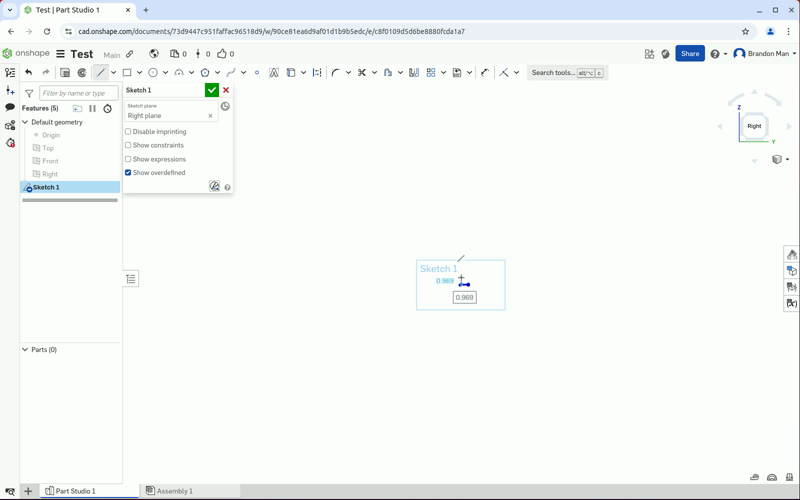
scroll(6)
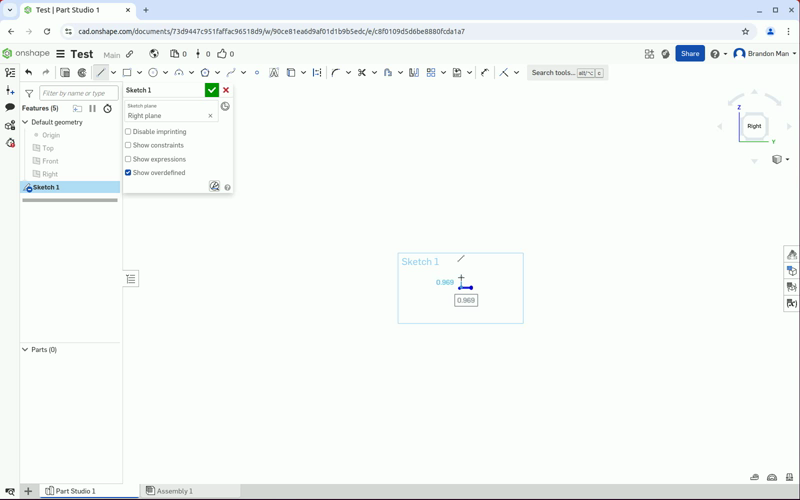
scroll(6)
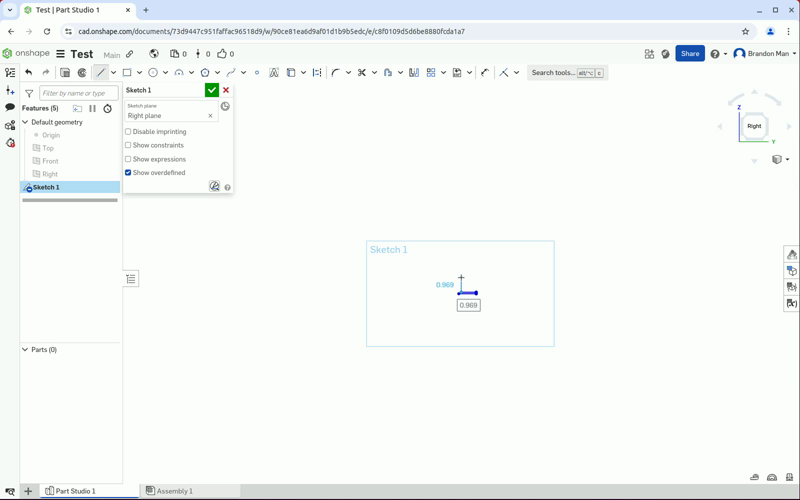
scroll(6)
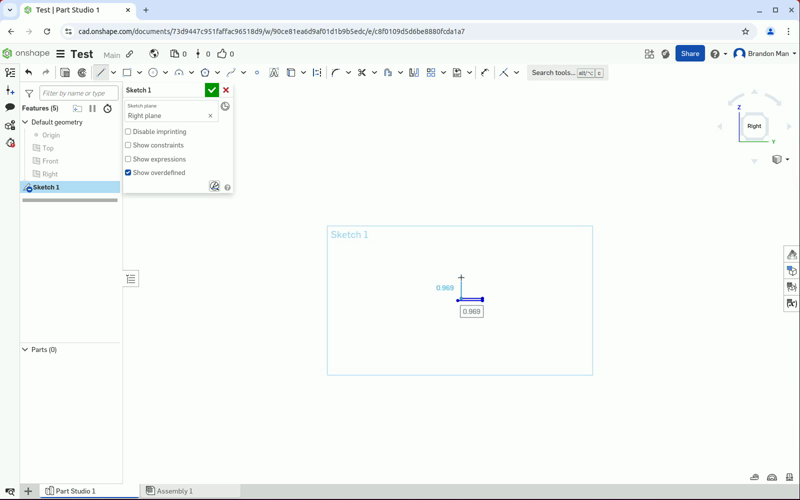
scroll(6)
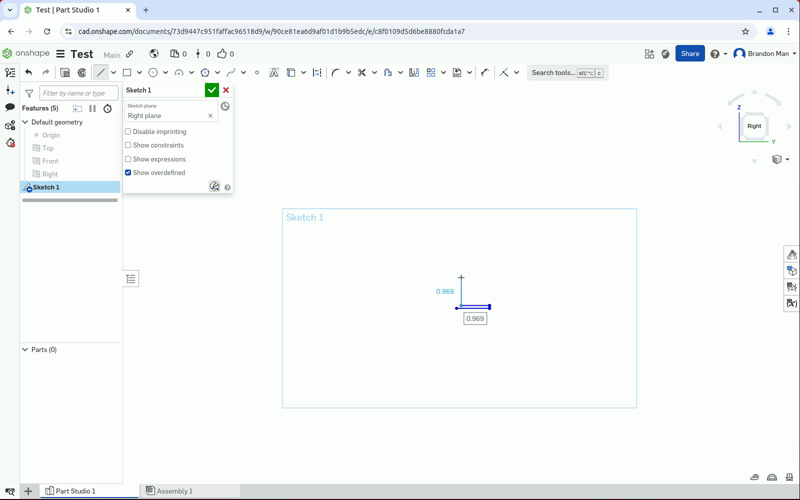
scroll(6)
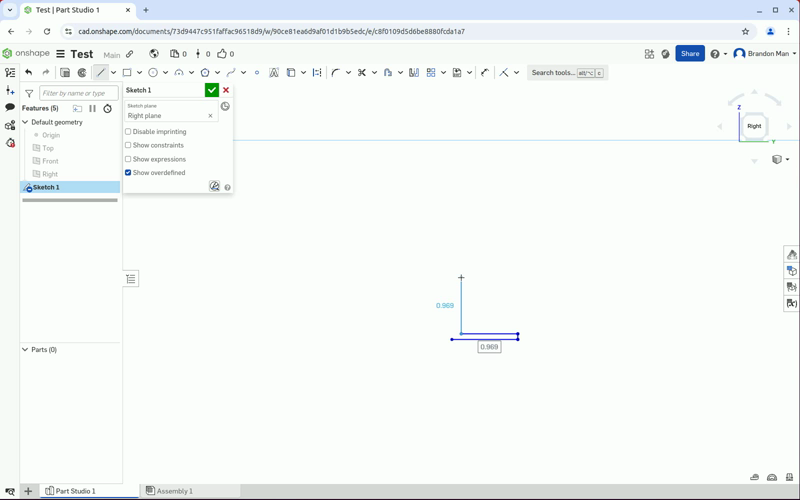
click(461, 277)
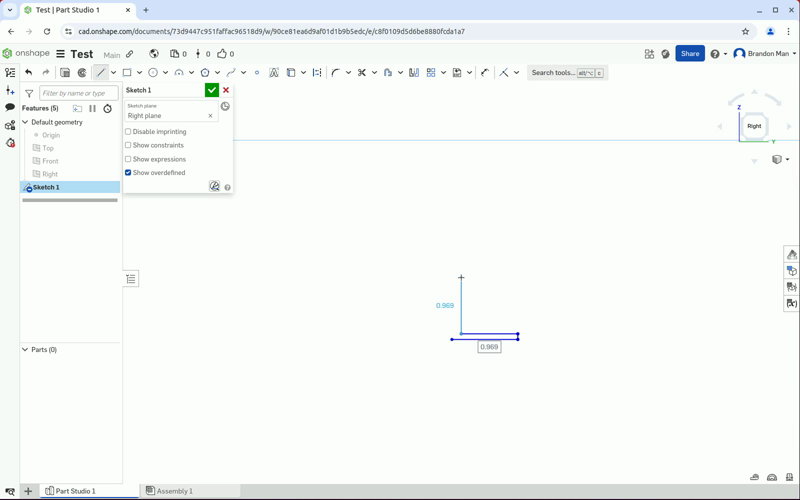
scroll(-6)
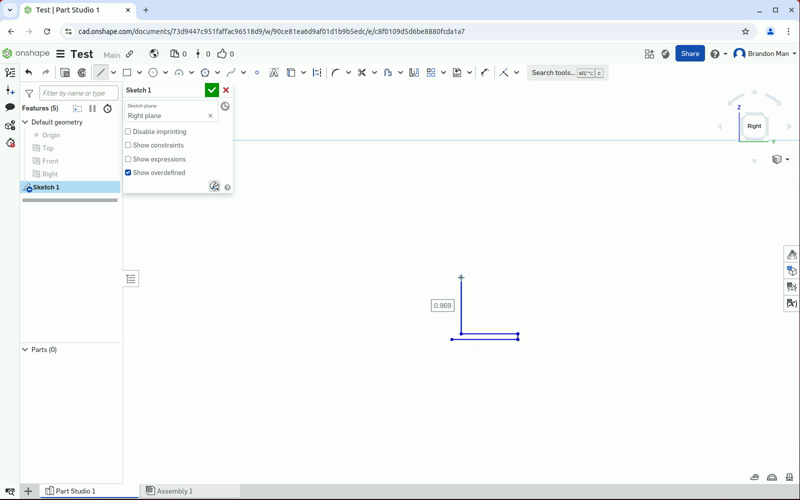
scroll(-6)
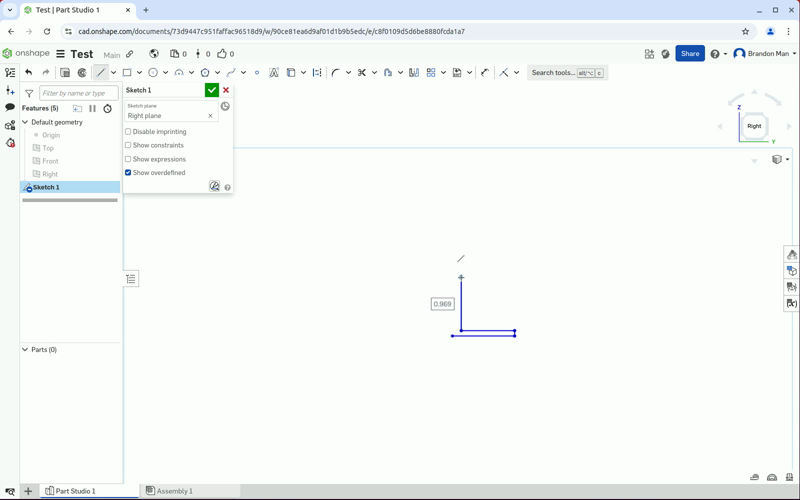
scroll(-6)
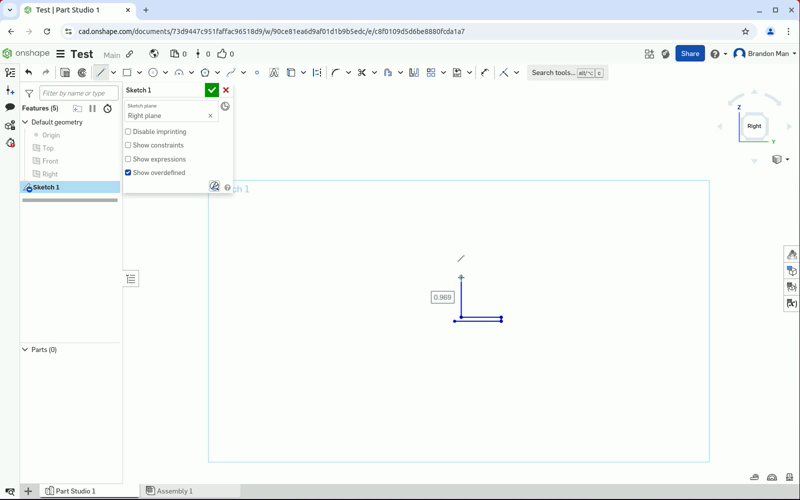
scroll(-6)
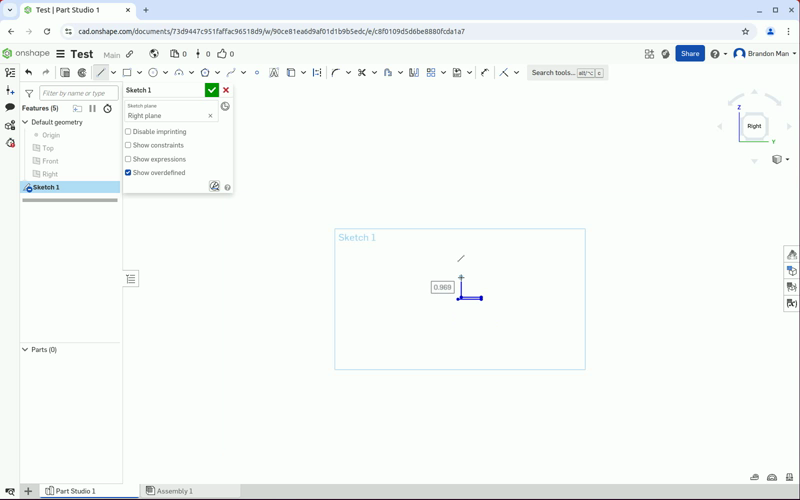
scroll(-6)
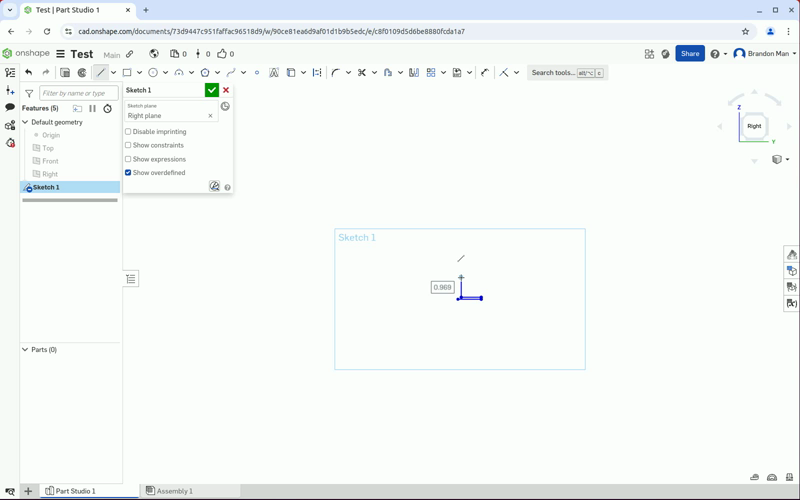
scroll(-6)
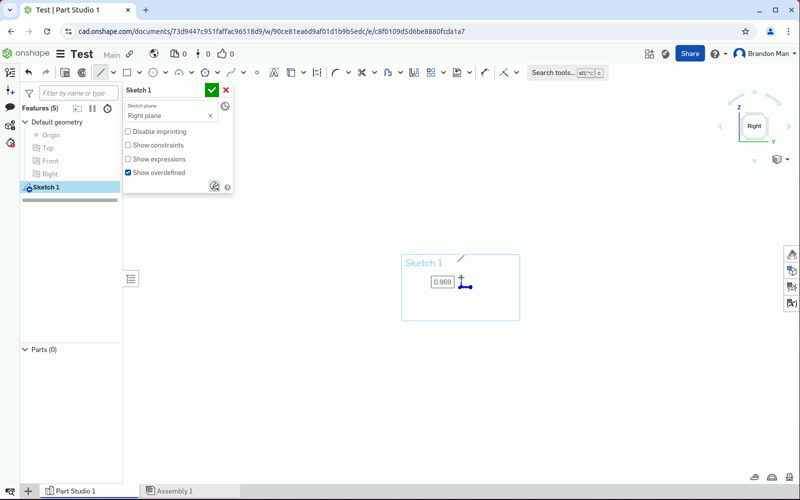
scroll(-6)
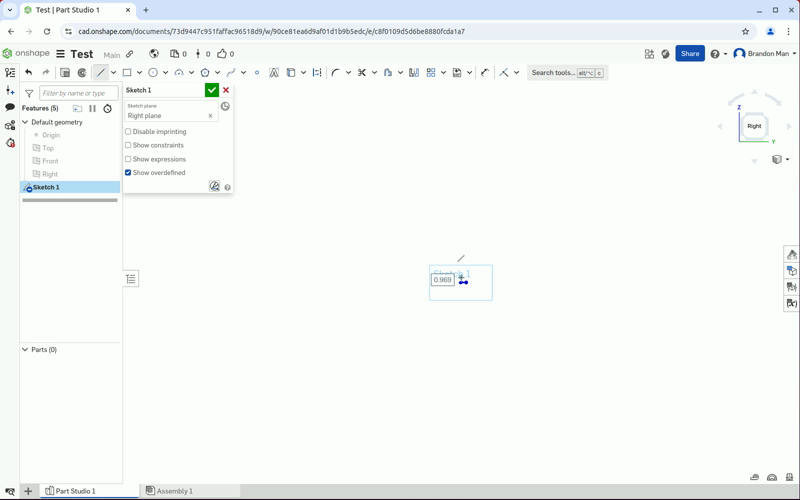
key_up(shift)
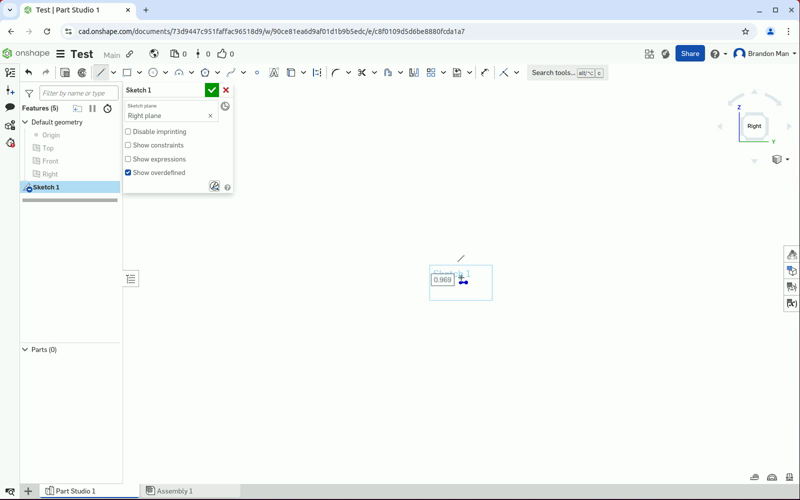
key_down(shift)
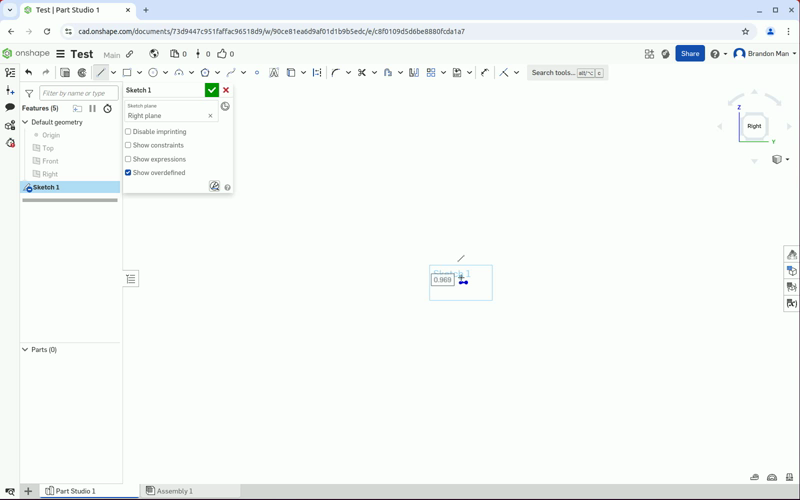
mouse_move(491, 277)
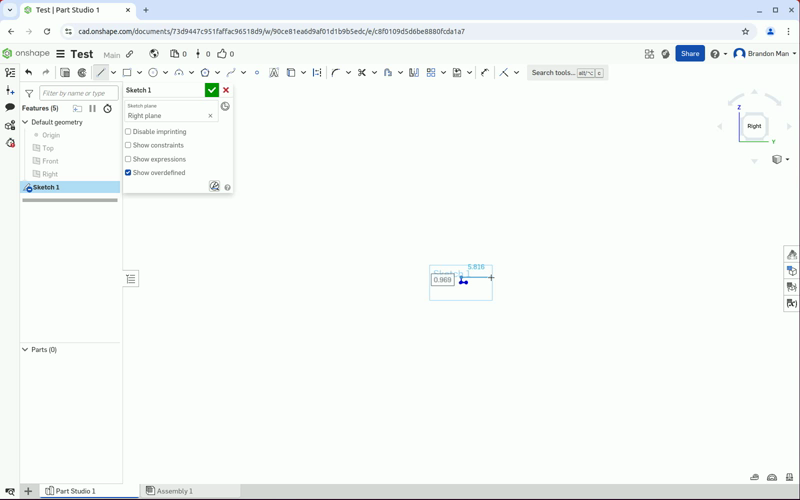
mouse_move(460, 277)
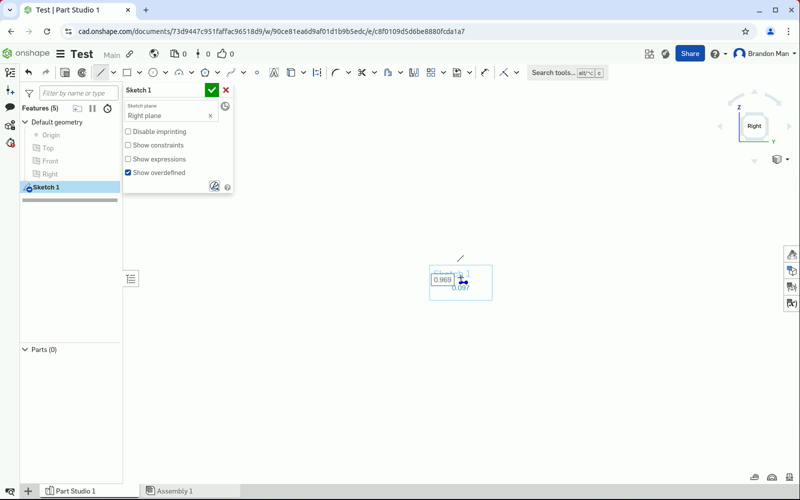
scroll(6)
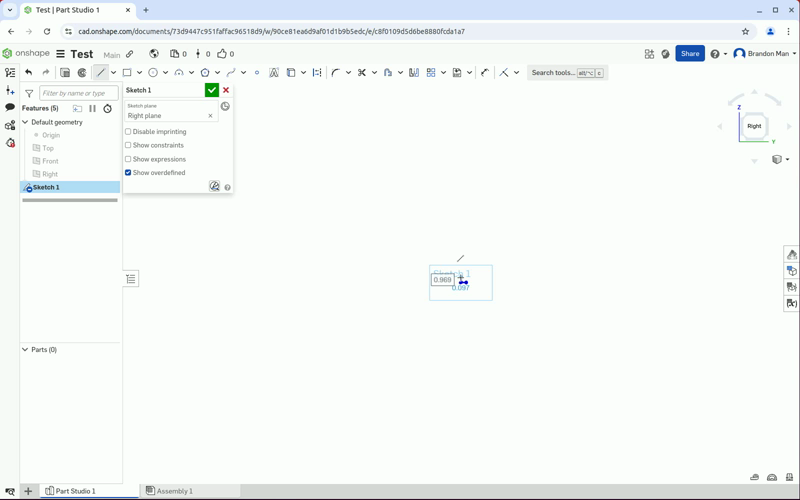
scroll(6)
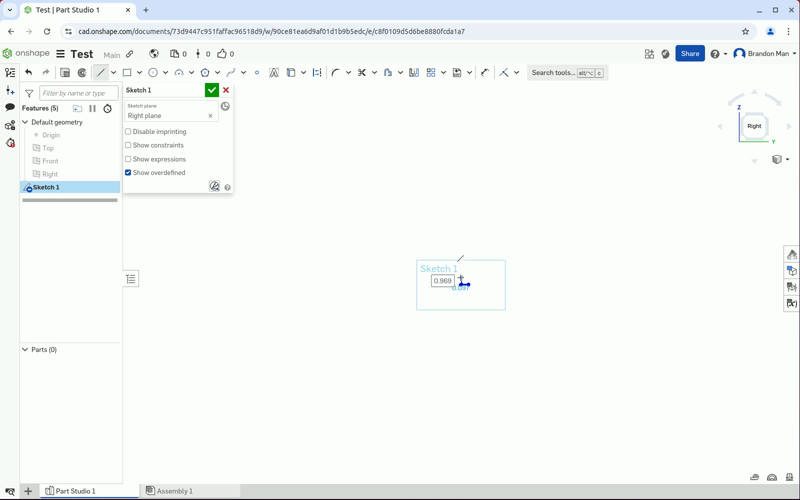
scroll(6)
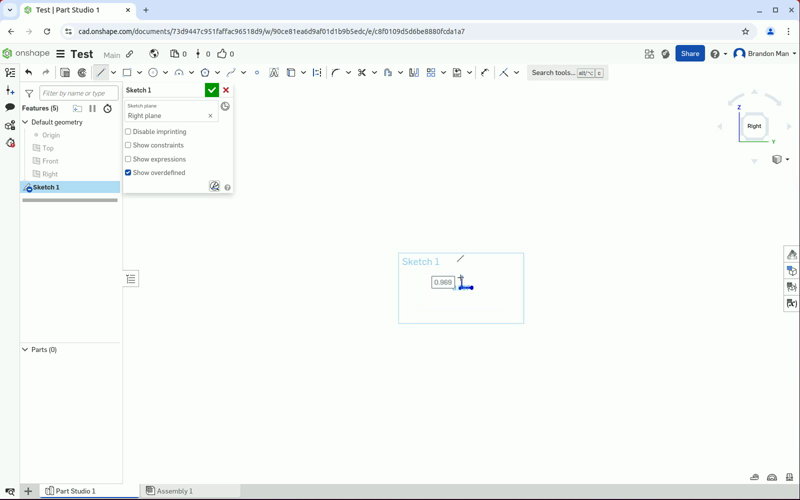
scroll(6)
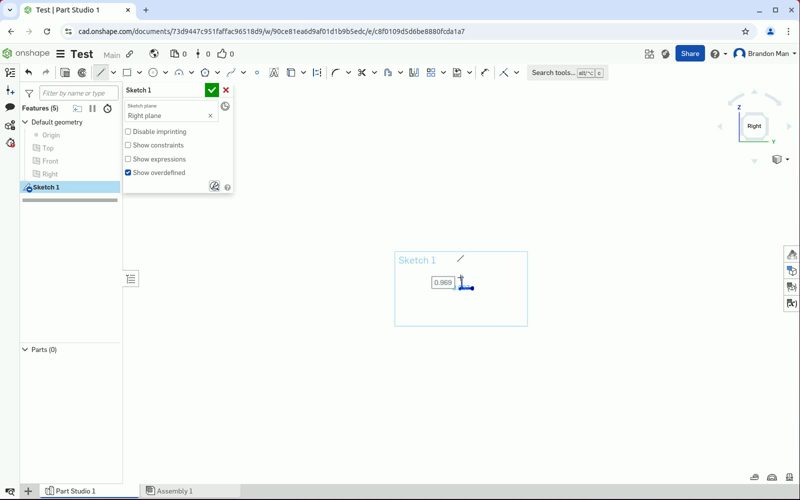
scroll(6)
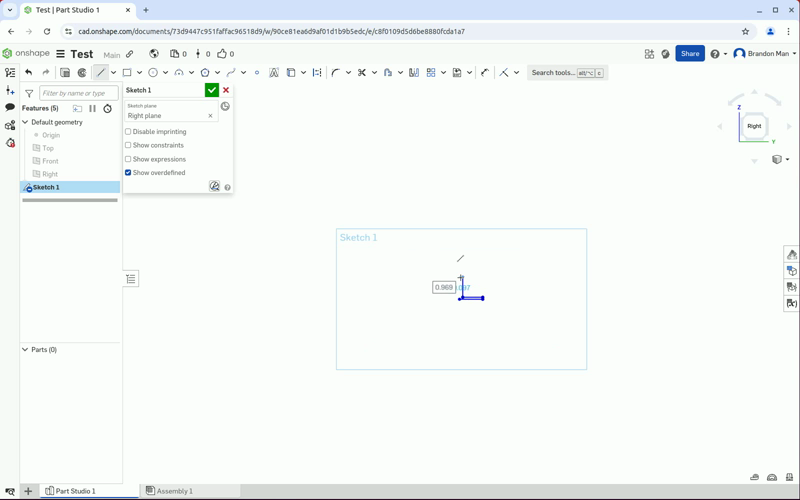
scroll(6)
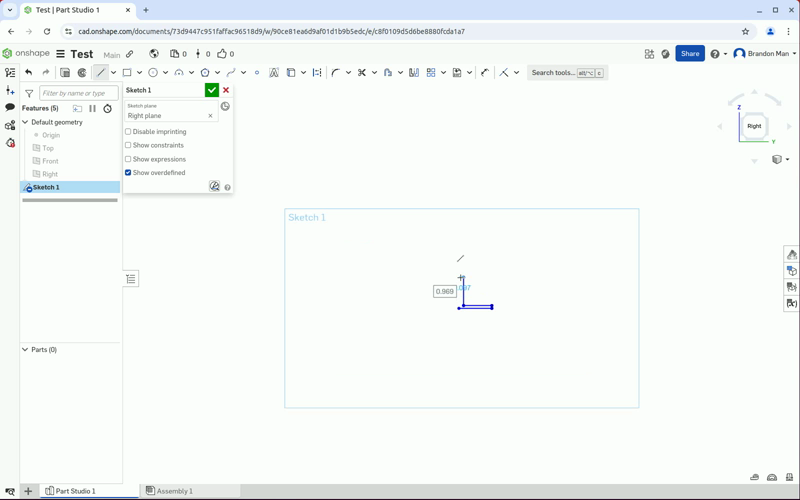
scroll(6)
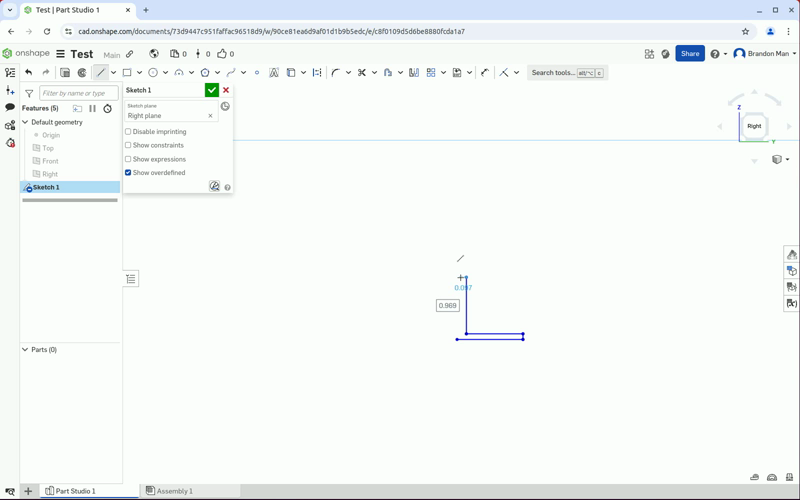
click(460, 277)
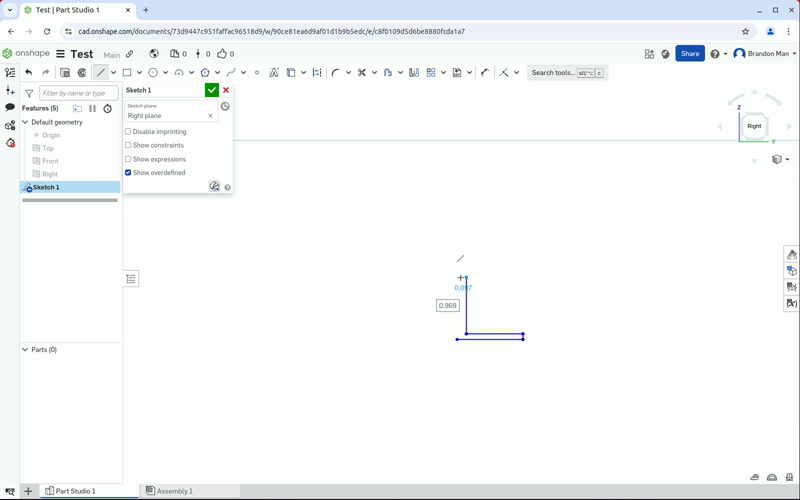
scroll(-6)
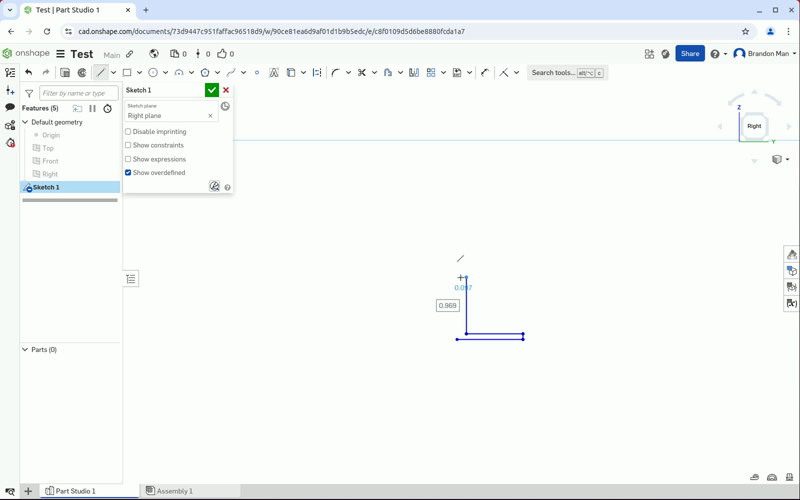
scroll(-6)
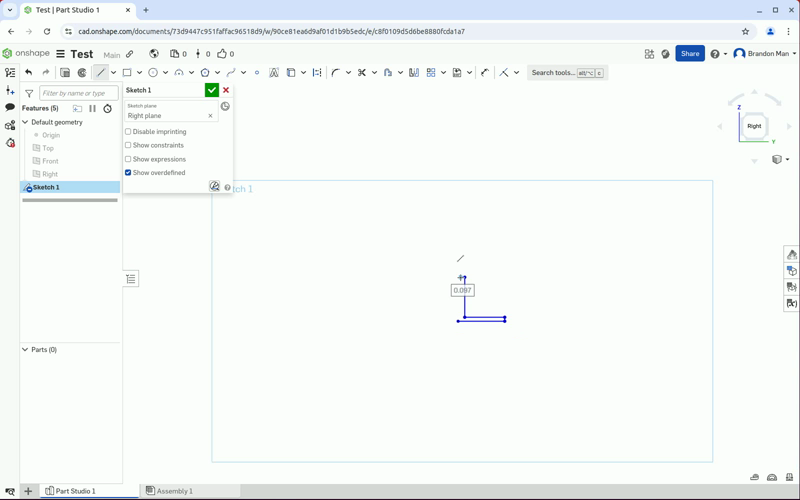
scroll(-6)
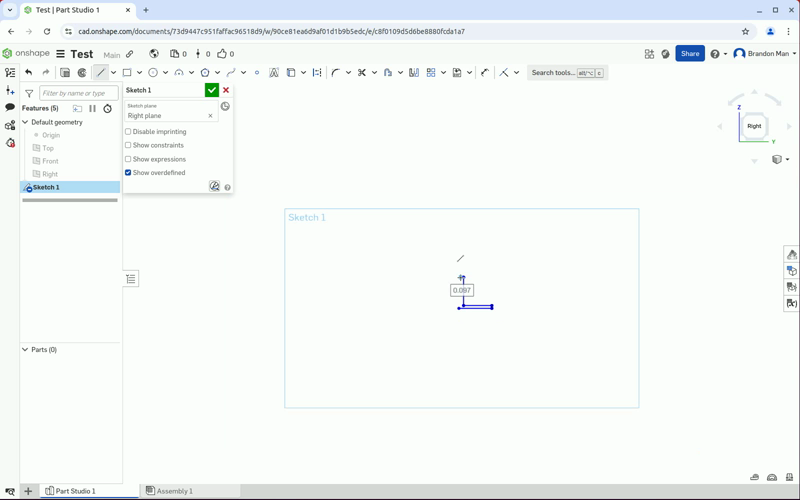
scroll(-6)
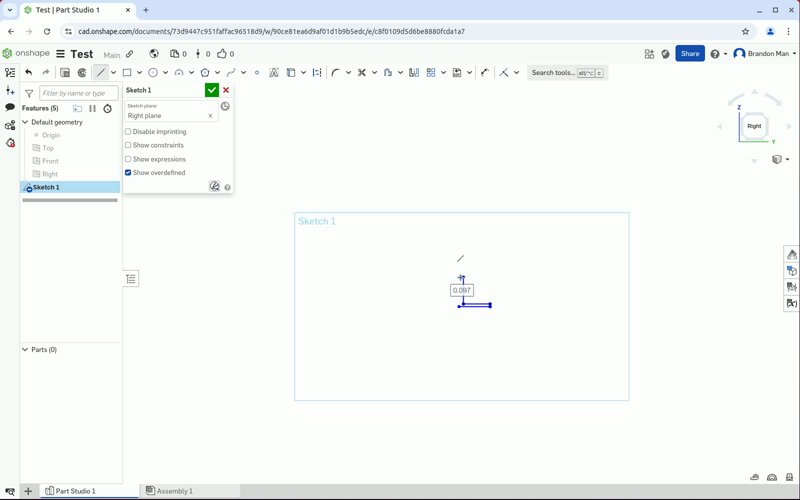
scroll(-6)
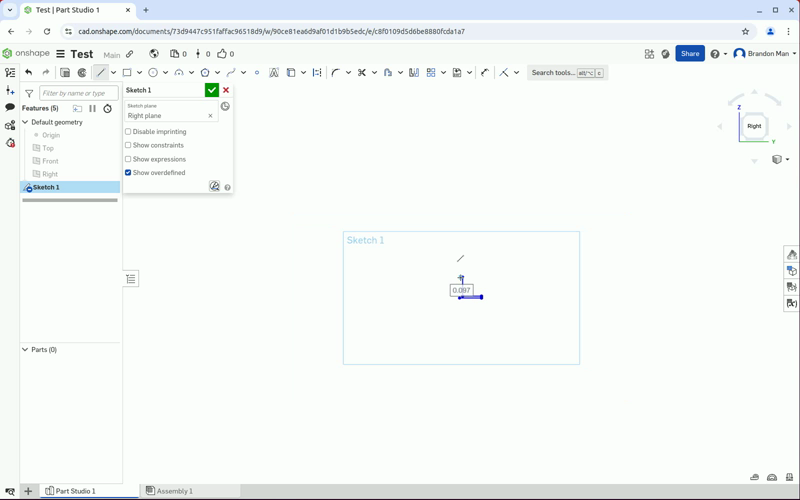
scroll(-6)
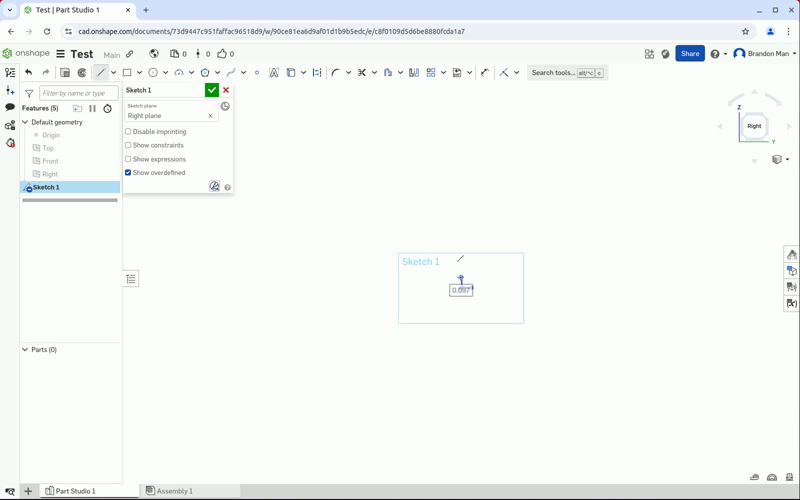
scroll(-6)
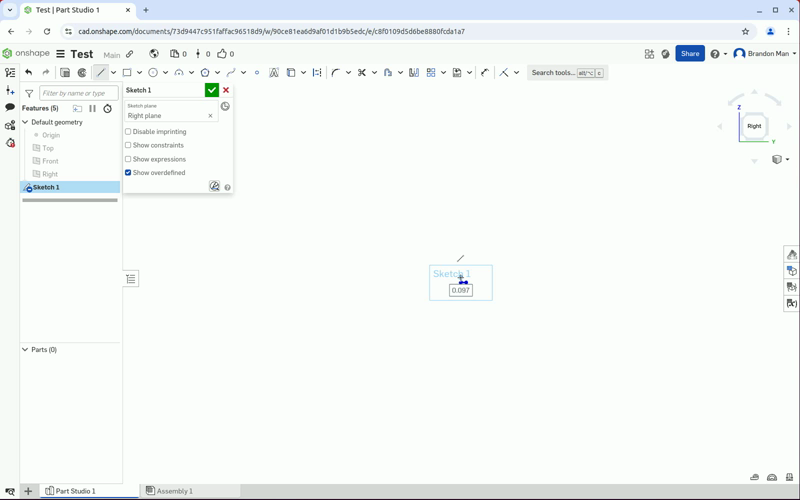
key_up(shift)
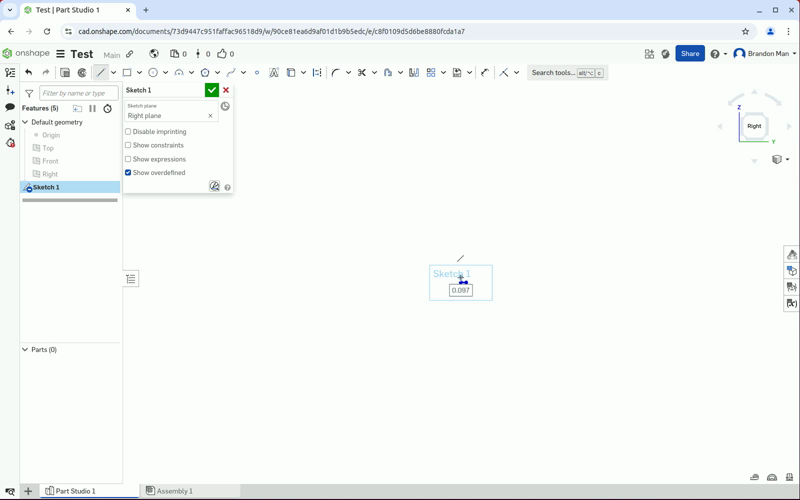
mouse_move(490, 277)
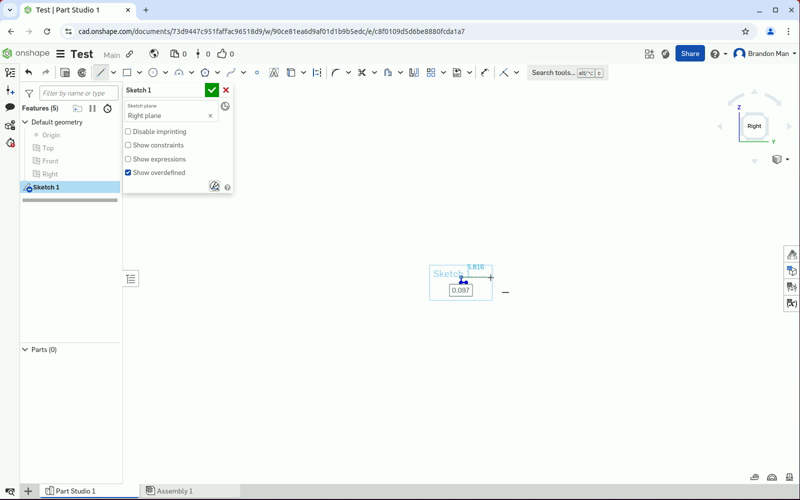
key_down(shift)
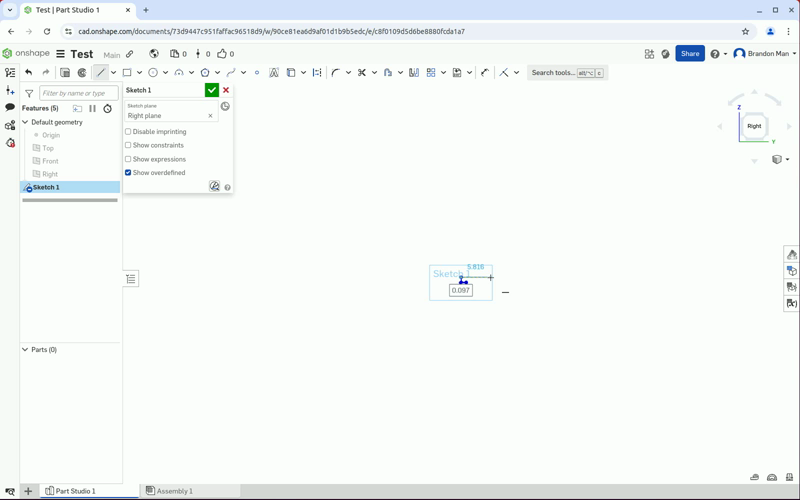
mouse_move(460, 282)
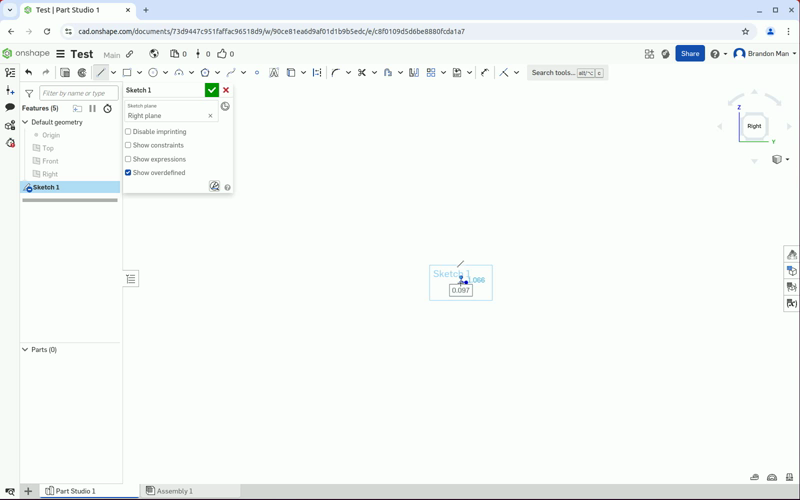
scroll(6)
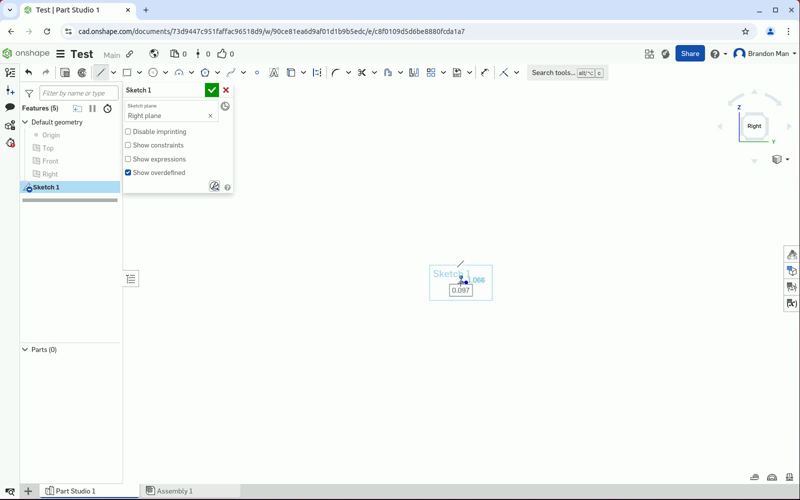
scroll(6)
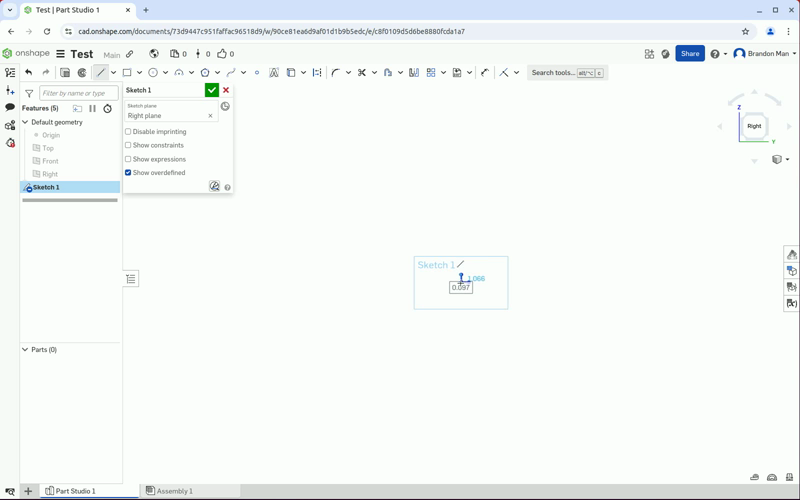
scroll(6)
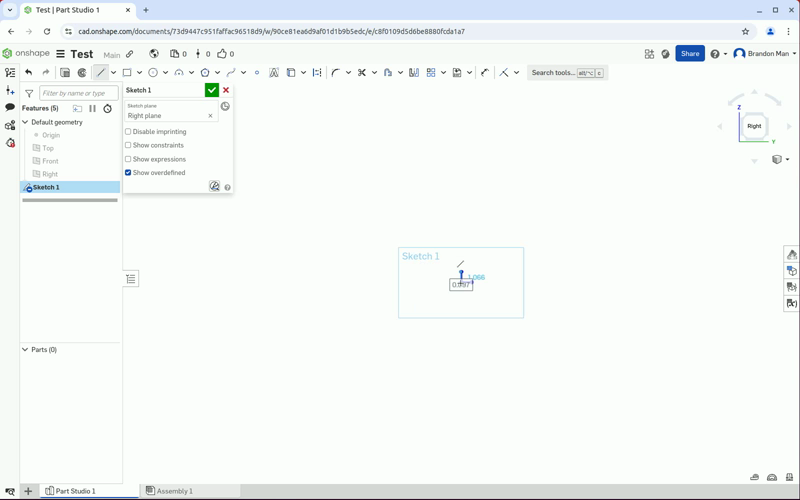
scroll(6)
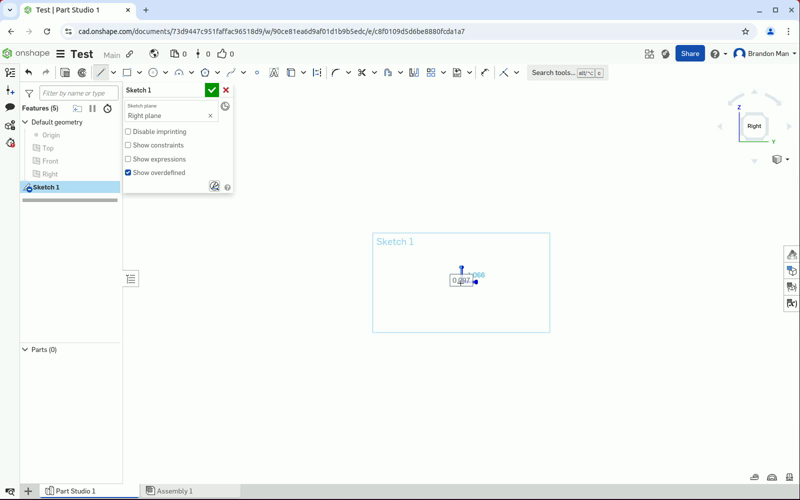
scroll(6)
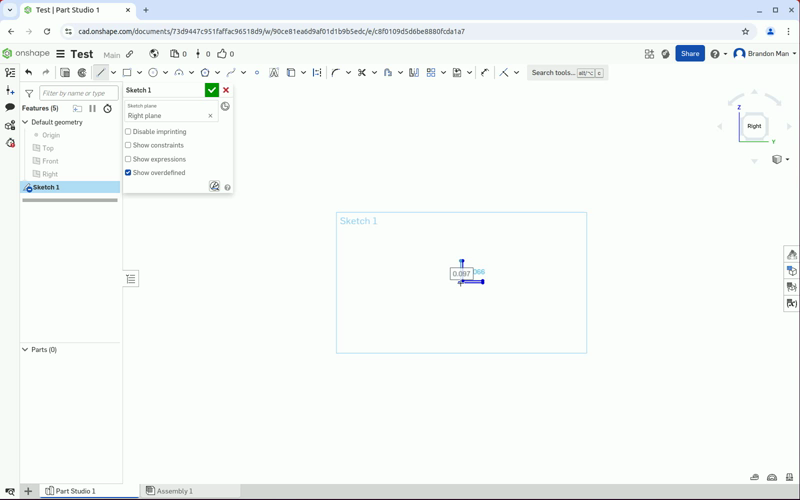
scroll(6)
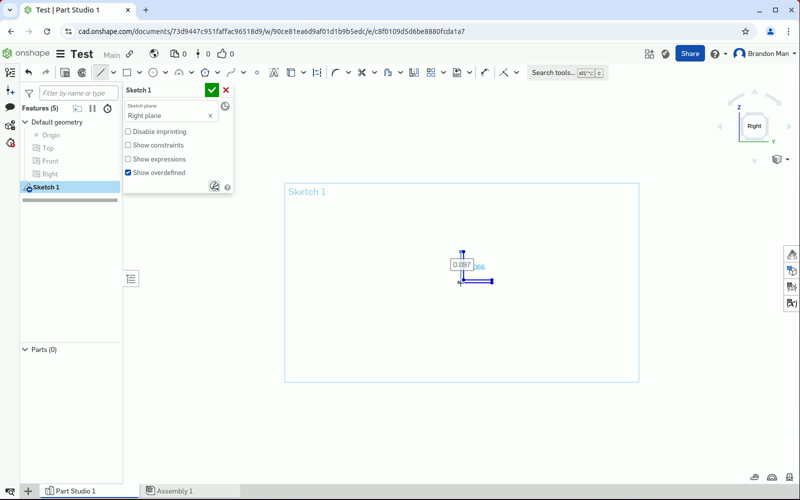
scroll(6)
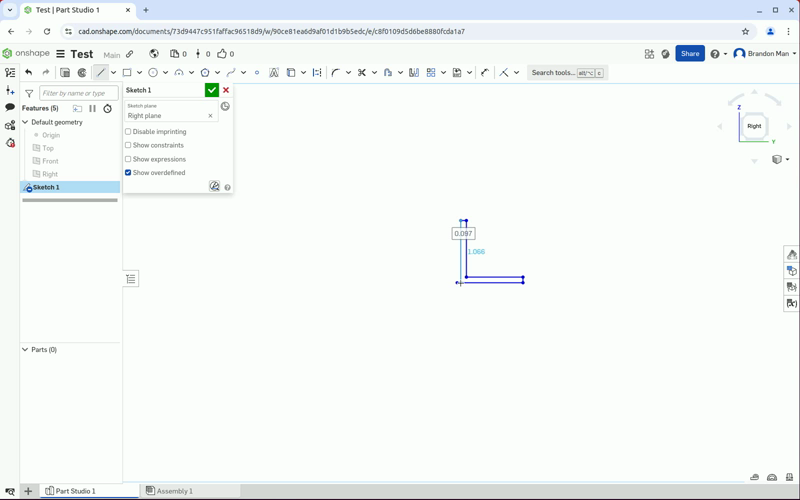
key_up(shift)
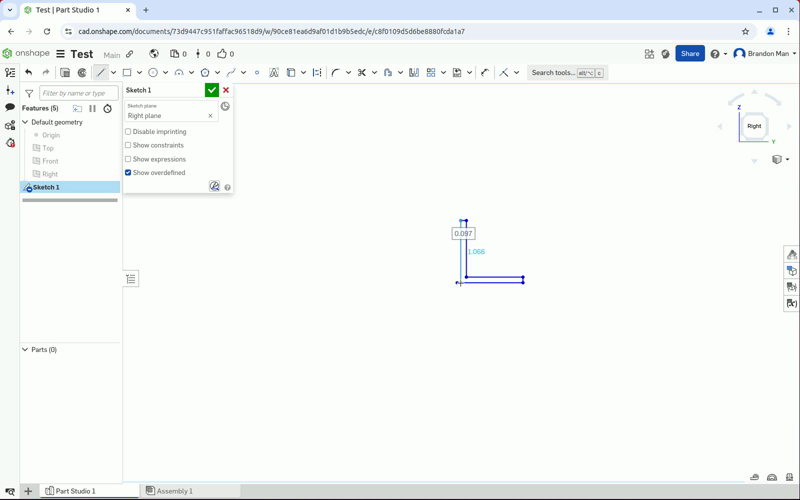
click(460, 282)
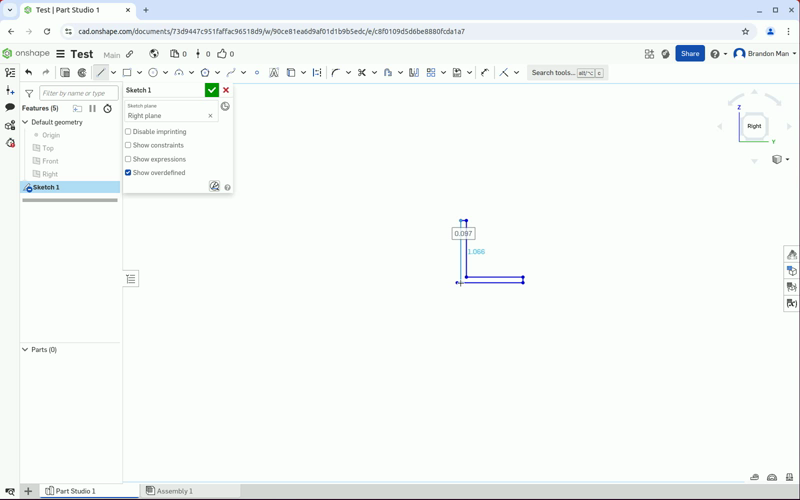
scroll(-6)
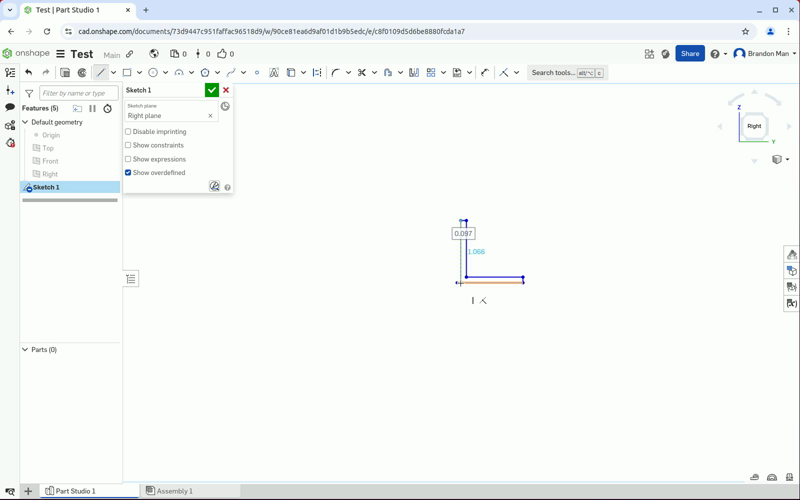
scroll(-6)
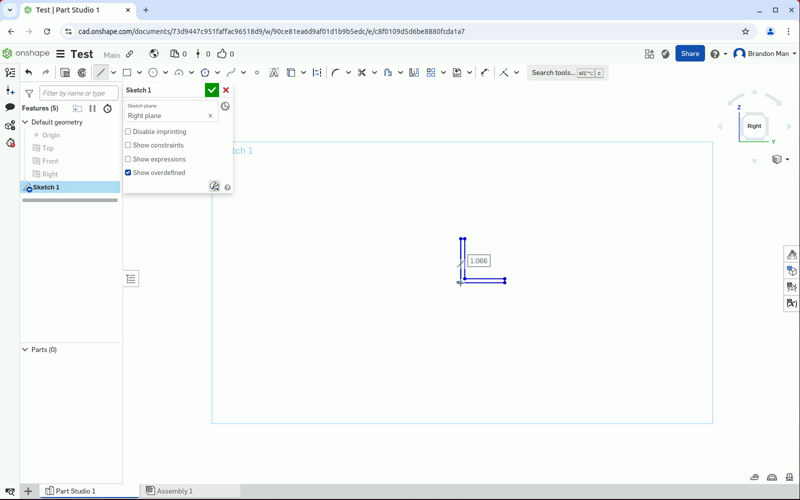
scroll(-6)
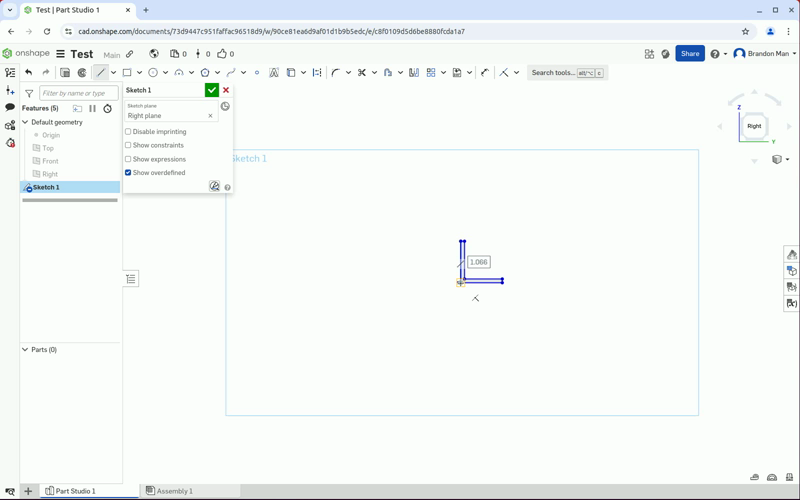
scroll(-6)
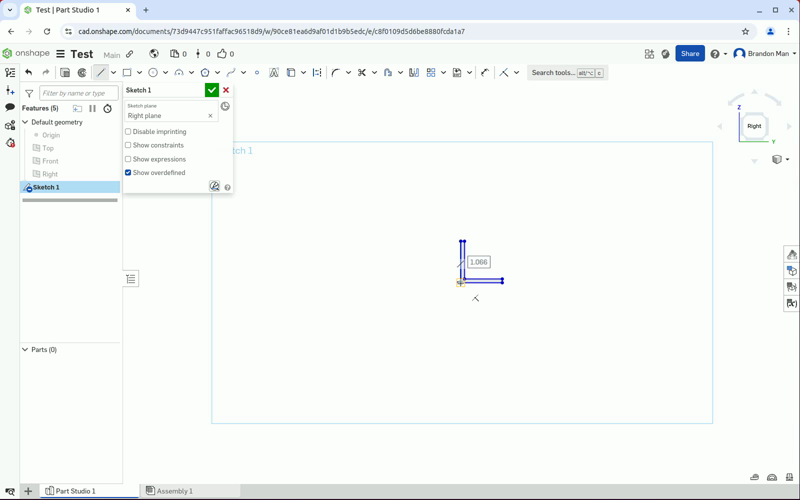
scroll(-6)
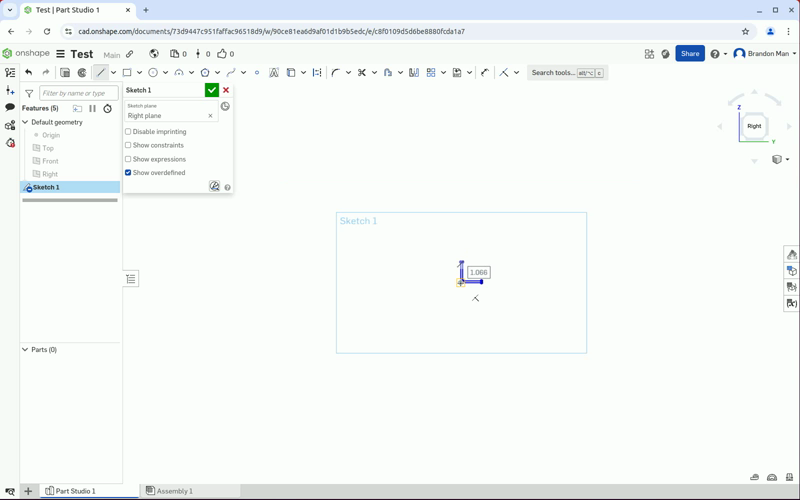
scroll(-6)
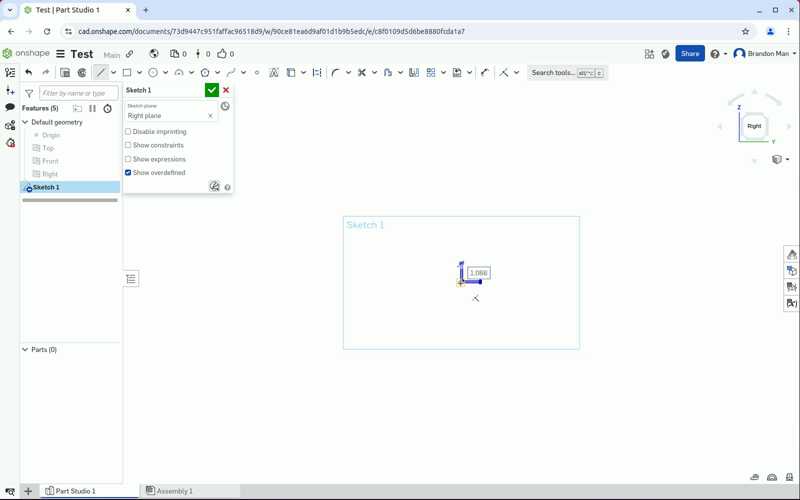
scroll(-6)
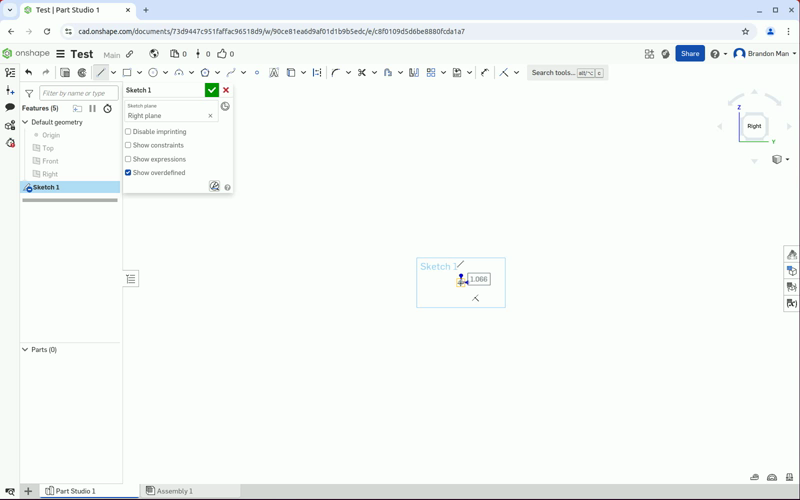
key(esc)
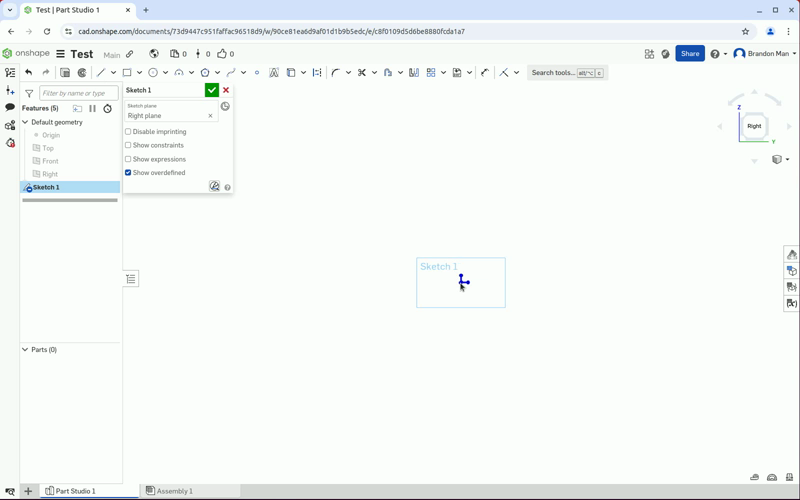
mouse_move(465, 282)
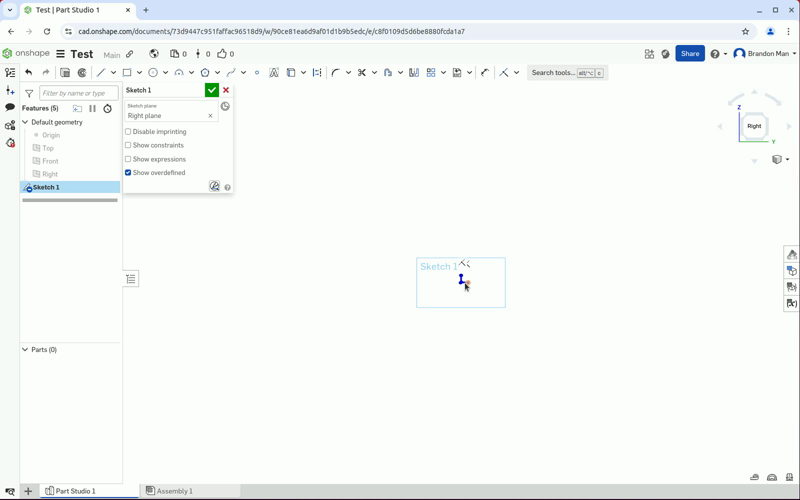
scroll(6)
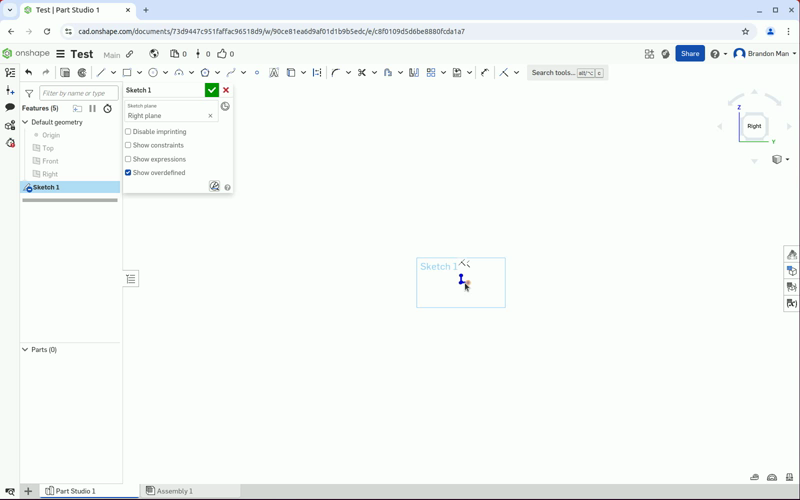
scroll(6)
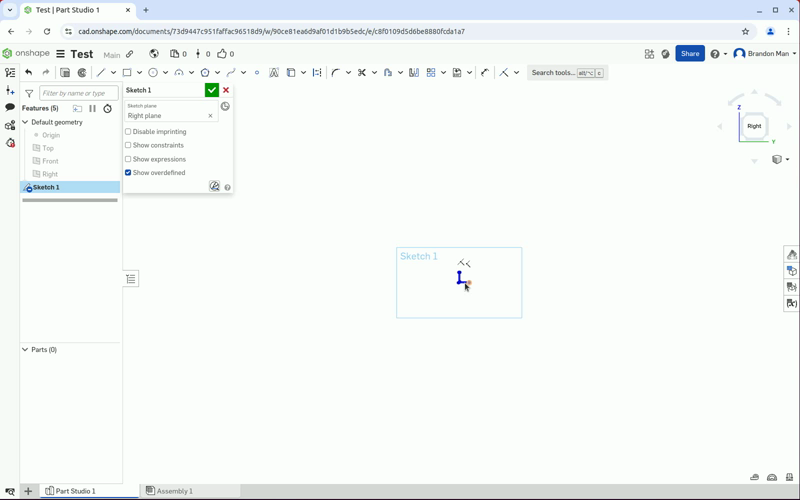
scroll(6)
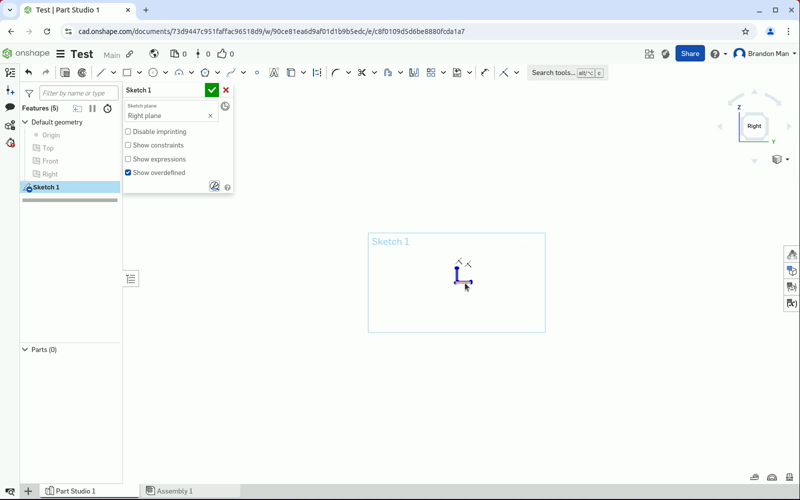
scroll(6)
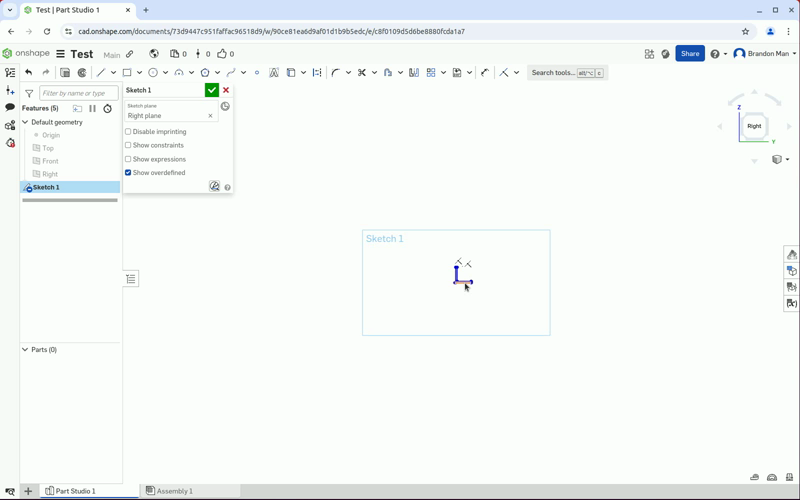
scroll(6)
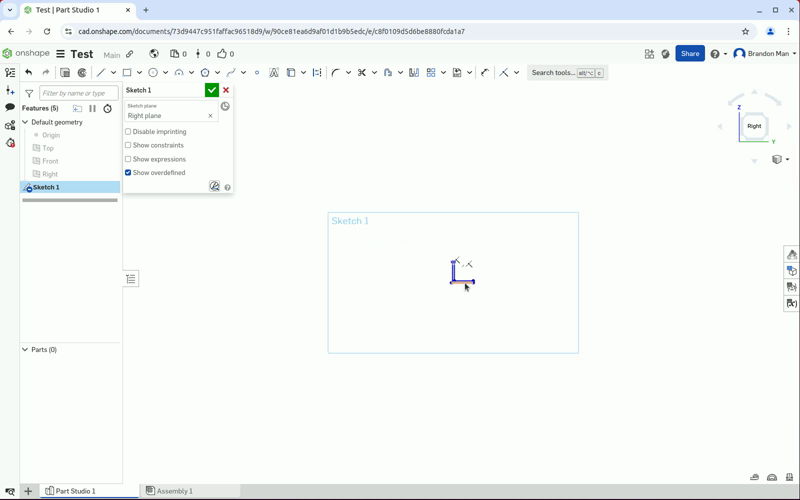
scroll(6)
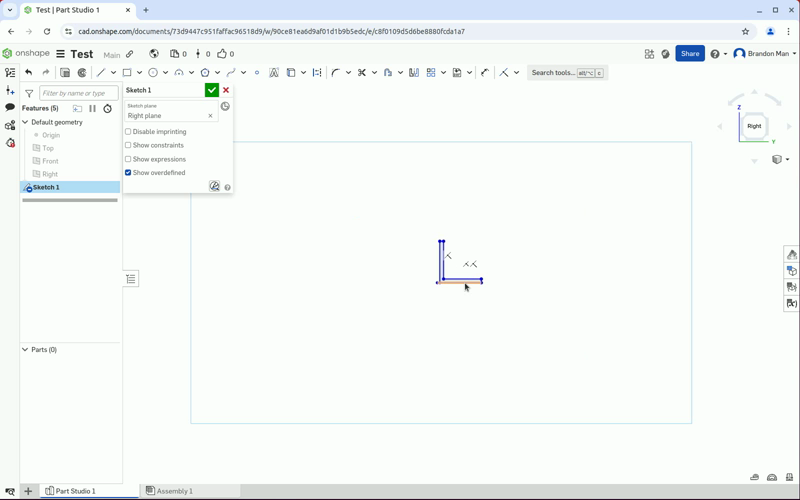
scroll(6)
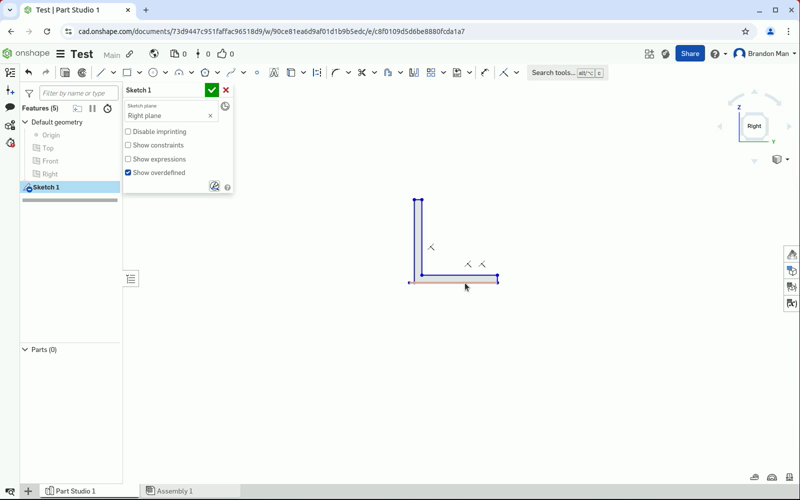
click(465, 282)
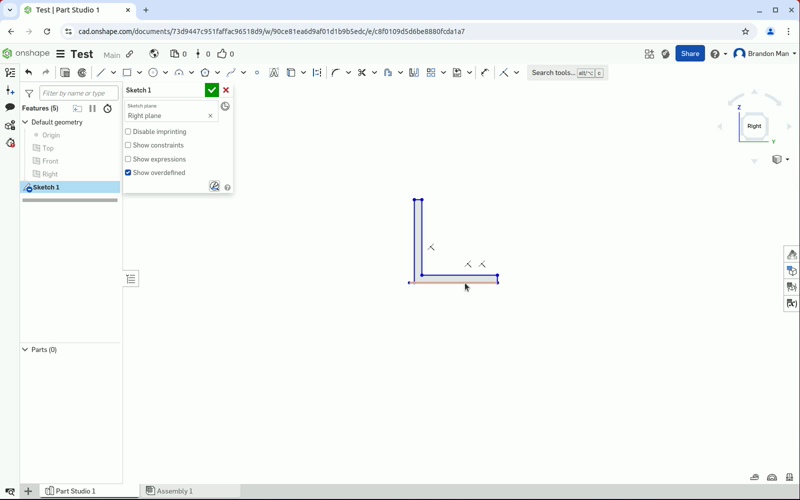
scroll(-6)
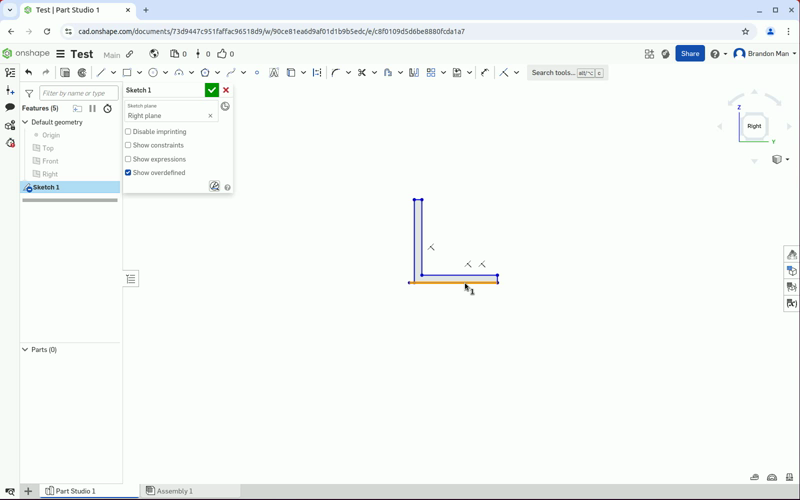
scroll(-6)
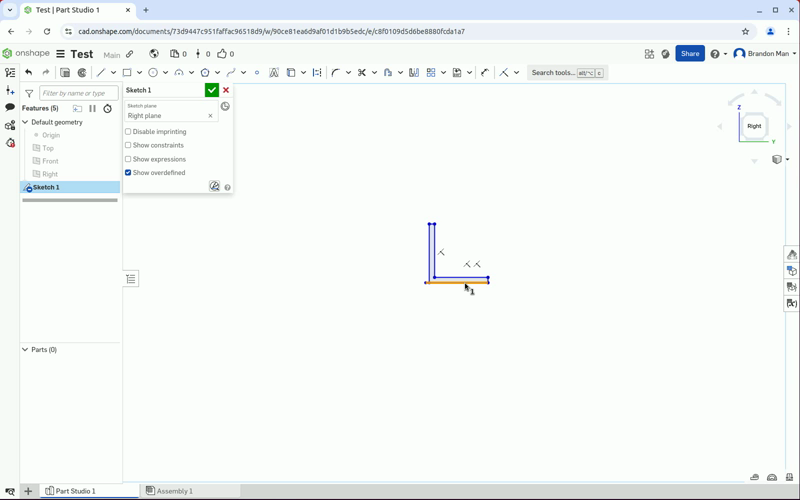
scroll(-6)
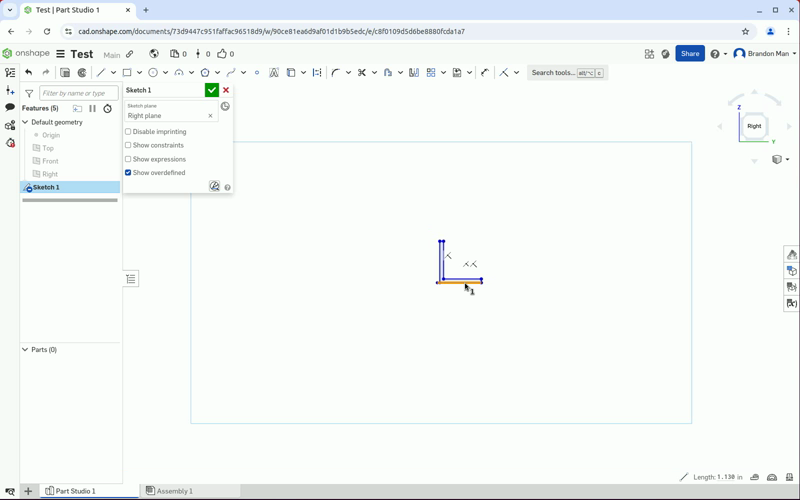
scroll(-6)
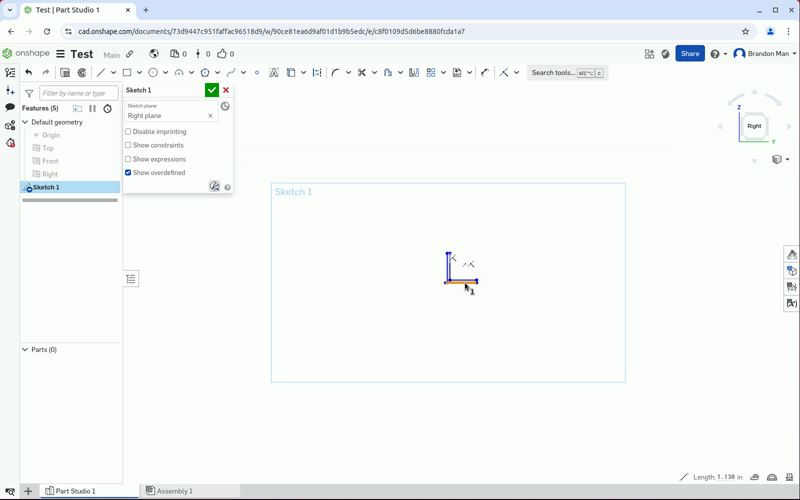
scroll(-6)
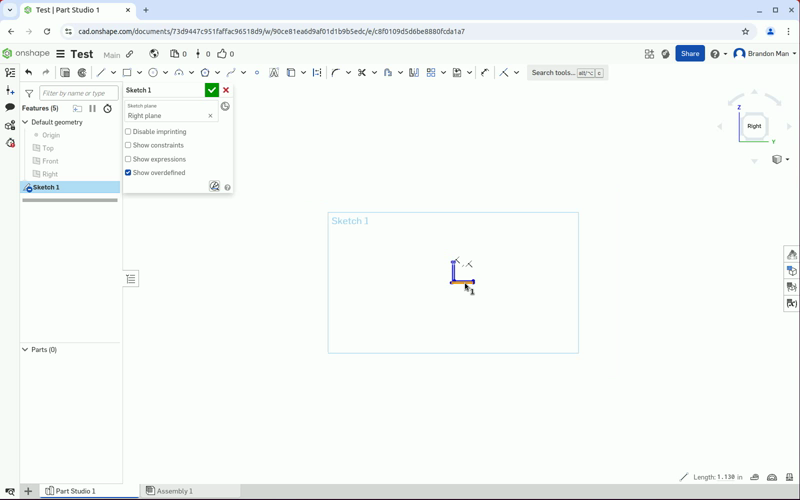
scroll(-6)
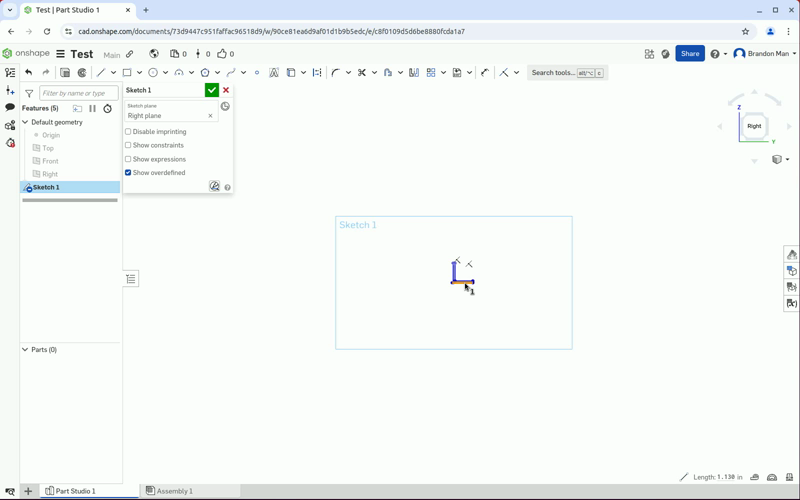
scroll(-6)
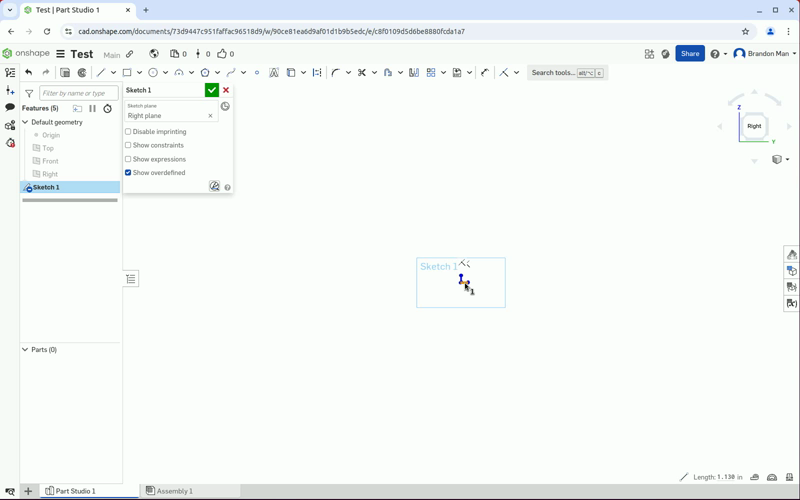
mouse_move(73, 352)
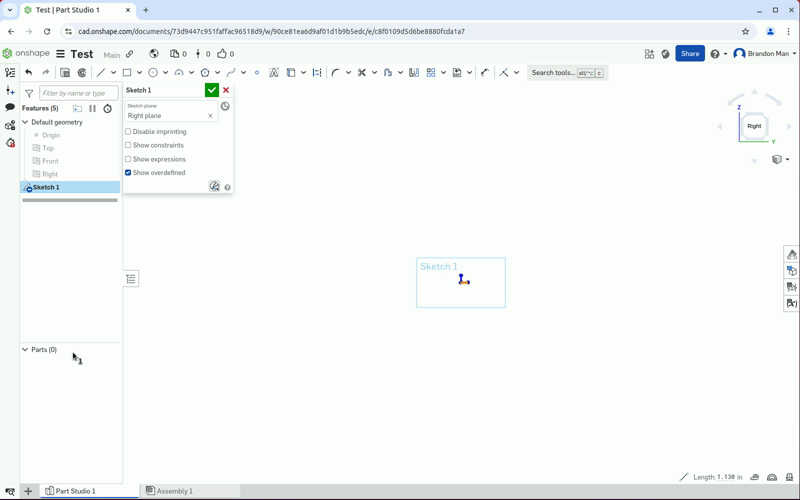
key(shift+y)
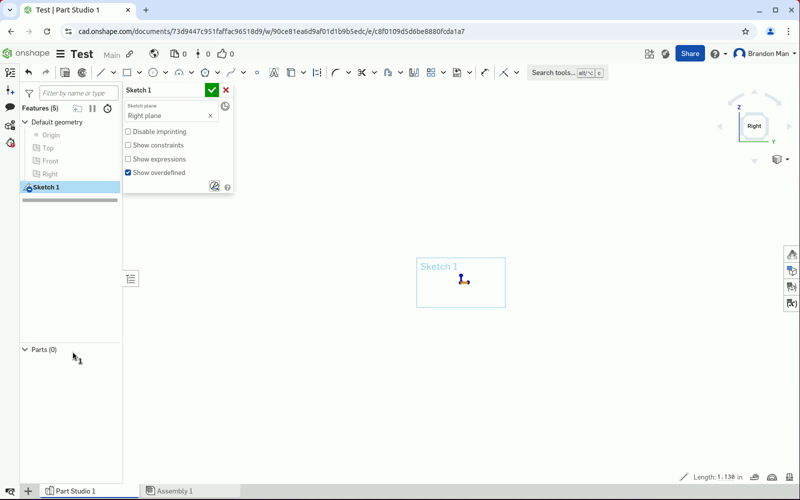
key(shift+e)
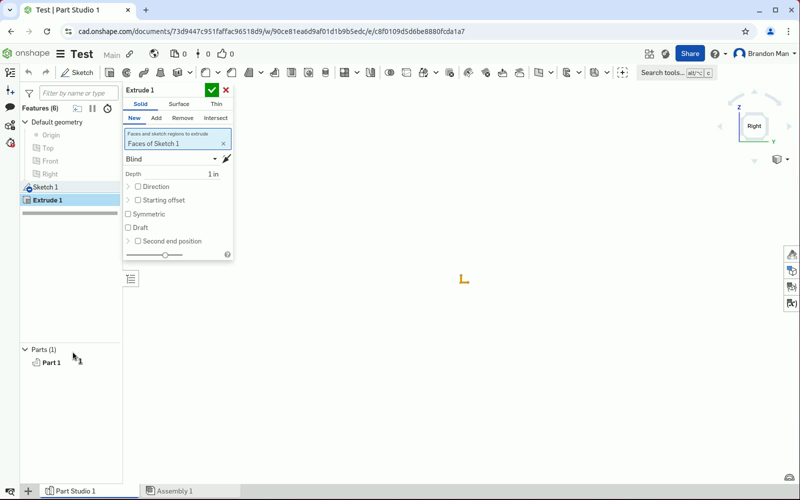
mouse_move(143, 106)
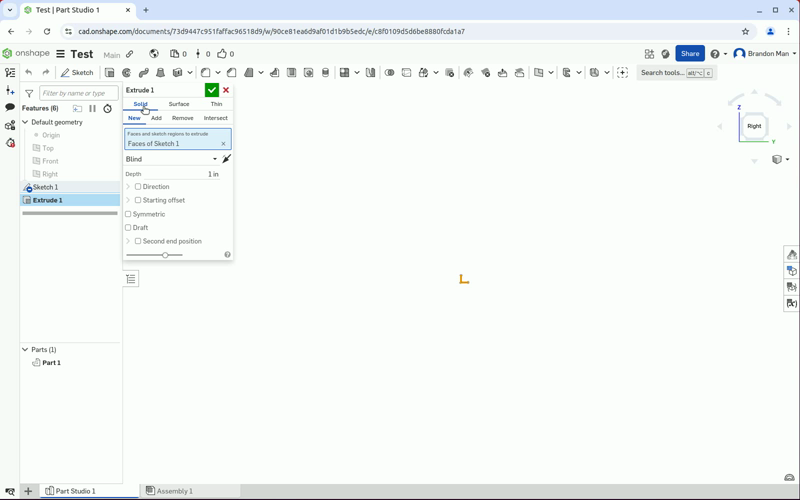
click(143, 106)
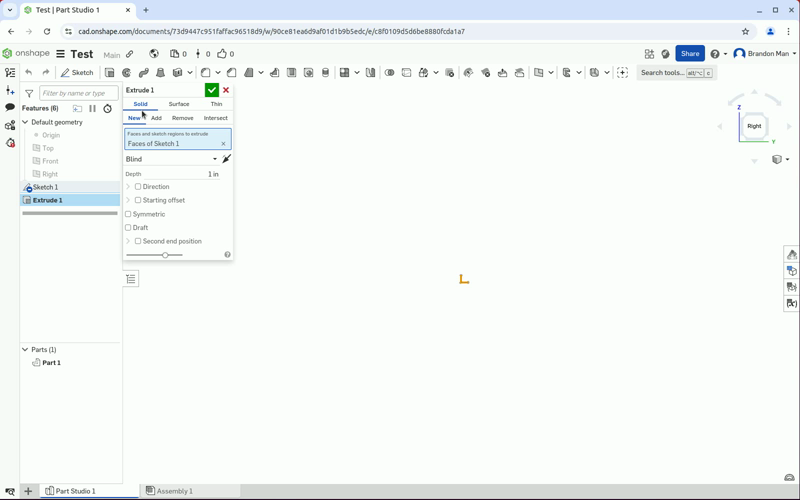
mouse_move(137, 120)
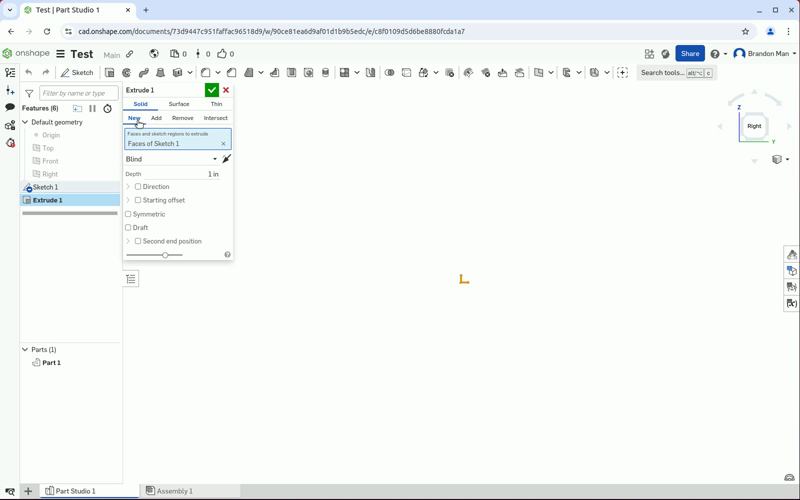
click(137, 120)
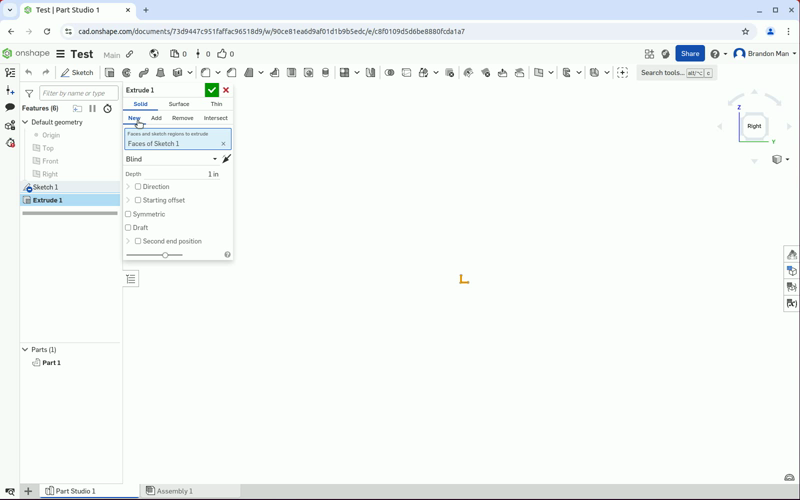
key(tab, 4)
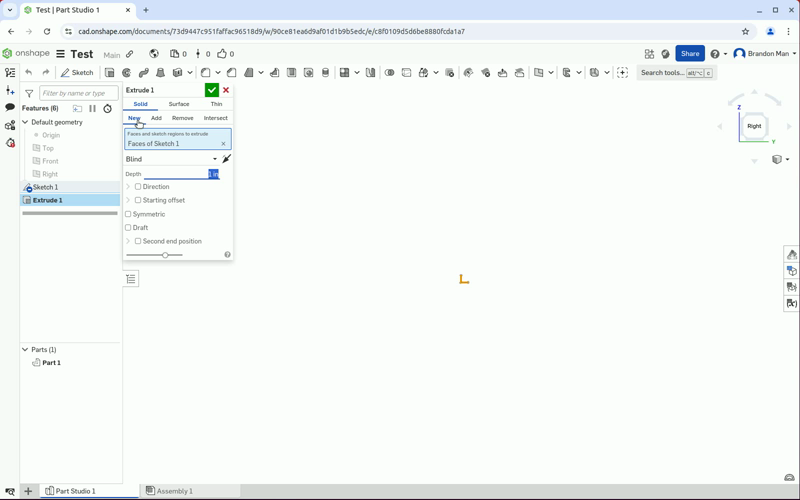
text(-23.108)
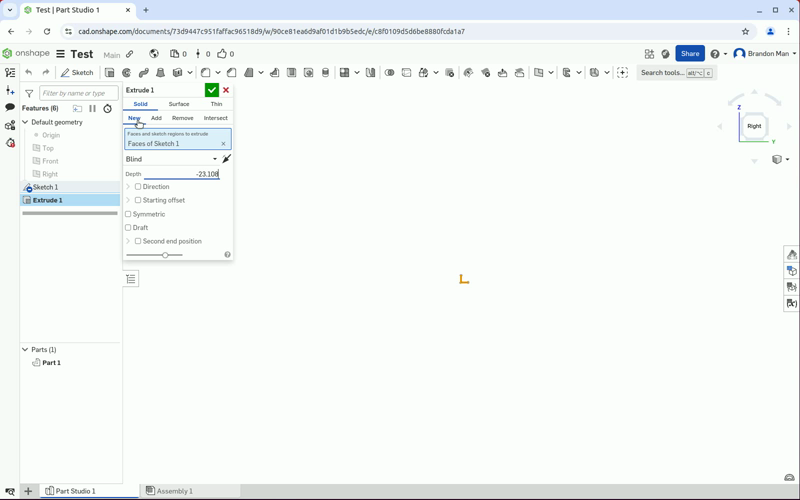
key(enter)
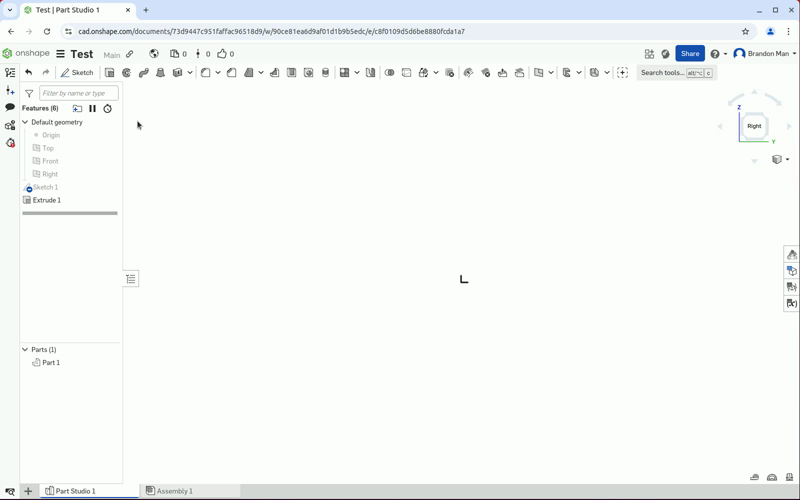
key(shift+h)
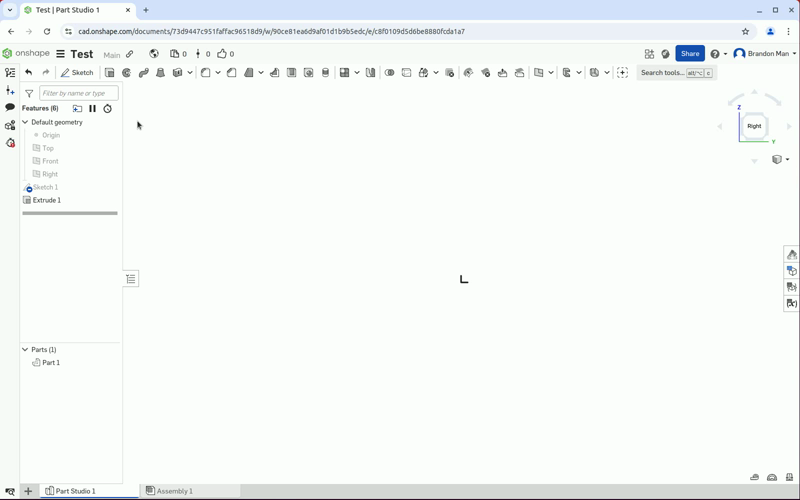
key(shift+h)
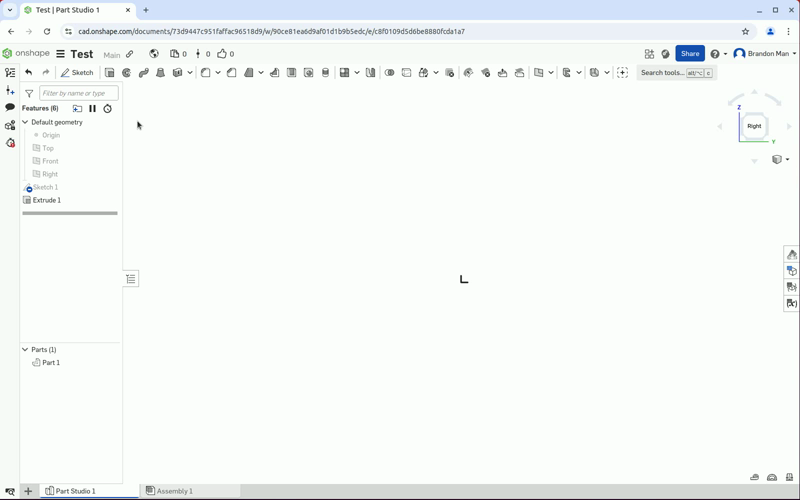
mouse_move(73, 189)
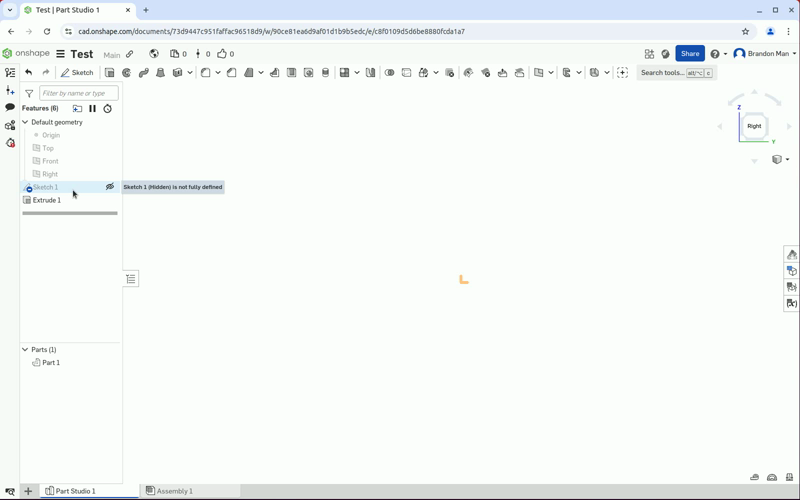
click(73, 189)
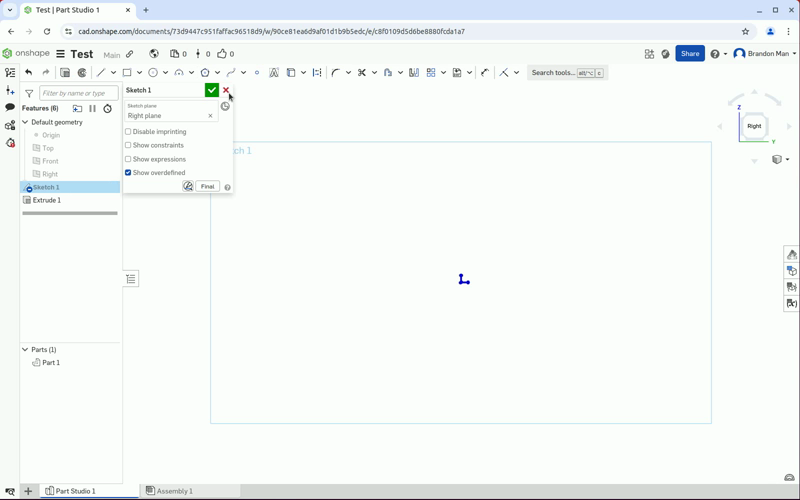
mouse_move(229, 92)
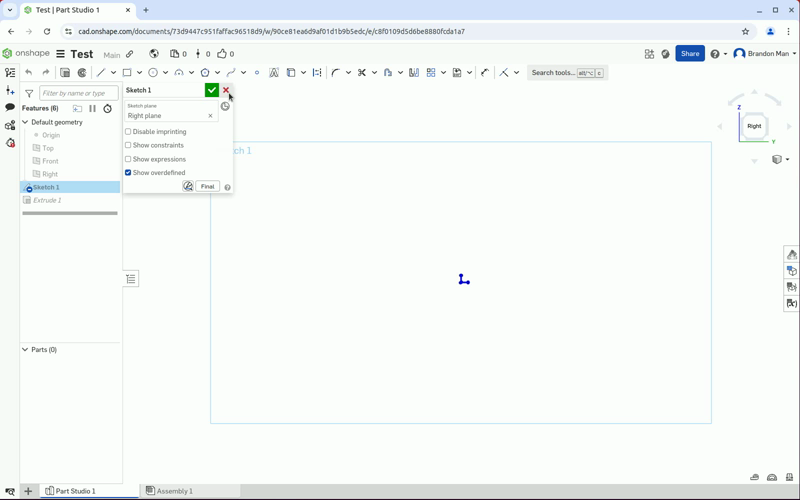
click(229, 92)
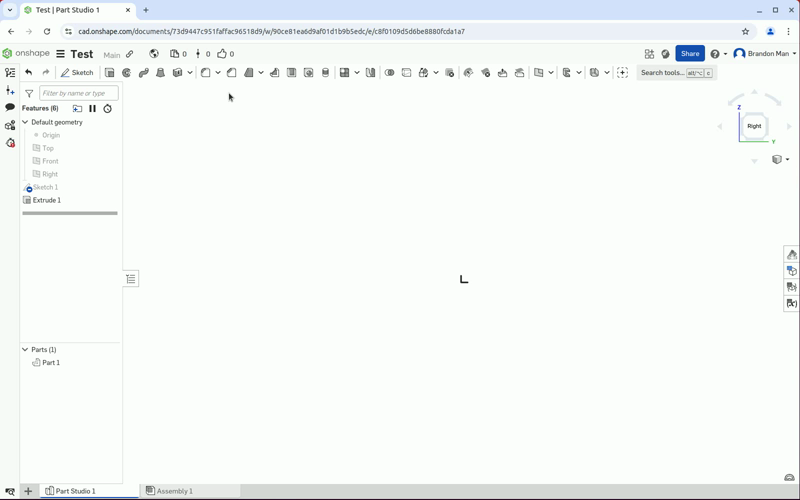
mouse_move(73, 352)
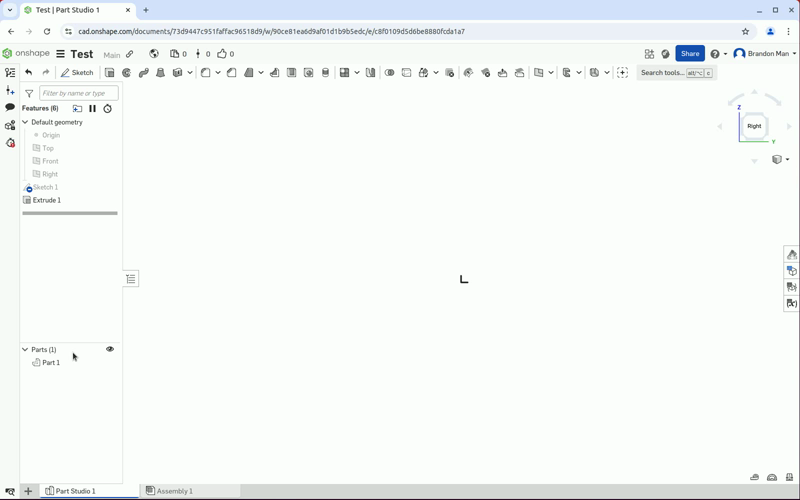
key(y)
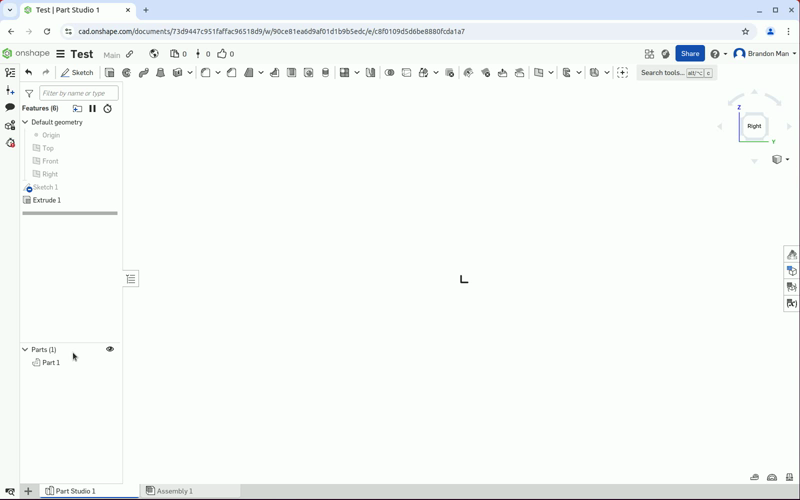
key(shift+p)
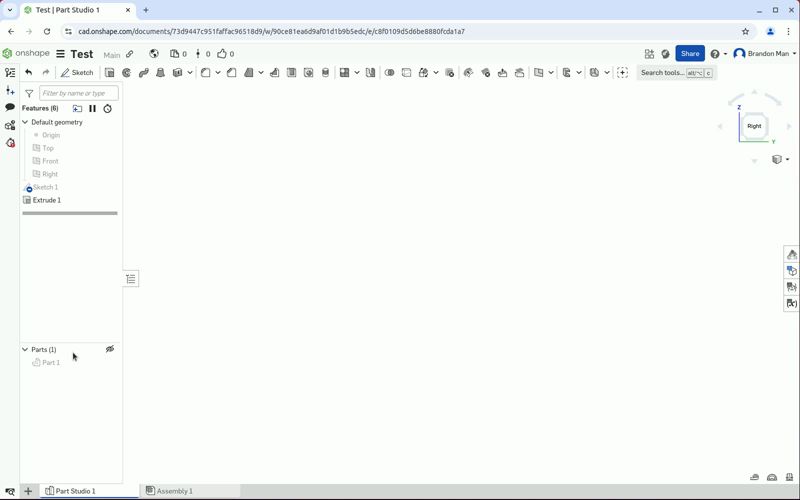
key(space)
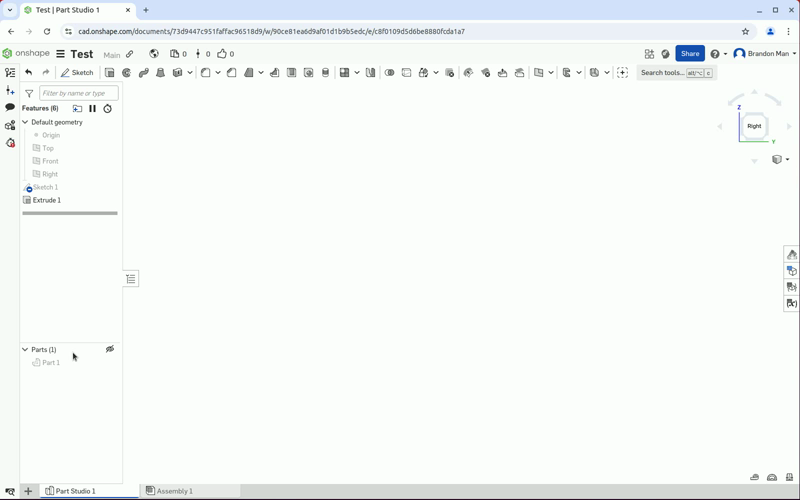
key_down(shift)
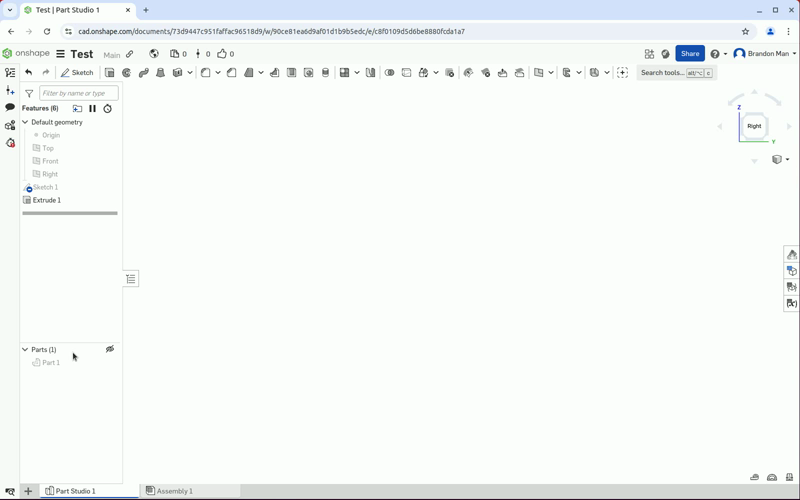
key(right)
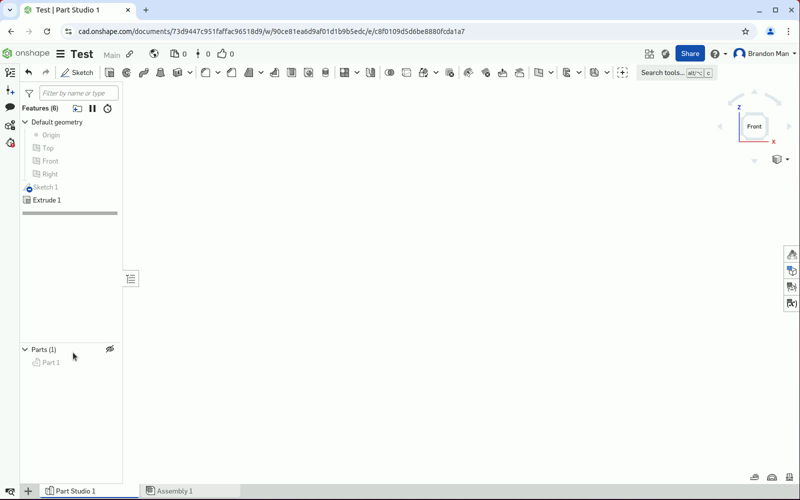
key_up(shift)
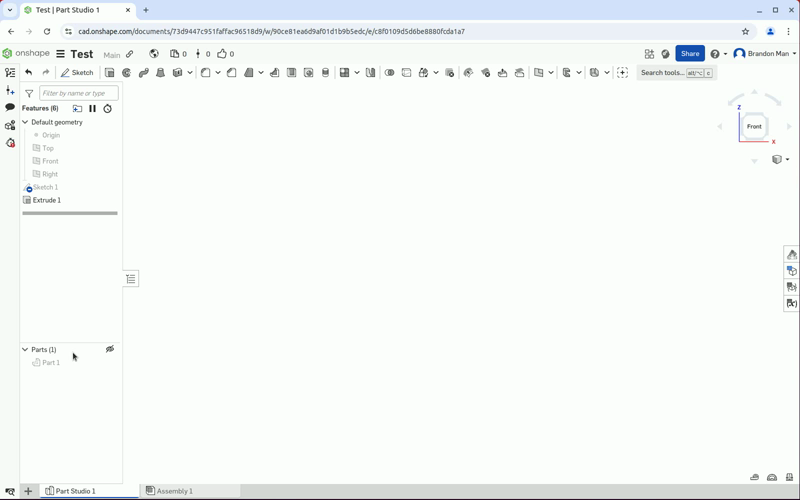
key(space)
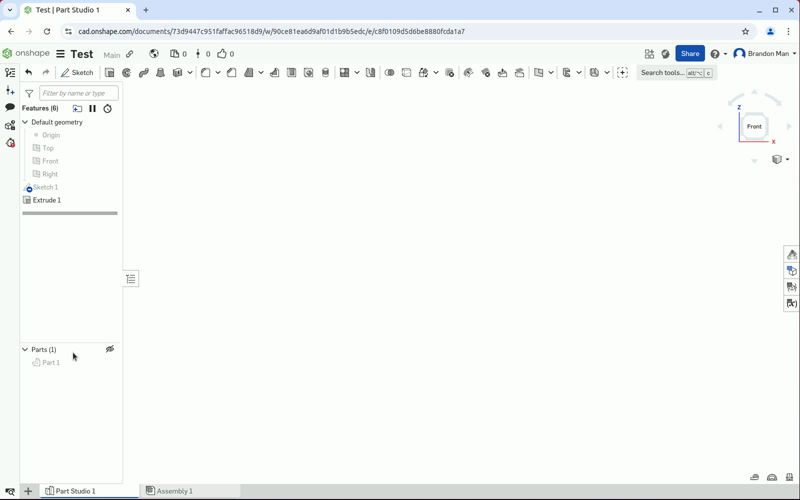
key_down(shift)
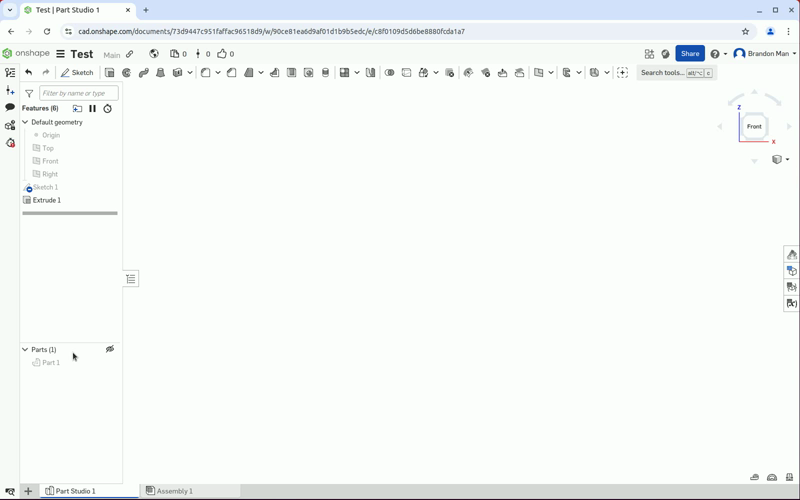
key(down)
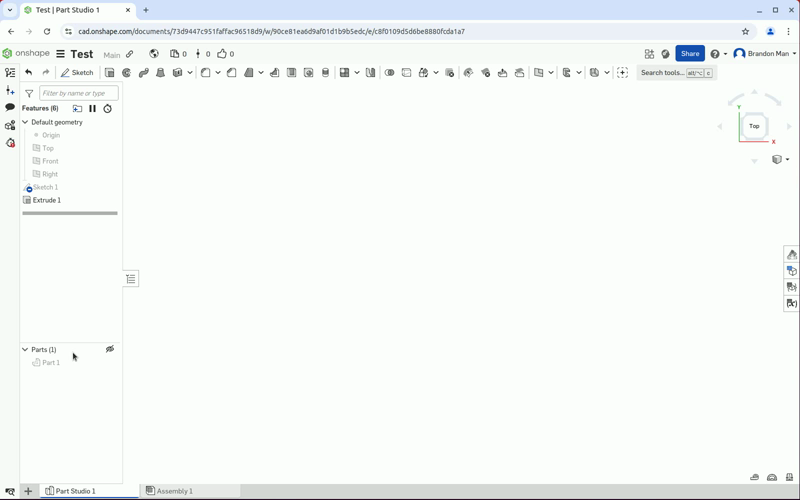
key_up(shift)
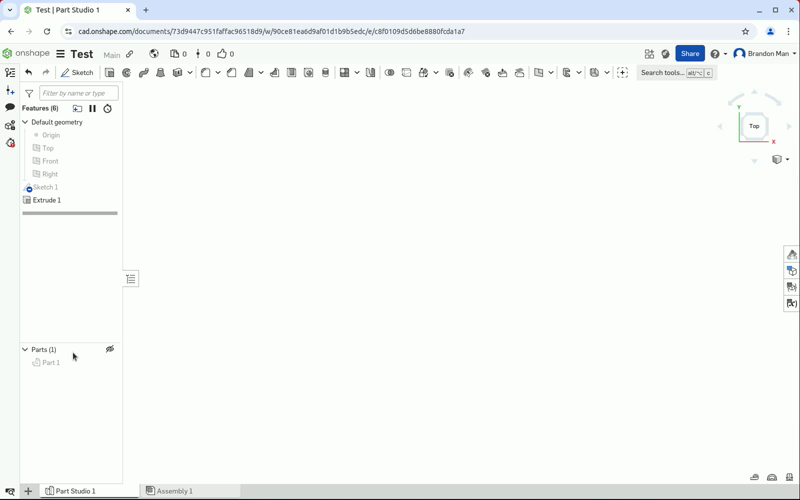
mouse_move(73, 352)
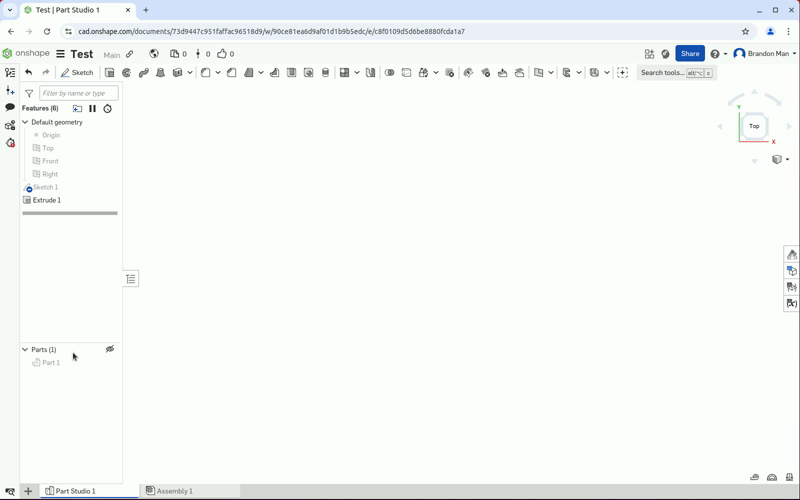
key(shift+y)
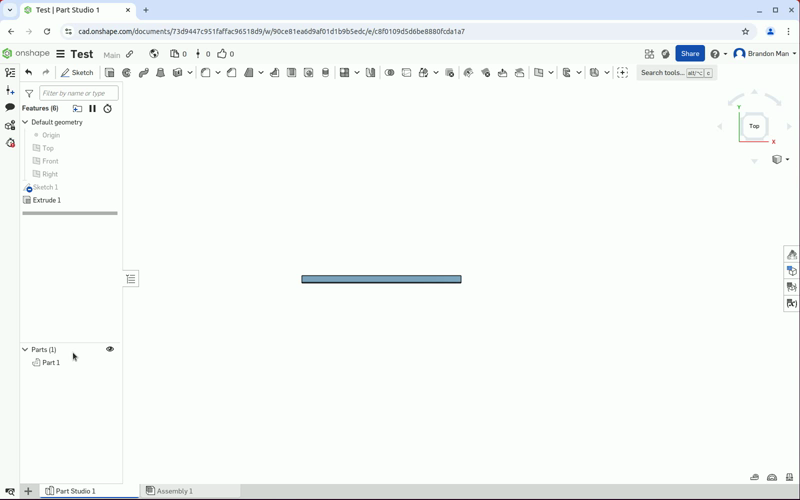
mouse_move(541, 75)
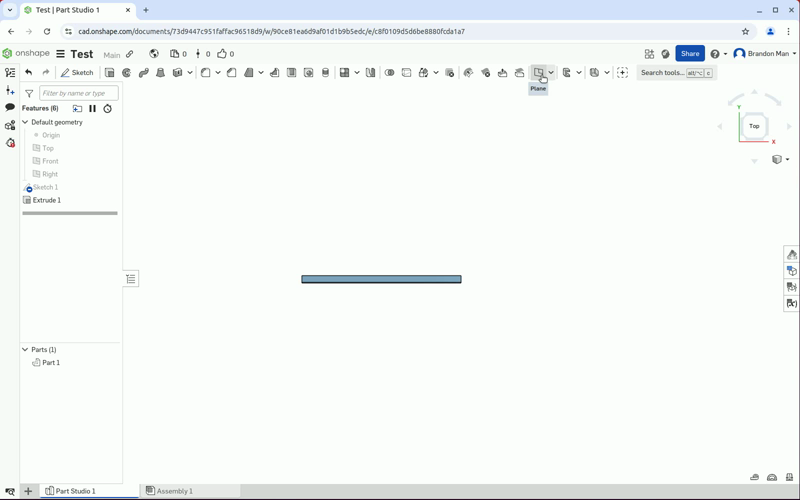
click(541, 75)
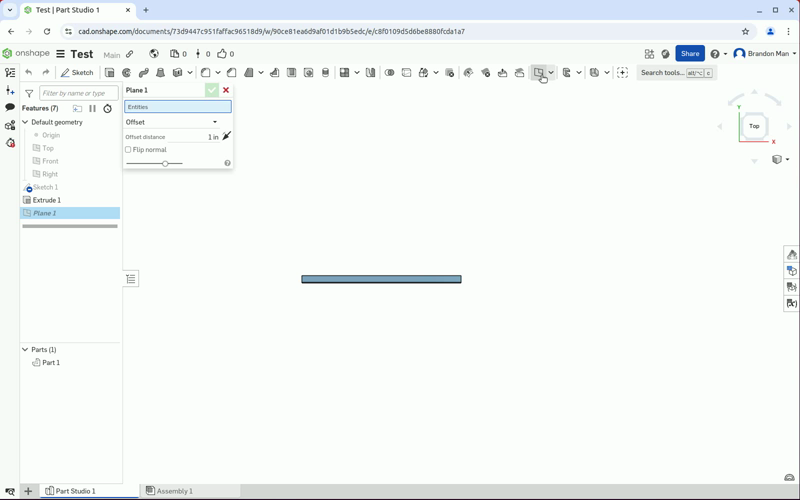
mouse_move(73, 150)
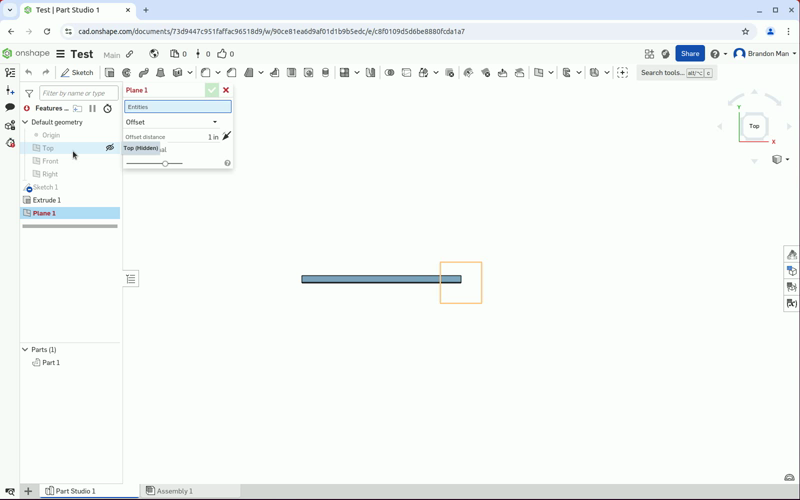
click(73, 150)
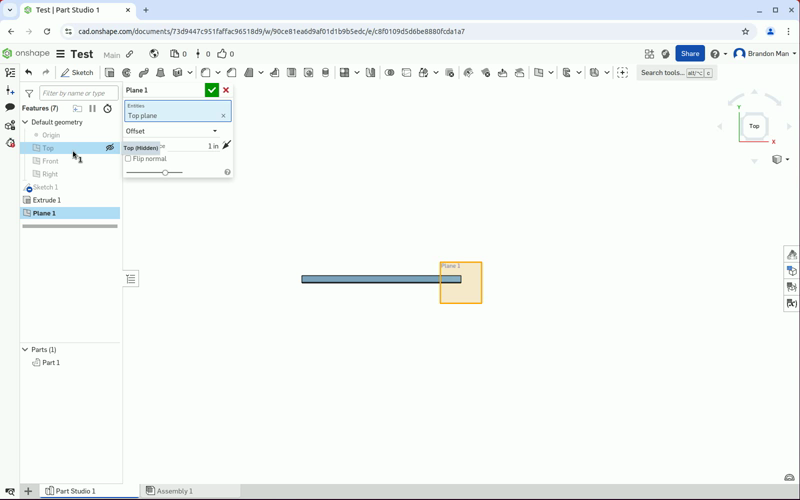
key(tab, 2)
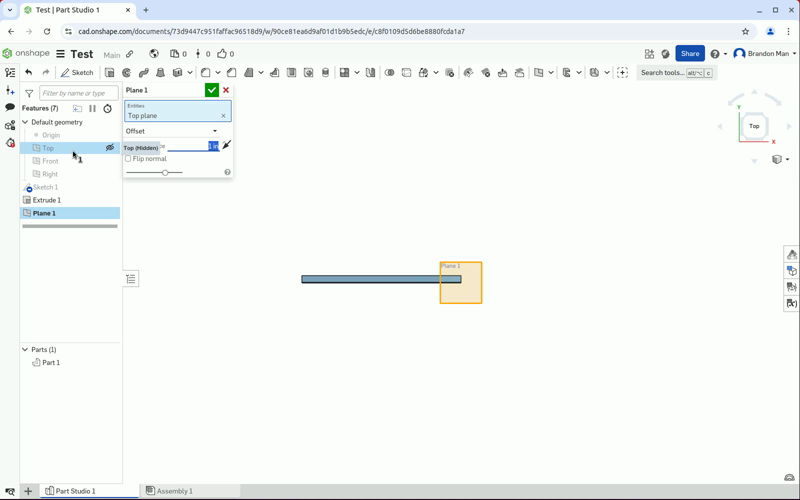
text(0.955)
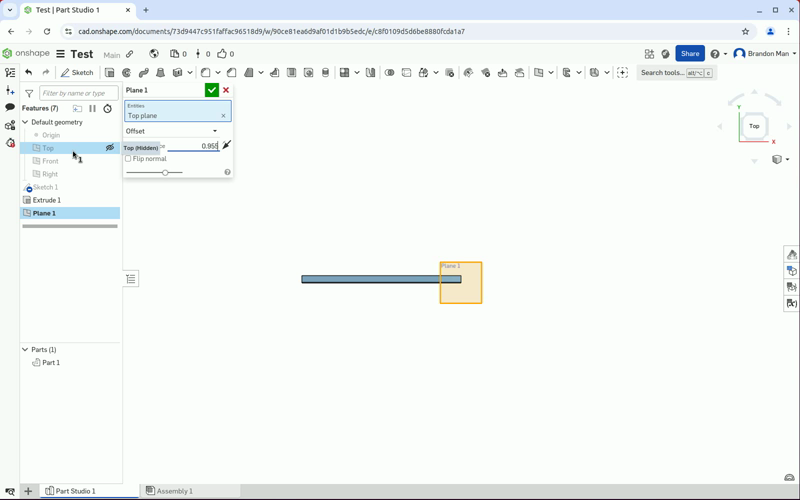
key(enter, 2)
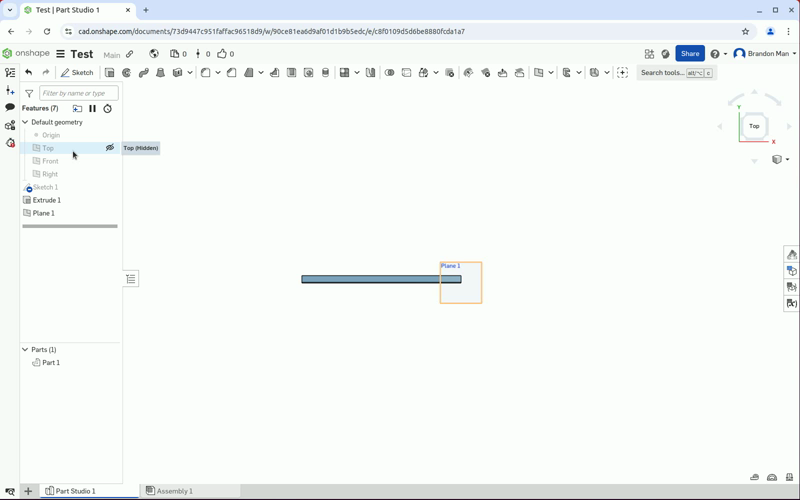
key(shift+s)
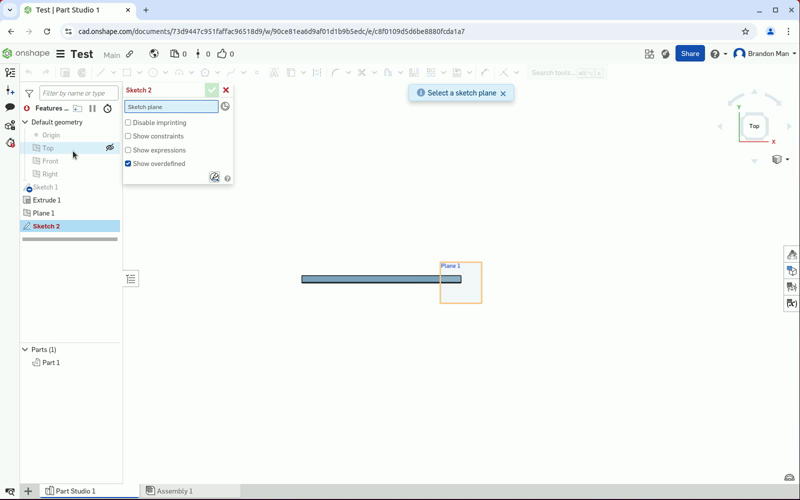
mouse_move(73, 215)
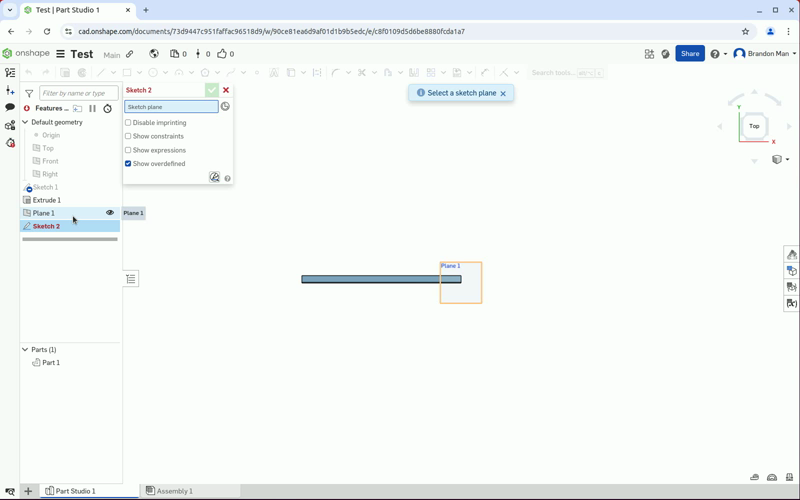
click(73, 215)
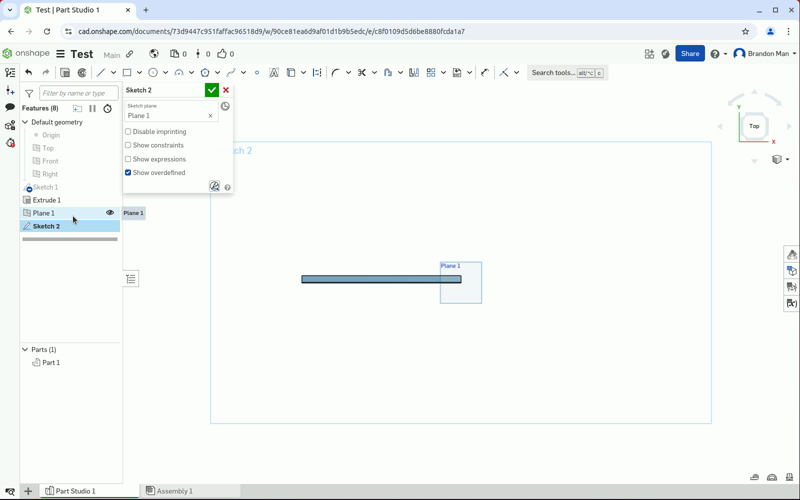
mouse_move(73, 352)
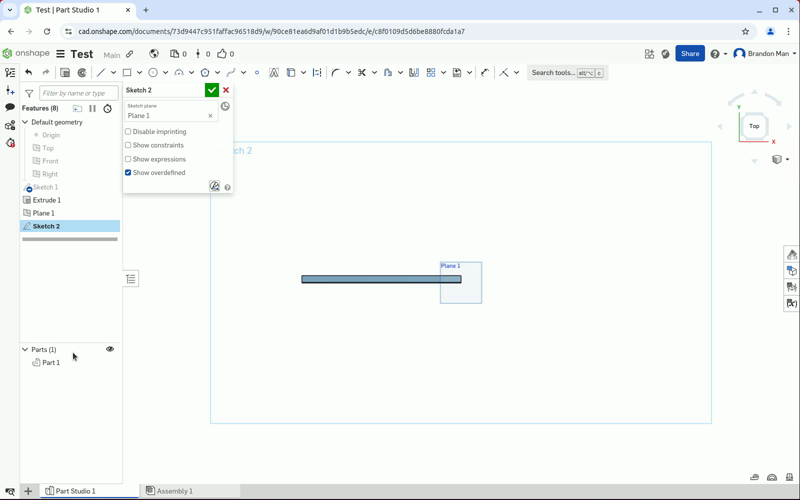
key(y)
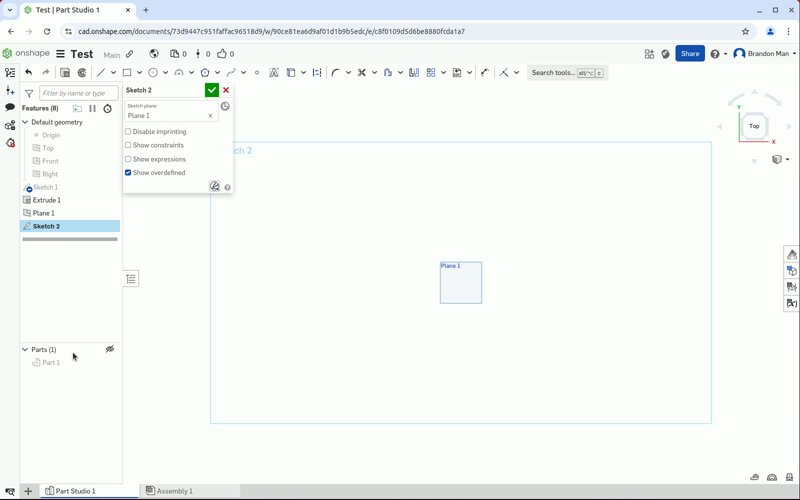
key(l)
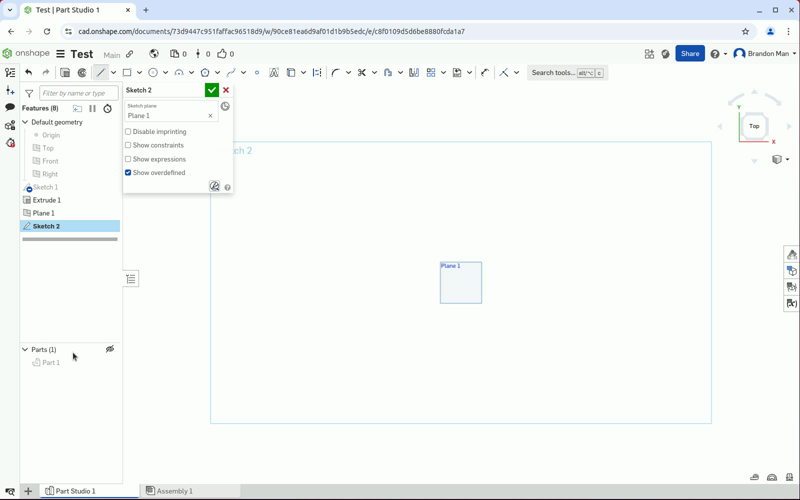
key_down(shift)
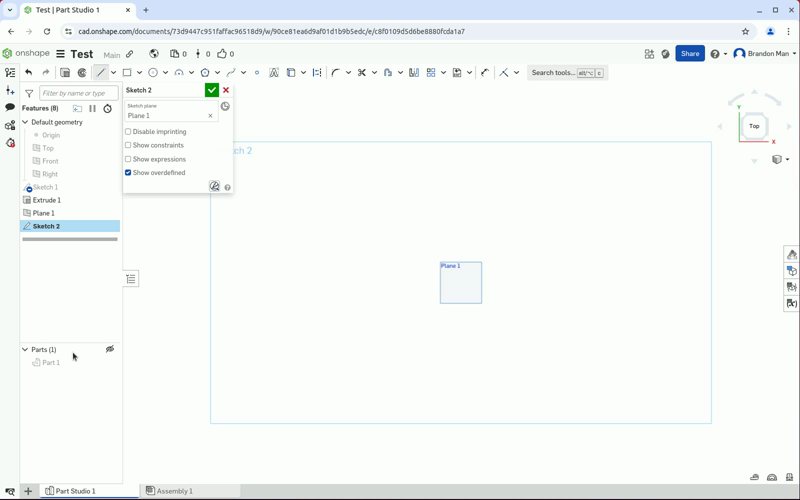
mouse_move(456, 278)
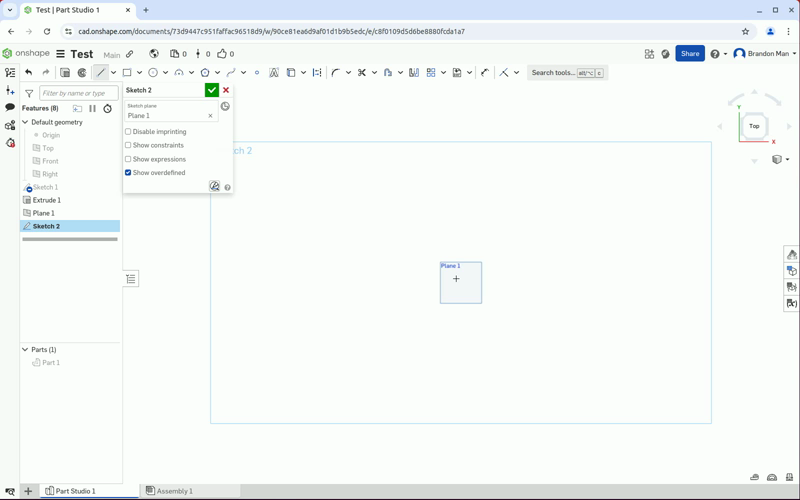
click(456, 278)
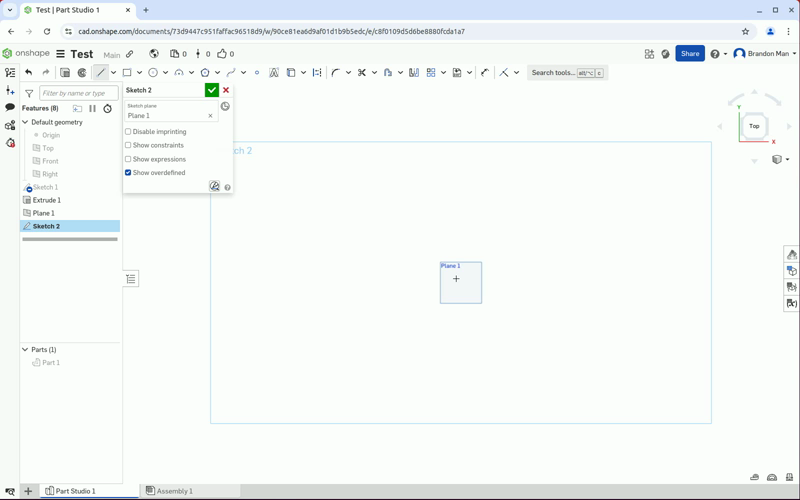
key_up(shift)
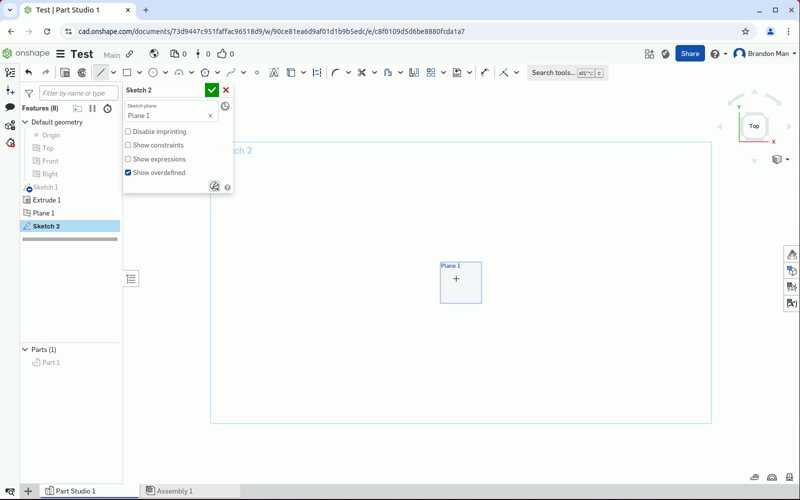
key_down(shift)
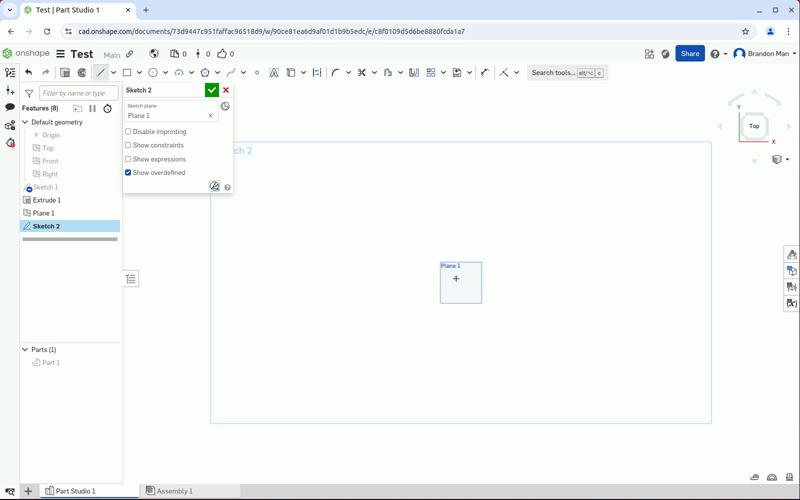
mouse_move(486, 278)
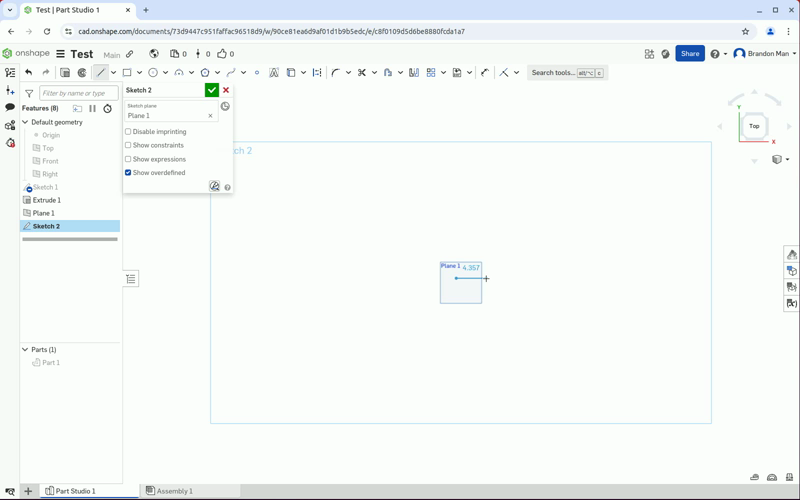
mouse_move(461, 283)
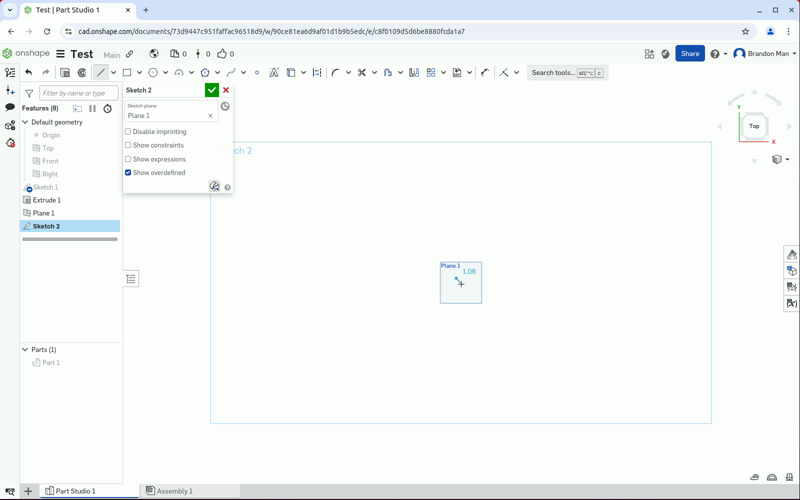
click(461, 283)
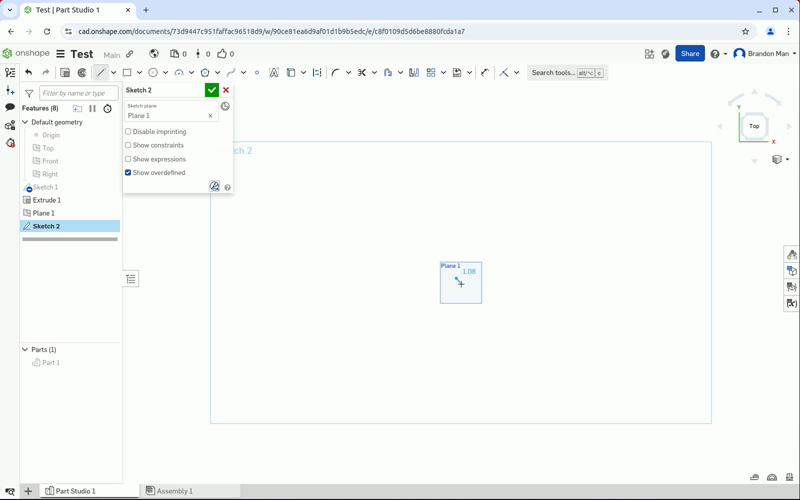
key_up(shift)
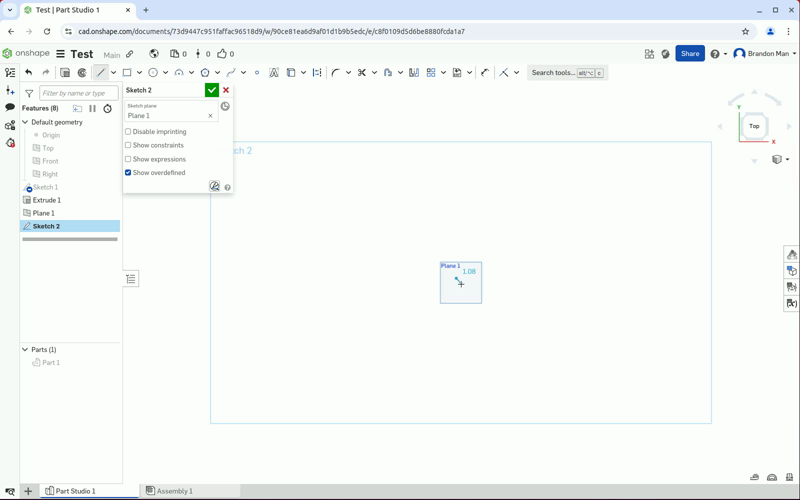
key_down(shift)
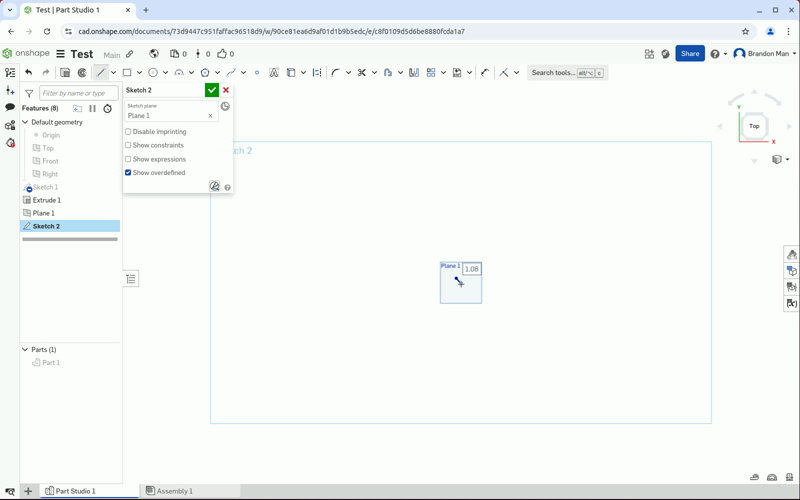
mouse_move(491, 283)
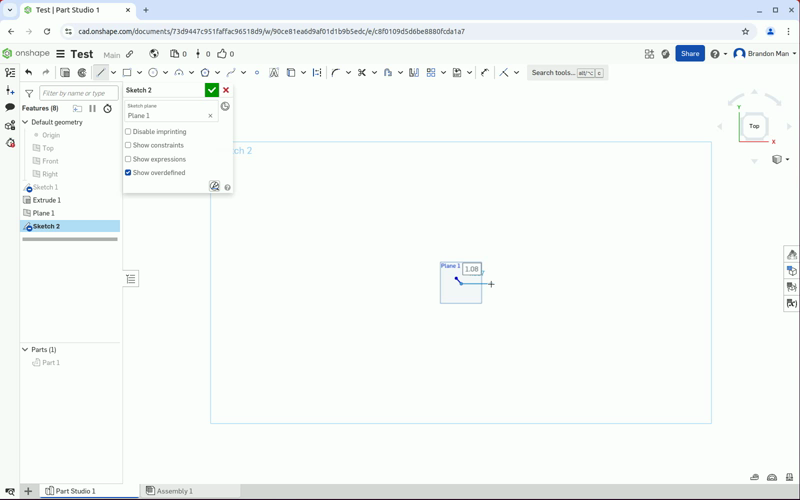
mouse_move(461, 283)
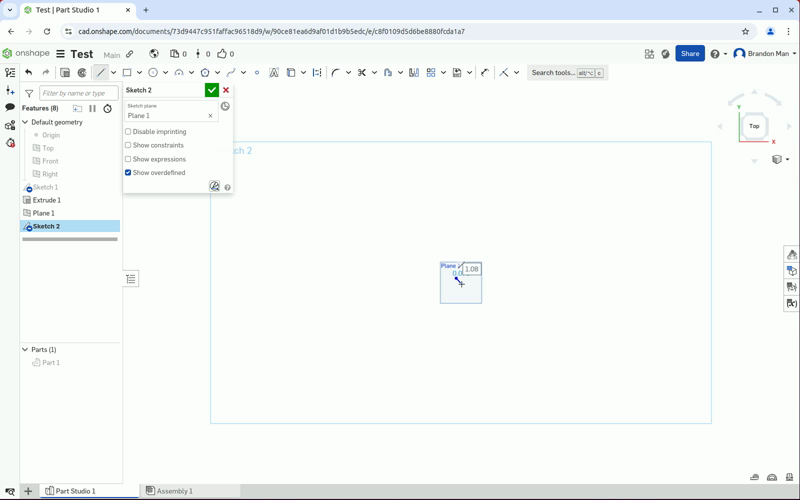
scroll(6)
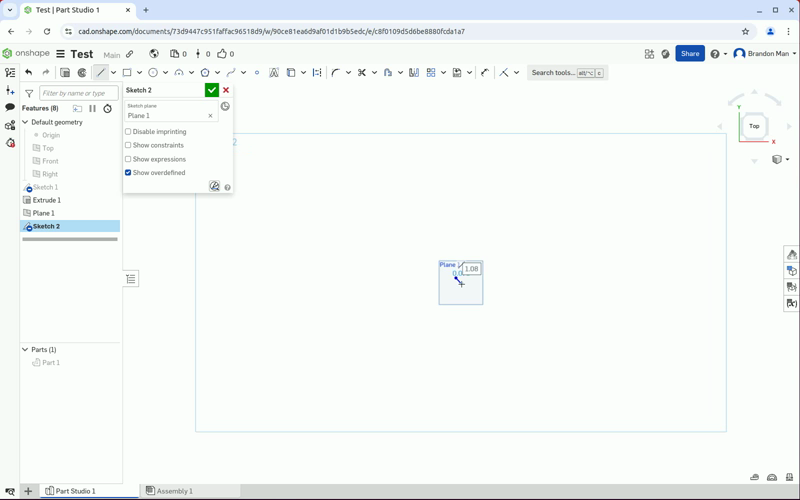
scroll(6)
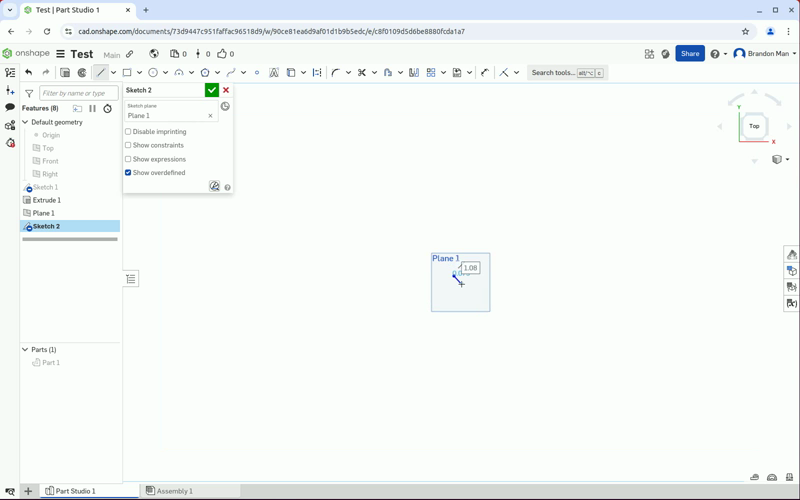
scroll(6)
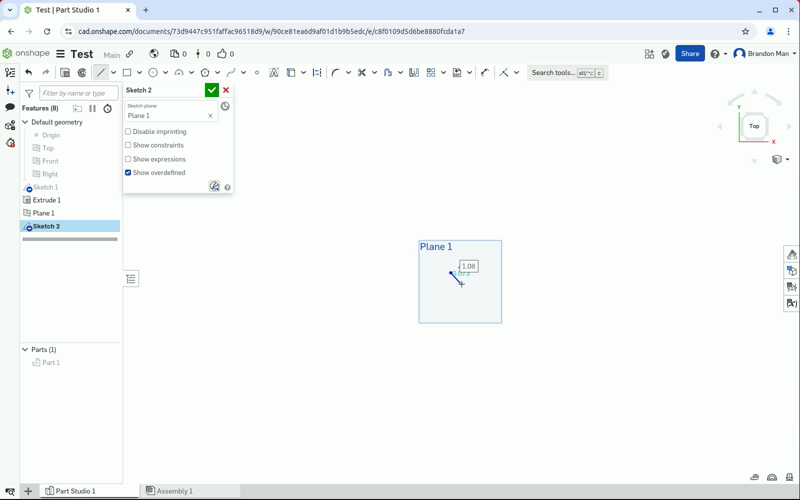
scroll(6)
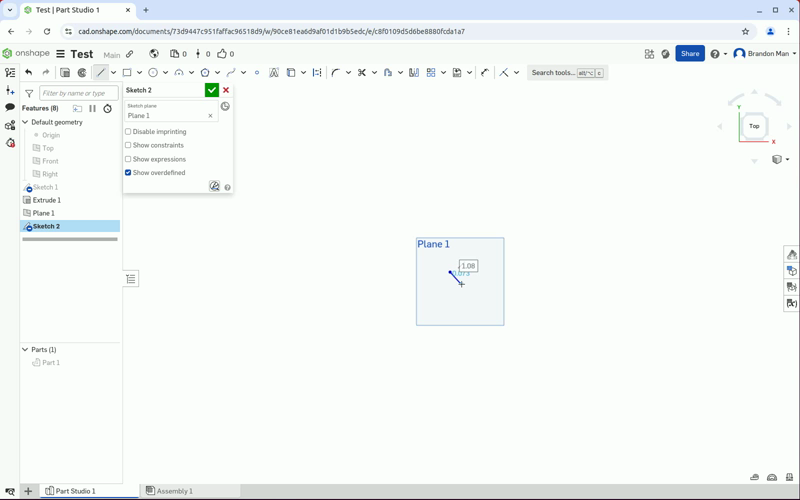
scroll(6)
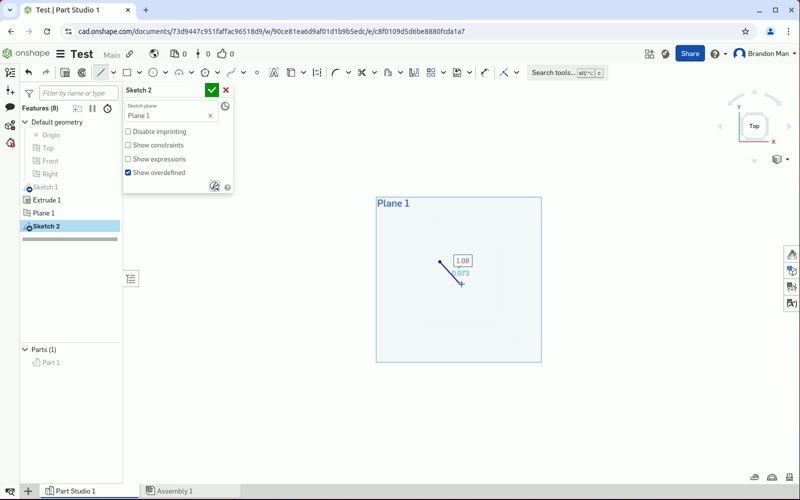
scroll(6)
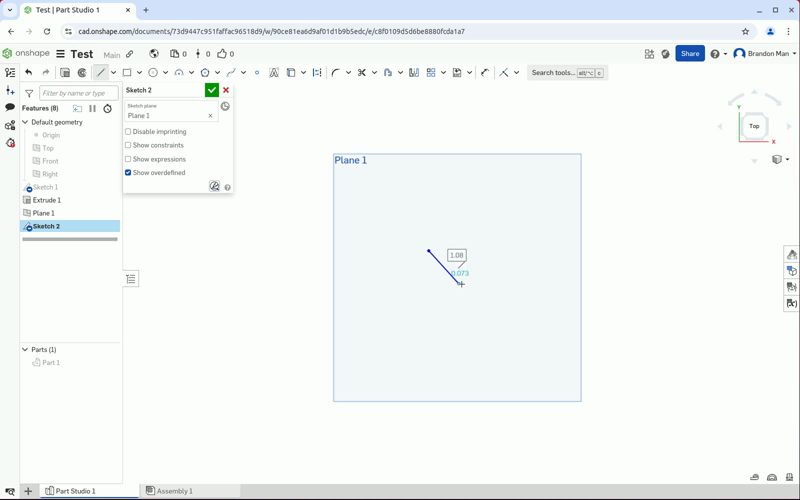
scroll(6)
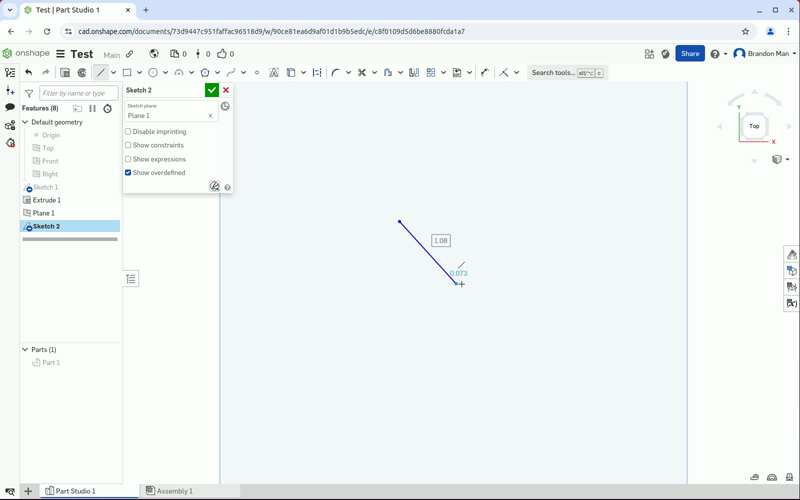
click(461, 283)
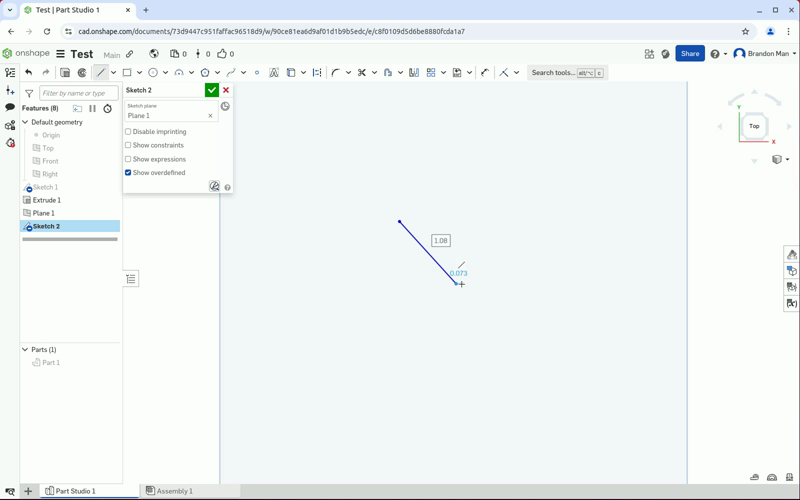
scroll(-6)
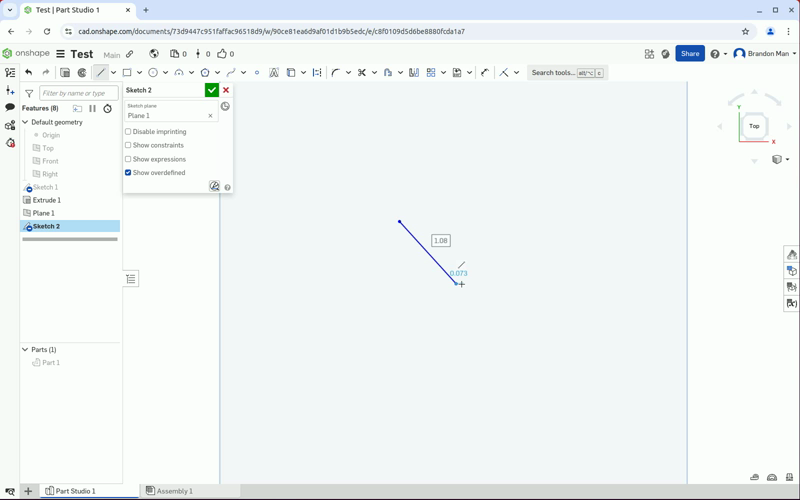
scroll(-6)
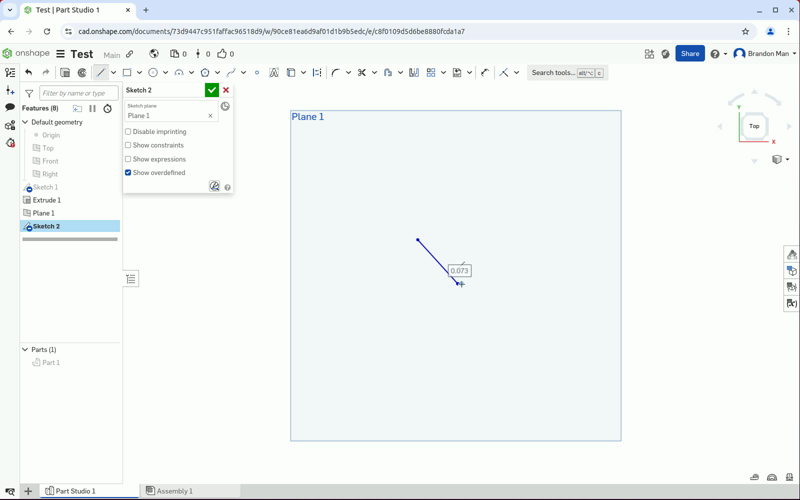
scroll(-6)
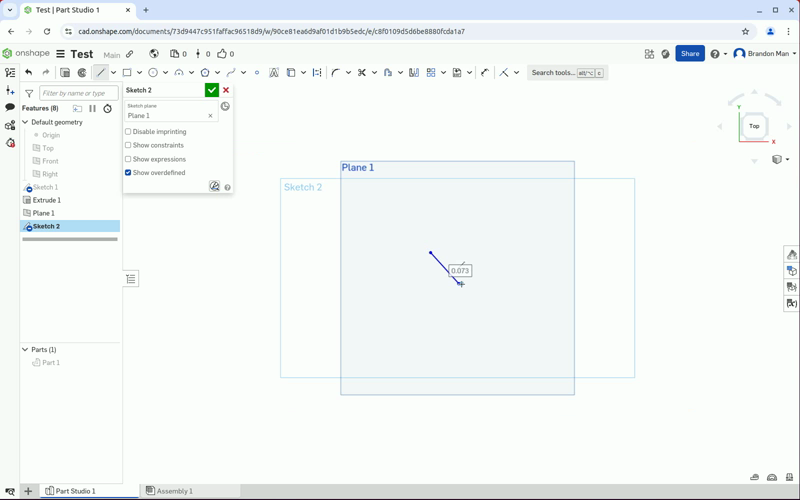
scroll(-6)
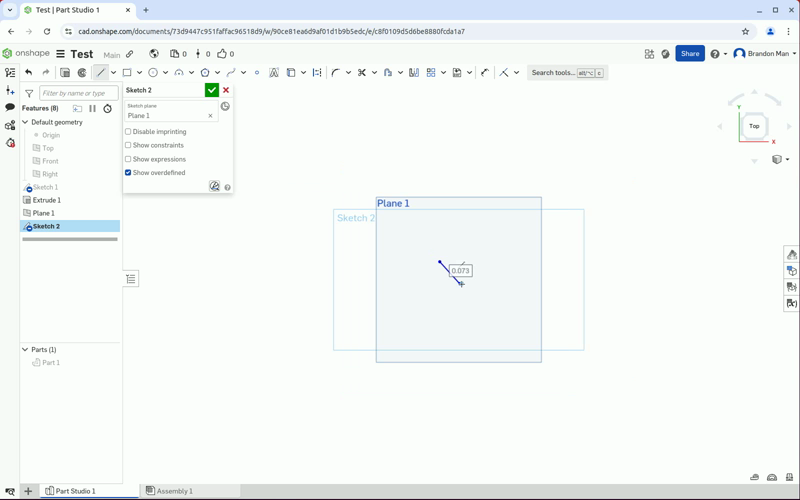
scroll(-6)
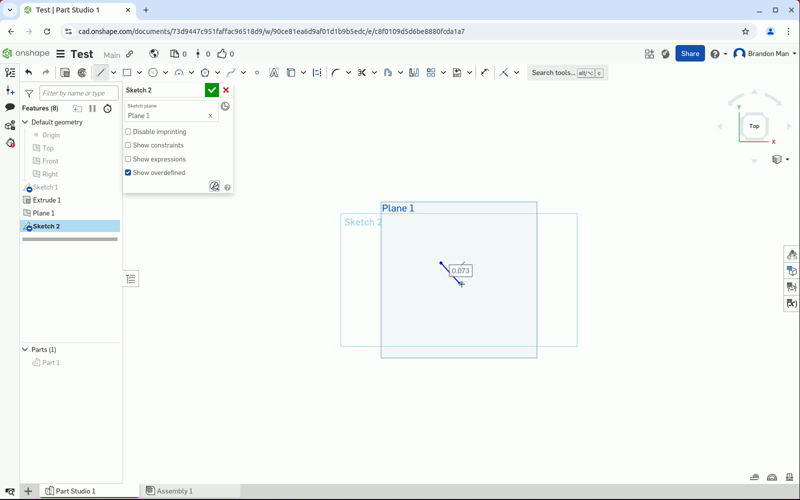
scroll(-6)
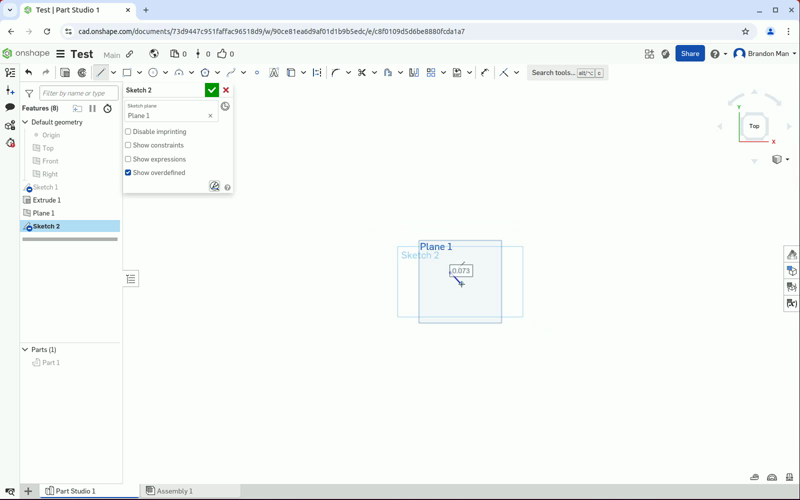
scroll(-6)
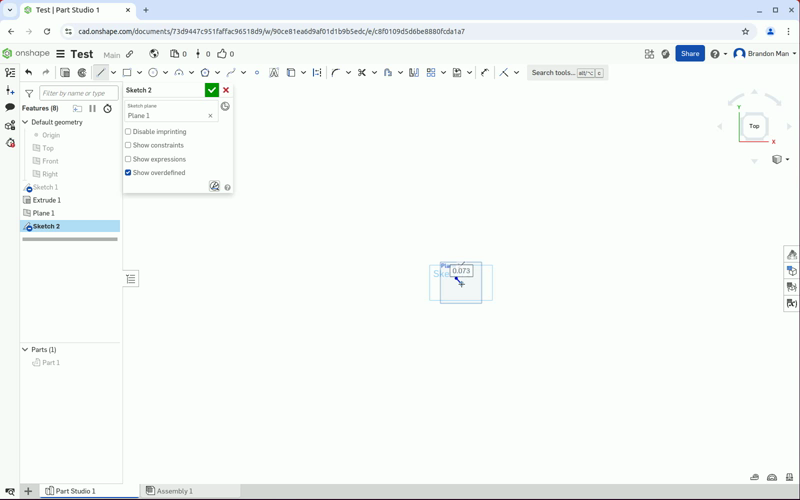
key_up(shift)
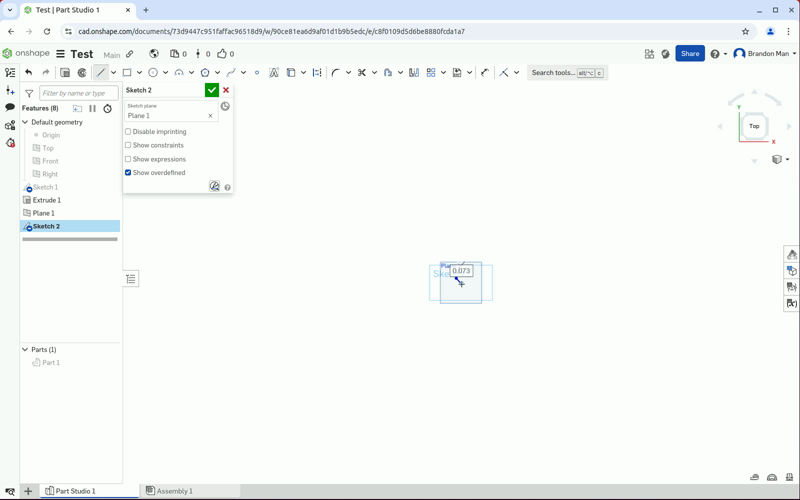
key_down(shift)
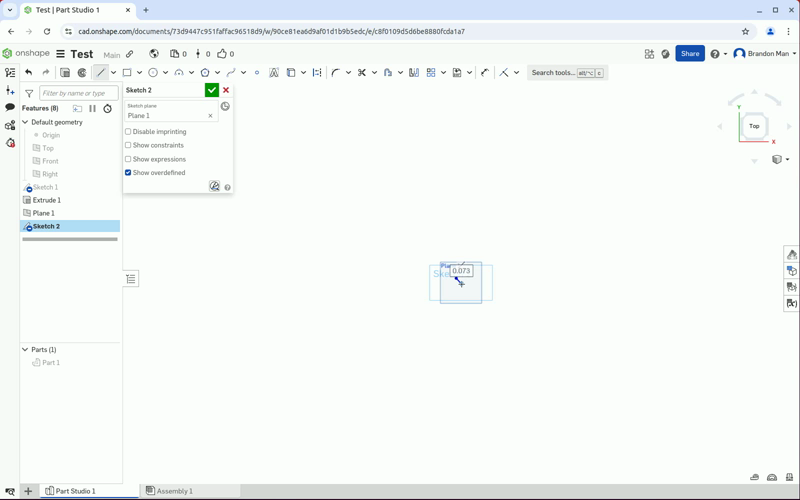
mouse_move(492, 283)
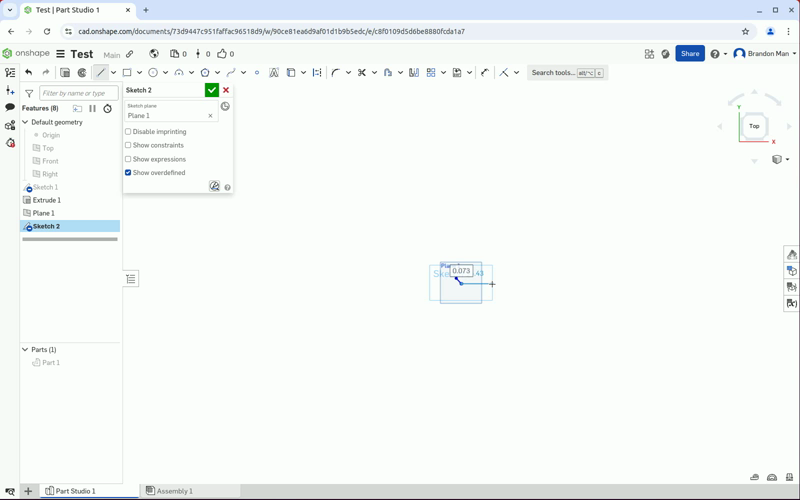
mouse_move(461, 278)
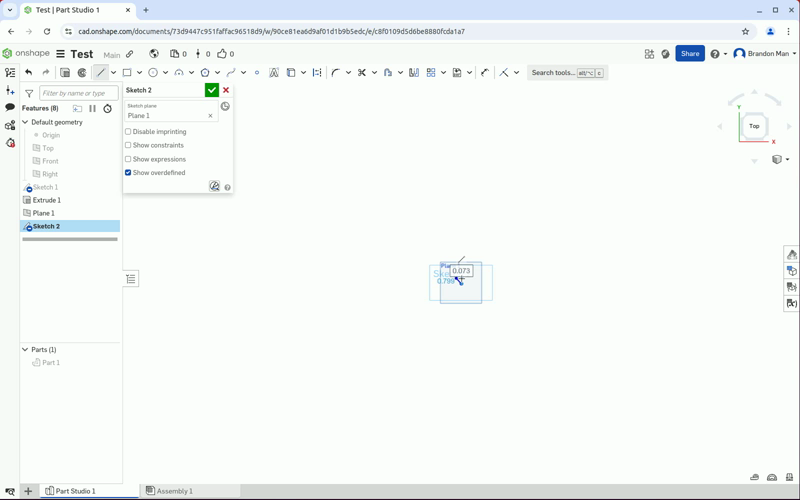
scroll(6)
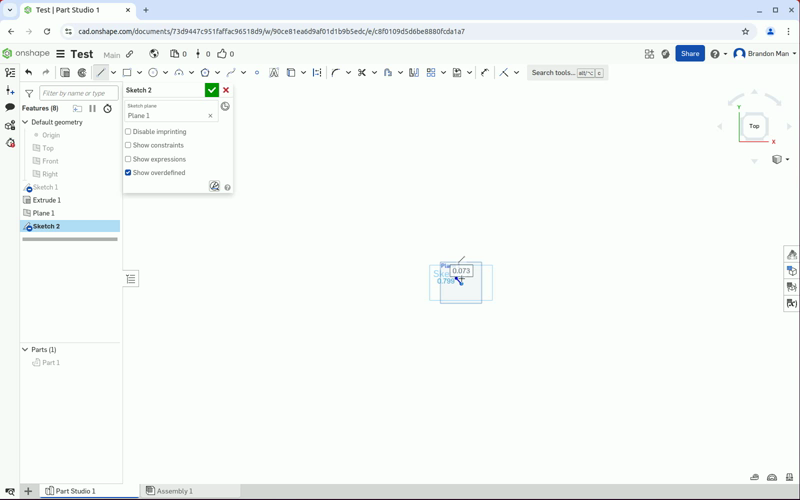
scroll(6)
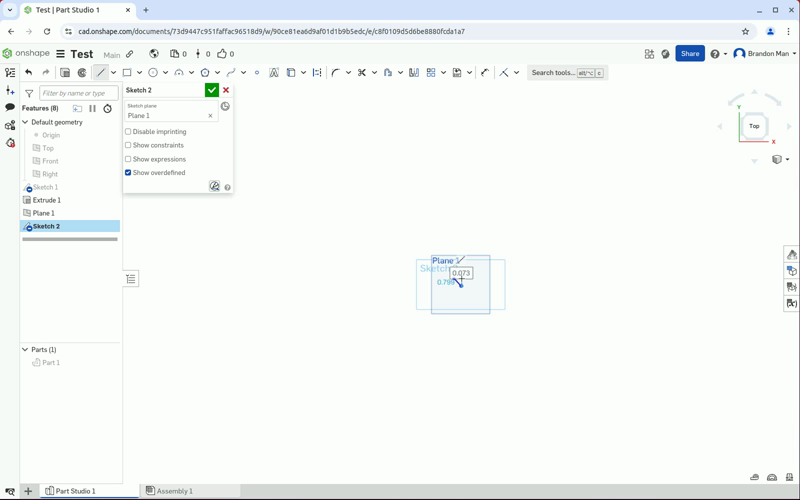
scroll(6)
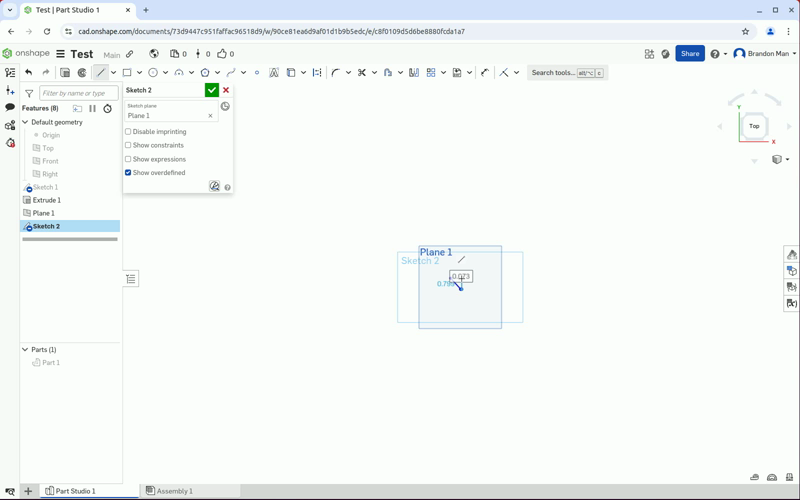
scroll(6)
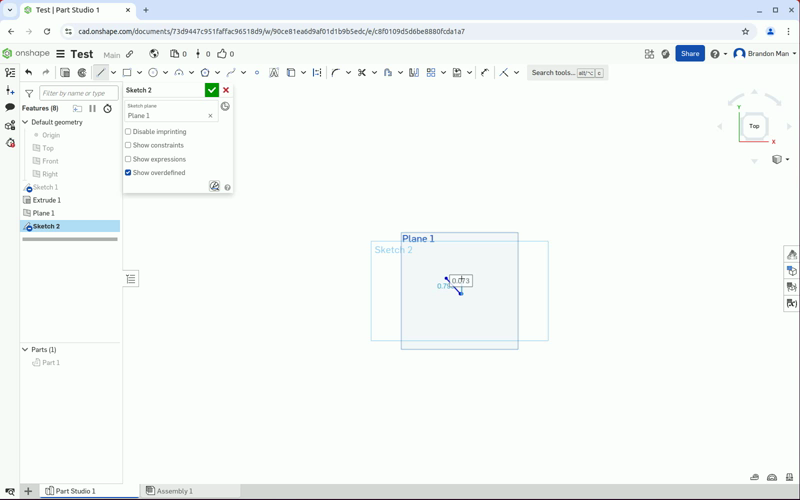
scroll(6)
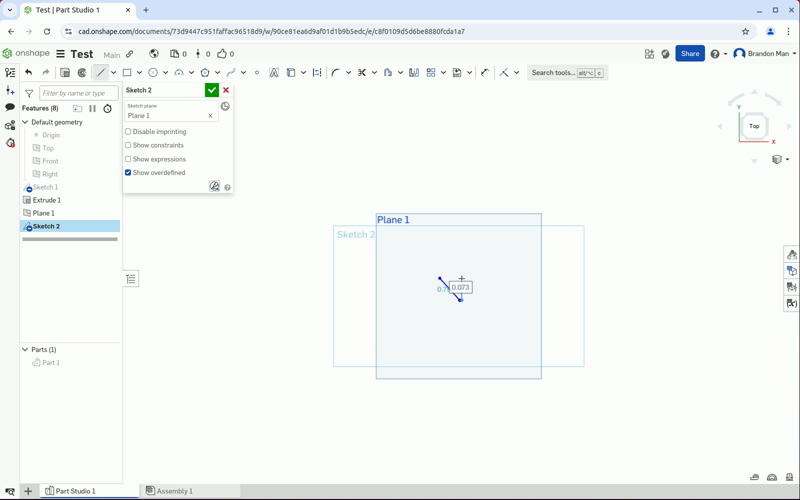
scroll(6)
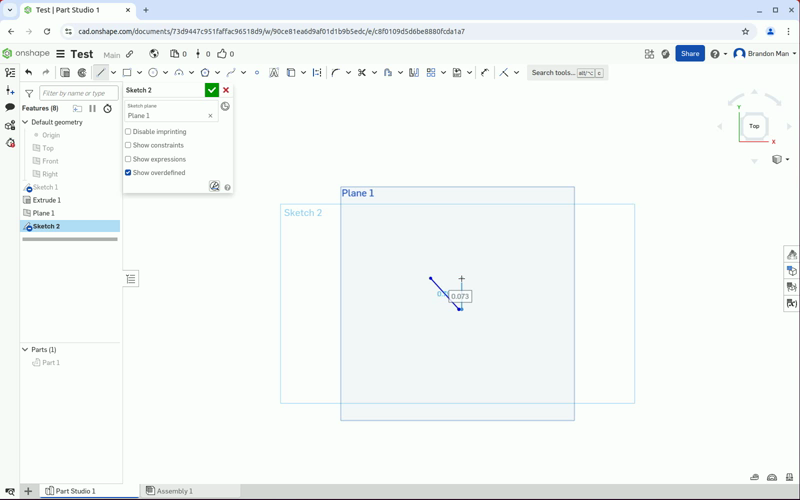
scroll(6)
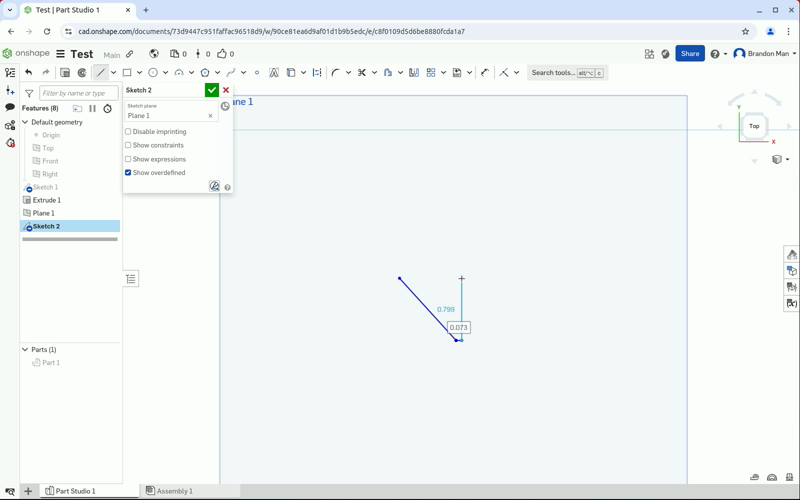
click(461, 278)
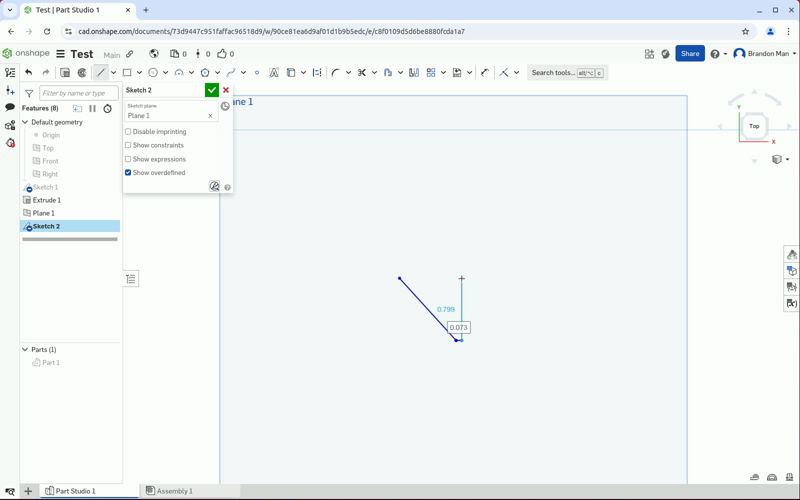
scroll(-6)
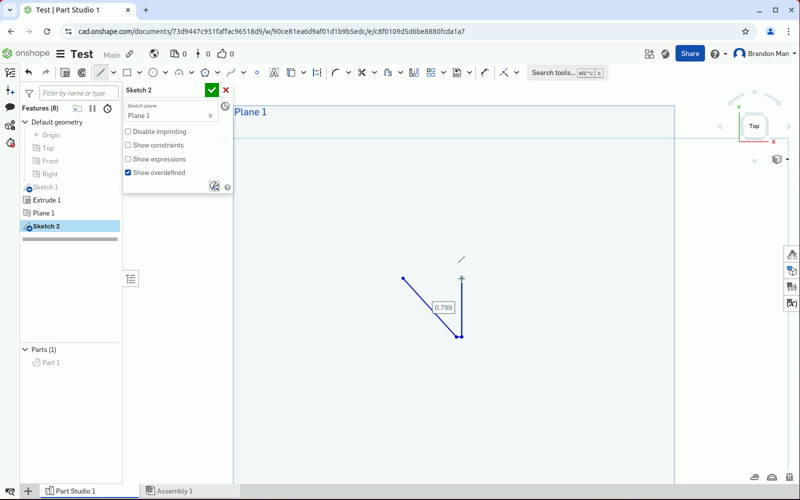
scroll(-6)
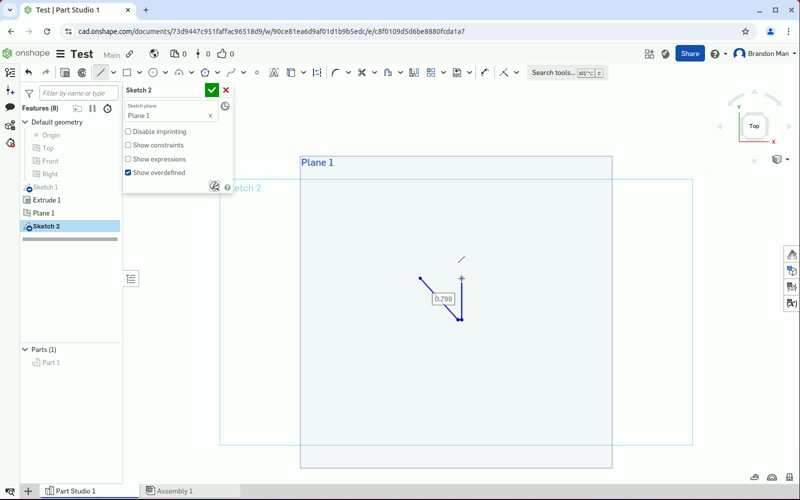
scroll(-6)
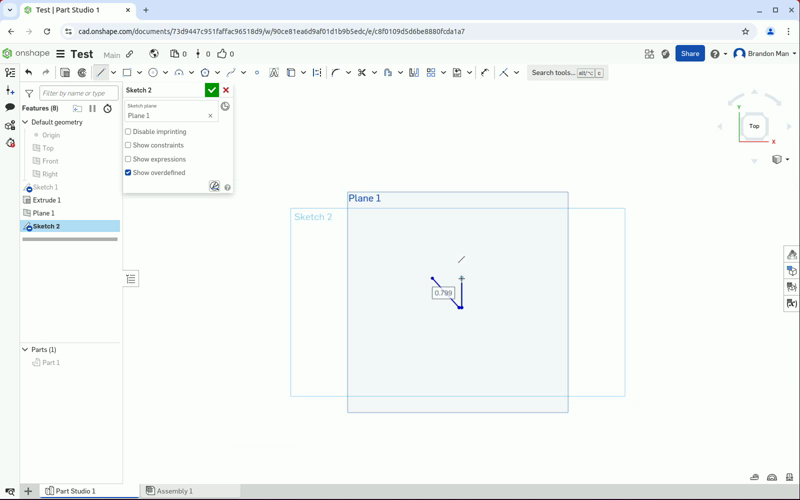
scroll(-6)
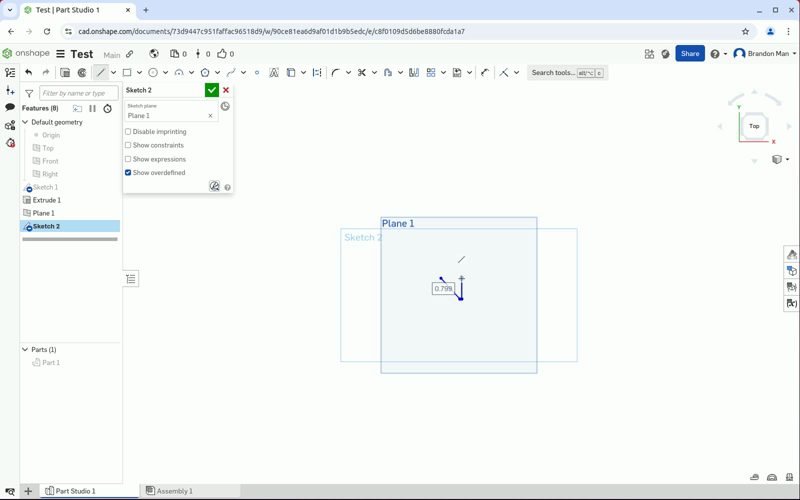
scroll(-6)
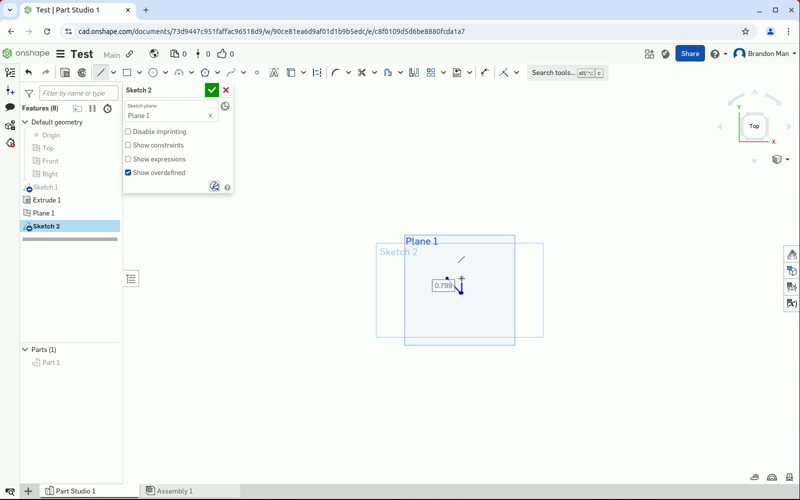
scroll(-6)
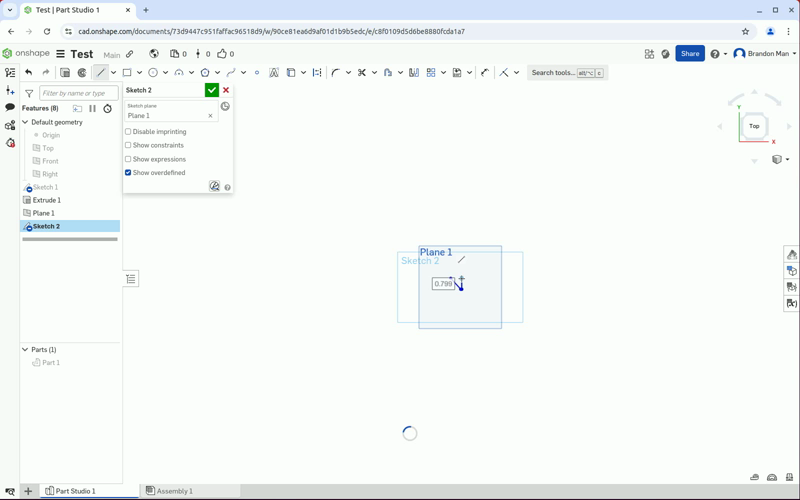
scroll(-6)
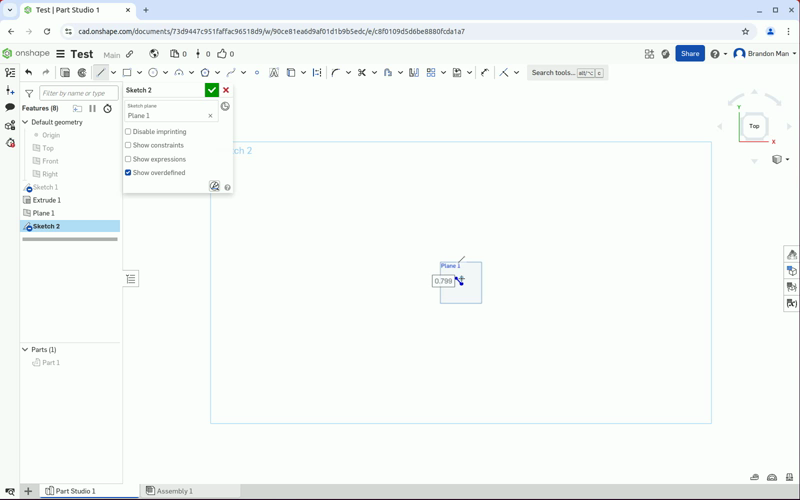
key_up(shift)
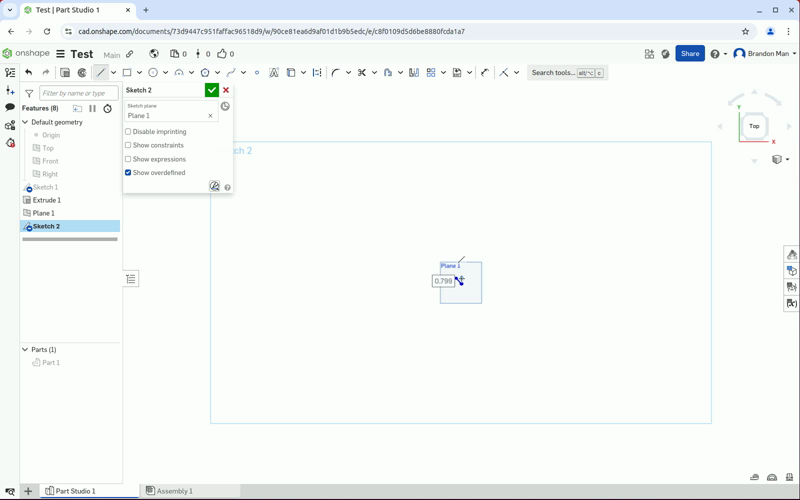
mouse_move(492, 278)
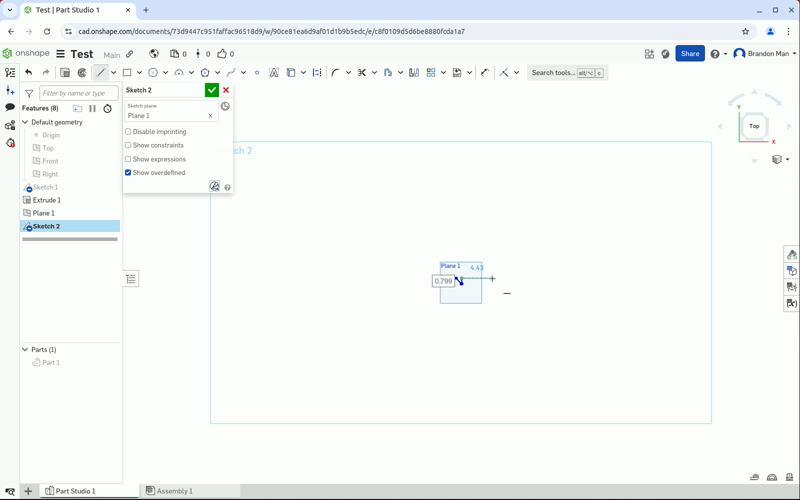
key_down(shift)
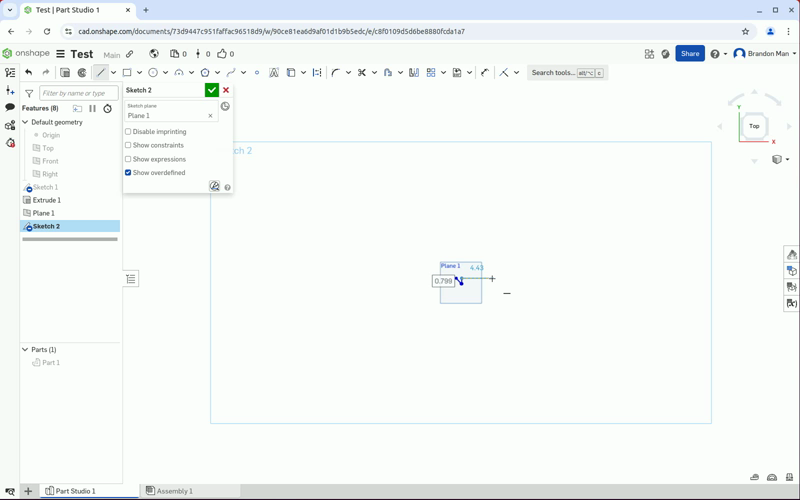
mouse_move(456, 278)
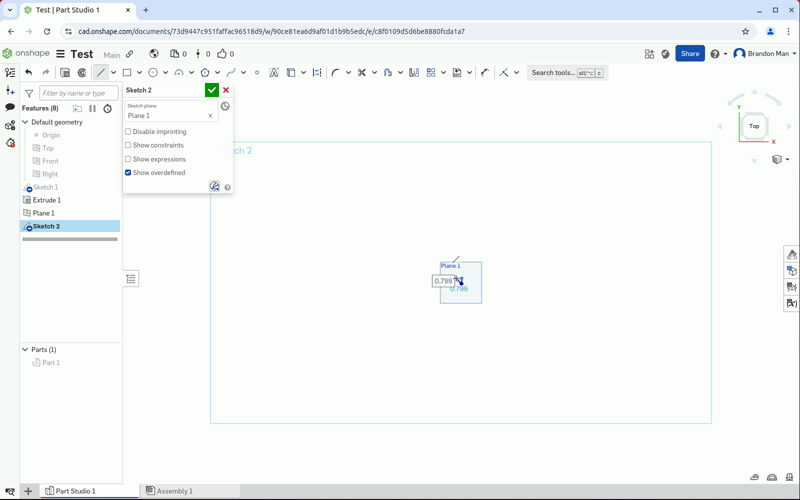
scroll(6)
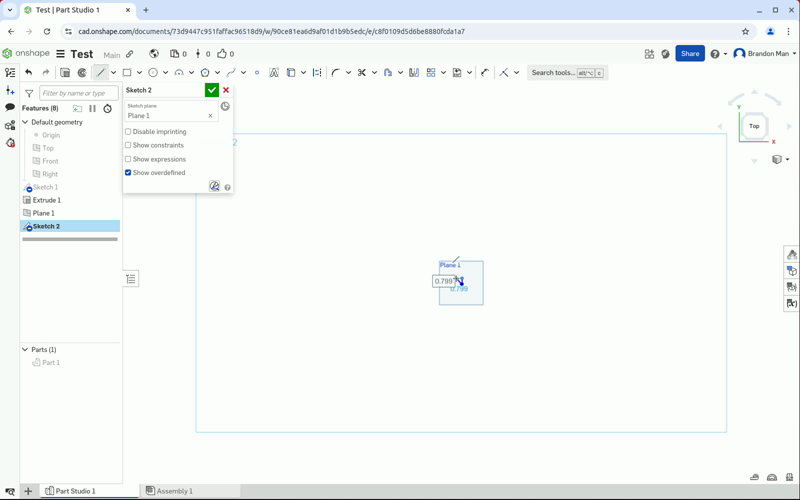
scroll(6)
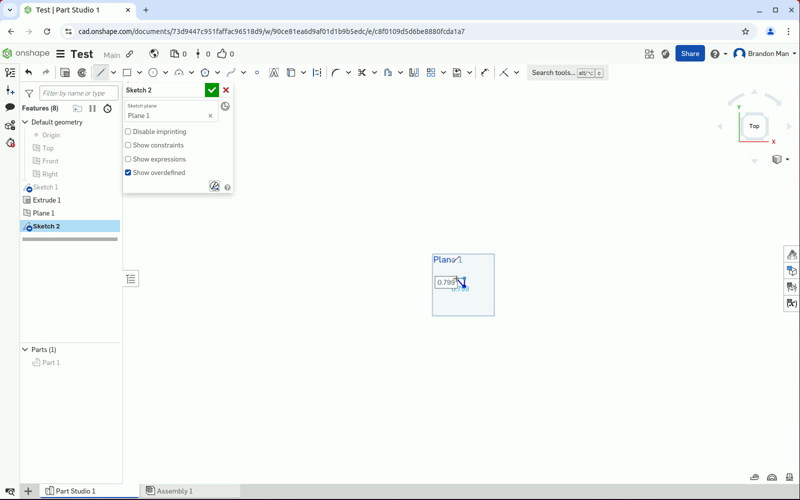
scroll(6)
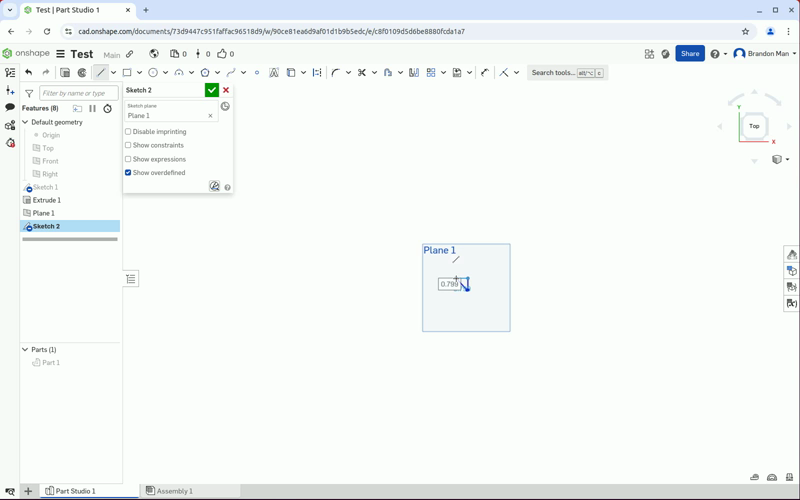
scroll(6)
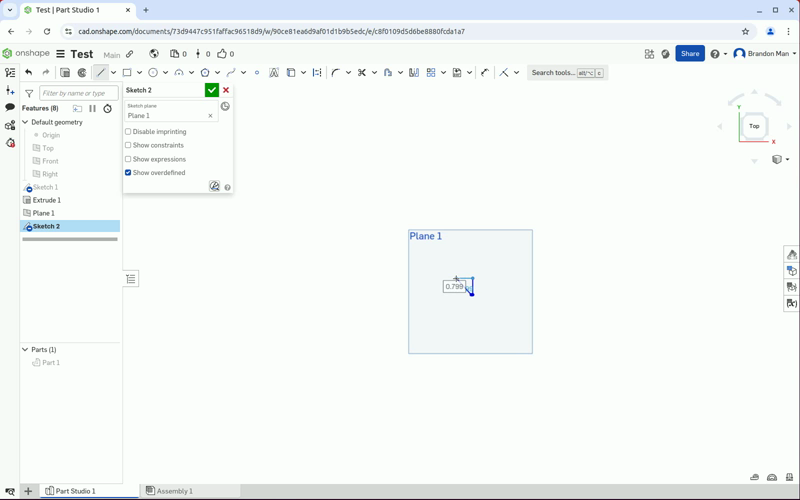
scroll(6)
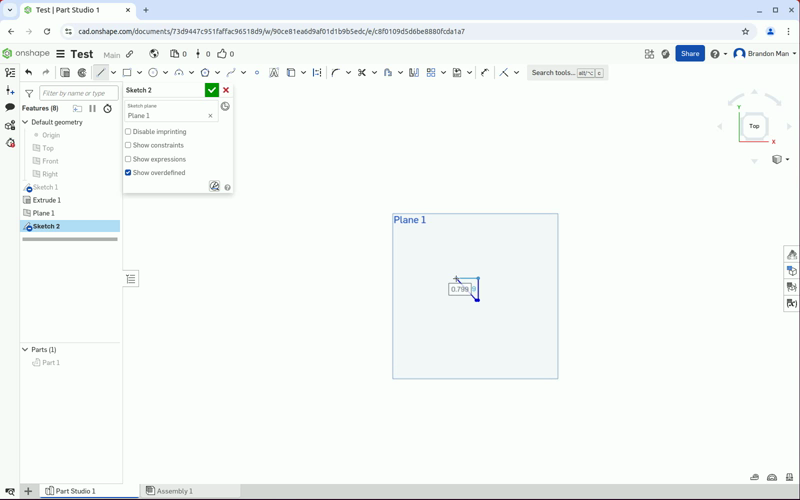
scroll(6)
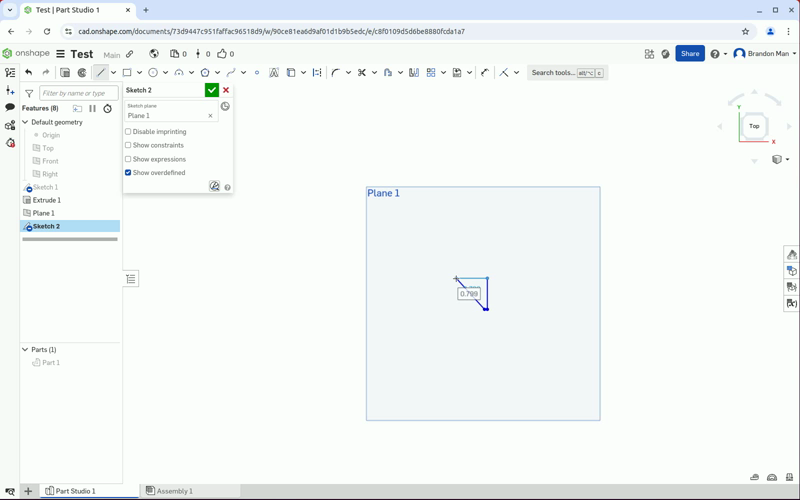
scroll(6)
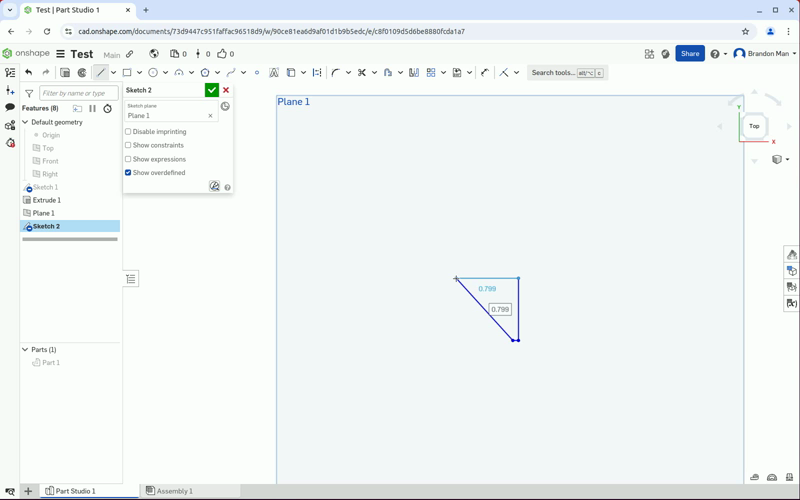
key_up(shift)
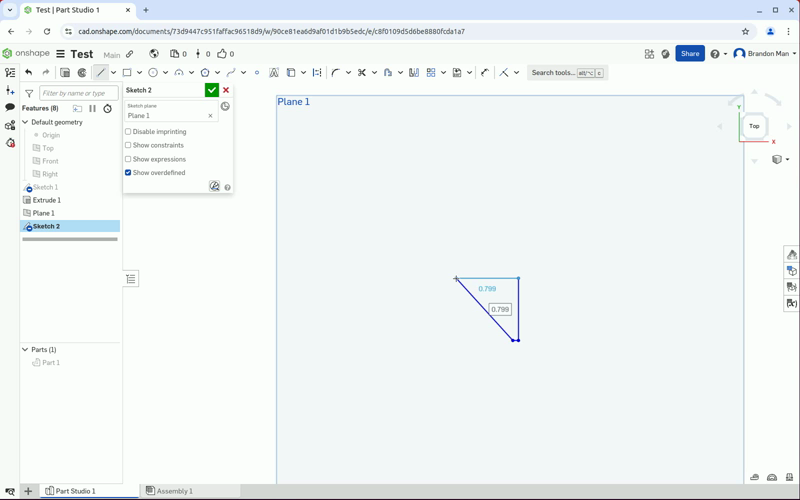
click(456, 278)
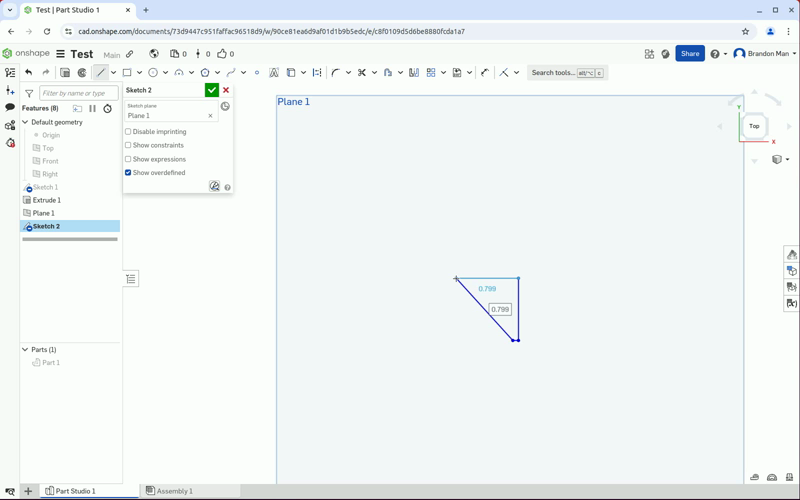
scroll(-6)
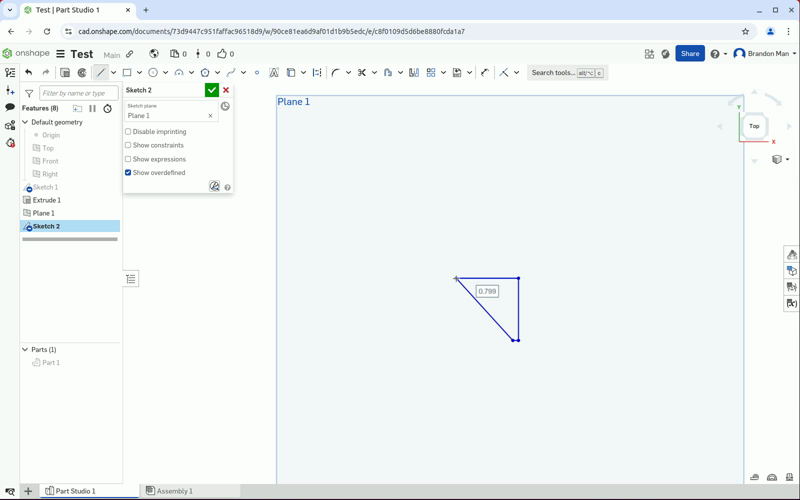
scroll(-6)
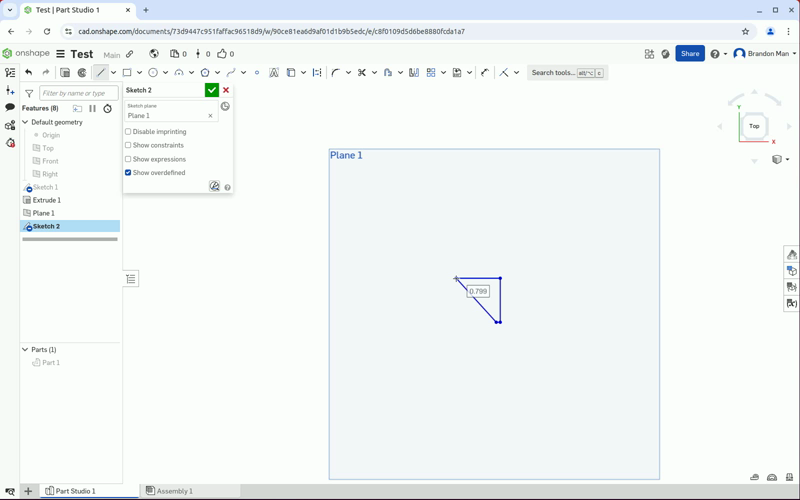
scroll(-6)
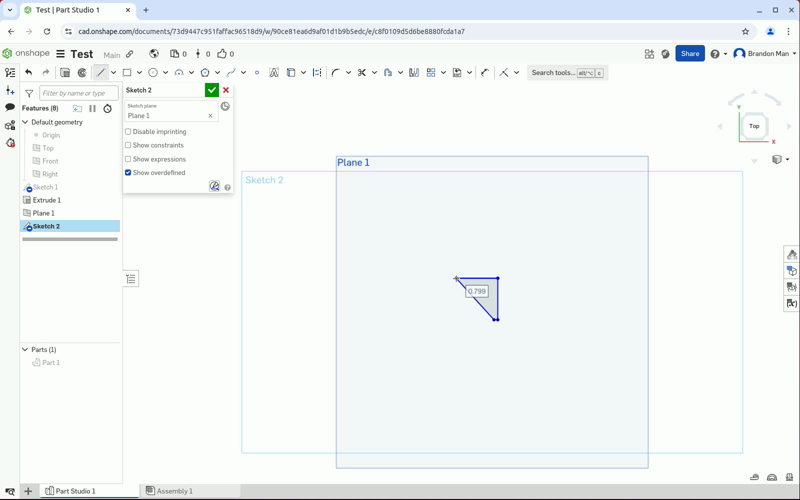
scroll(-6)
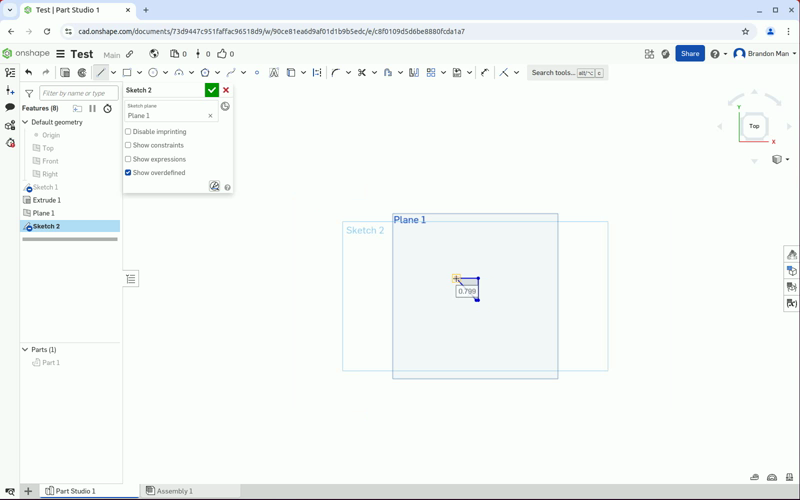
scroll(-6)
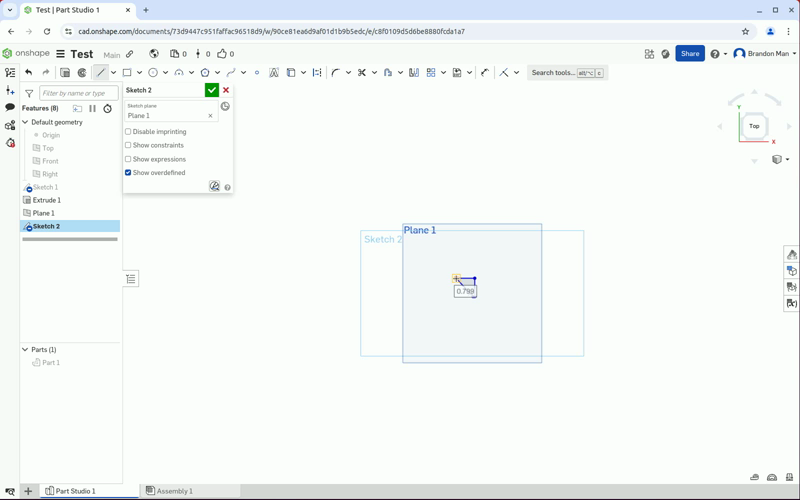
scroll(-6)
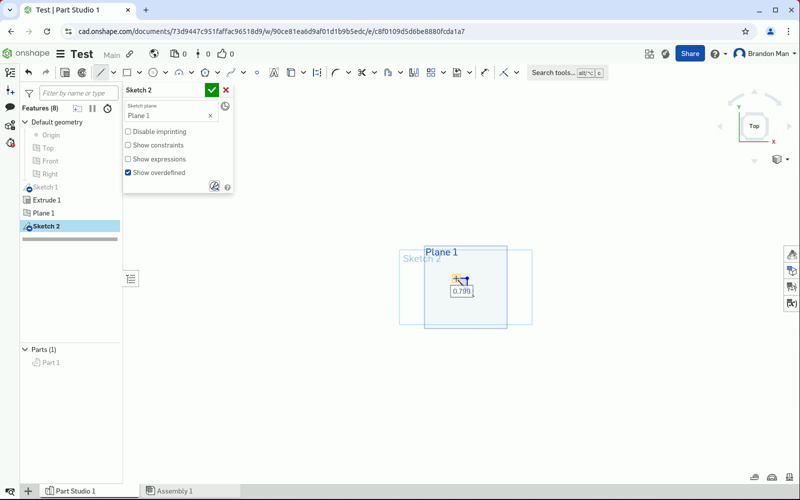
scroll(-6)
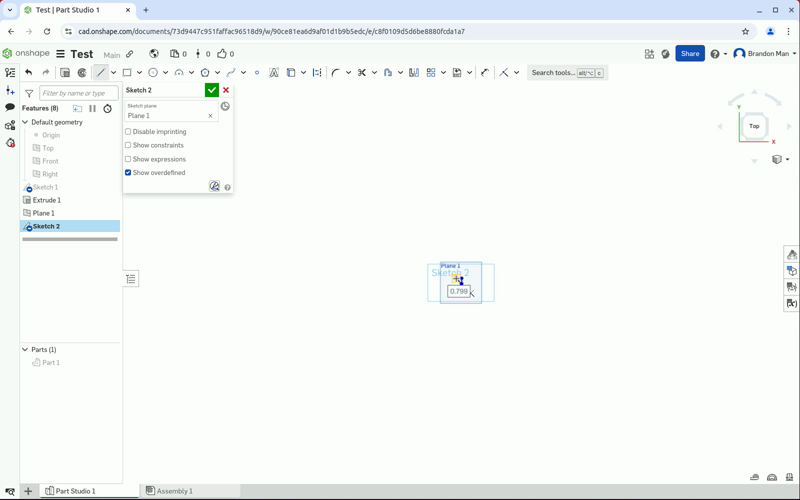
key(esc)
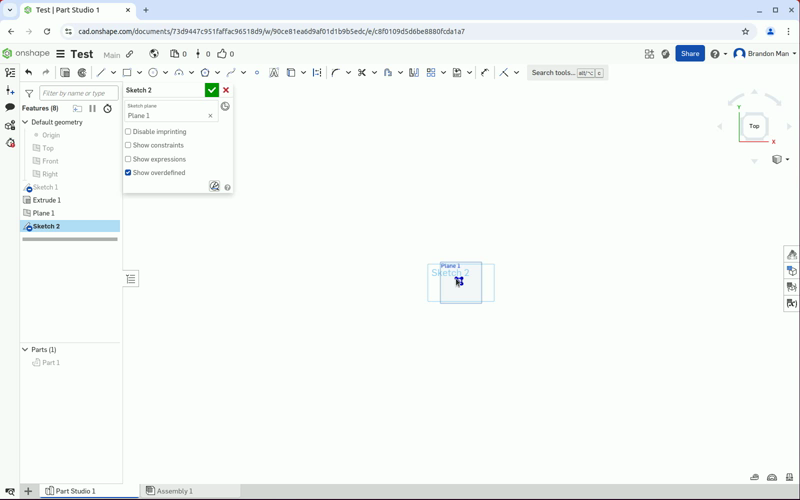
mouse_move(460, 278)
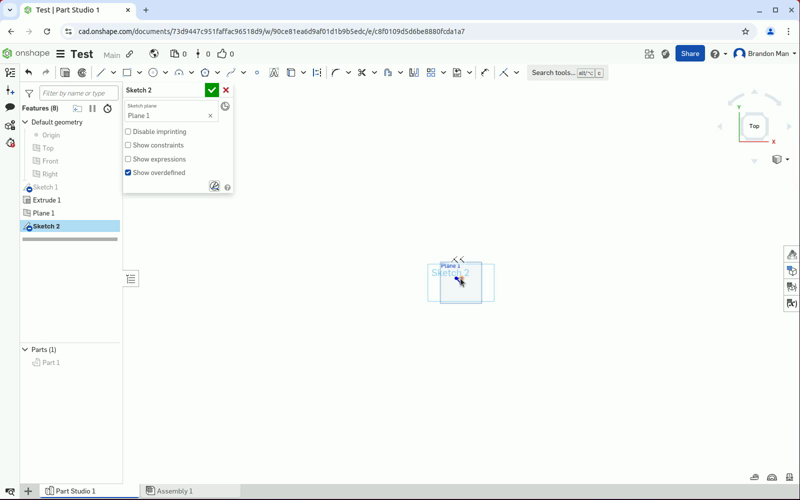
scroll(6)
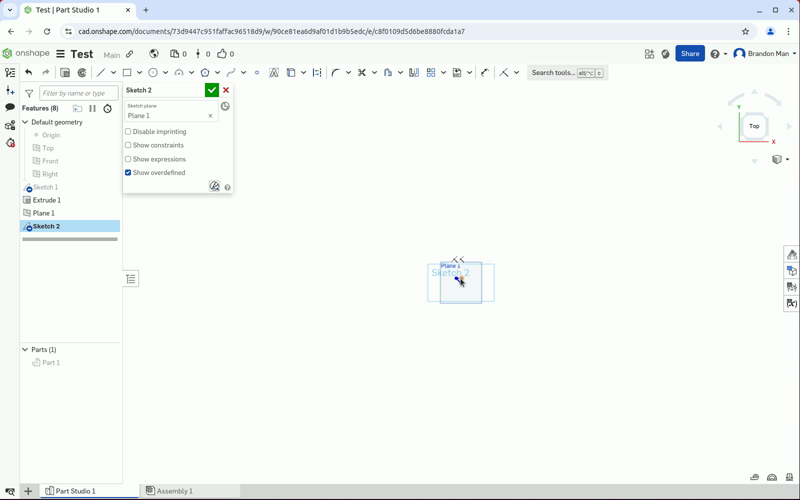
scroll(6)
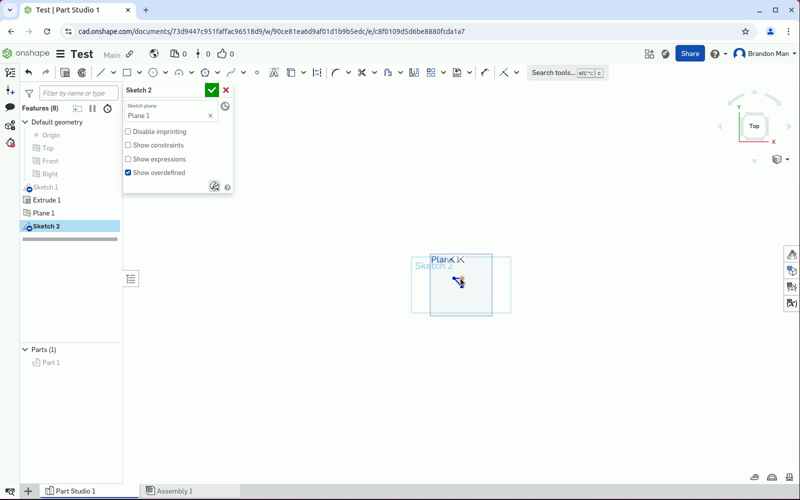
scroll(6)
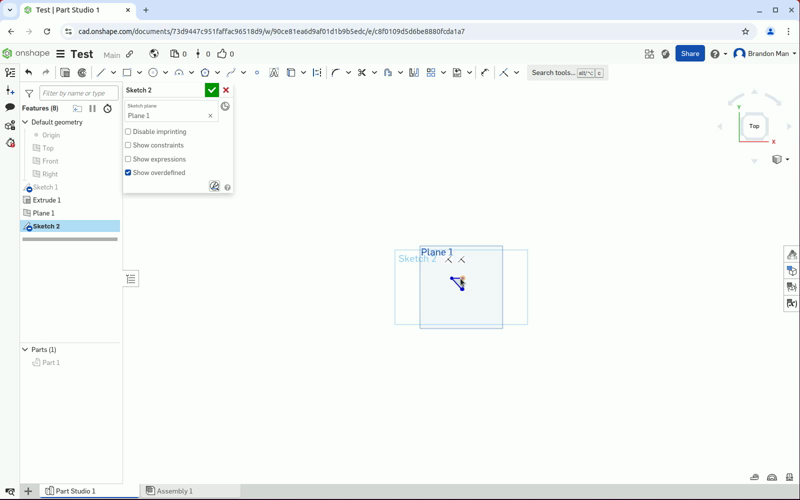
scroll(6)
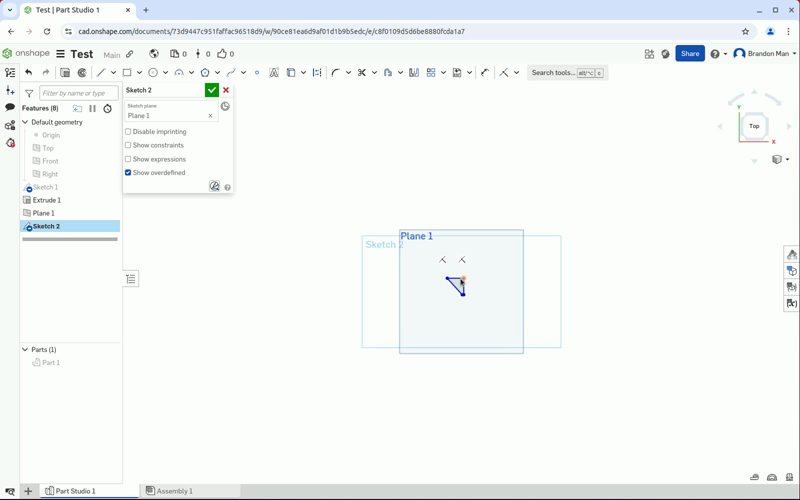
scroll(6)
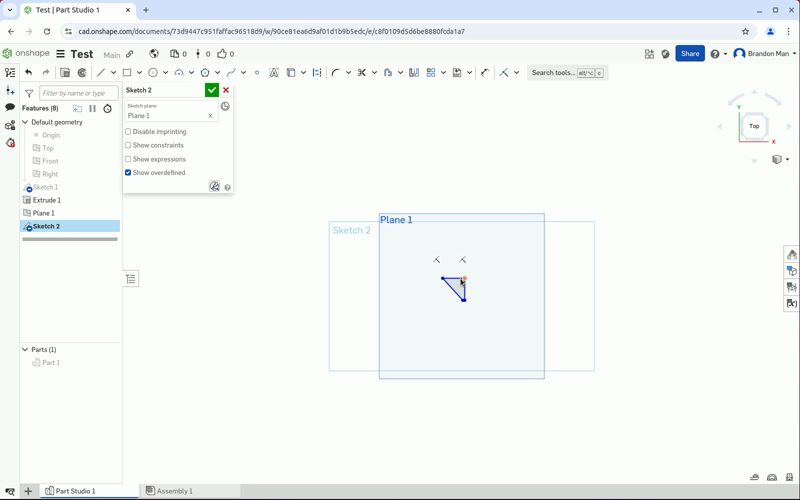
scroll(6)
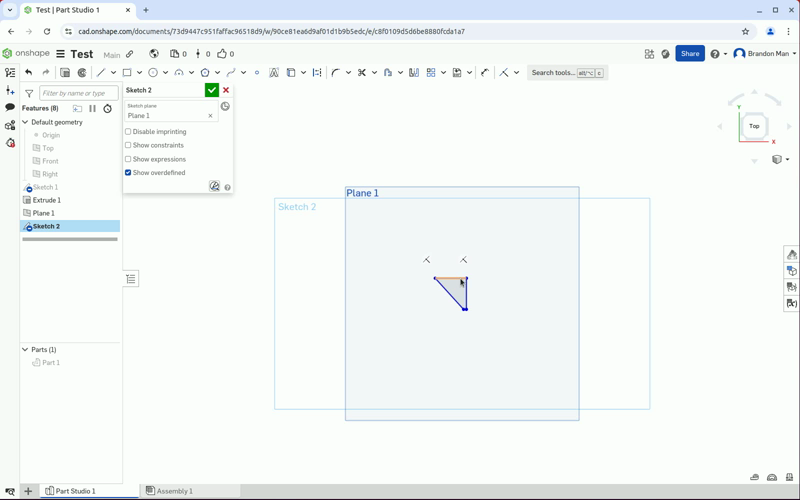
scroll(6)
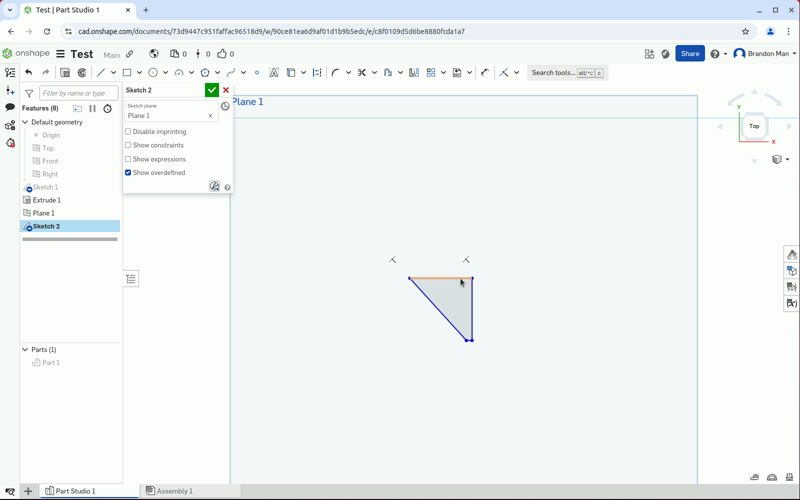
click(460, 278)
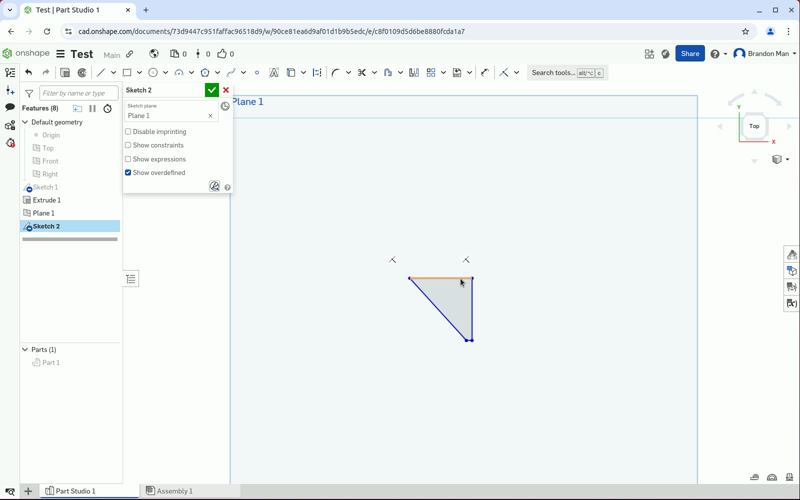
scroll(-6)
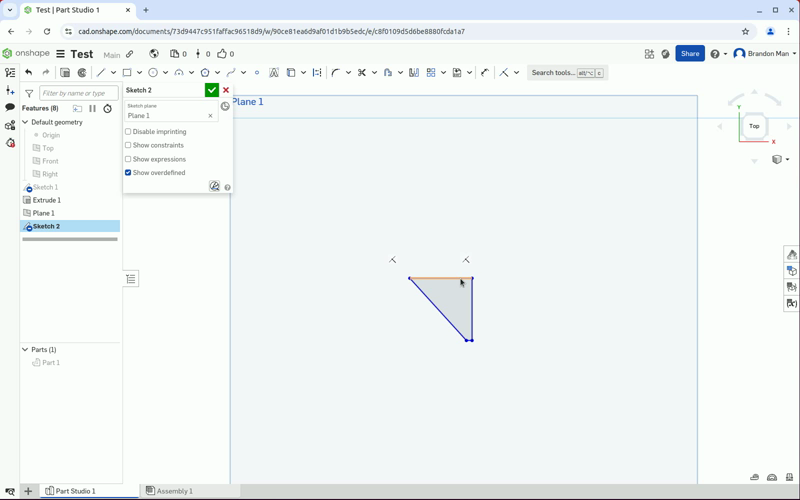
scroll(-6)
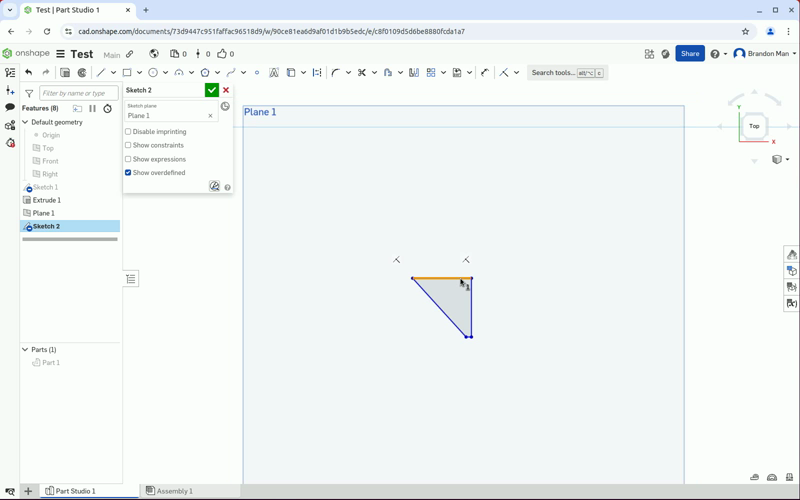
scroll(-6)
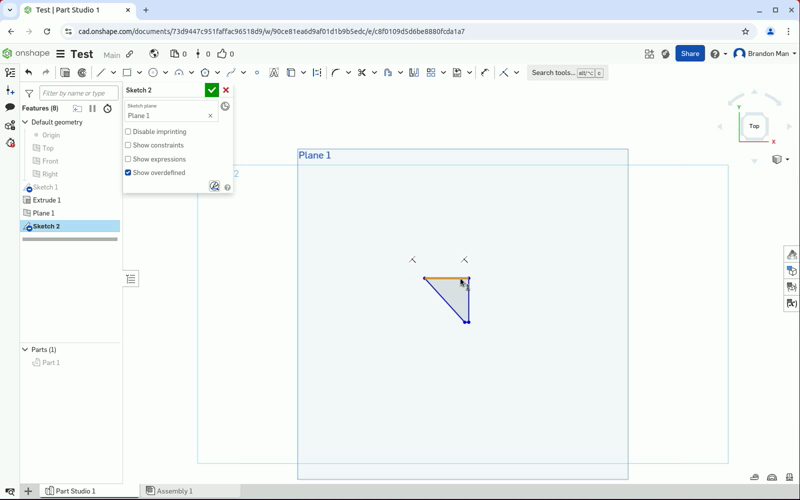
scroll(-6)
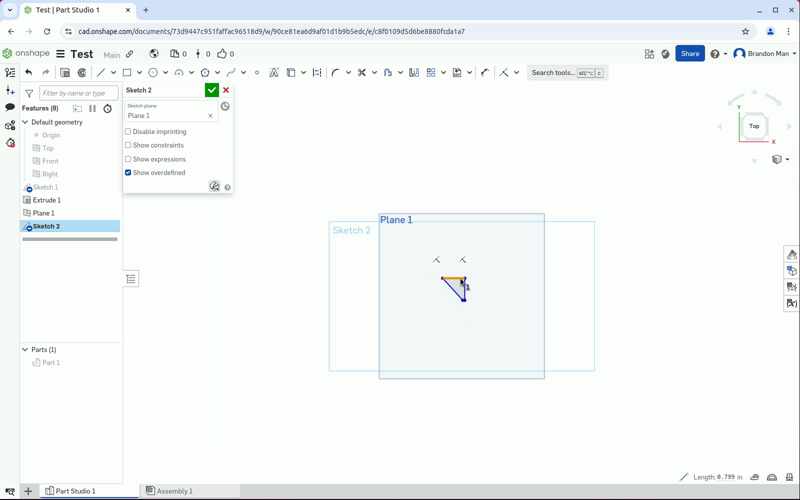
scroll(-6)
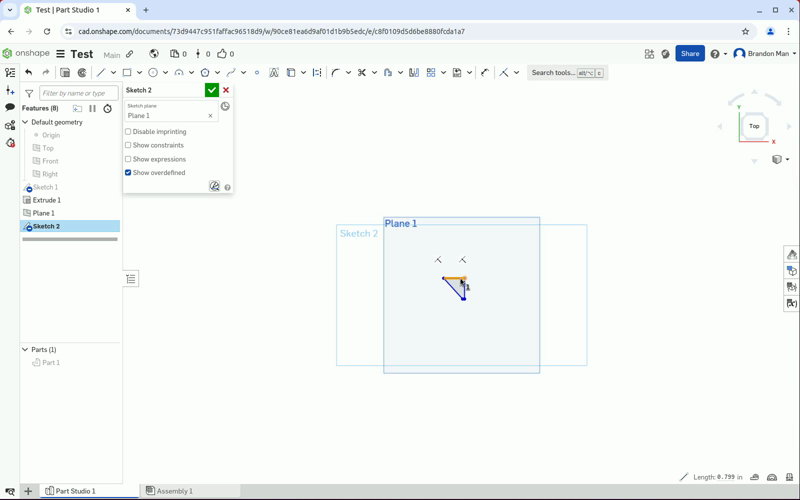
scroll(-6)
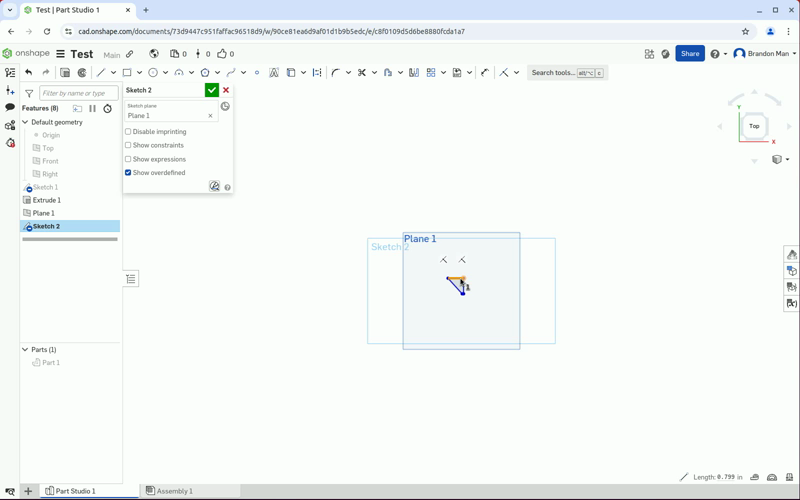
scroll(-6)
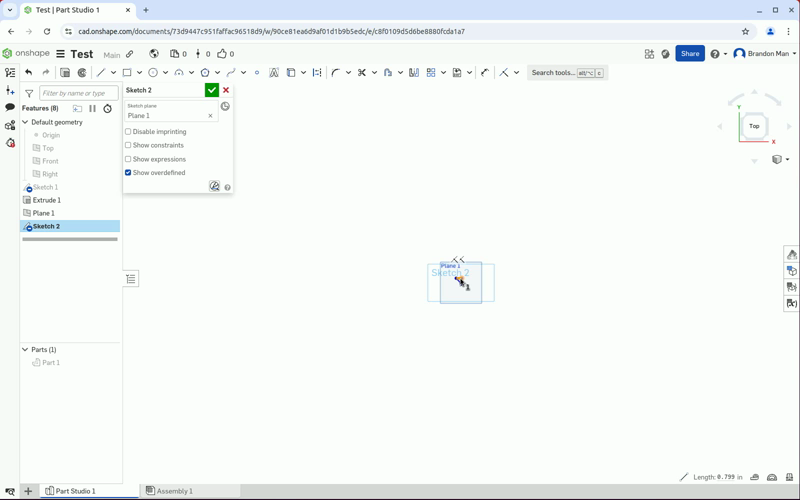
mouse_move(73, 352)
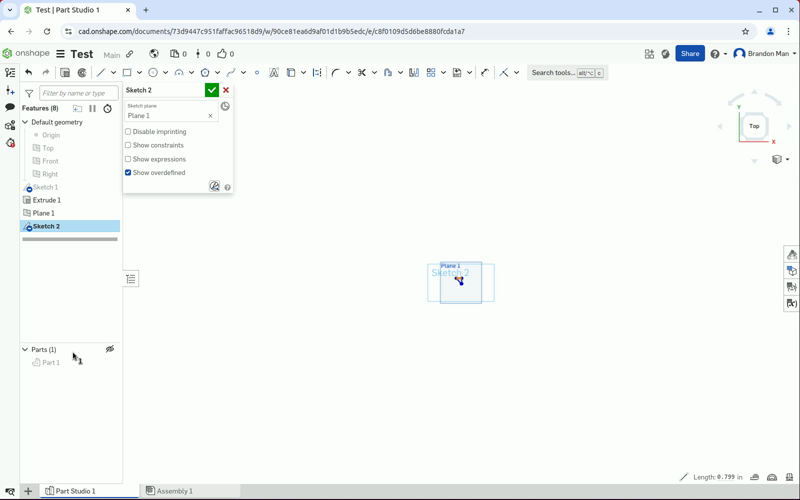
key(shift+y)
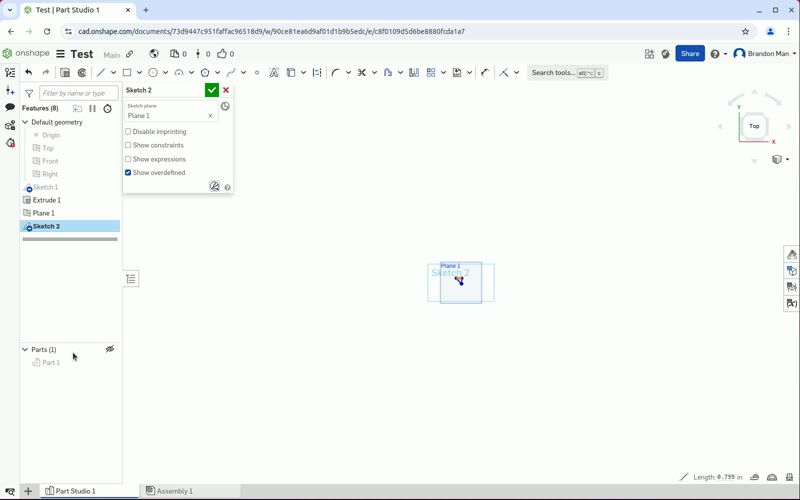
key(shift+e)
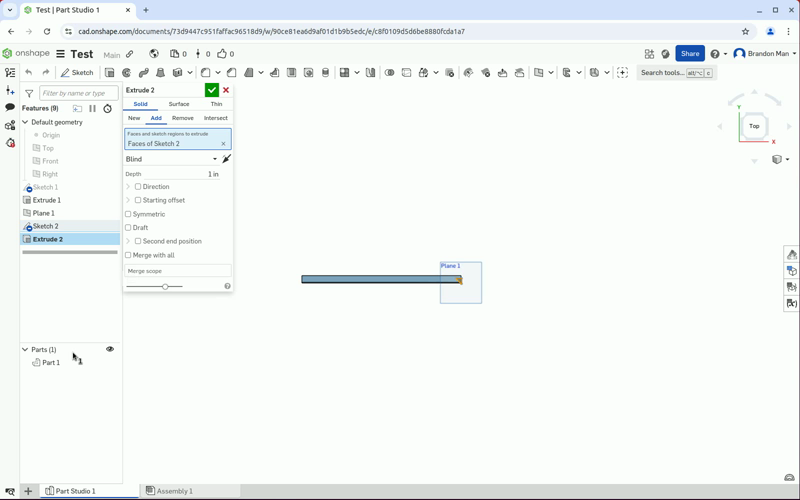
mouse_move(143, 106)
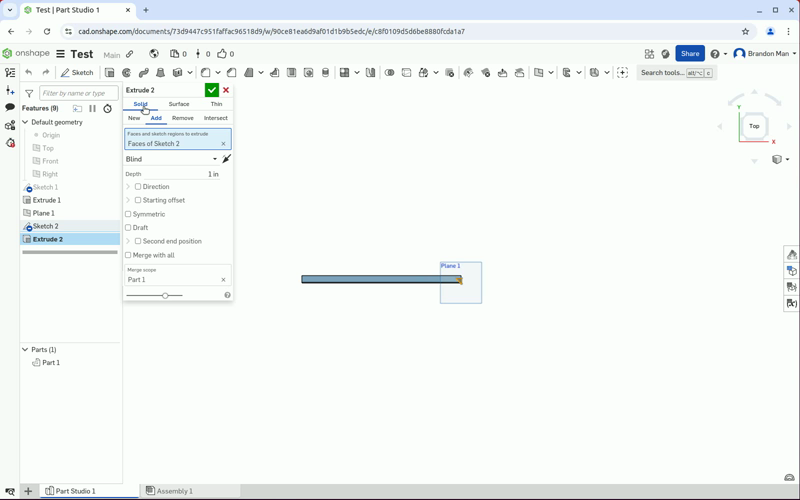
click(143, 106)
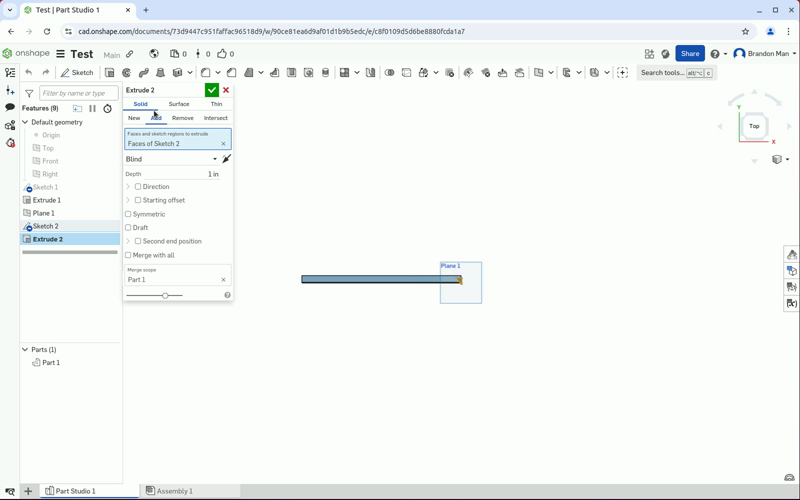
mouse_move(186, 120)
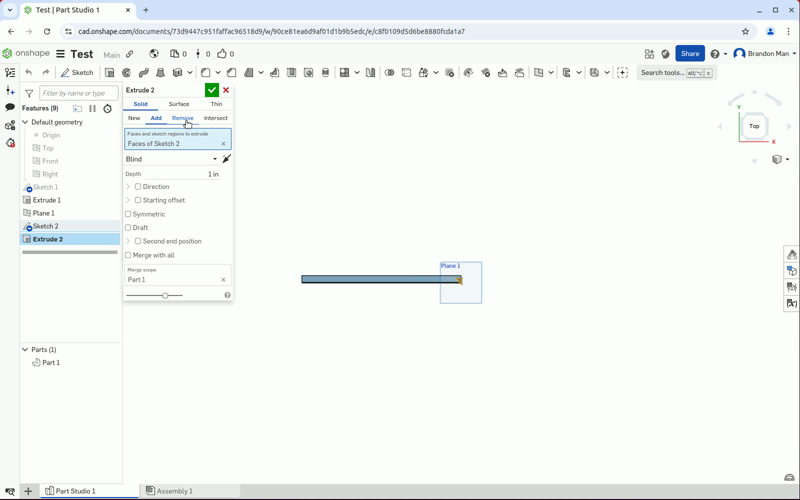
click(186, 120)
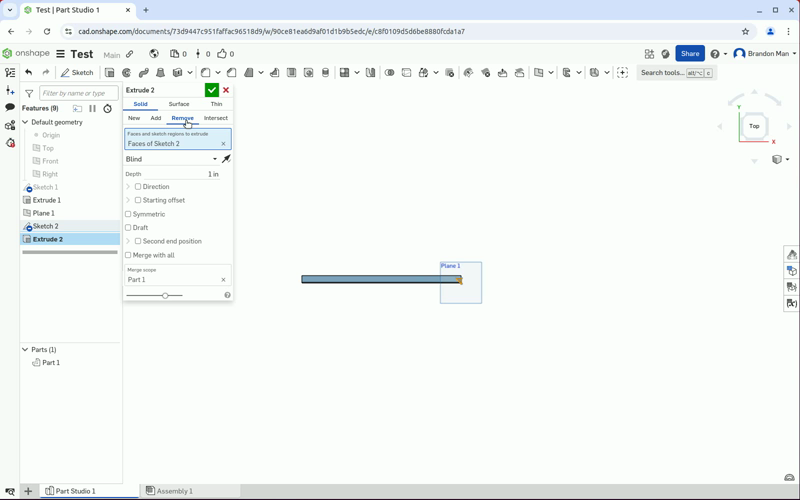
key(tab, 4)
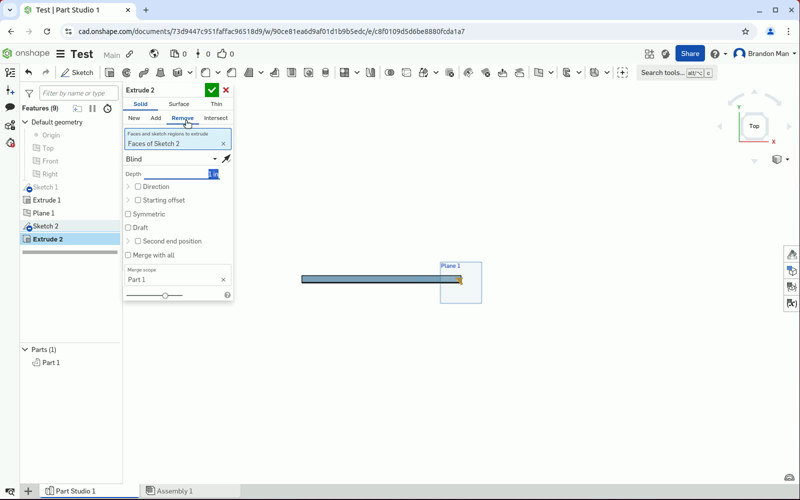
text(0.963)
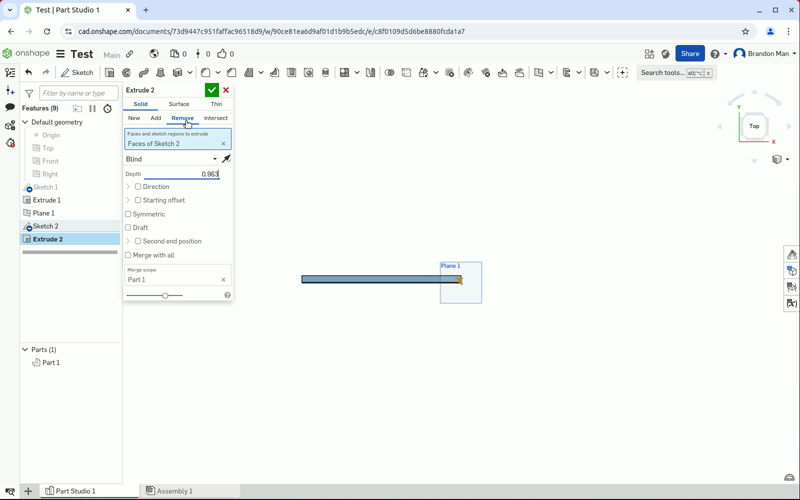
key(tab, 6)
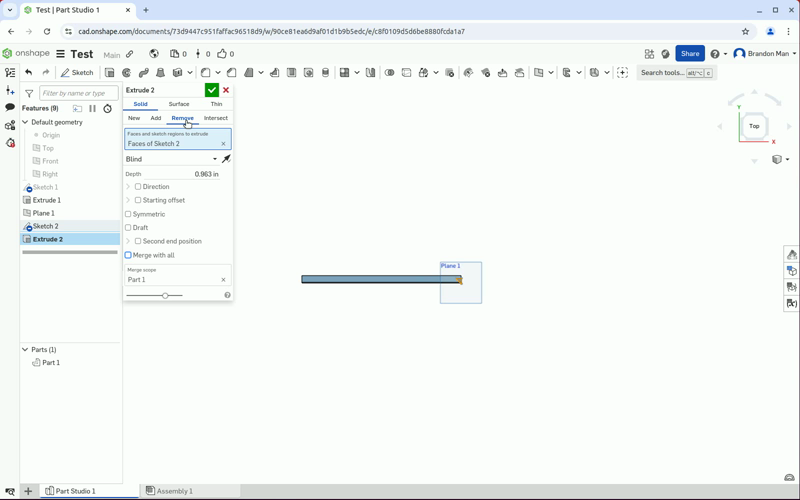
key(space)
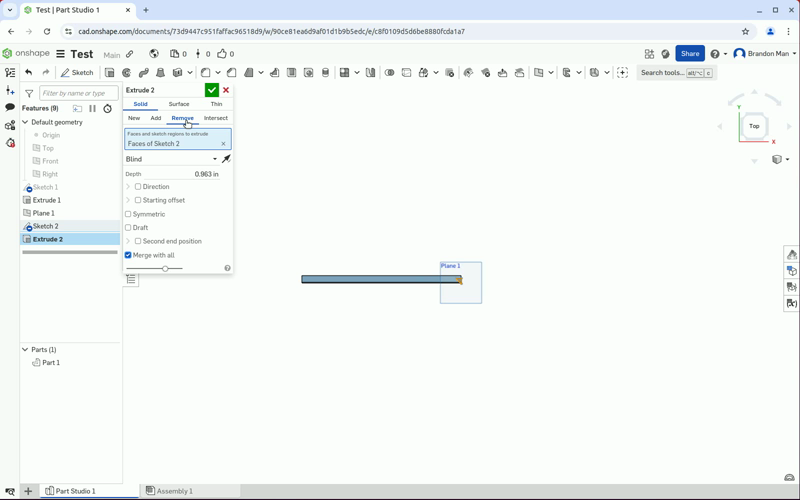
key(enter)
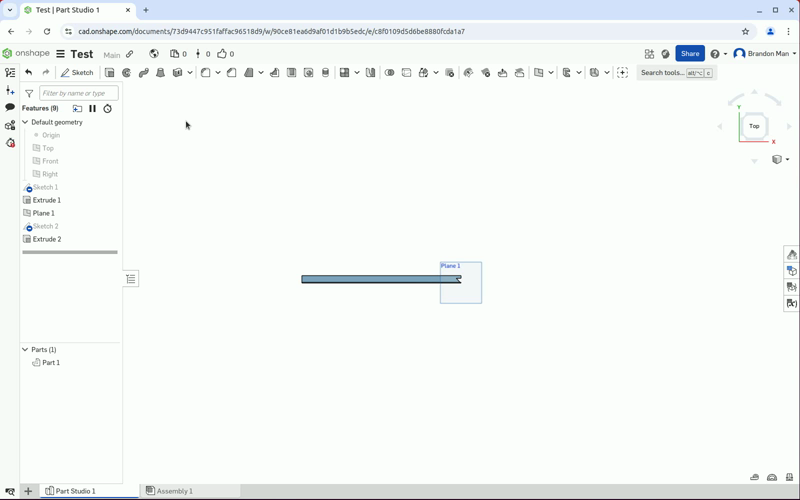
key(shift+h)
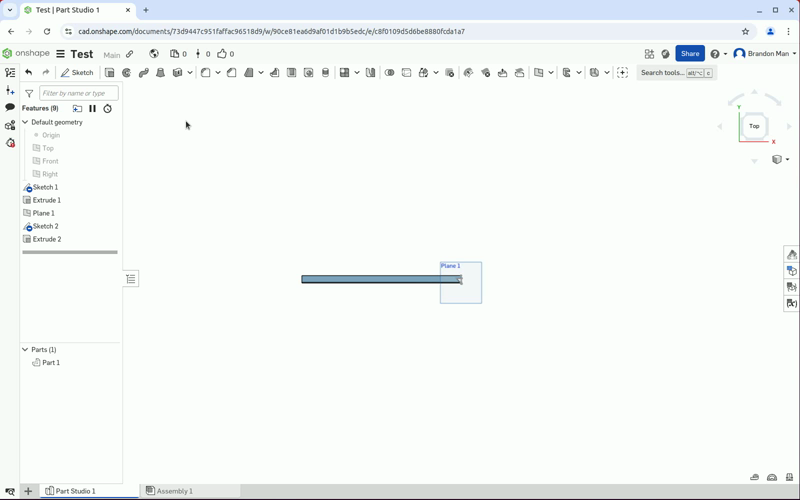
key(shift+h)
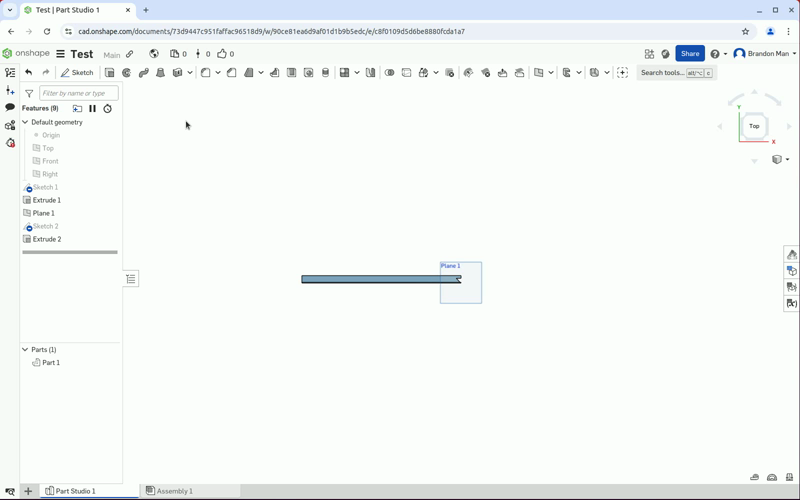
mouse_move(73, 189)
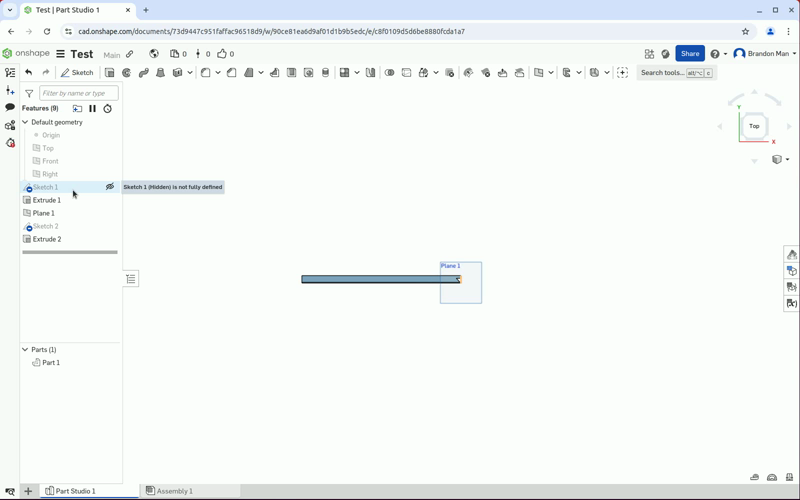
click(73, 189)
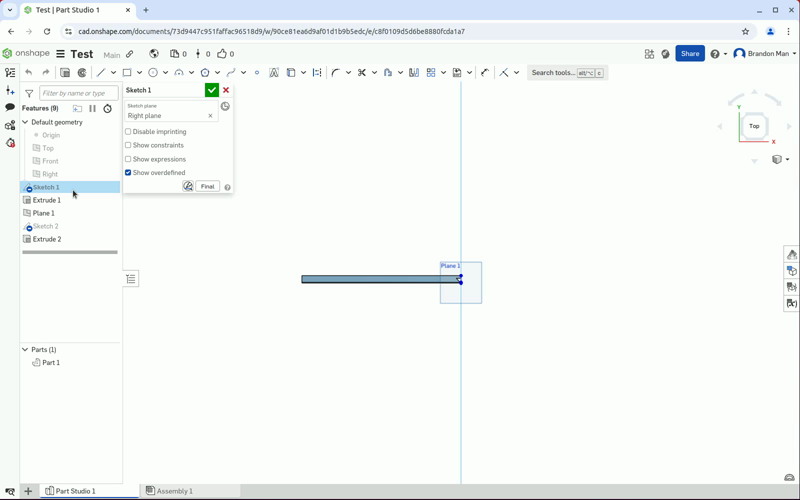
mouse_move(229, 92)
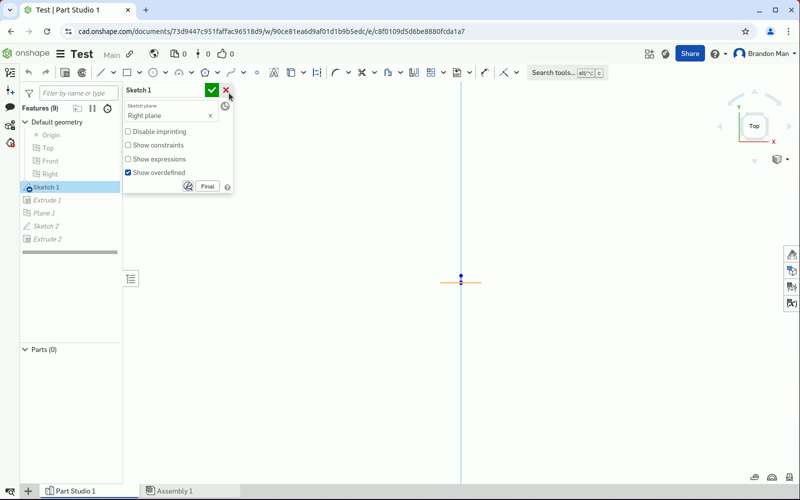
click(229, 92)
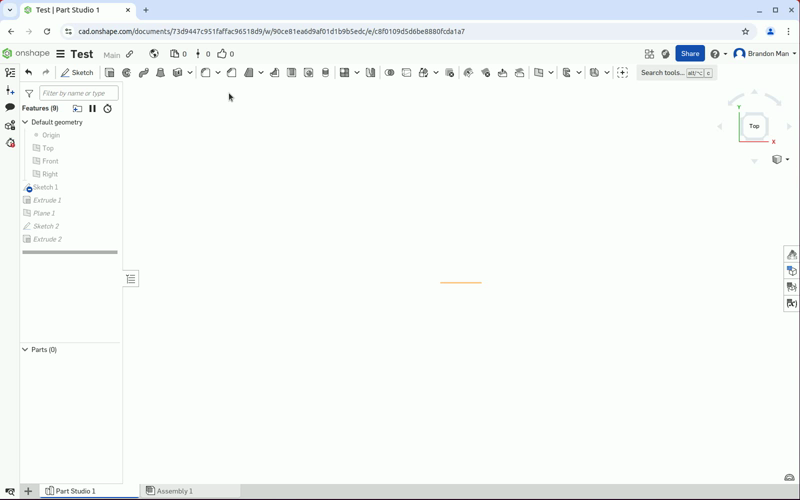
key(shift+s)
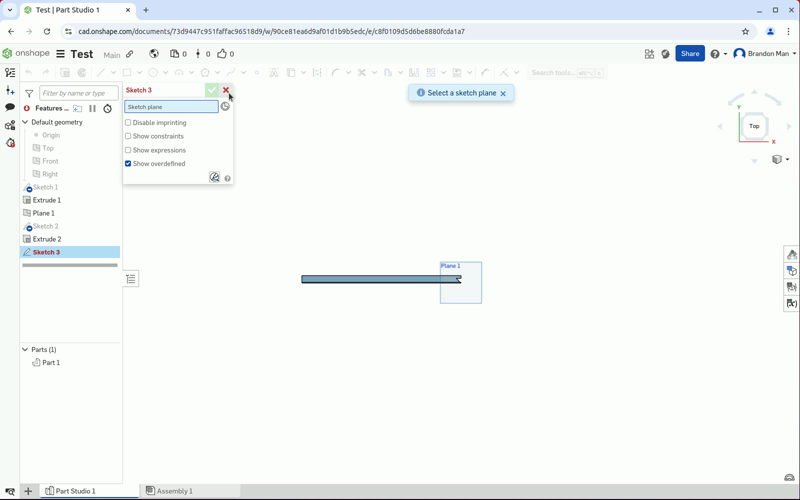
mouse_move(73, 215)
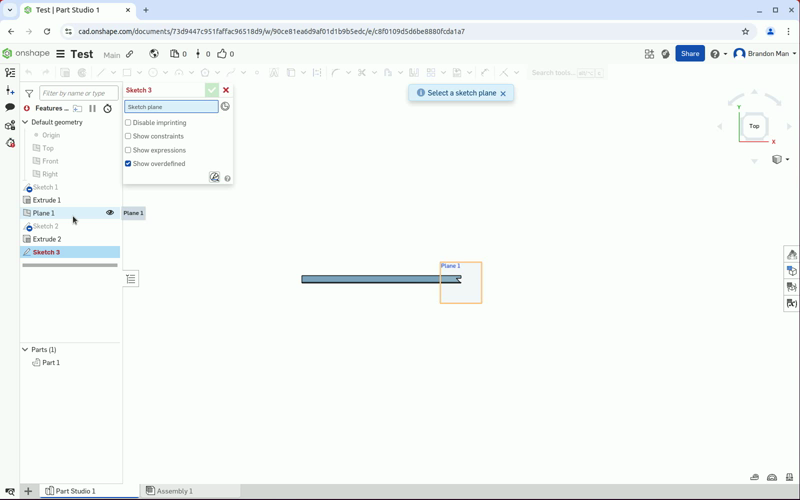
click(73, 215)
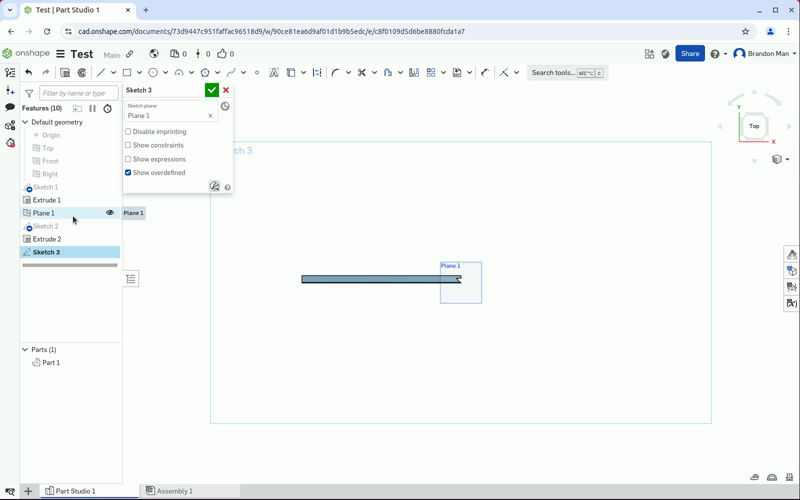
mouse_move(73, 352)
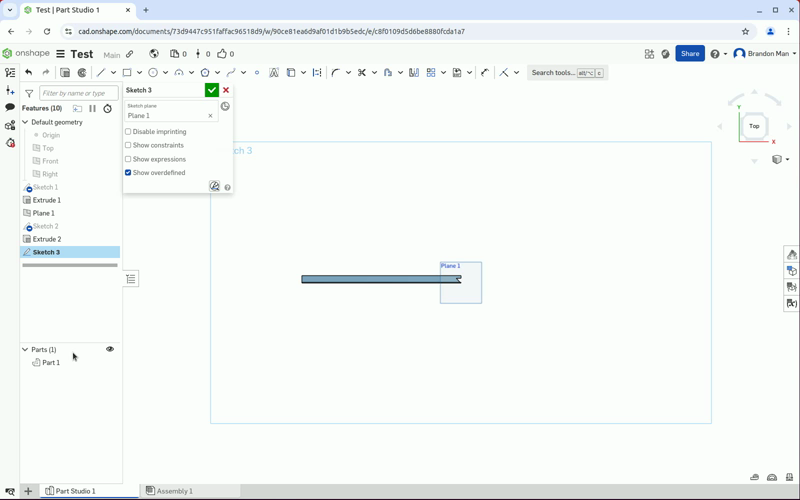
key(y)
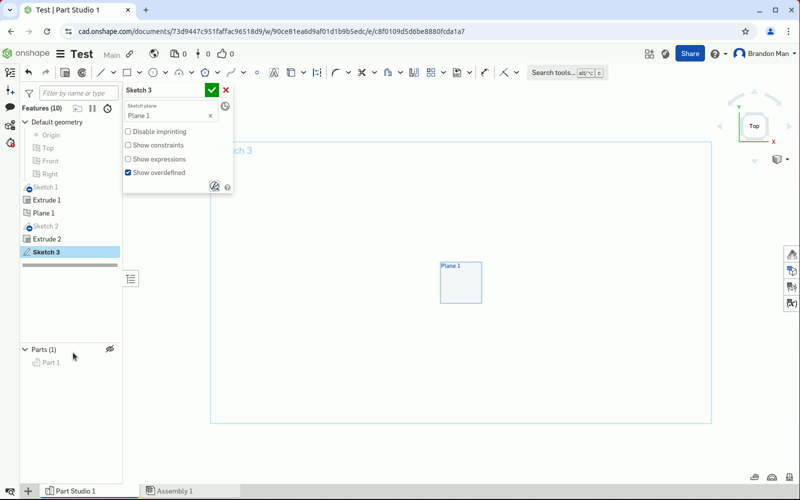
key(l)
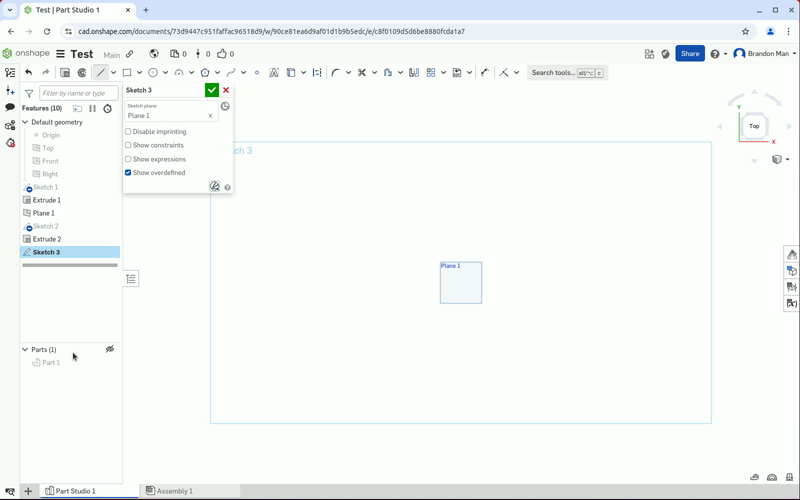
key_down(shift)
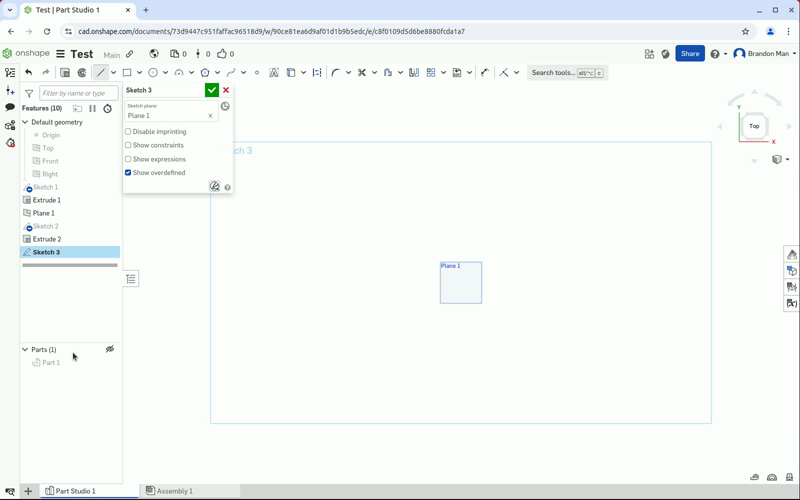
mouse_move(348, 282)
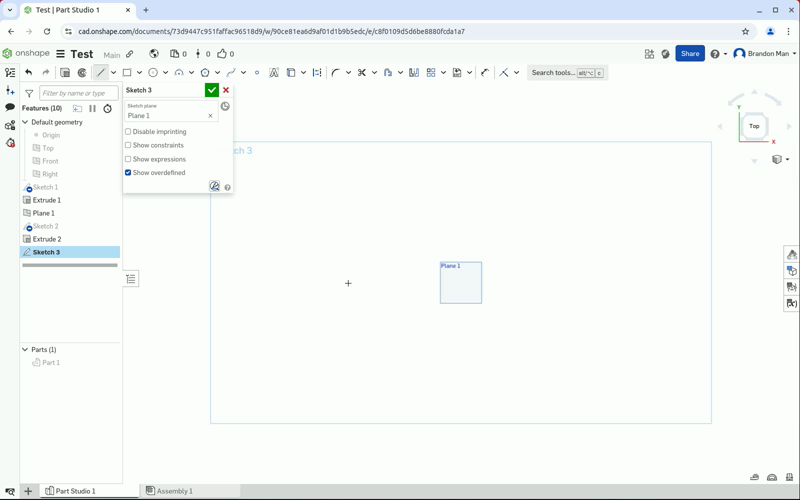
click(348, 282)
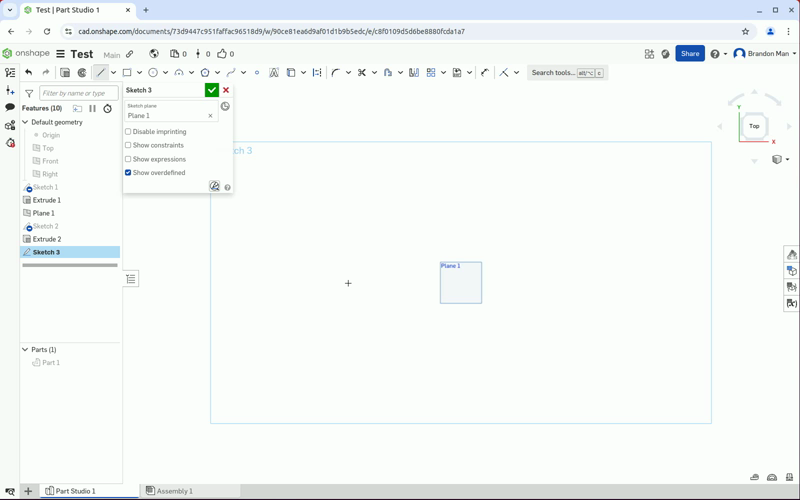
key_up(shift)
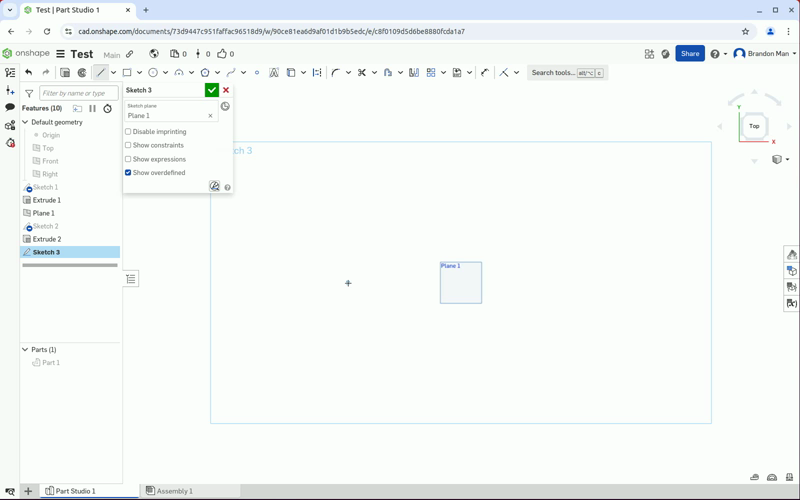
key_down(shift)
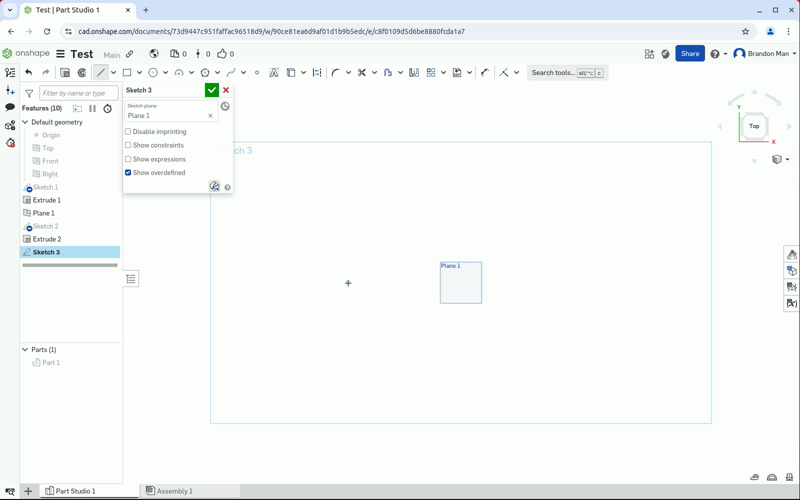
mouse_move(378, 282)
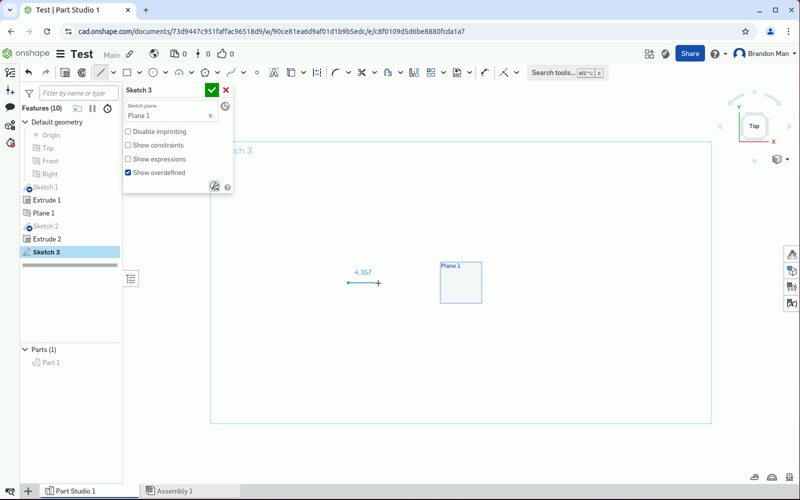
mouse_move(348, 282)
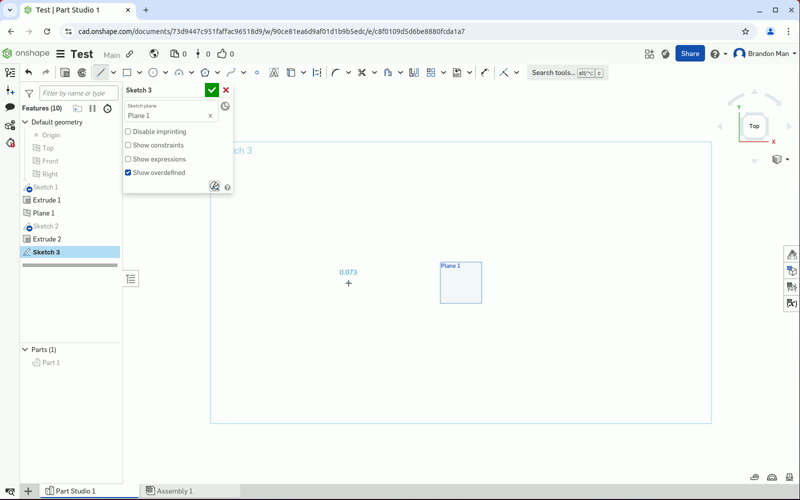
scroll(6)
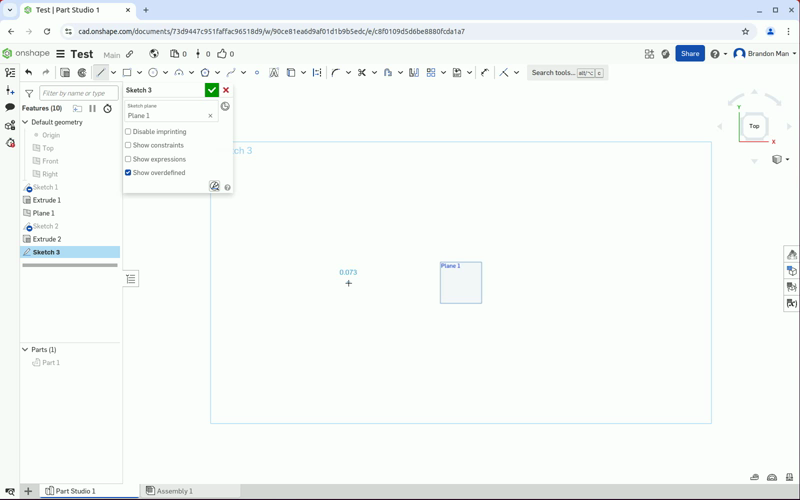
scroll(6)
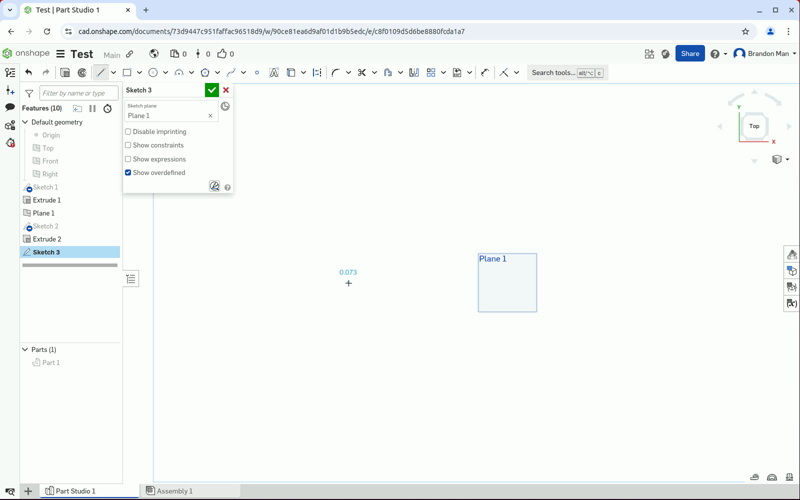
scroll(6)
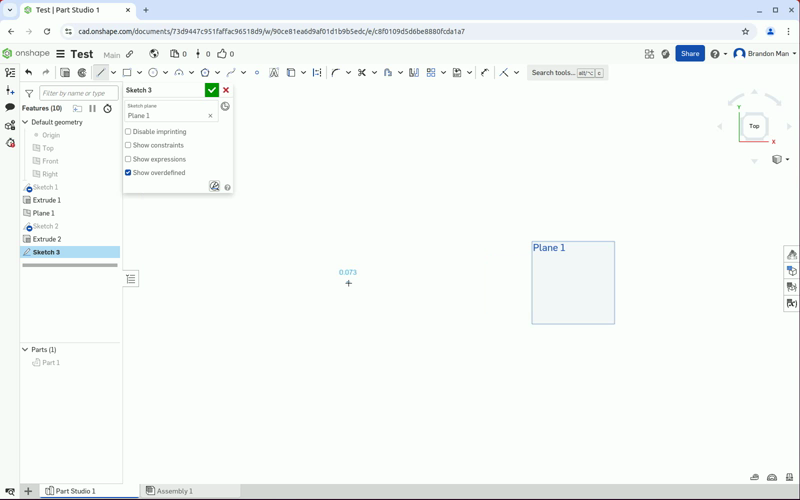
scroll(6)
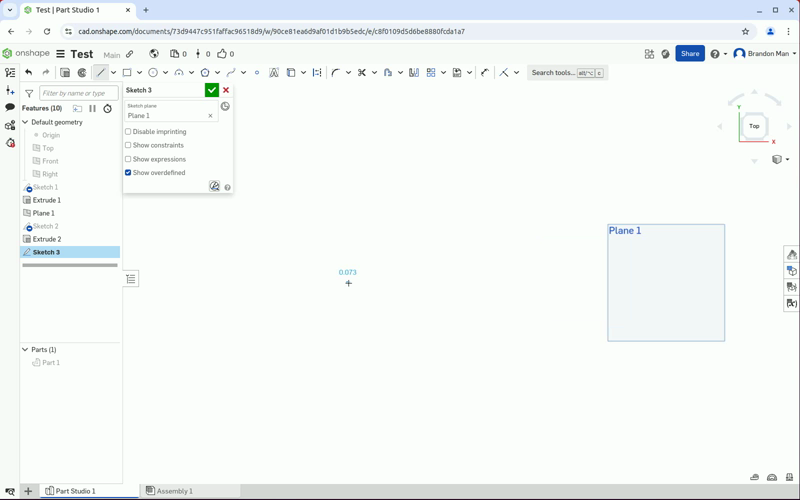
scroll(6)
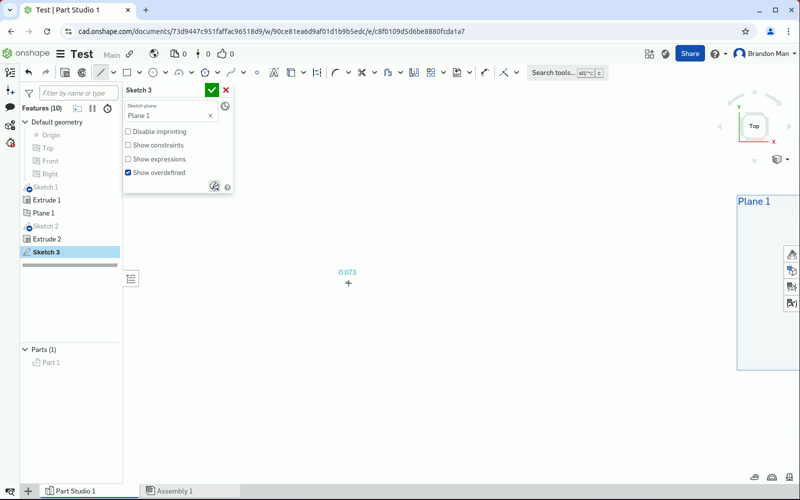
scroll(6)
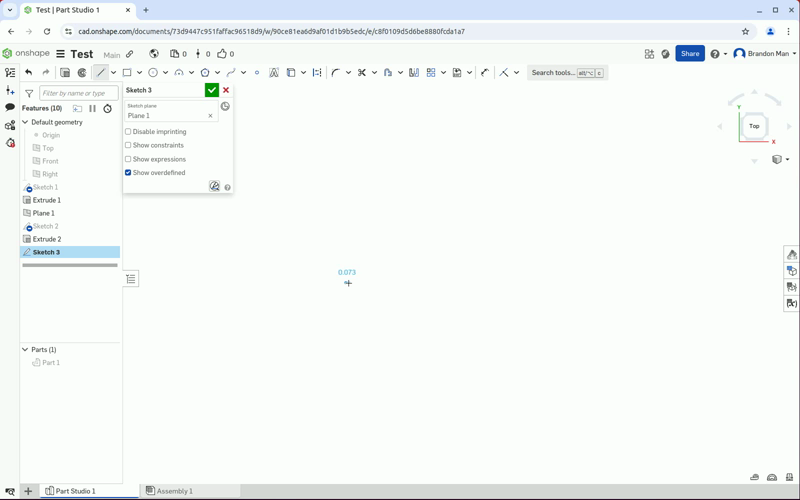
scroll(6)
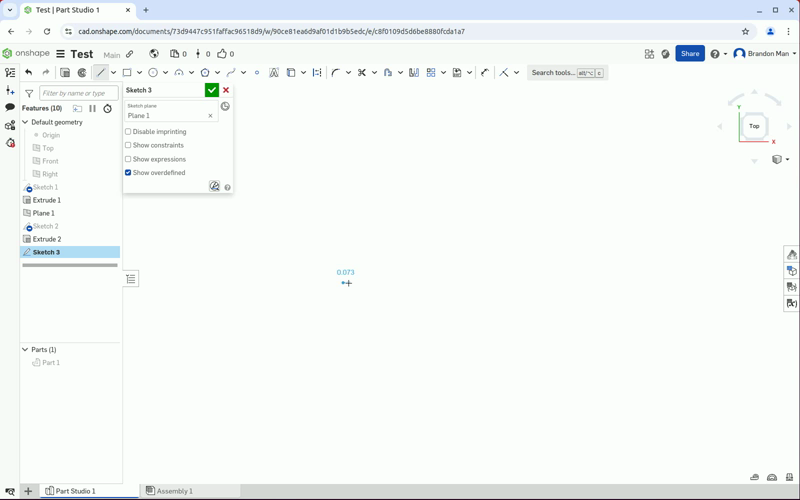
click(348, 282)
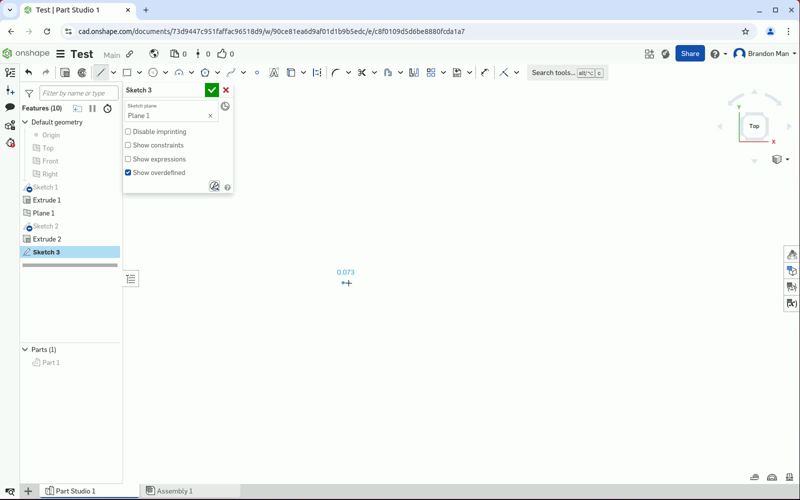
scroll(-6)
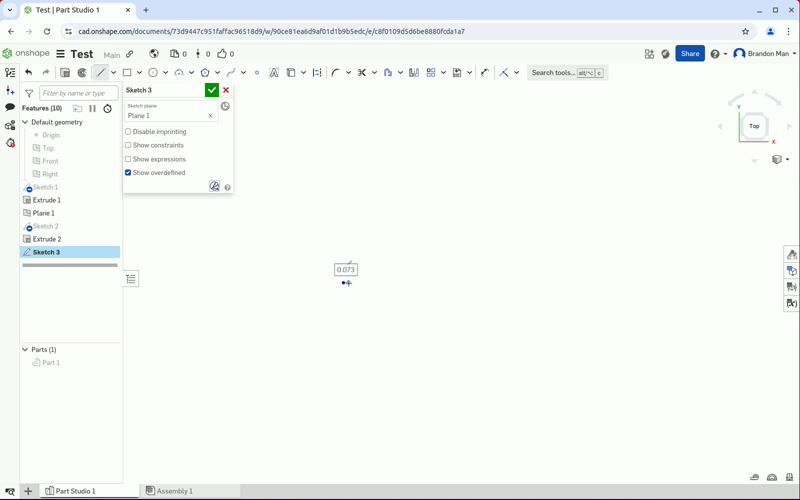
scroll(-6)
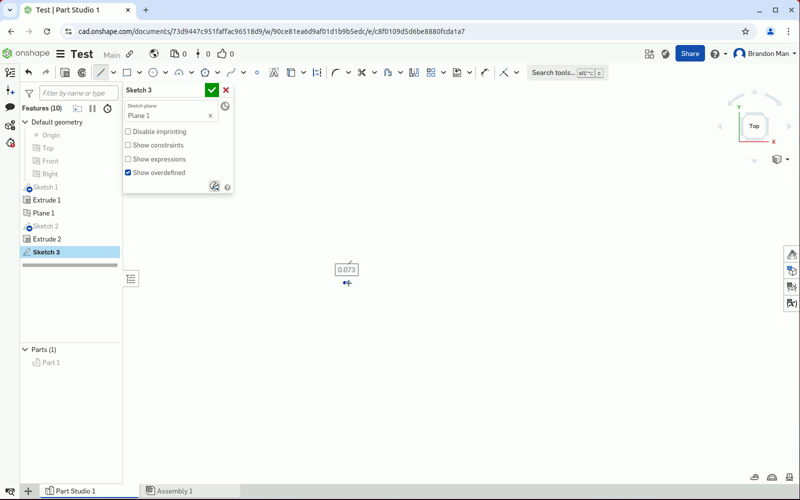
scroll(-6)
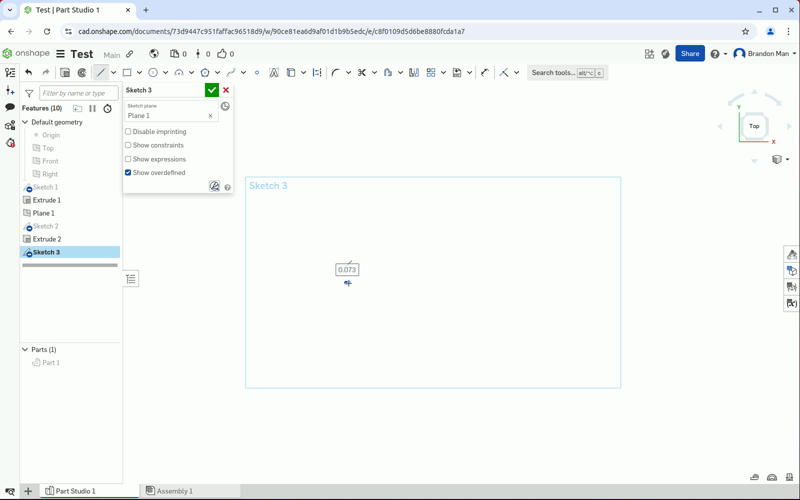
scroll(-6)
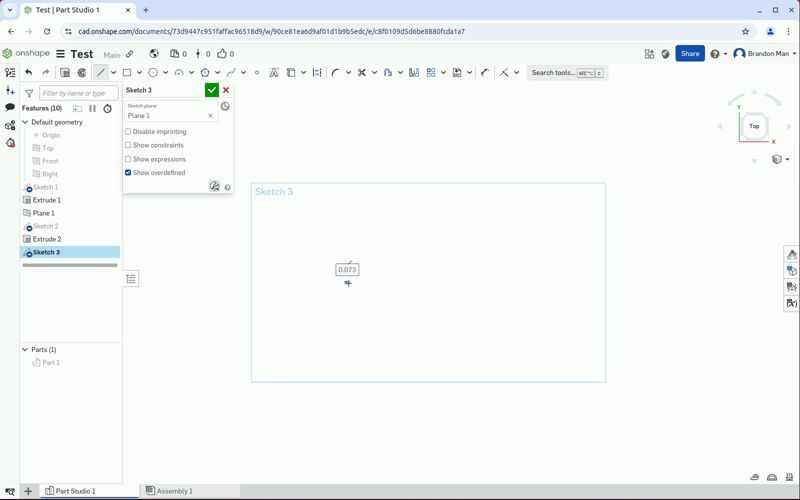
scroll(-6)
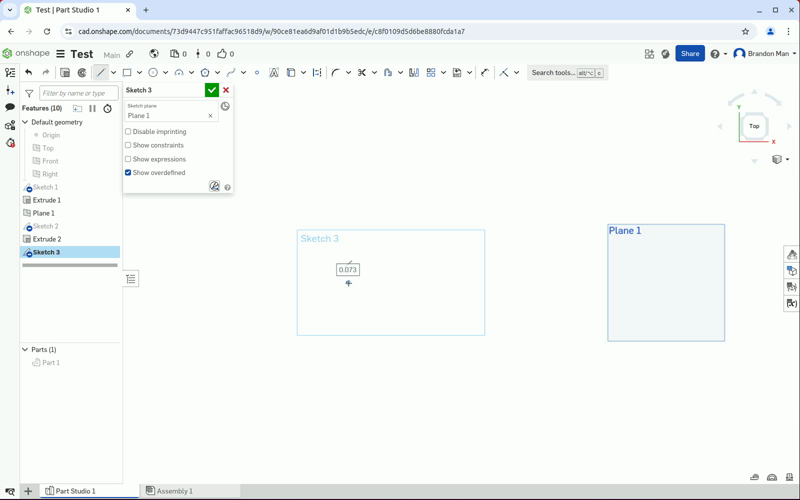
scroll(-6)
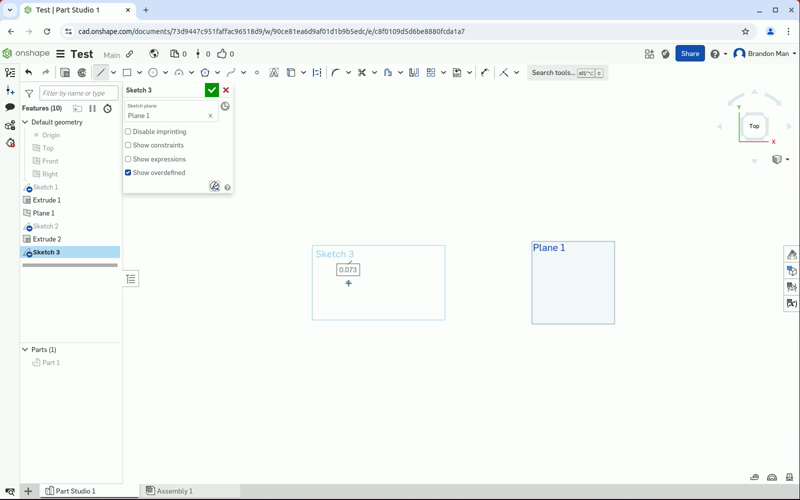
scroll(-6)
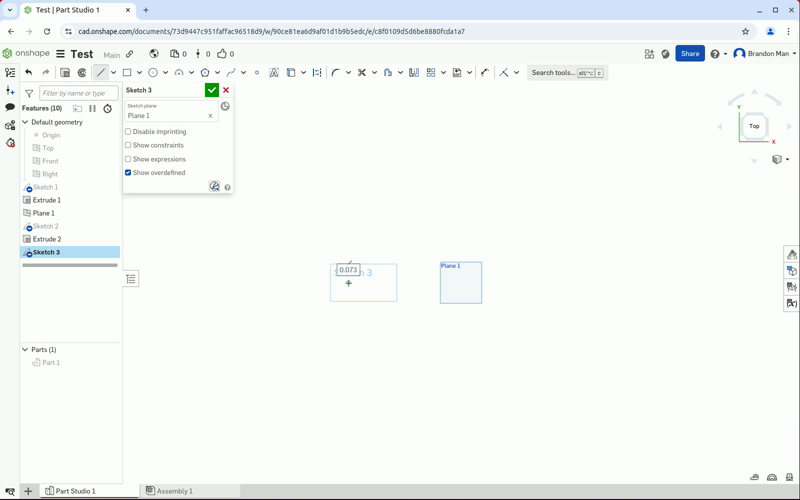
key_up(shift)
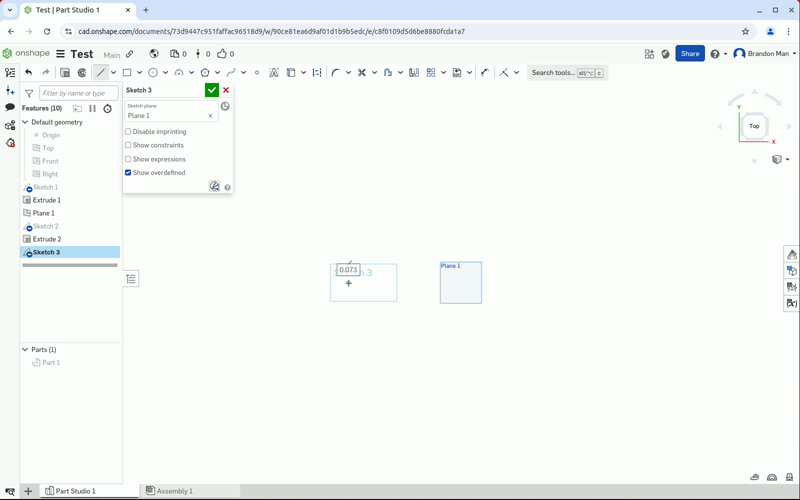
key_down(shift)
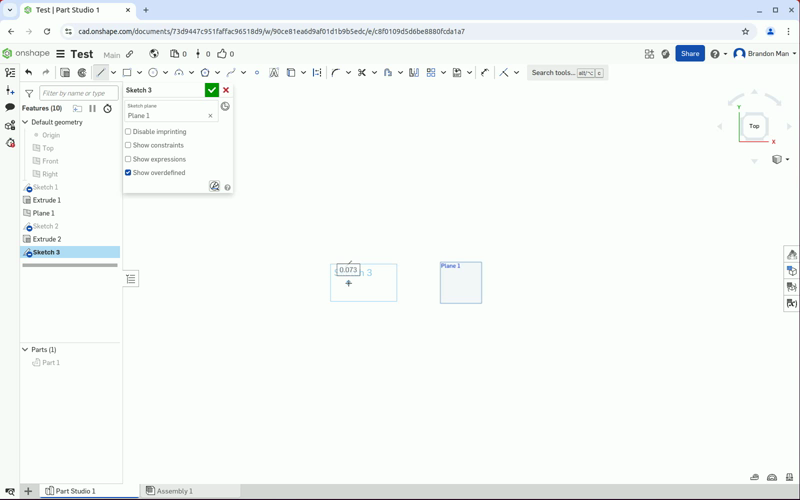
mouse_move(378, 282)
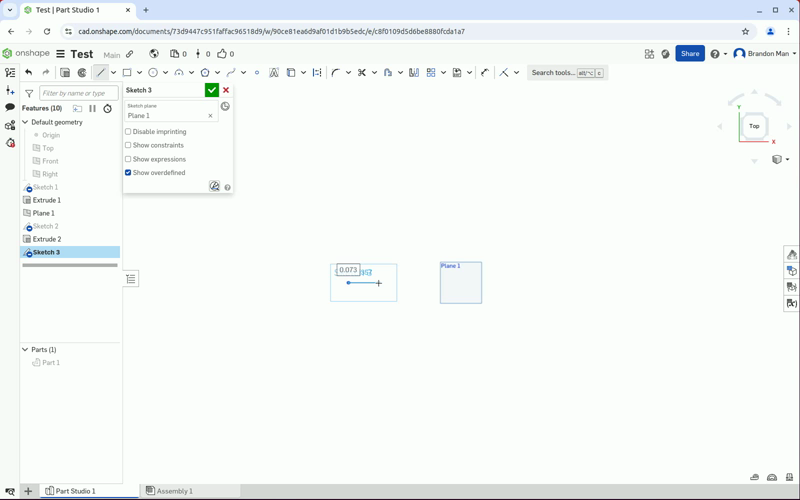
mouse_move(353, 277)
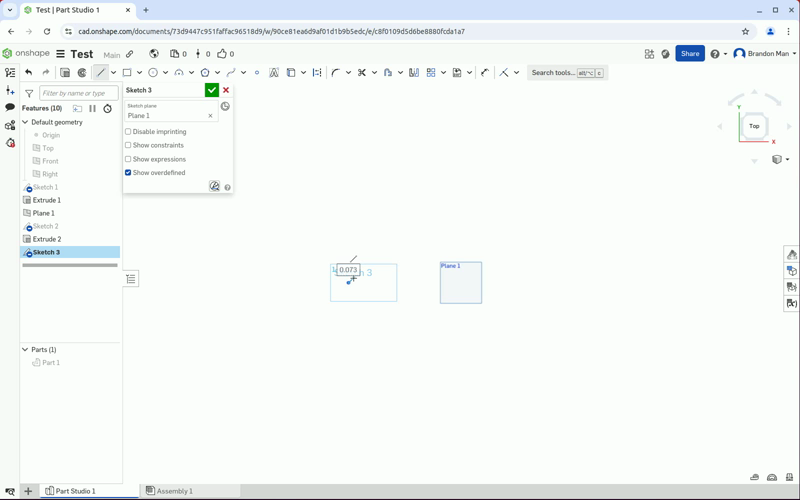
scroll(6)
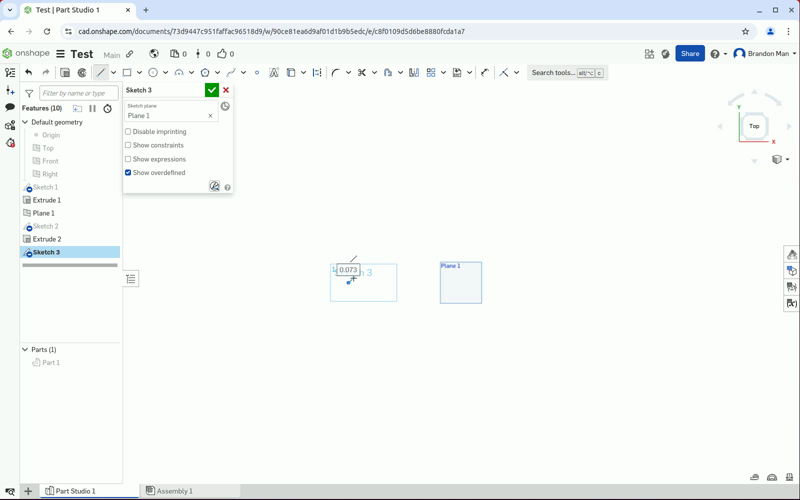
scroll(6)
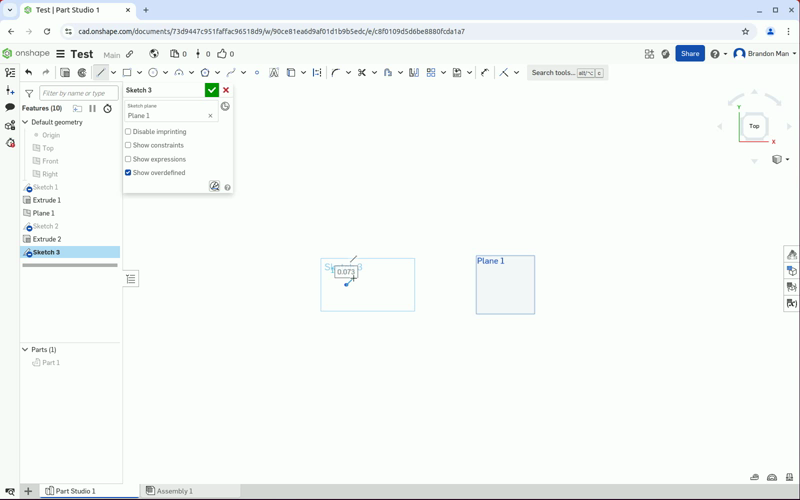
scroll(6)
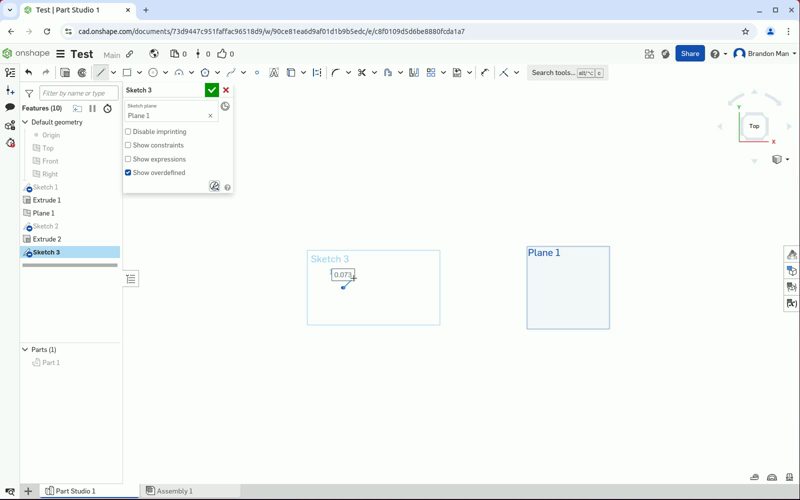
scroll(6)
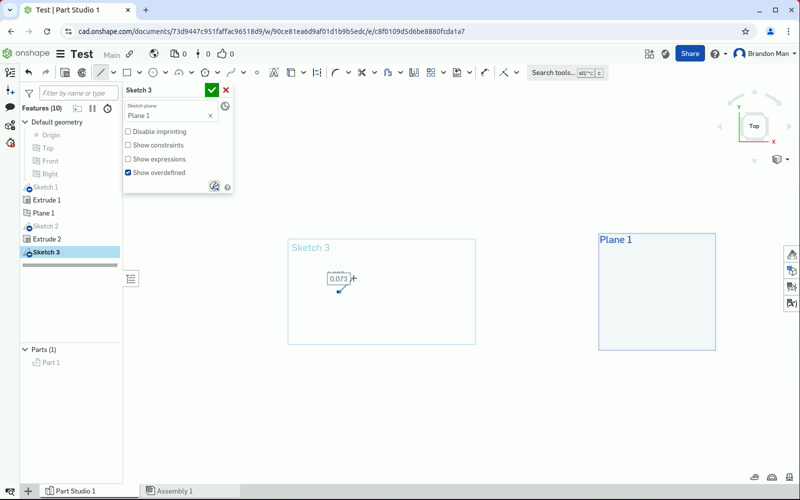
scroll(6)
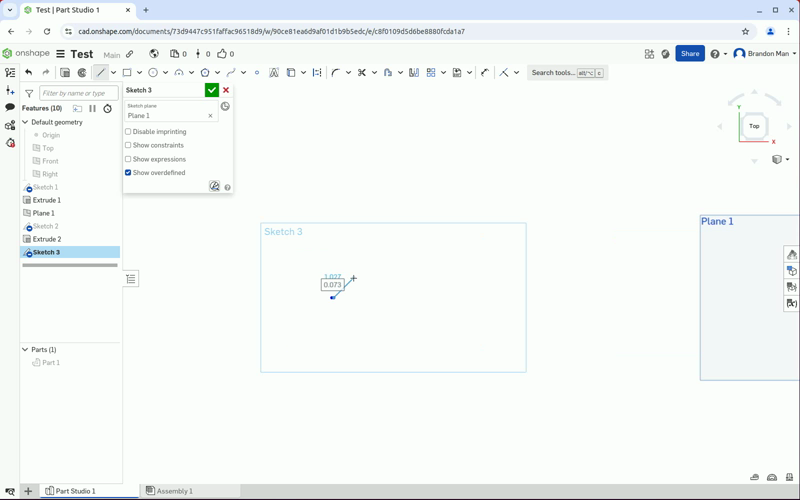
scroll(6)
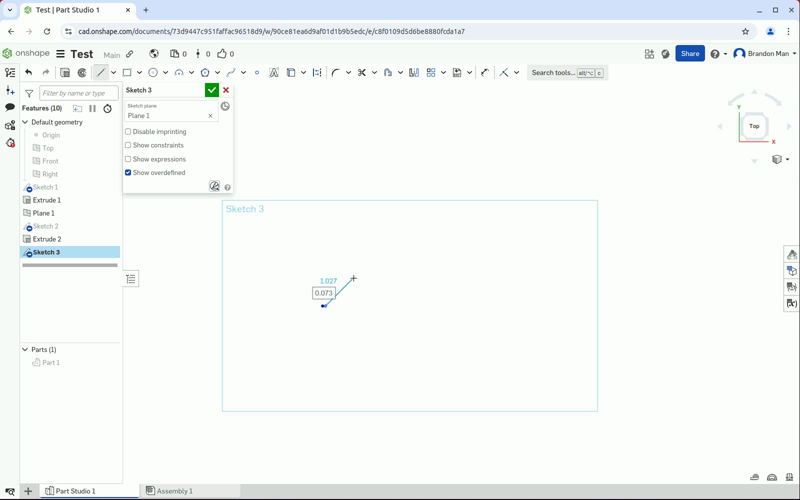
scroll(6)
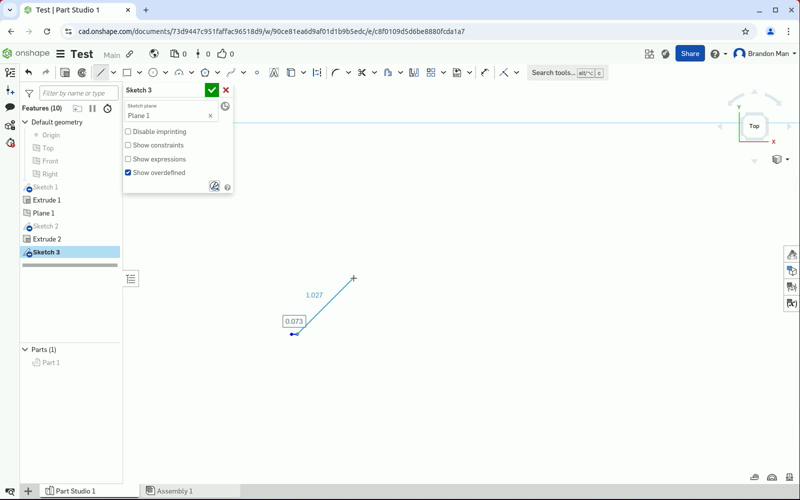
click(353, 277)
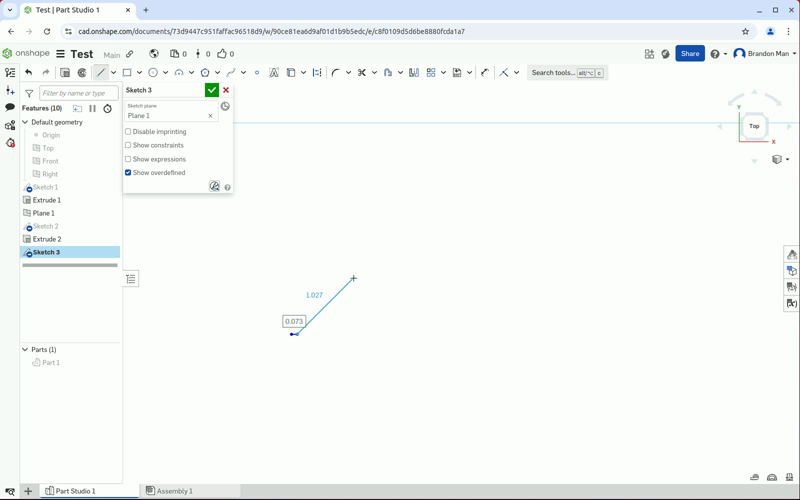
scroll(-6)
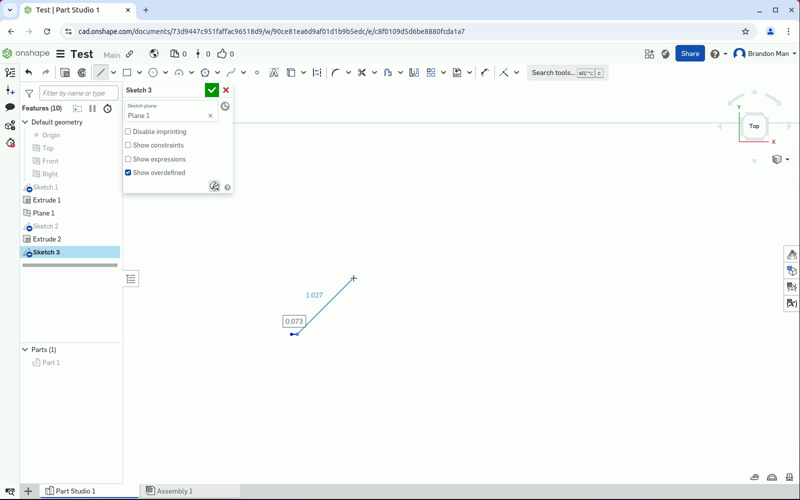
scroll(-6)
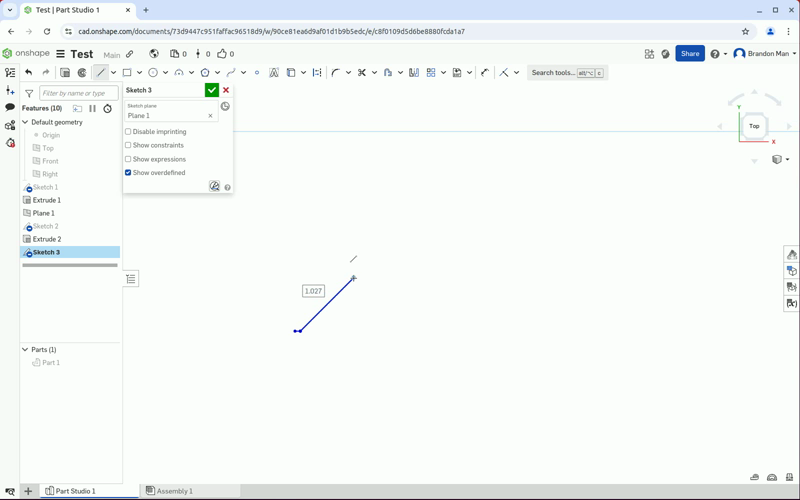
scroll(-6)
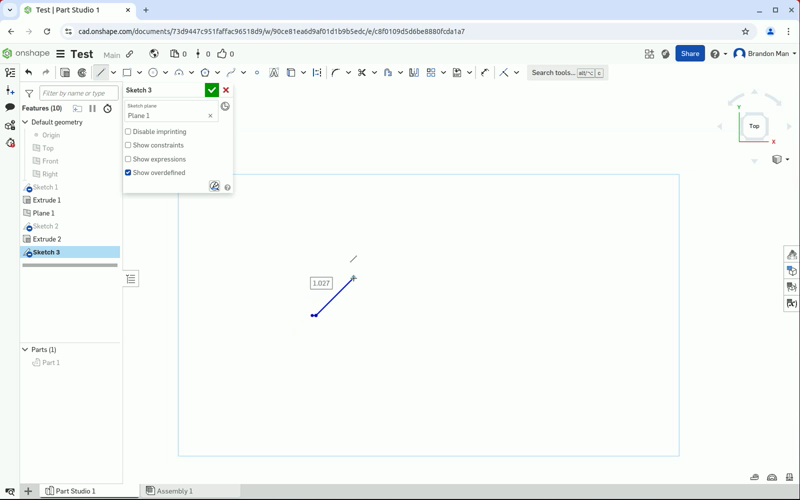
scroll(-6)
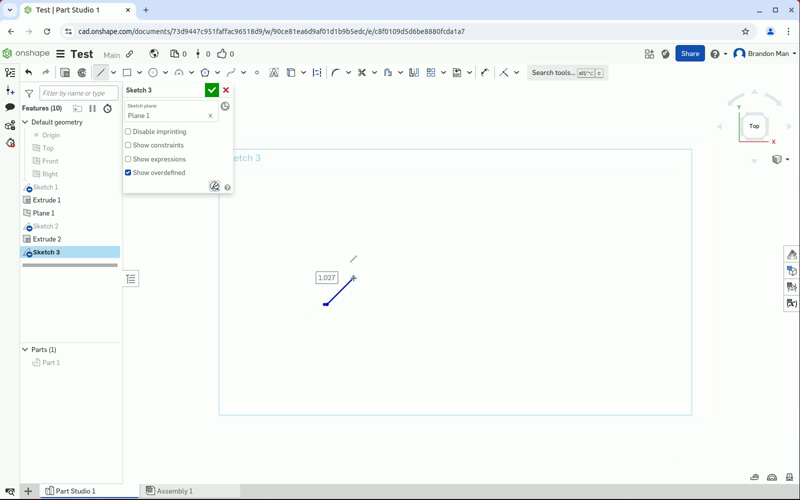
scroll(-6)
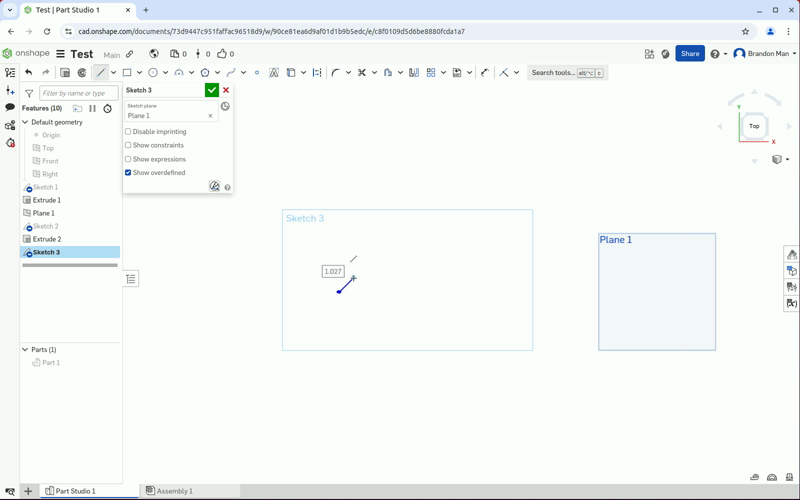
scroll(-6)
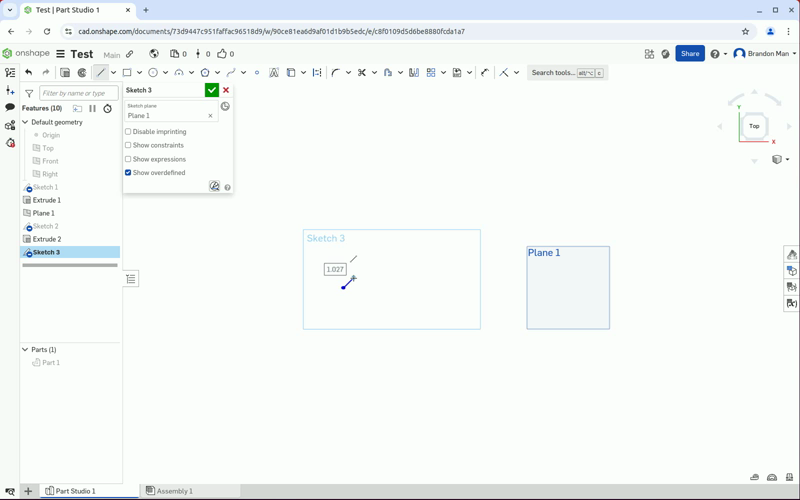
scroll(-6)
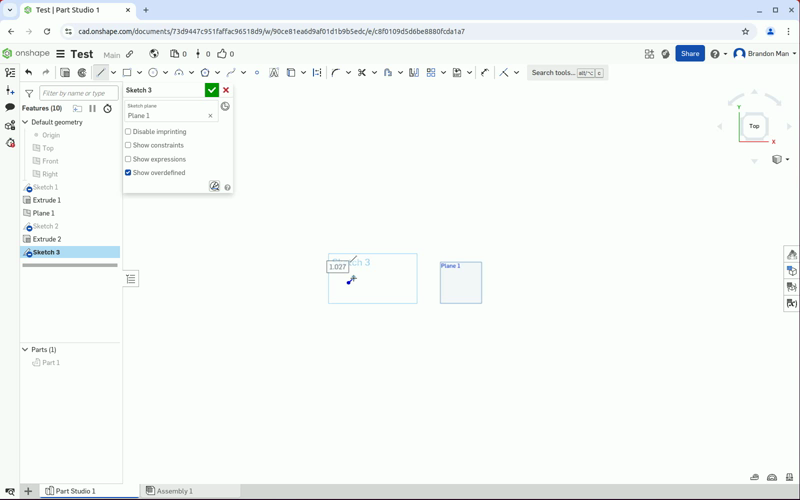
key_up(shift)
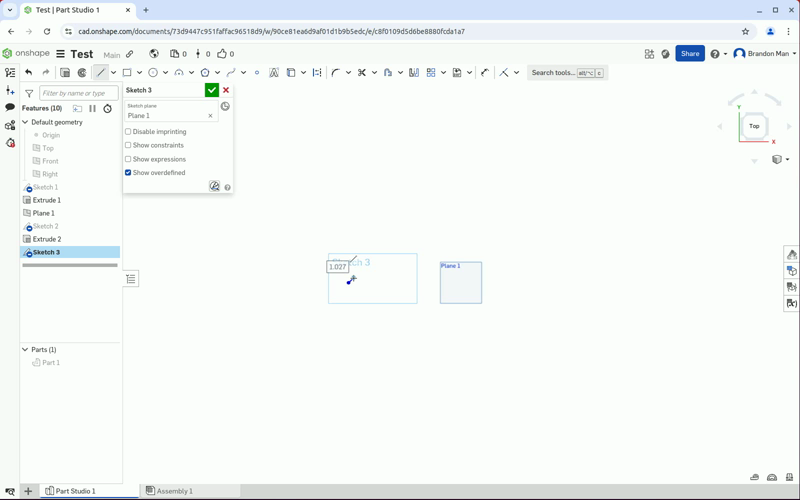
key_down(shift)
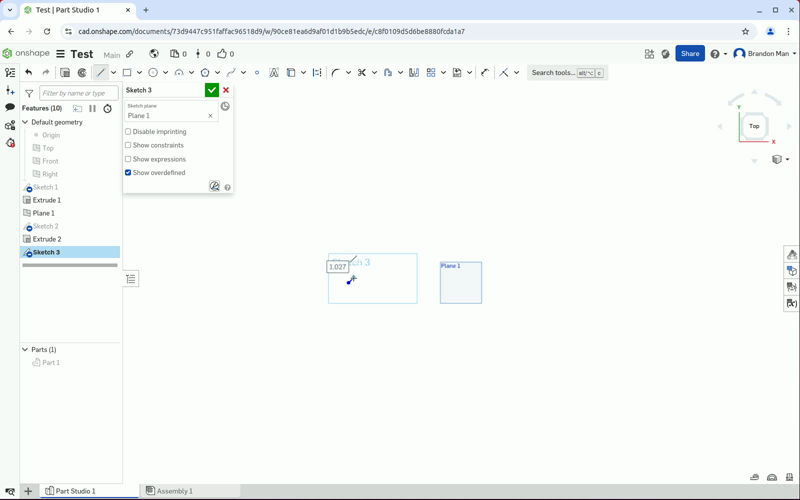
mouse_move(383, 277)
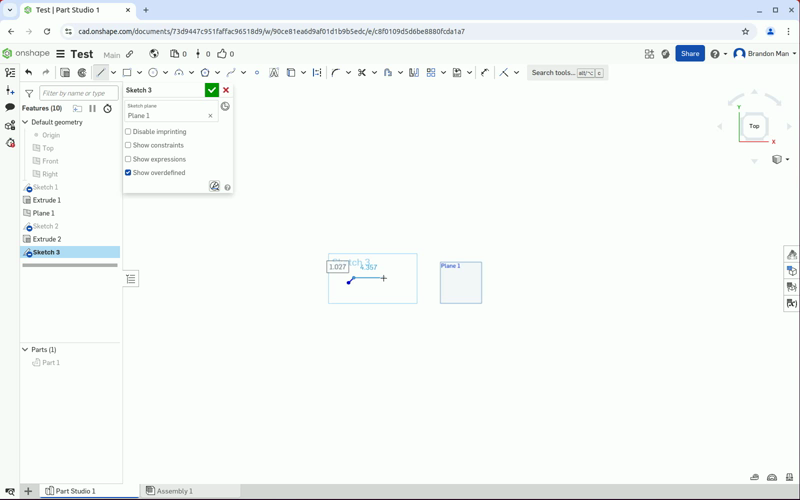
mouse_move(348, 277)
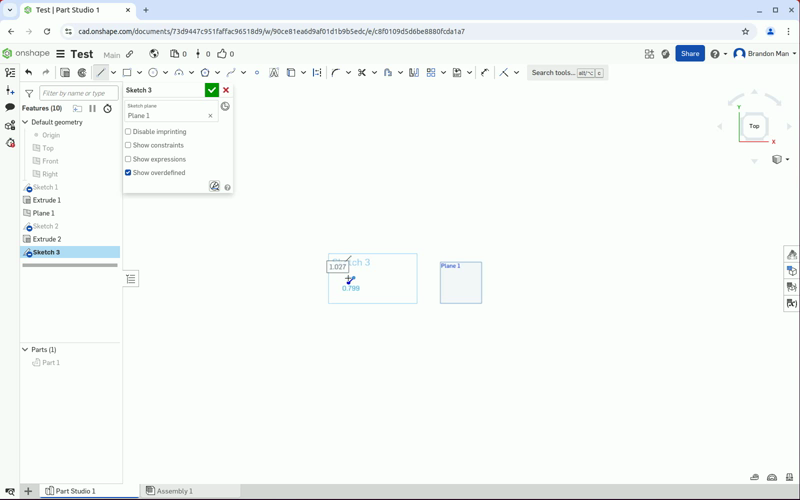
scroll(6)
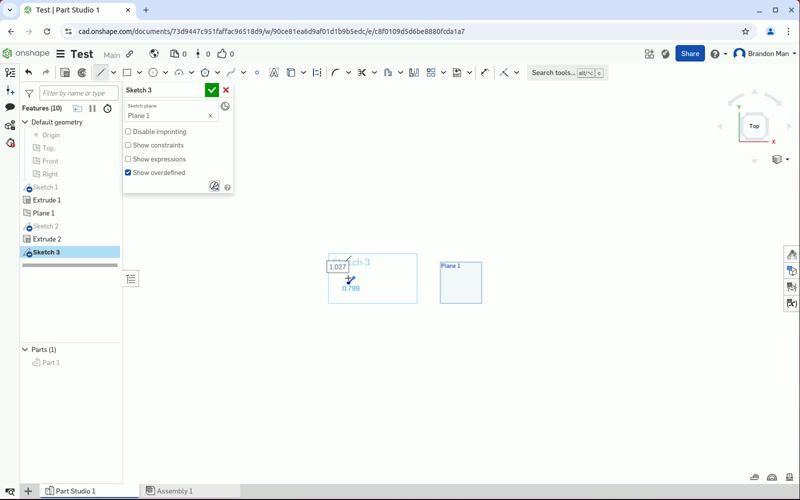
scroll(6)
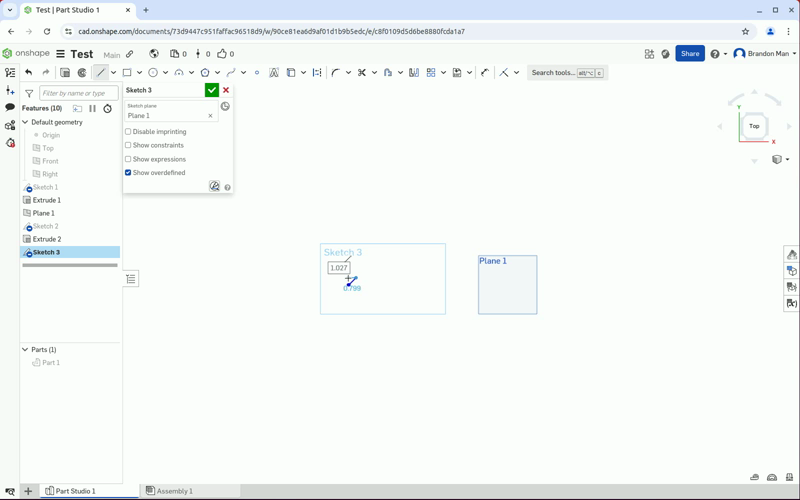
scroll(6)
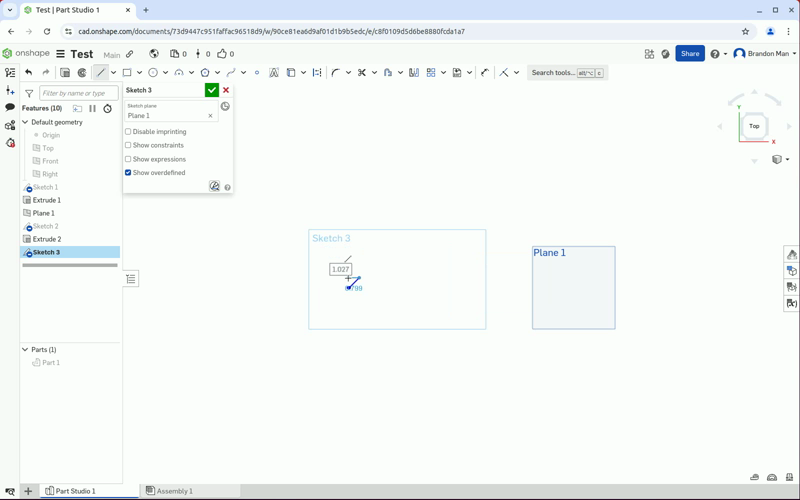
scroll(6)
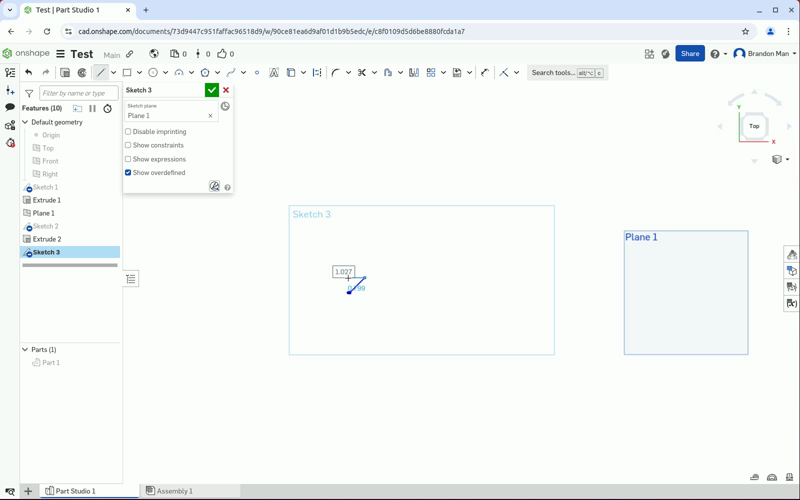
scroll(6)
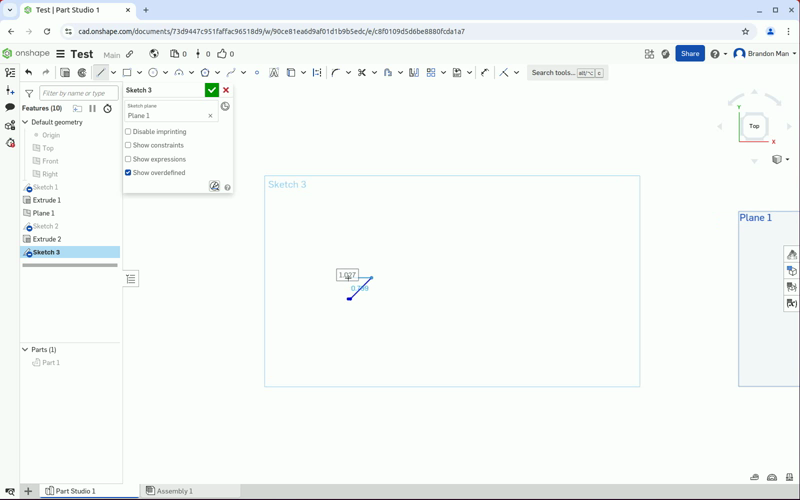
scroll(6)
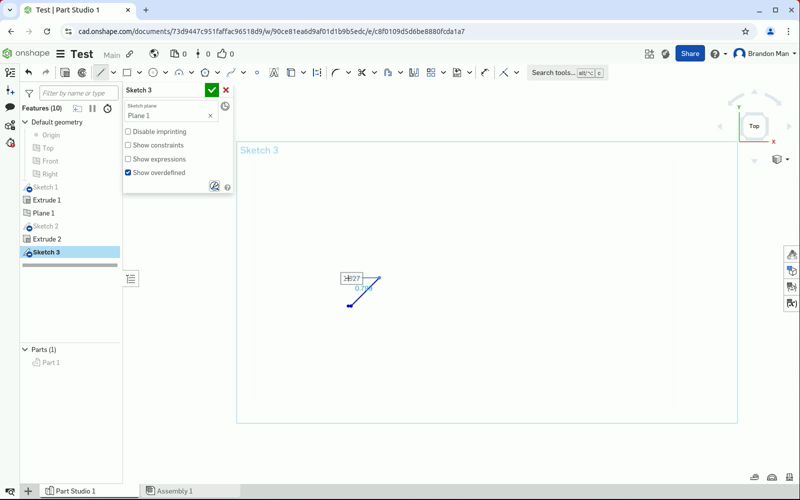
scroll(6)
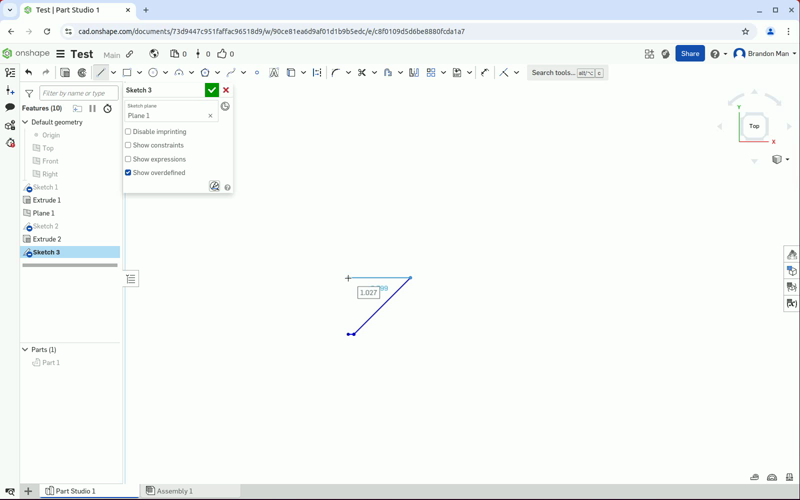
click(348, 277)
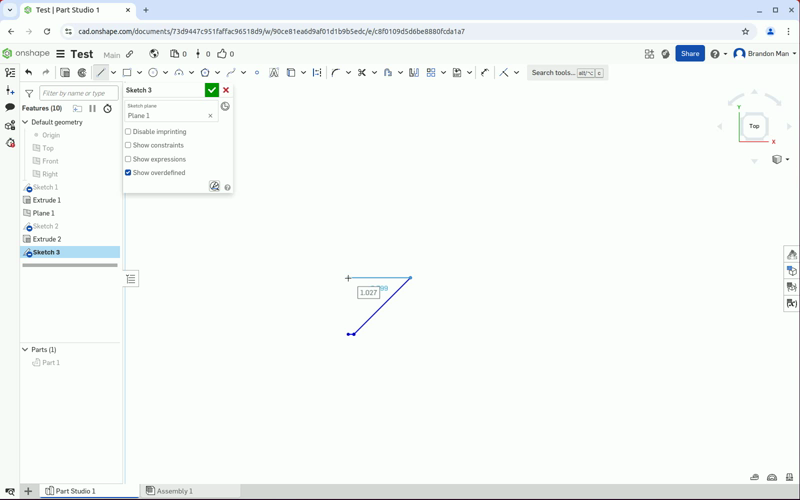
scroll(-6)
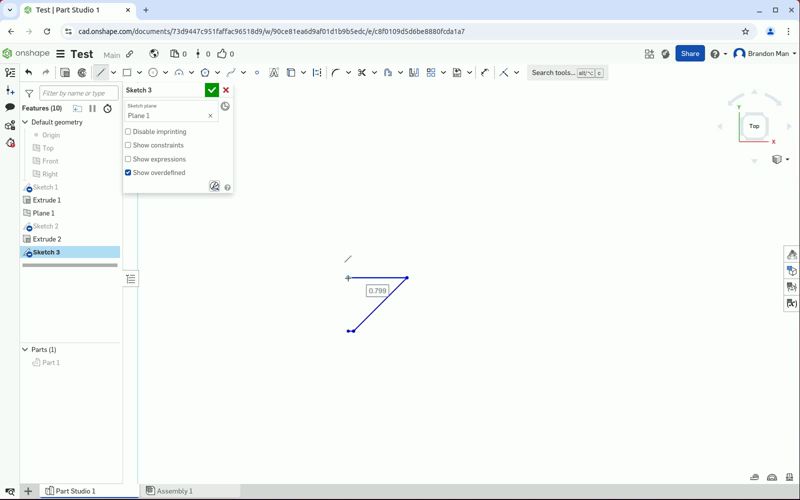
scroll(-6)
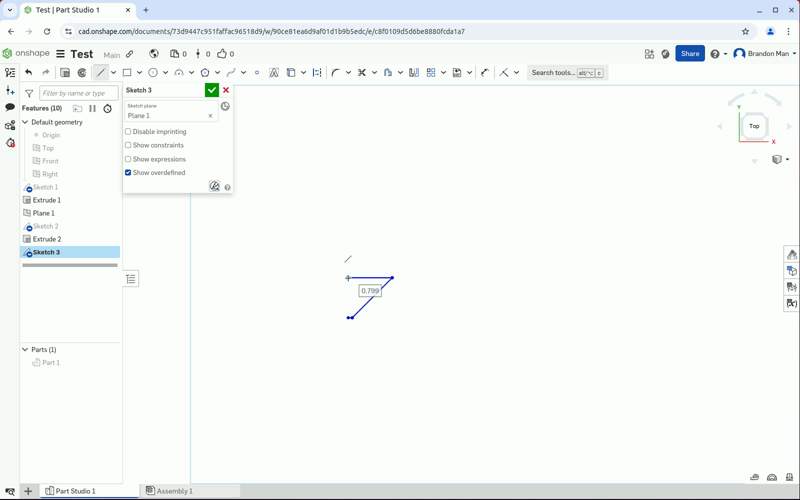
scroll(-6)
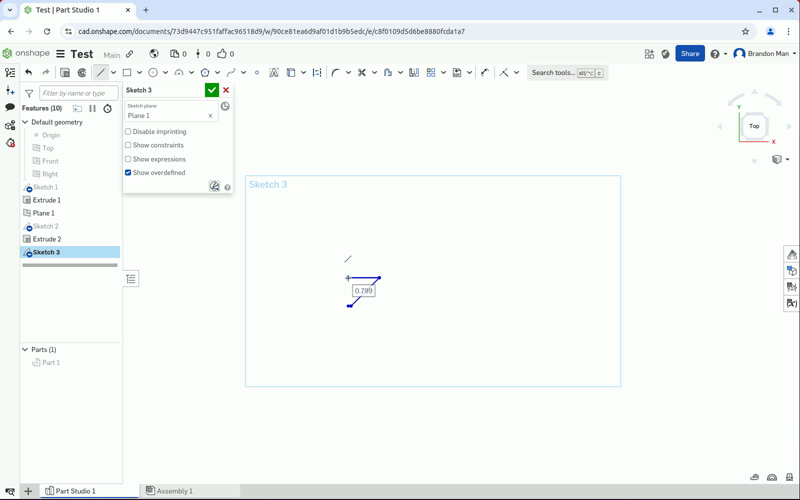
scroll(-6)
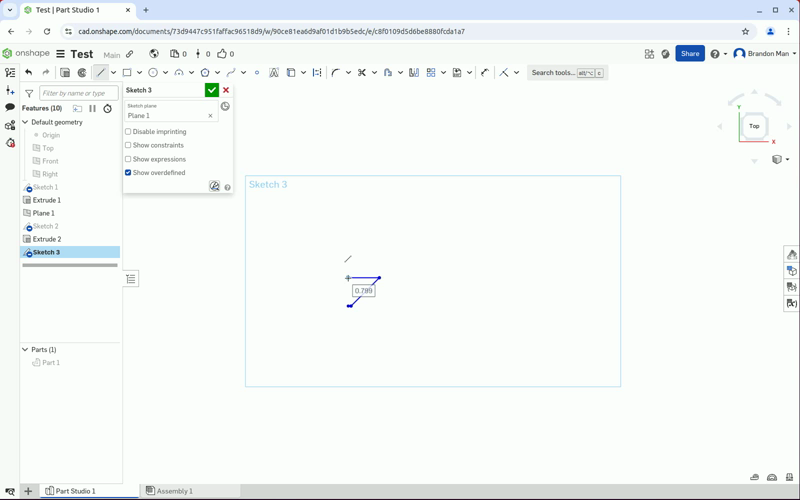
scroll(-6)
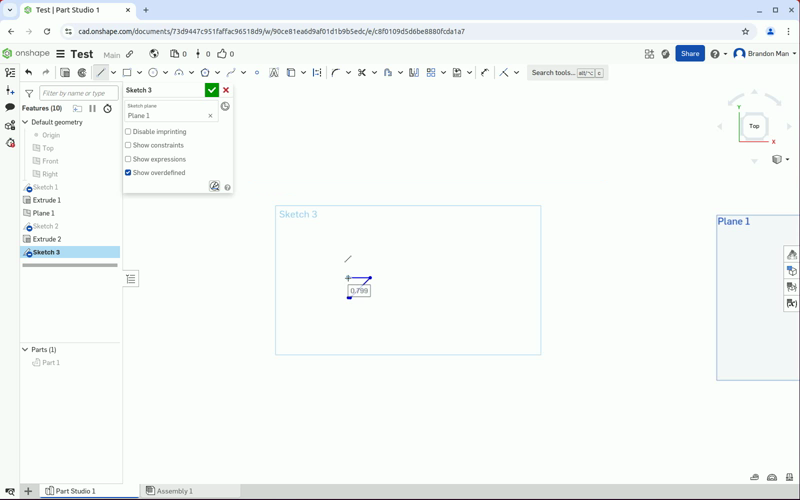
scroll(-6)
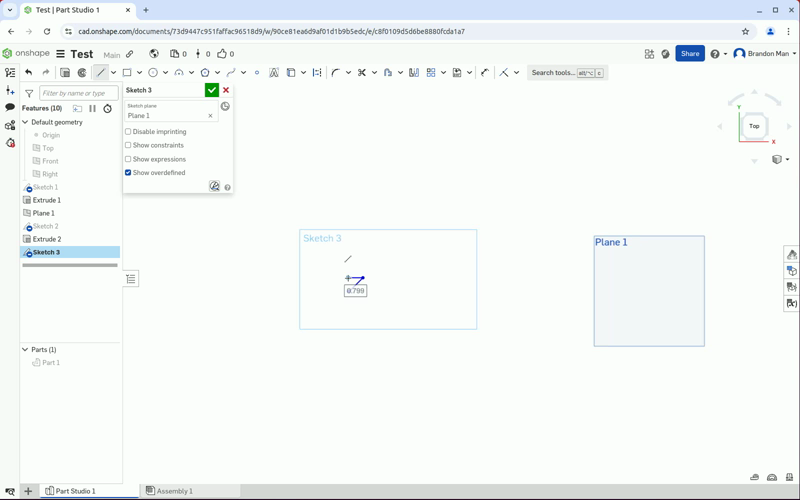
scroll(-6)
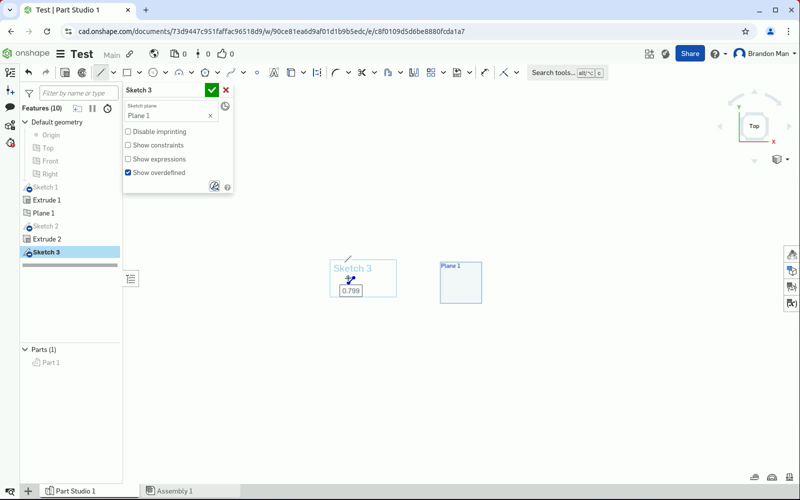
key_up(shift)
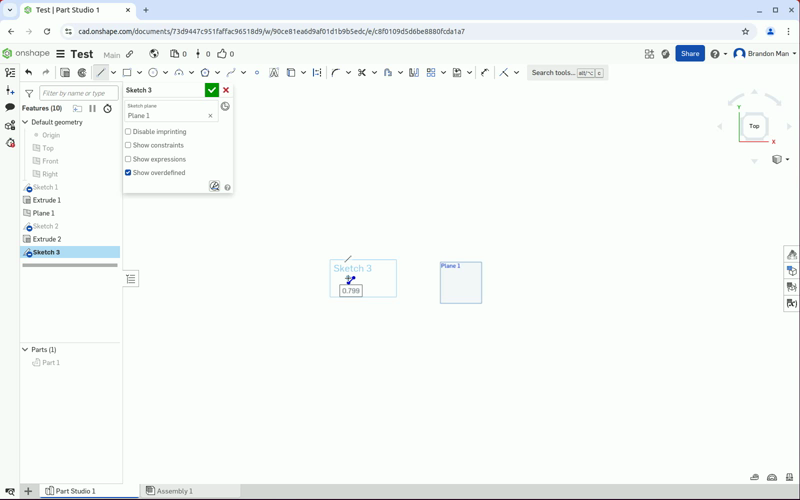
mouse_move(378, 277)
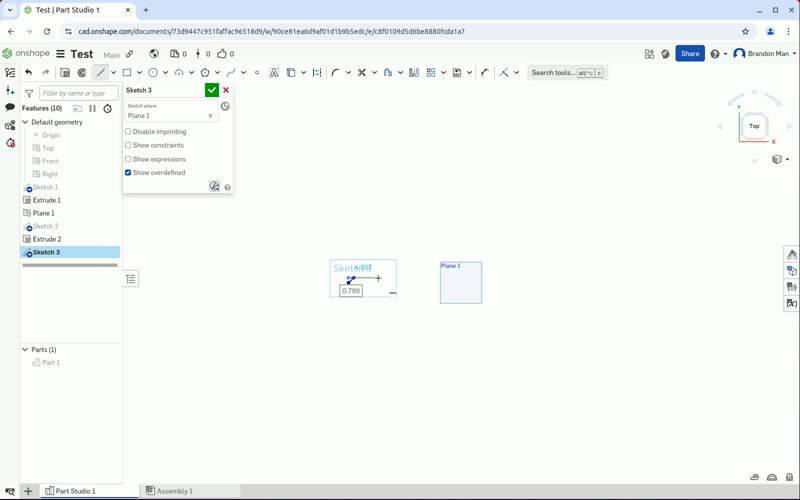
key_down(shift)
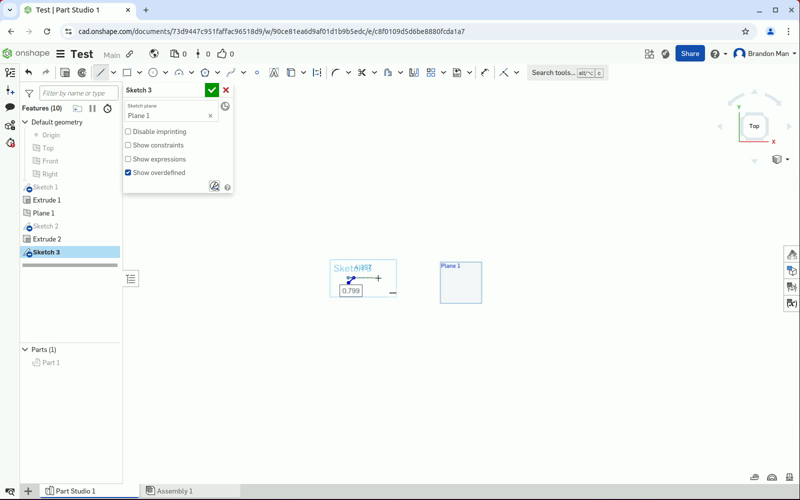
mouse_move(348, 282)
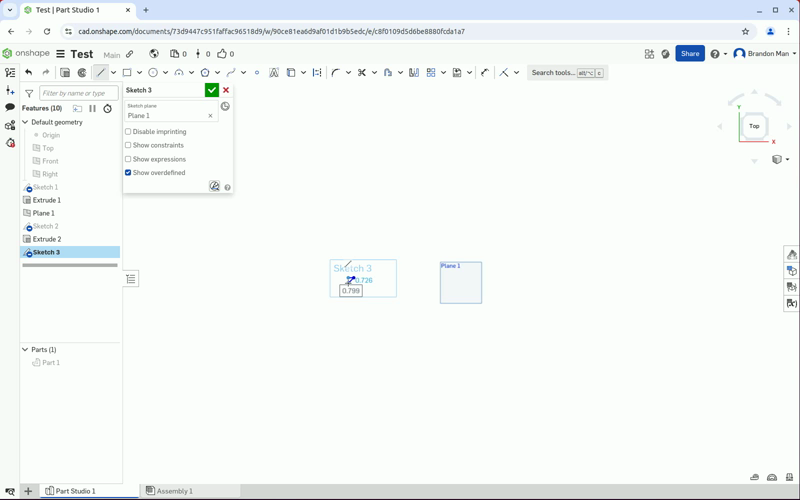
scroll(6)
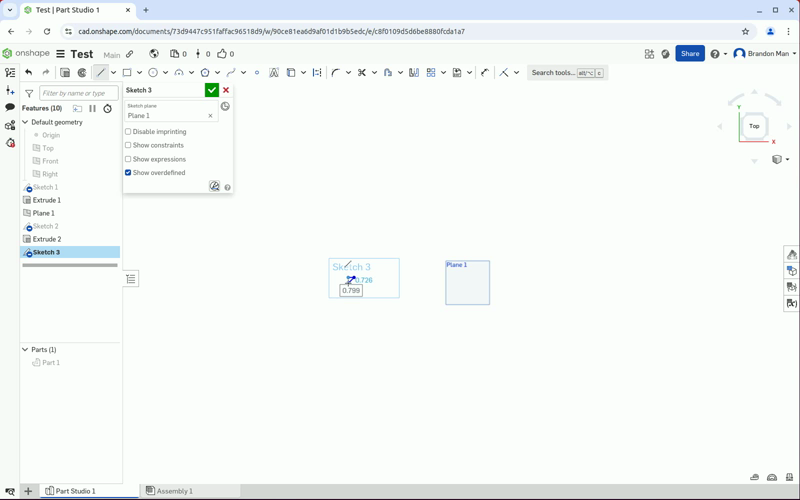
scroll(6)
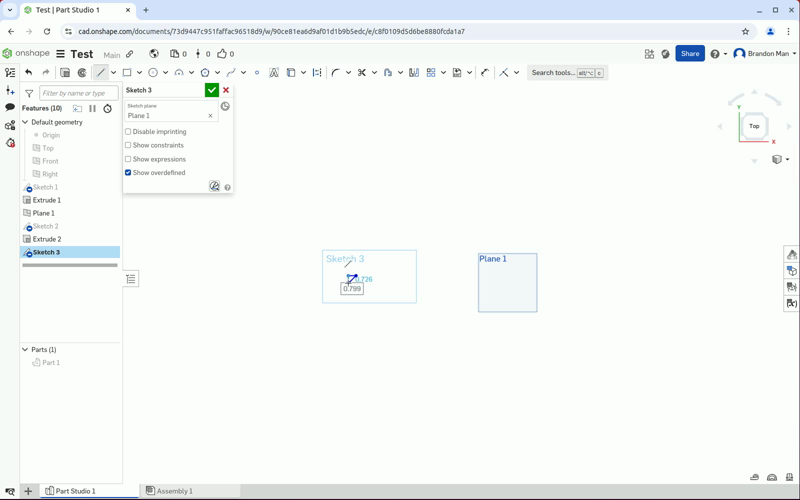
scroll(6)
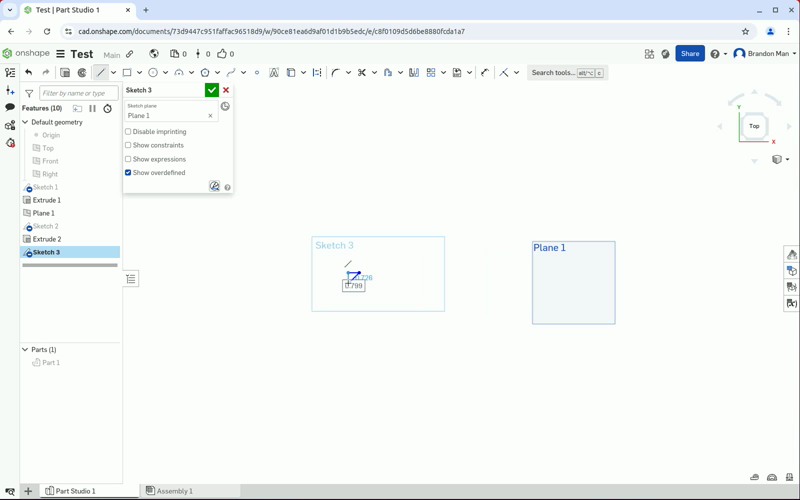
scroll(6)
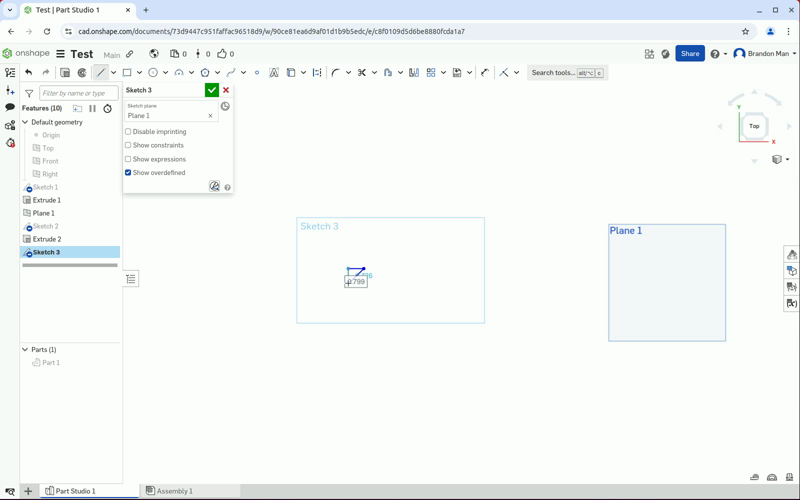
scroll(6)
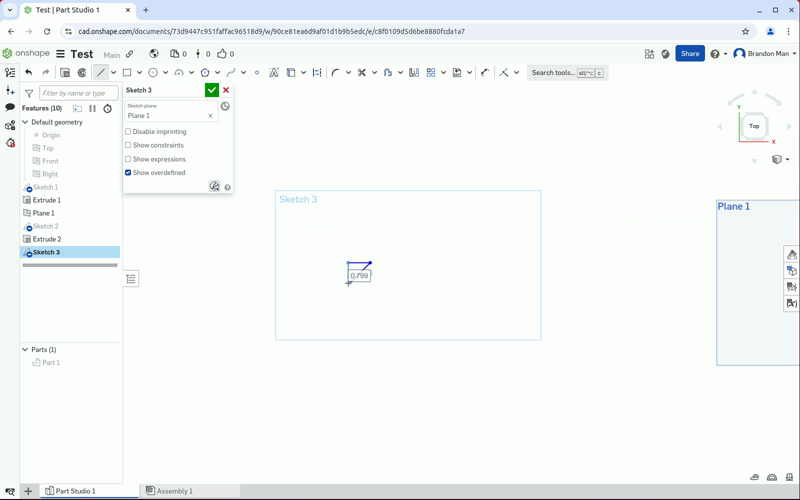
scroll(6)
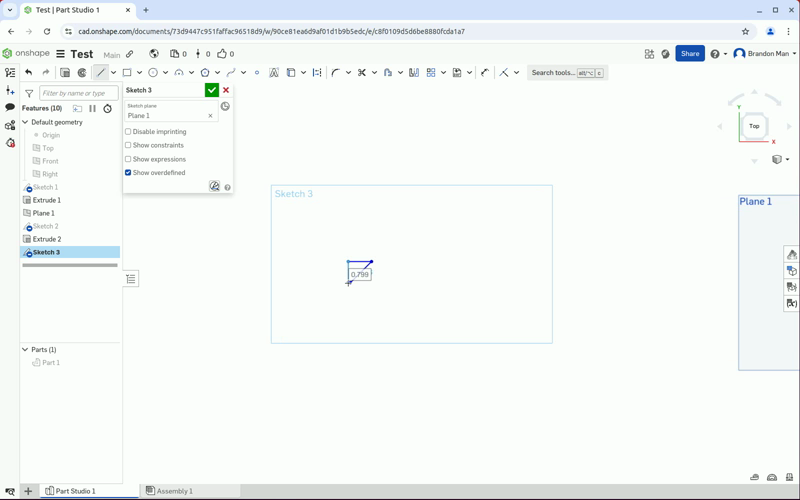
scroll(6)
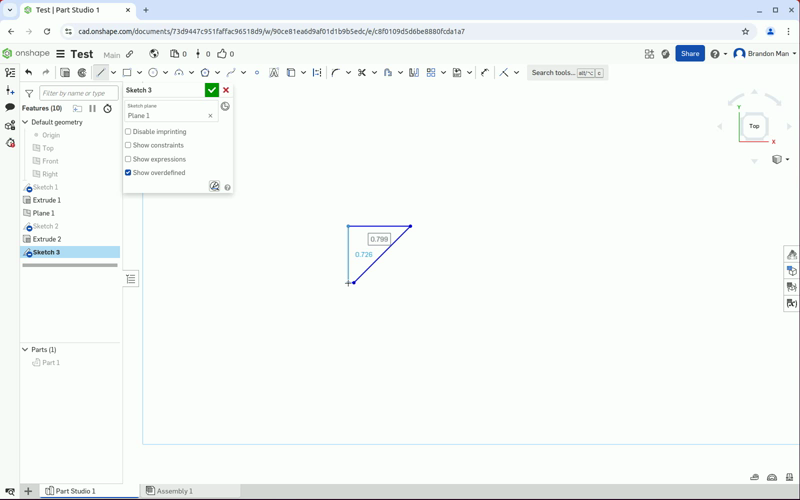
key_up(shift)
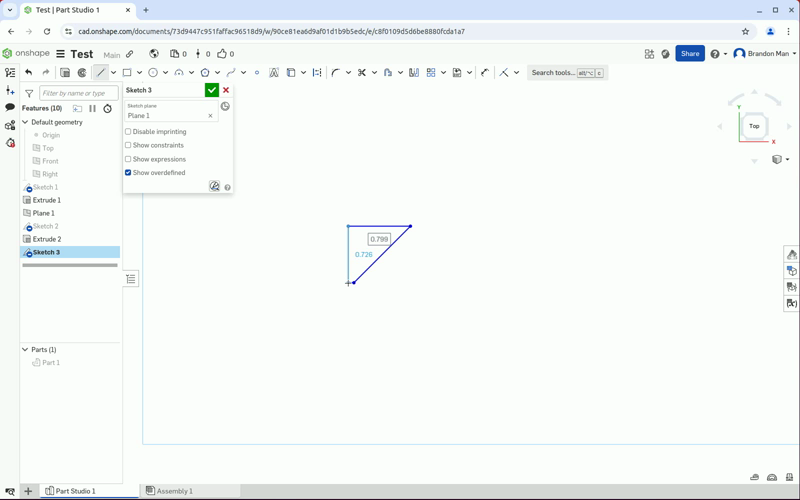
click(348, 282)
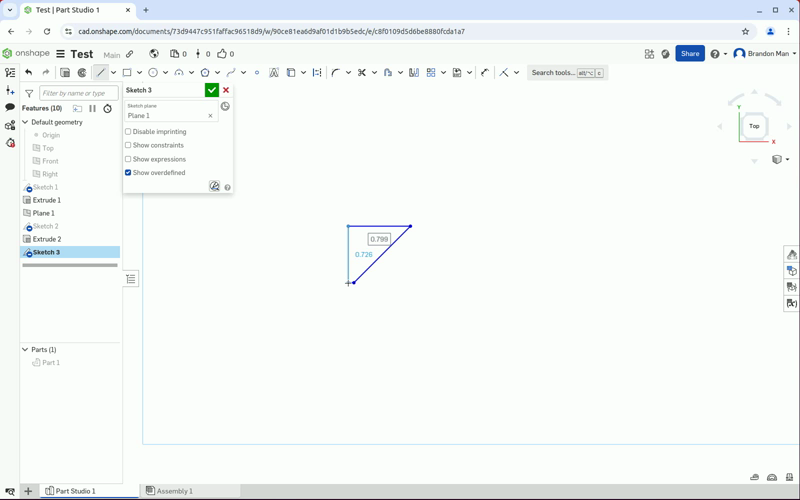
scroll(-6)
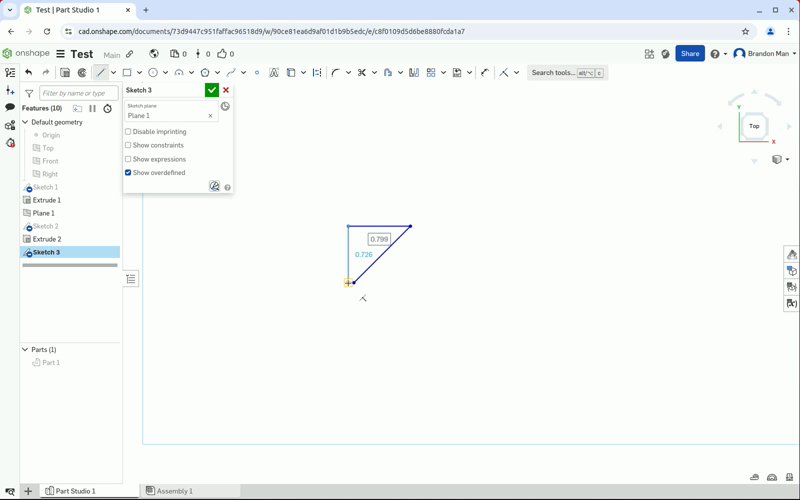
scroll(-6)
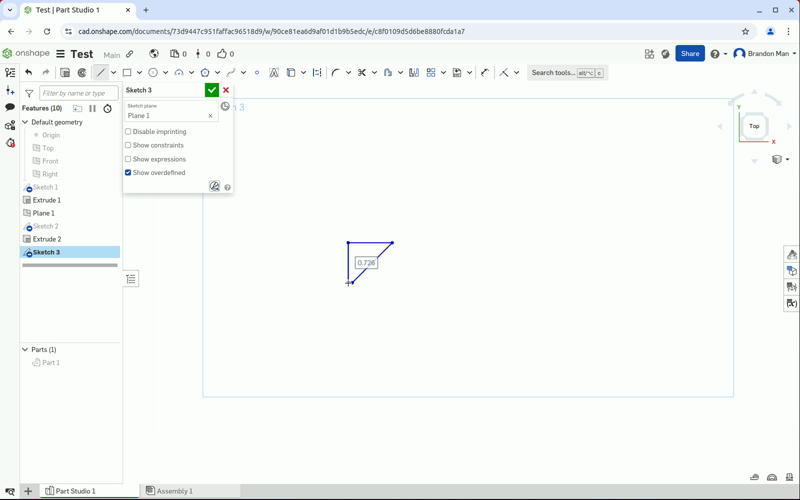
scroll(-6)
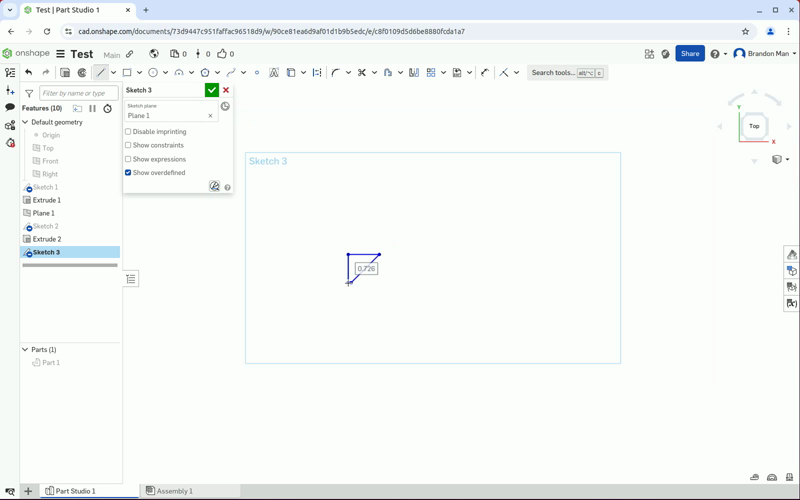
scroll(-6)
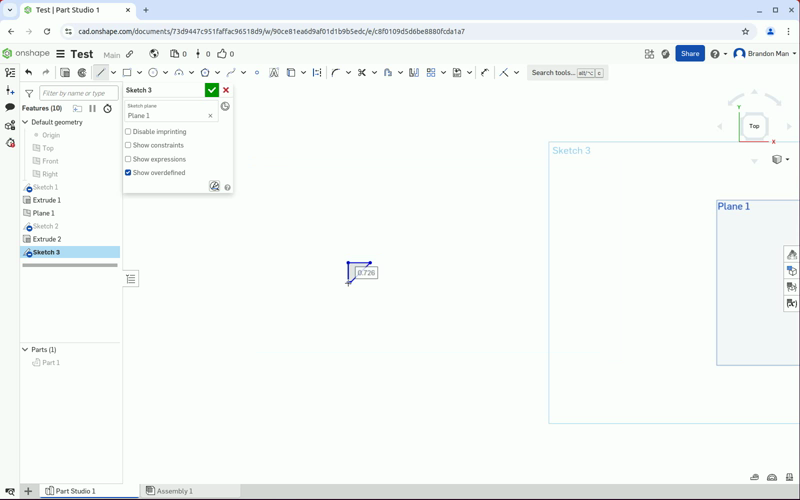
scroll(-6)
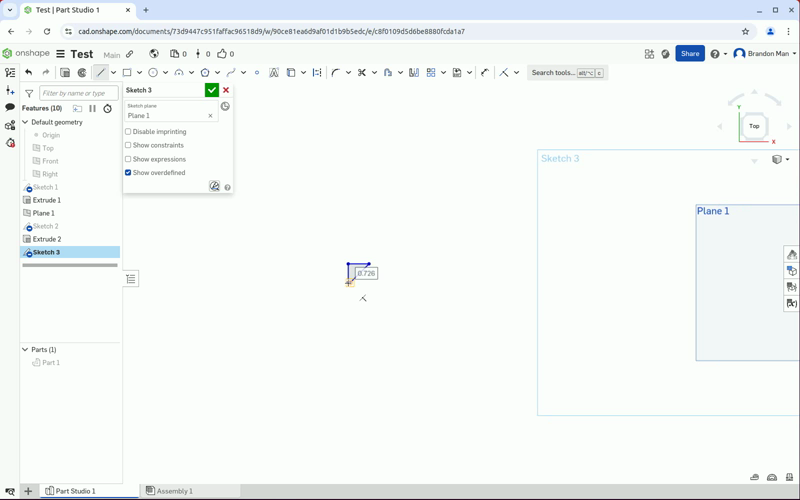
scroll(-6)
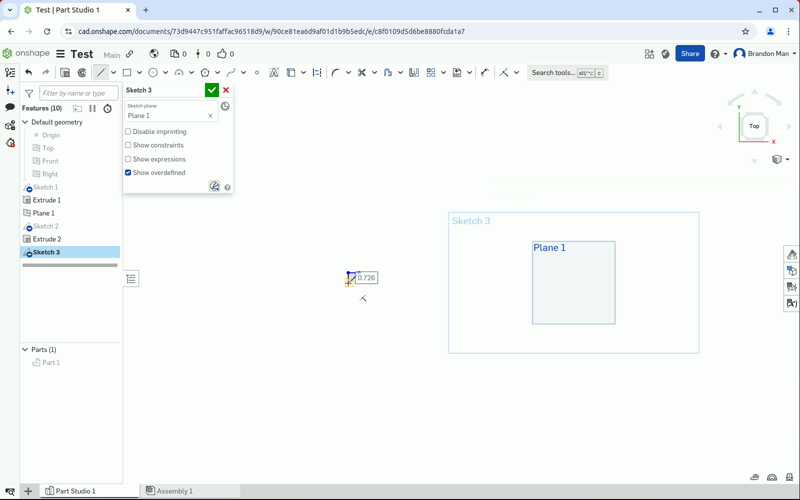
scroll(-6)
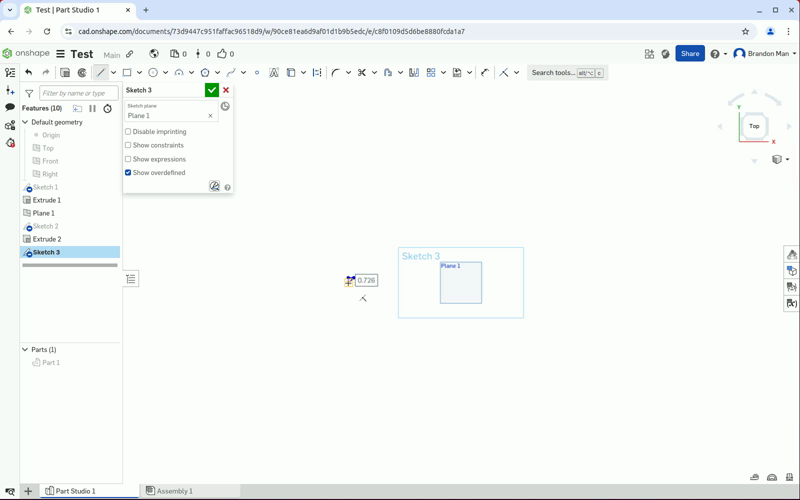
key(esc)
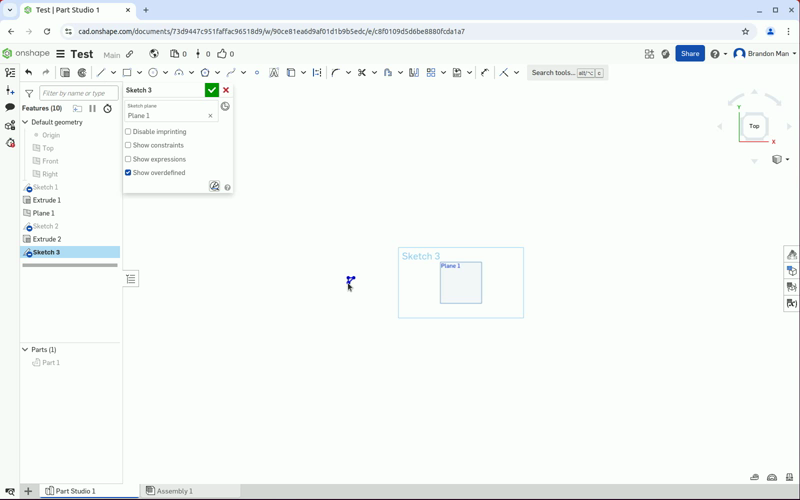
mouse_move(348, 277)
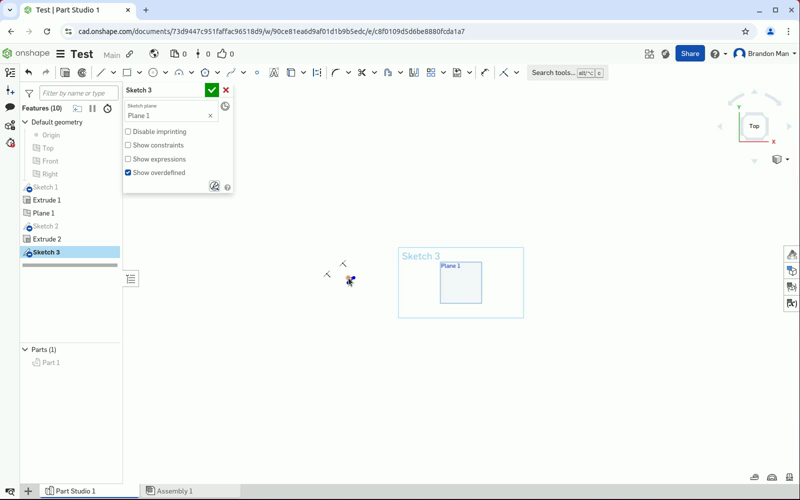
scroll(6)
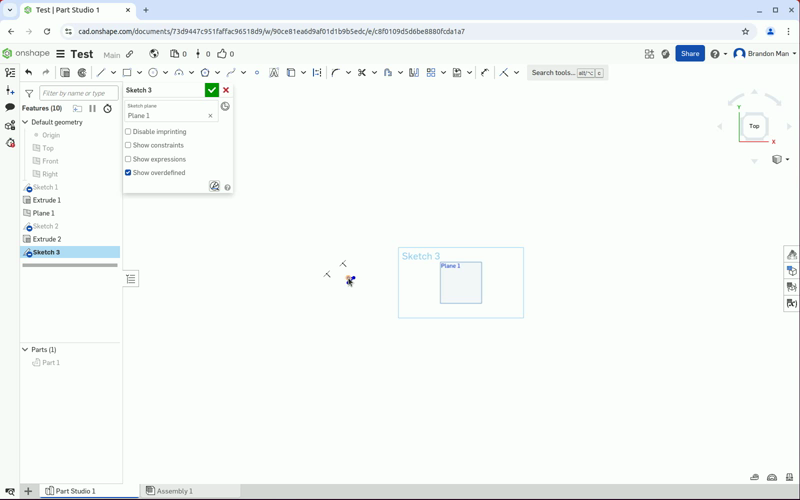
scroll(6)
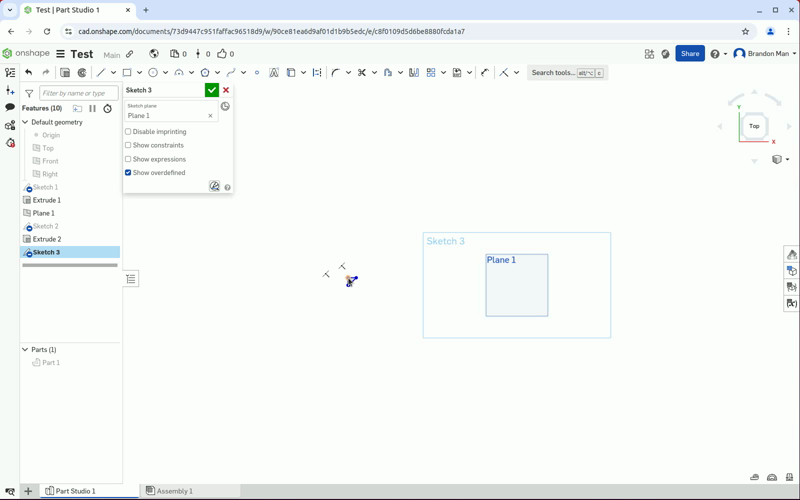
scroll(6)
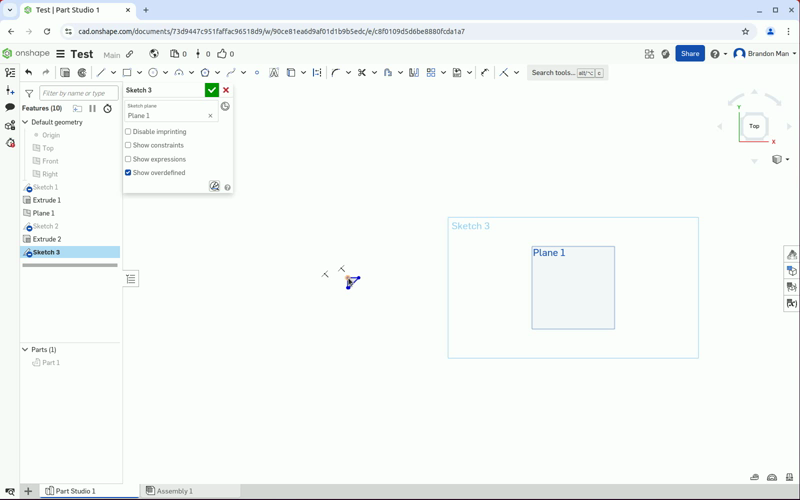
scroll(6)
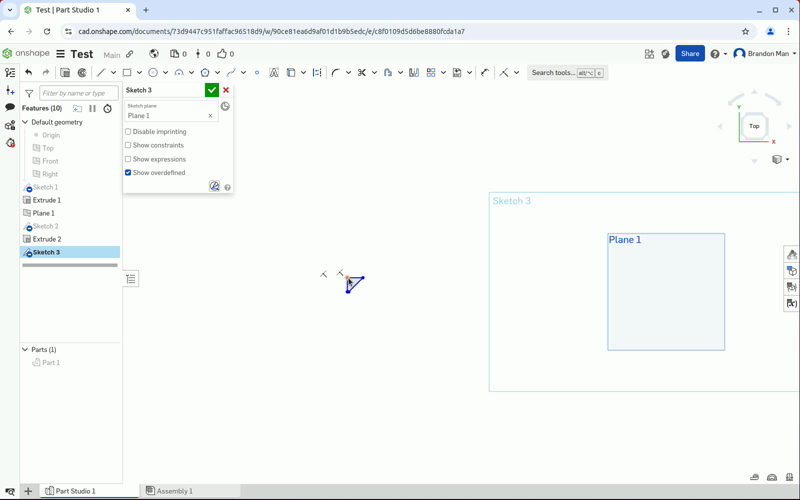
scroll(6)
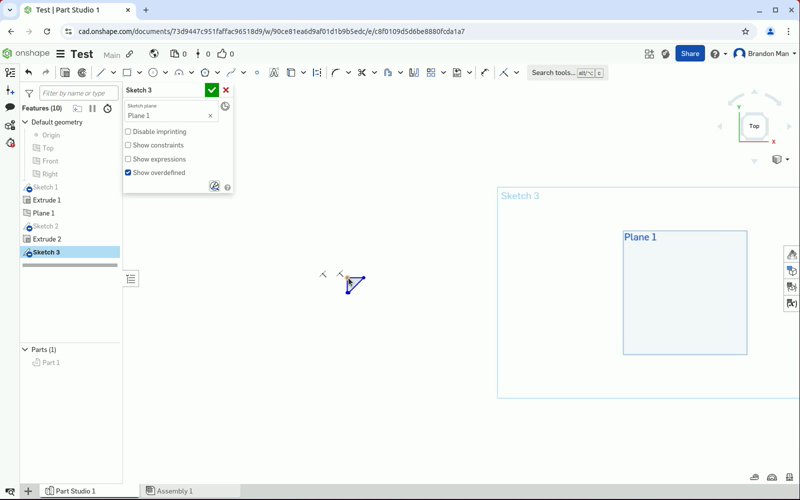
scroll(6)
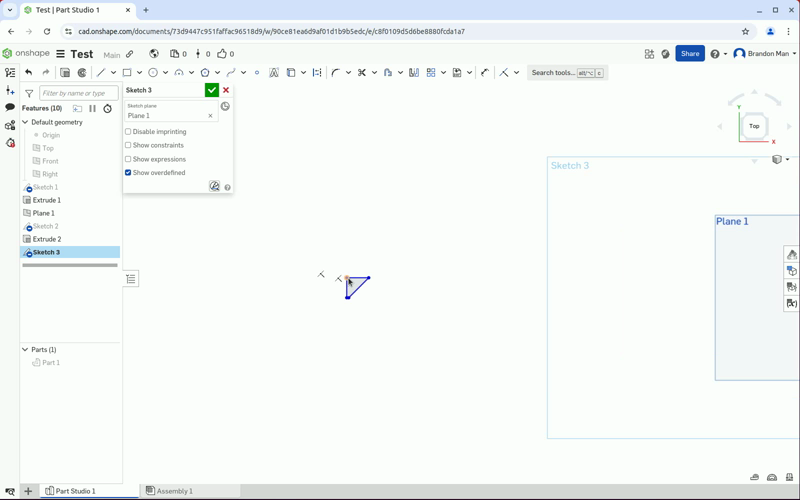
scroll(6)
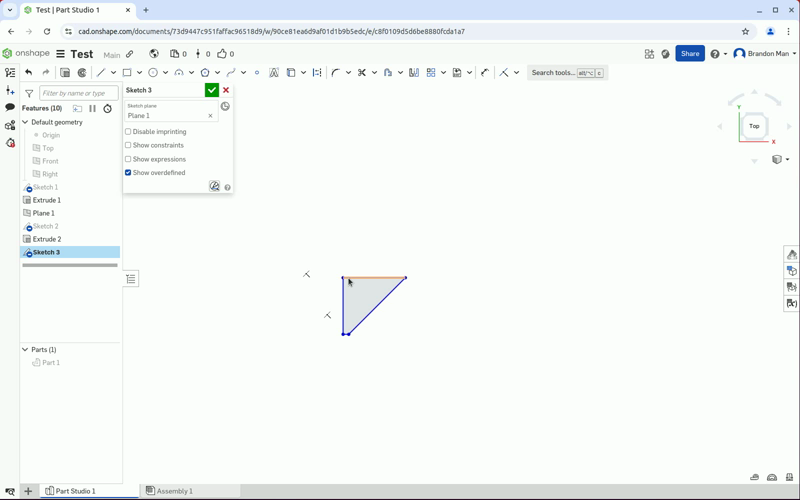
click(348, 277)
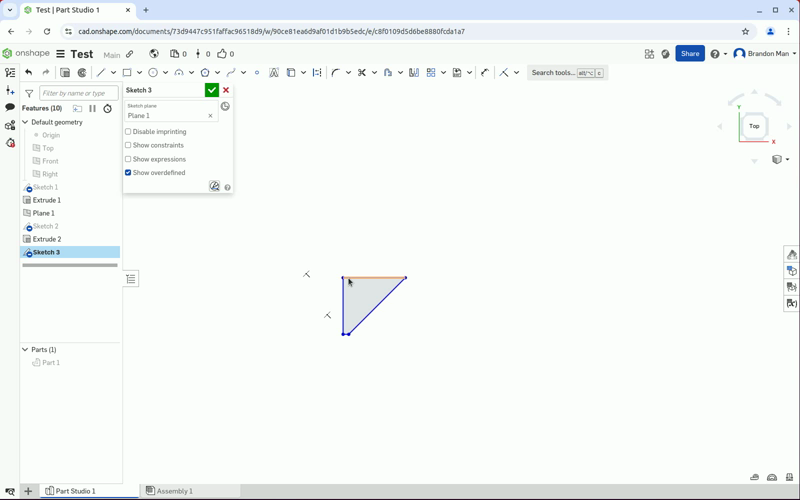
scroll(-6)
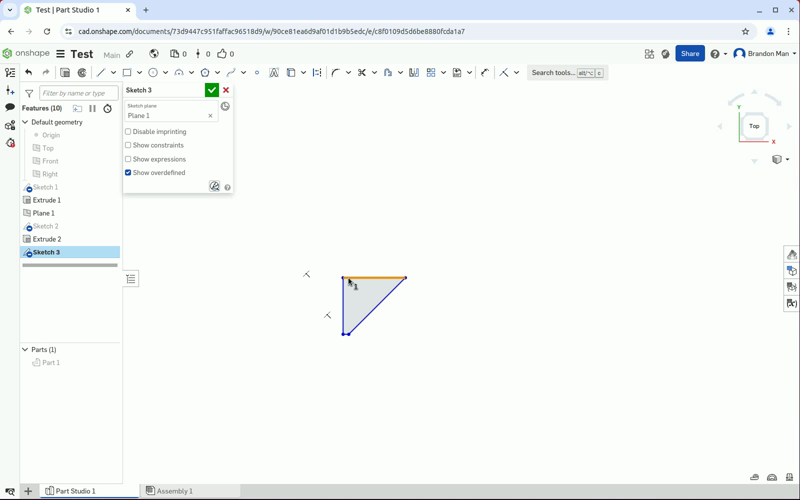
scroll(-6)
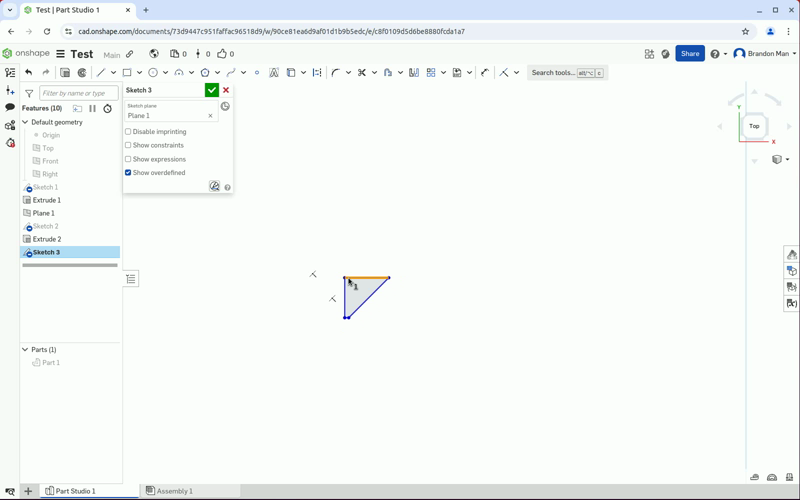
scroll(-6)
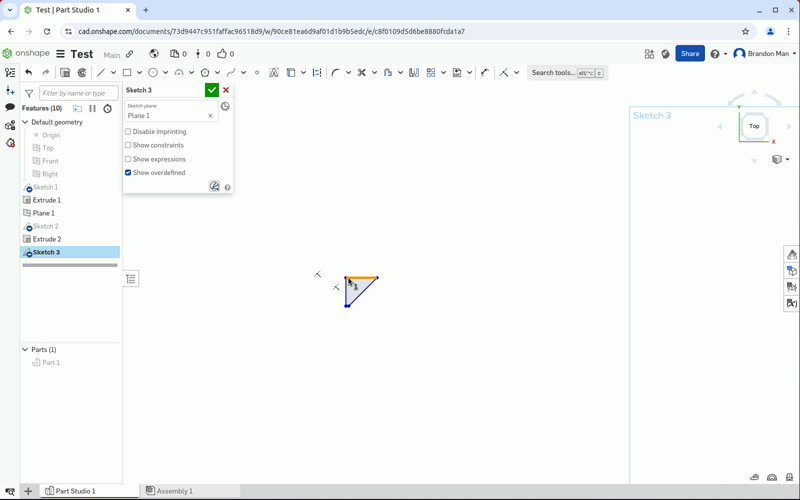
scroll(-6)
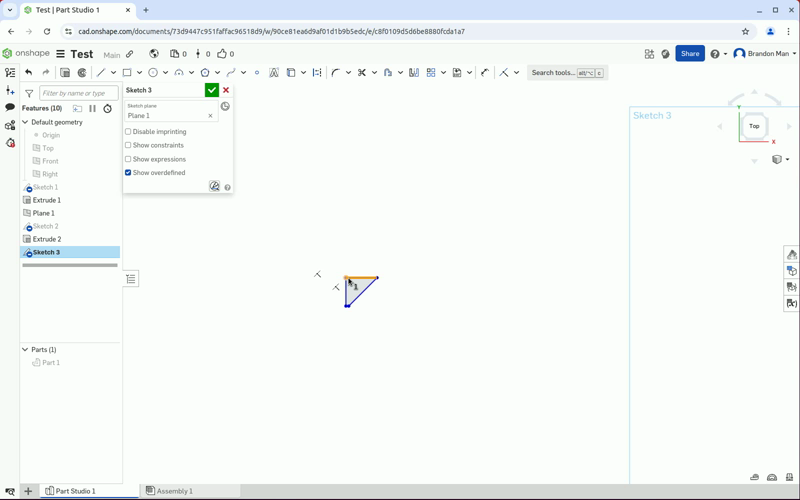
scroll(-6)
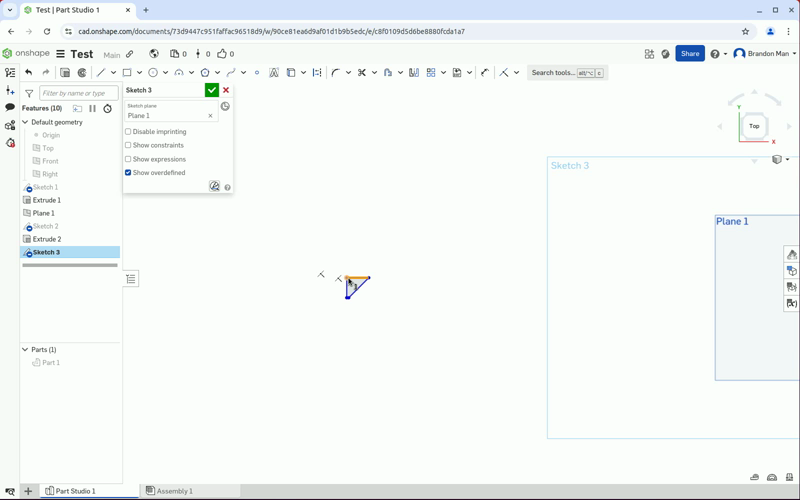
scroll(-6)
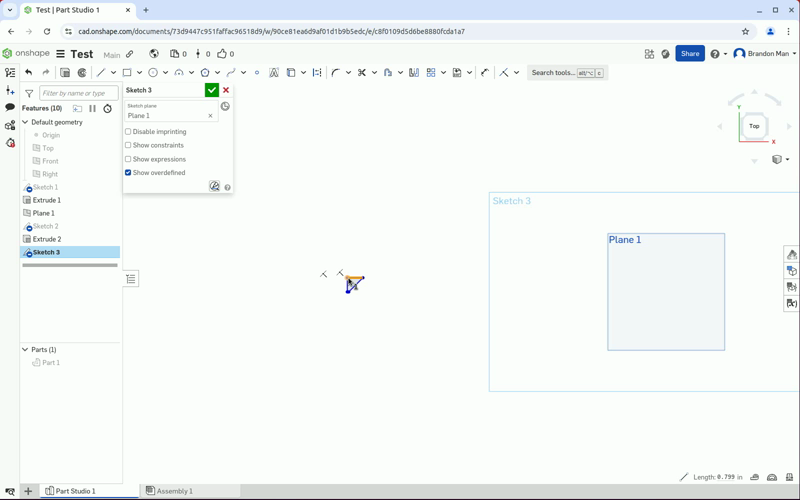
scroll(-6)
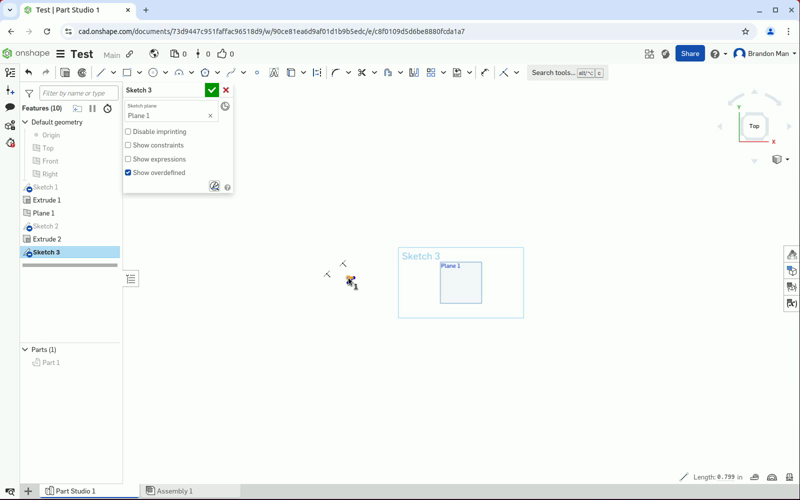
mouse_move(73, 352)
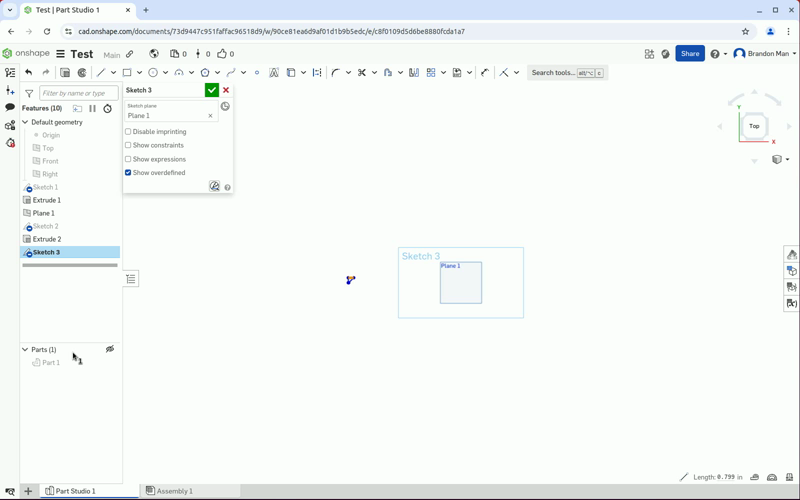
key(shift+y)
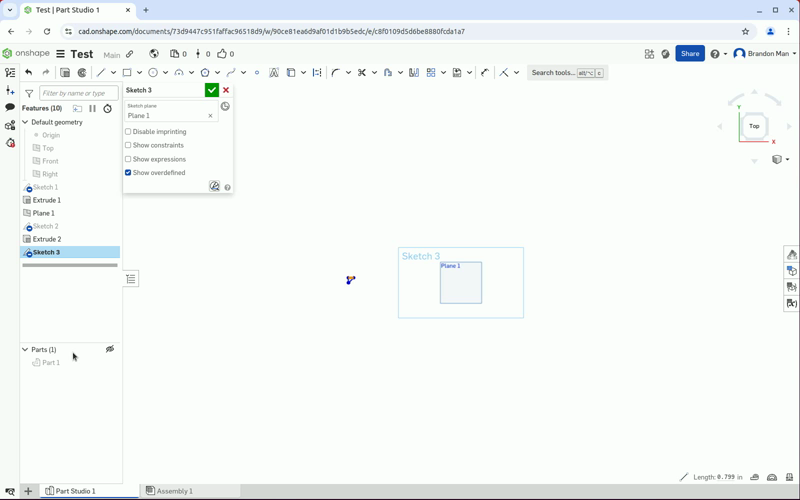
key(shift+e)
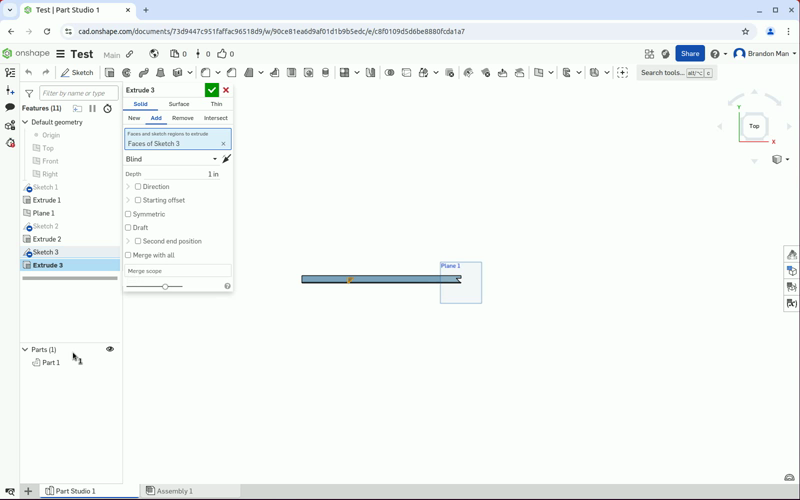
mouse_move(143, 106)
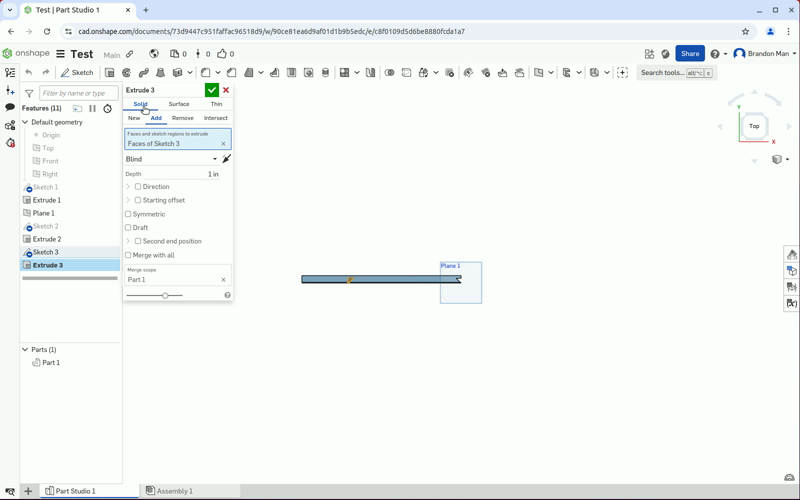
click(143, 106)
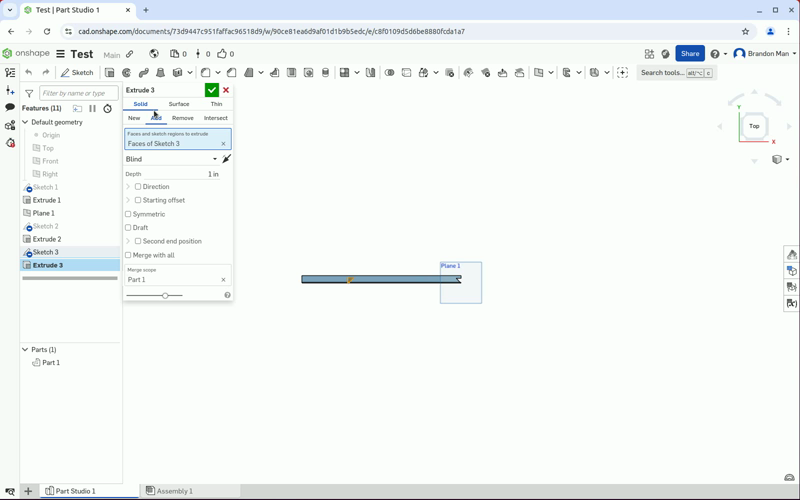
mouse_move(186, 120)
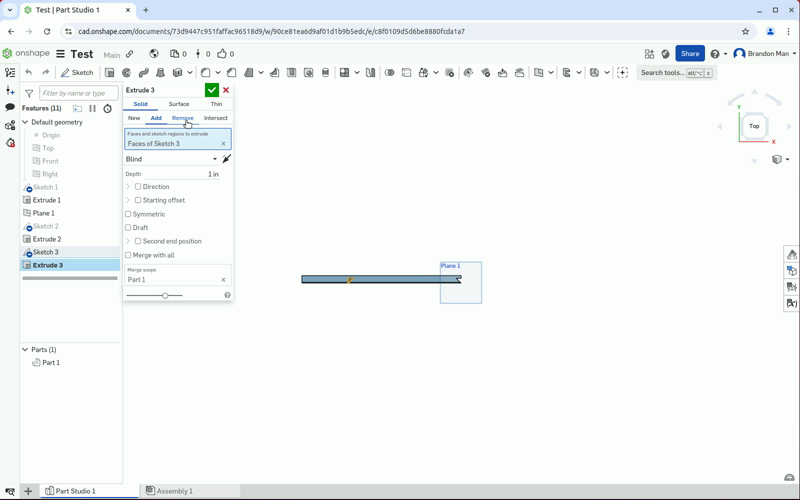
click(186, 120)
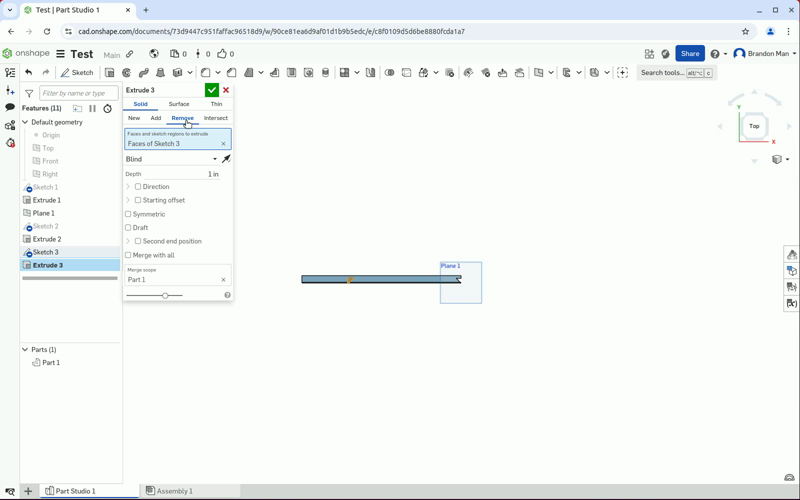
key(tab, 4)
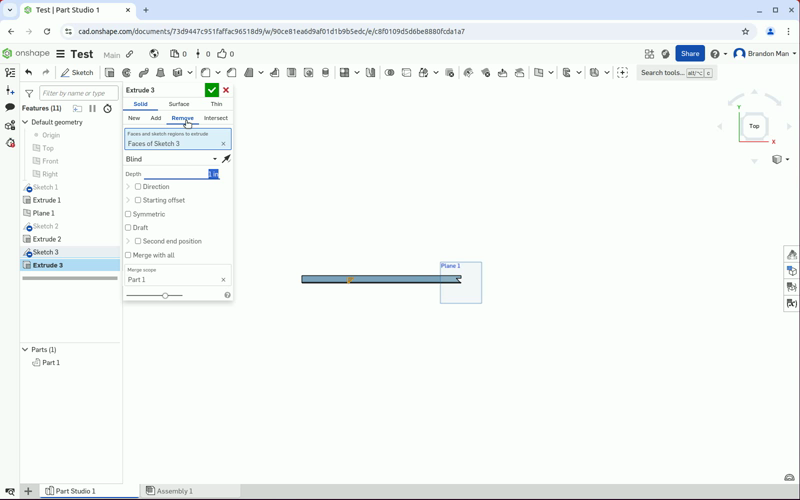
text(0.963)
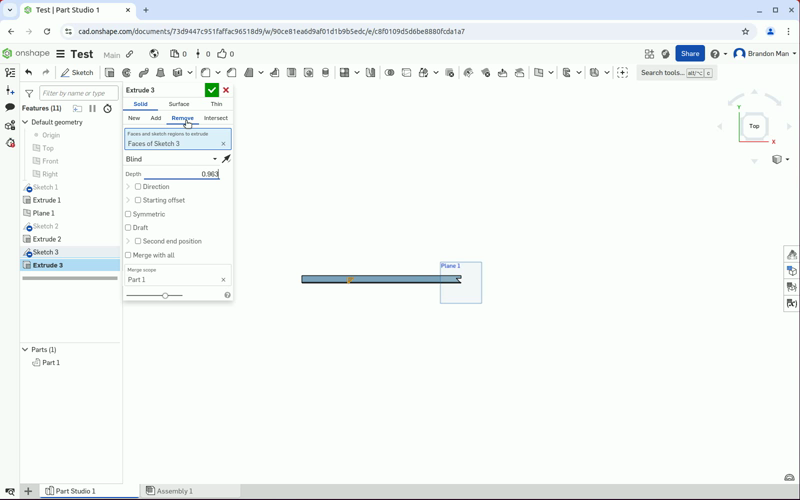
key(tab, 6)
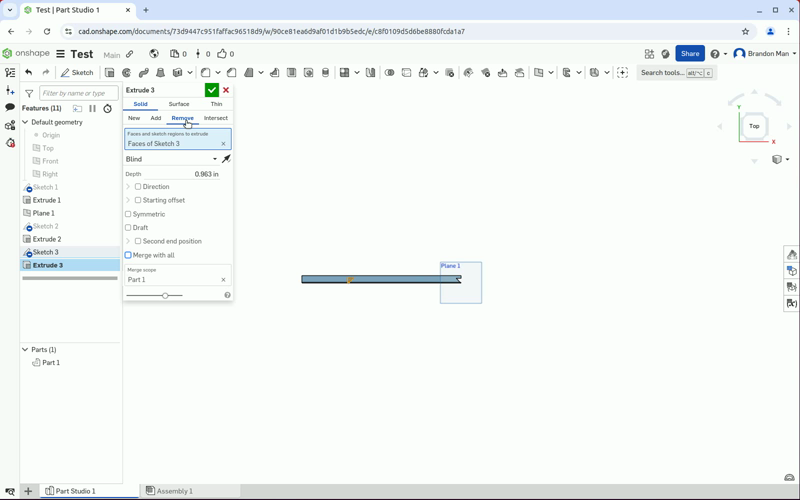
key(space)
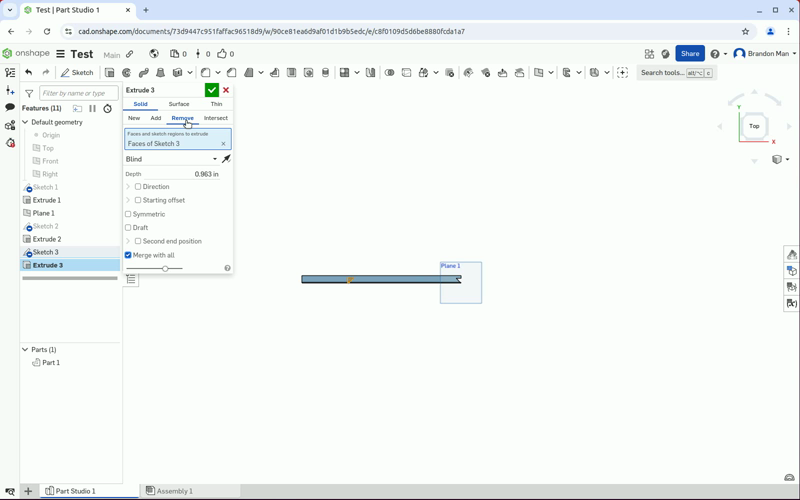
key(enter)
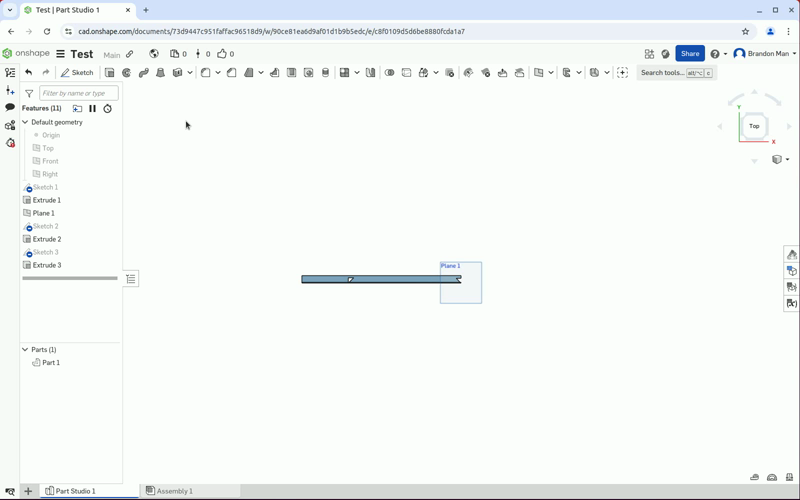
key(shift+h)
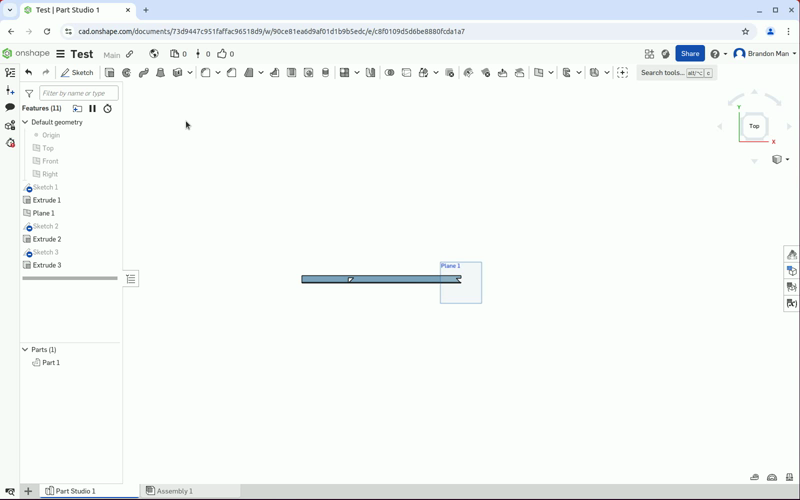
key(shift+h)
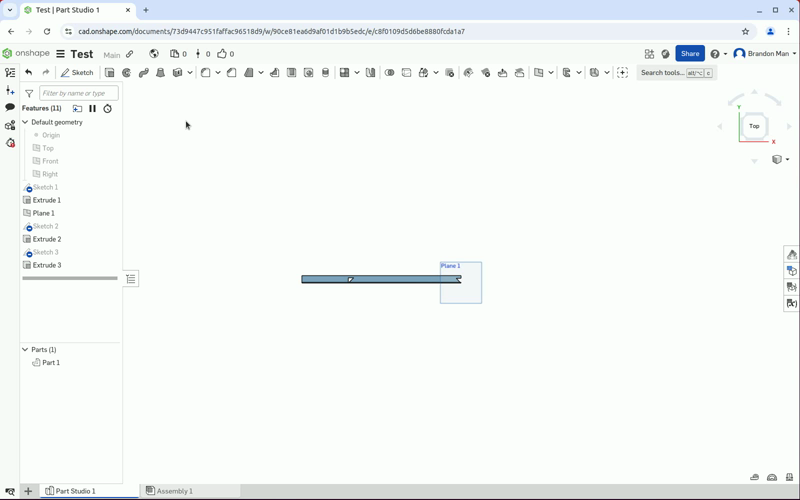
mouse_move(73, 189)
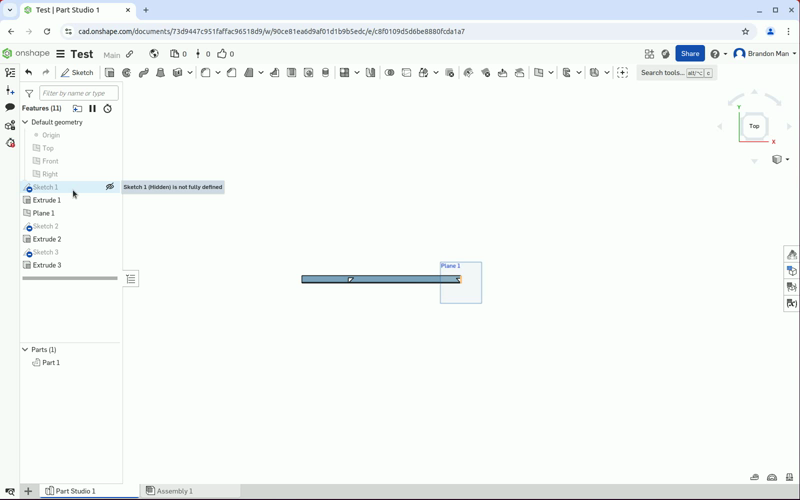
click(73, 189)
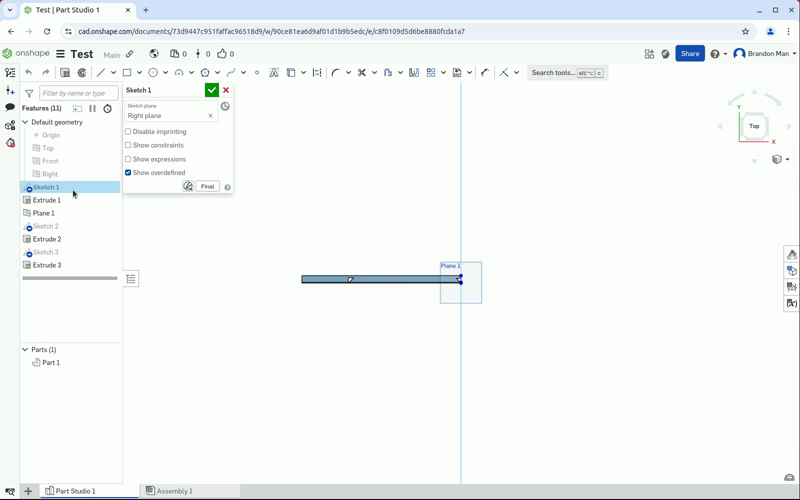
mouse_move(229, 92)
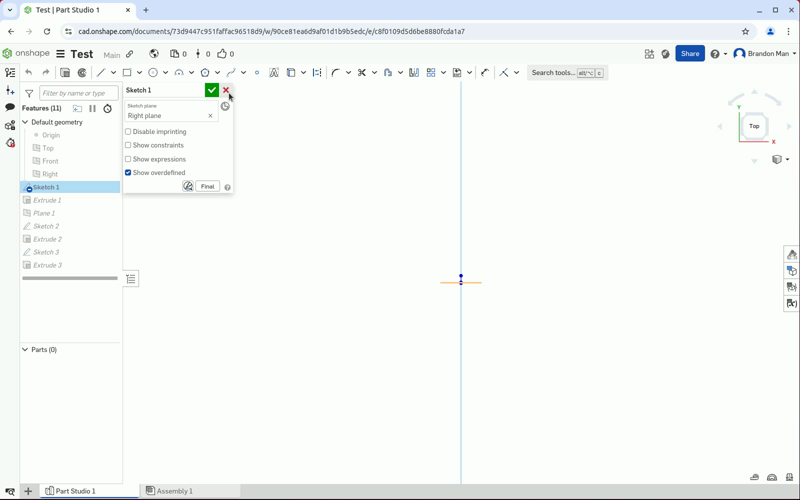
click(229, 92)
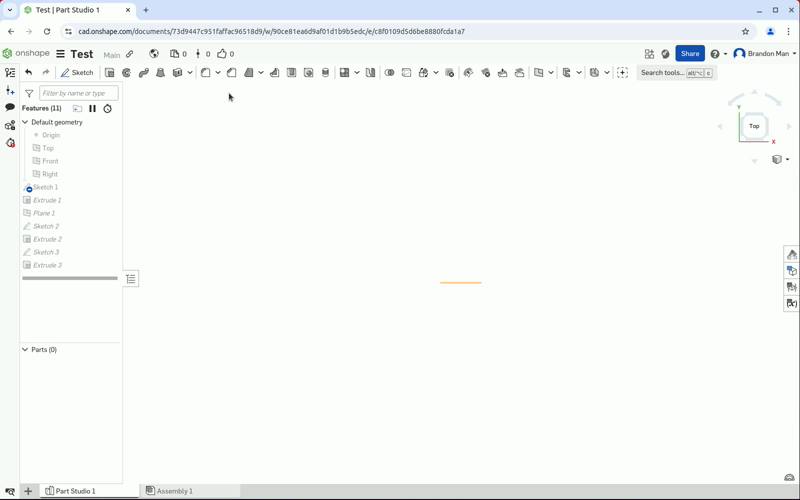
key(shift+s)
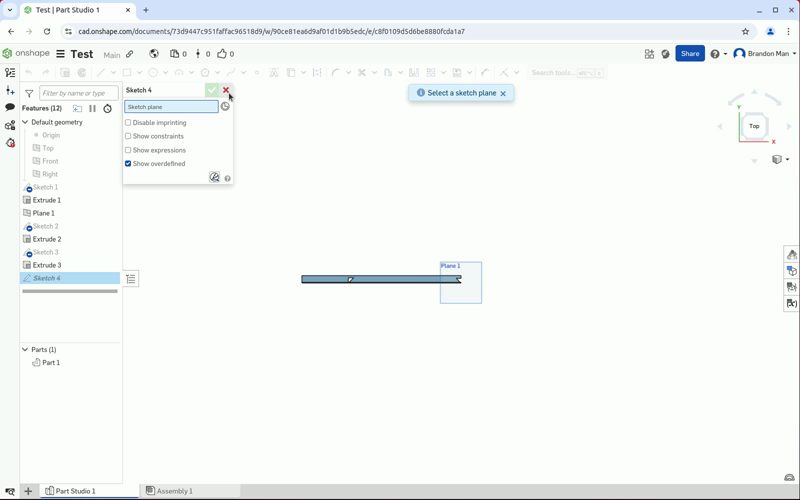
mouse_move(73, 215)
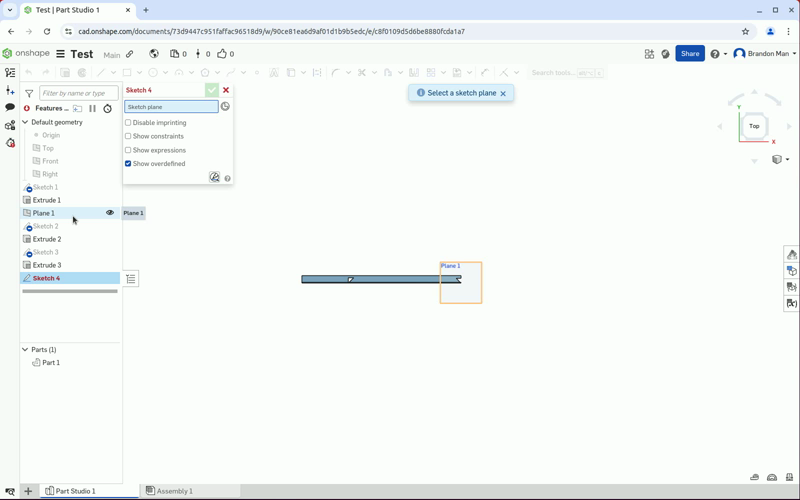
click(73, 215)
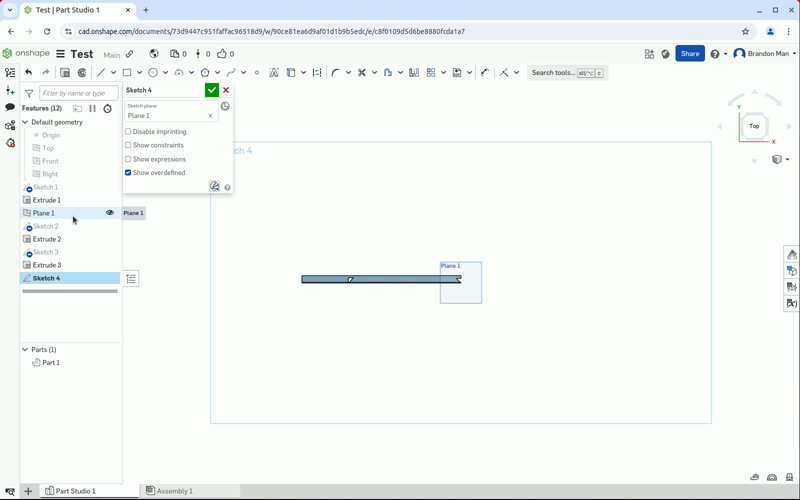
mouse_move(73, 352)
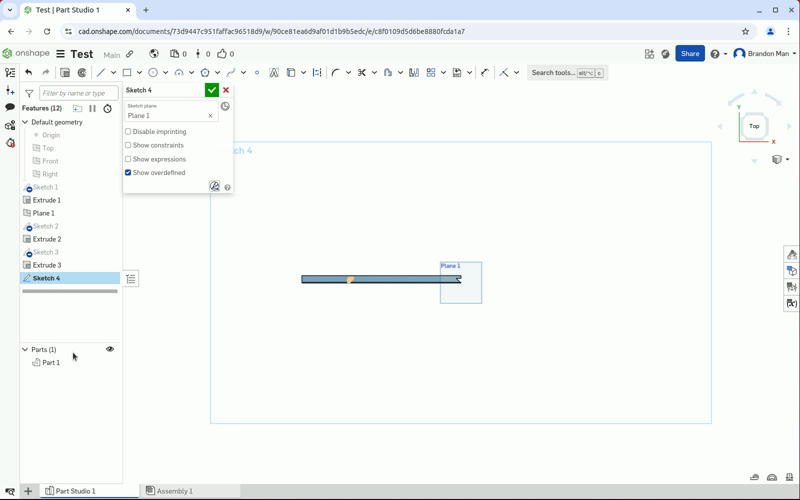
key(y)
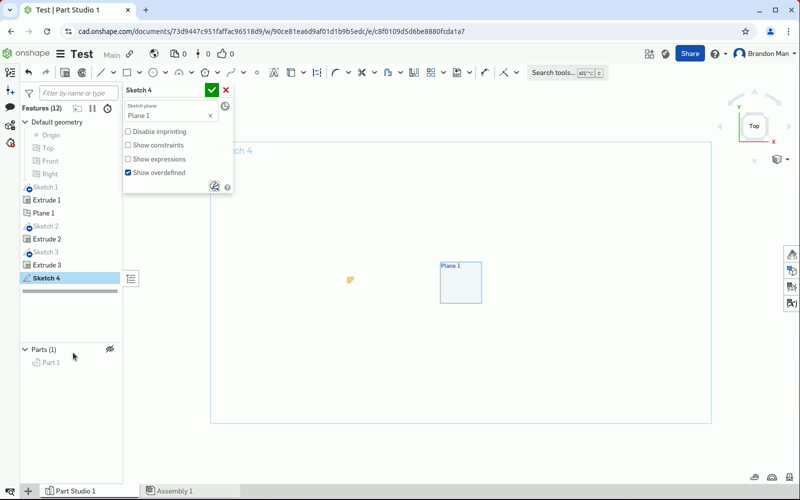
key(l)
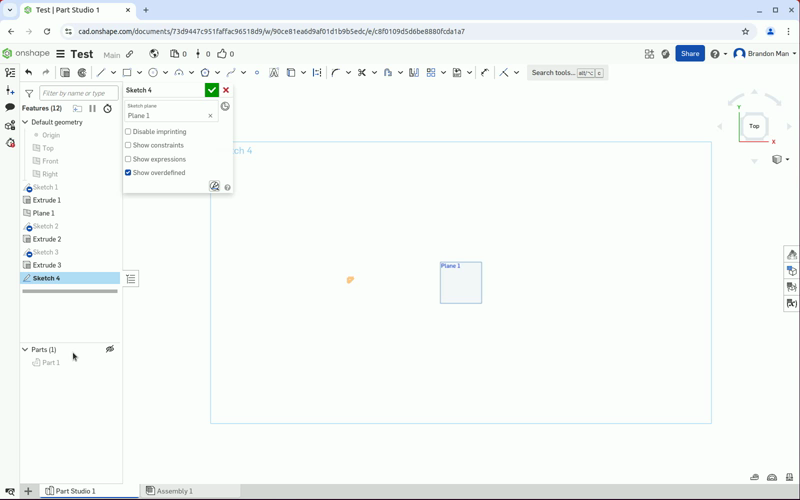
key_down(shift)
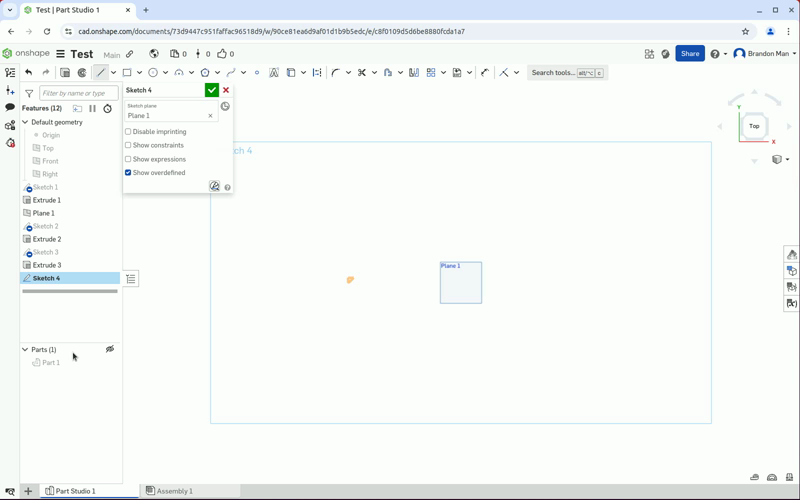
mouse_move(460, 282)
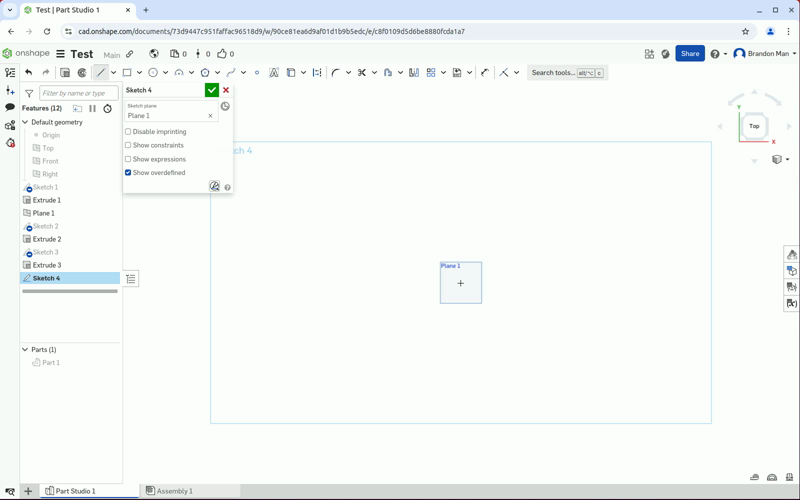
click(460, 282)
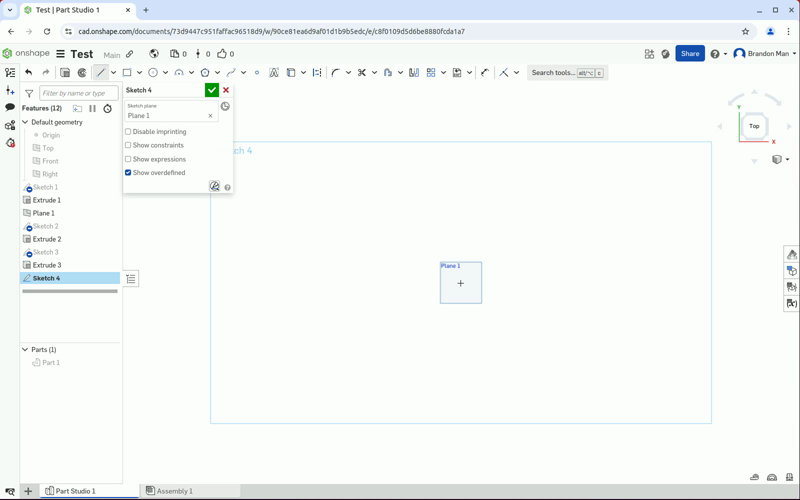
key_up(shift)
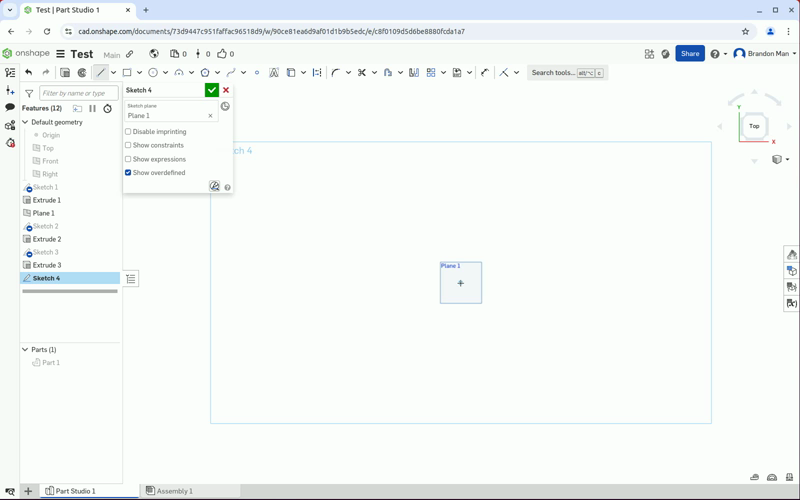
key_down(shift)
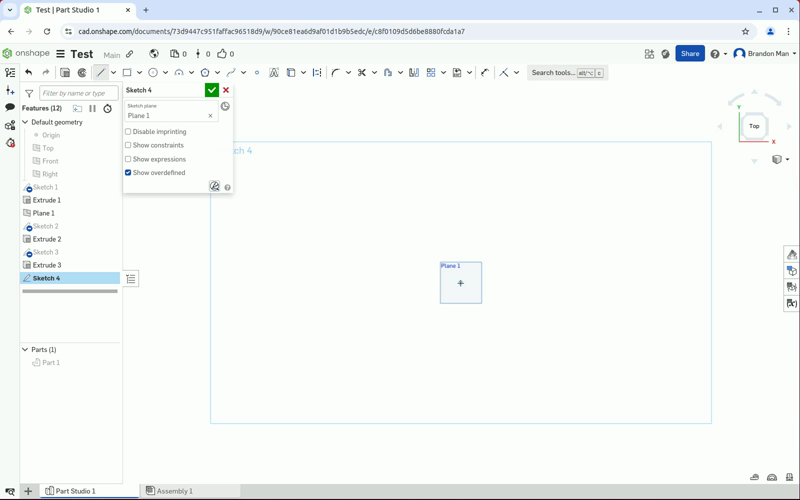
mouse_move(490, 282)
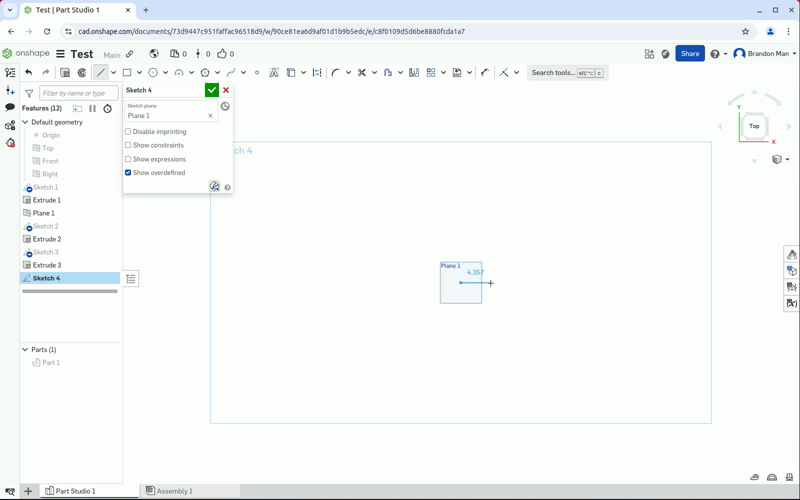
mouse_move(461, 284)
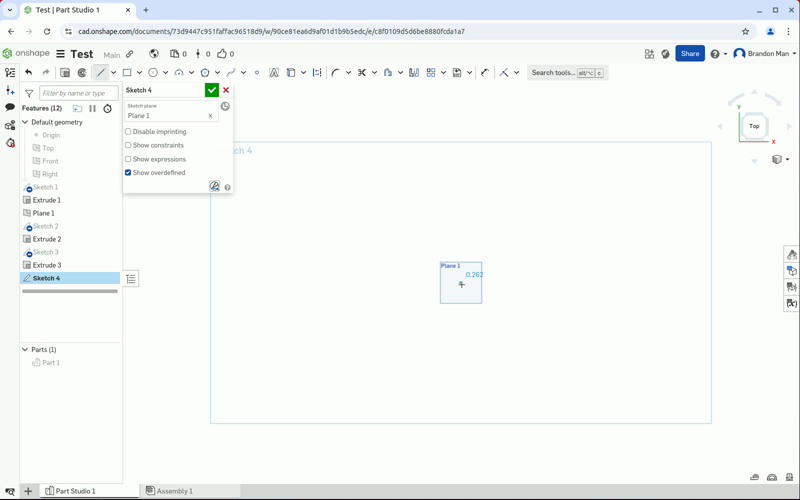
scroll(6)
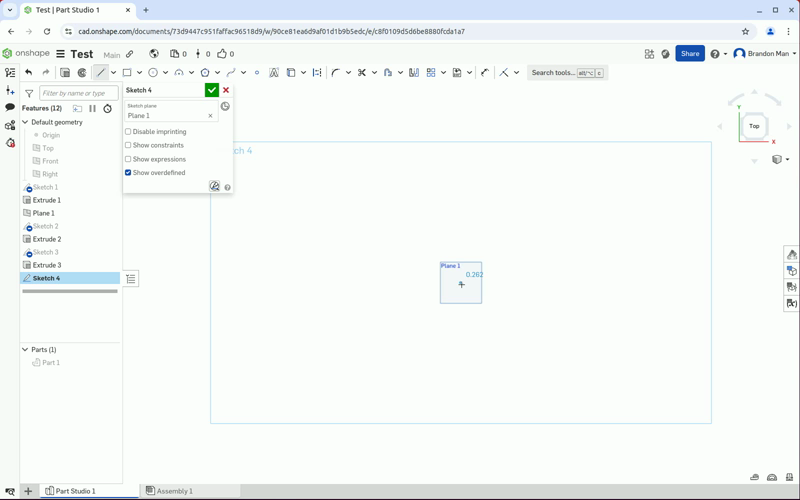
scroll(6)
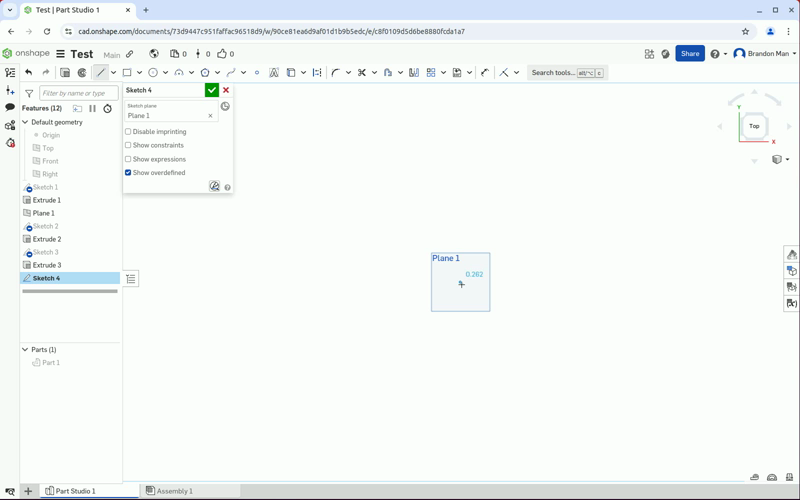
scroll(6)
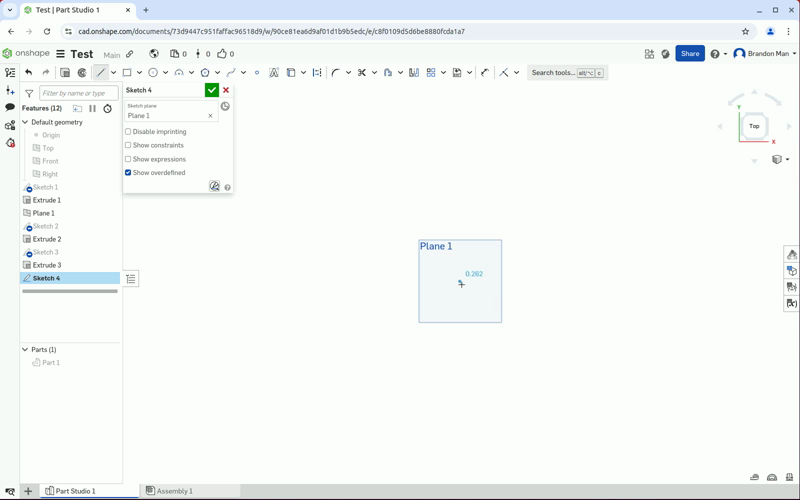
scroll(6)
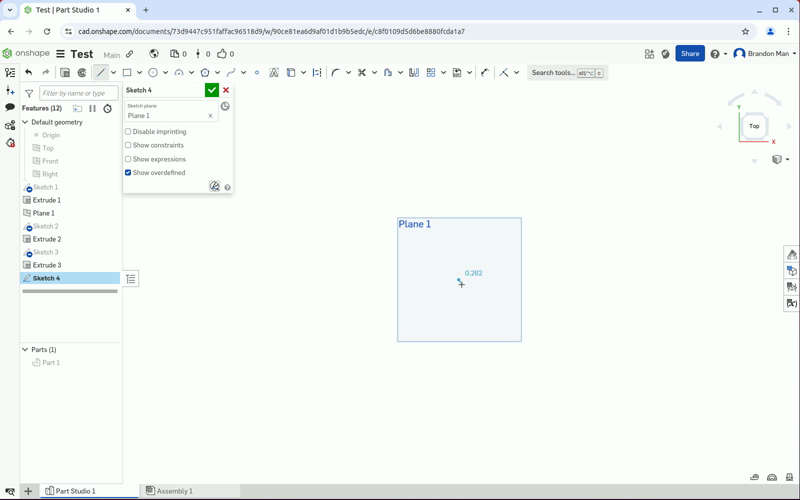
scroll(6)
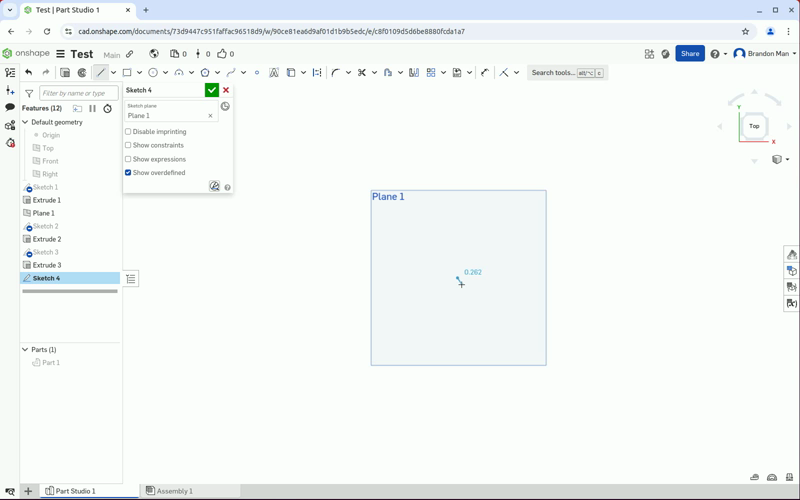
scroll(6)
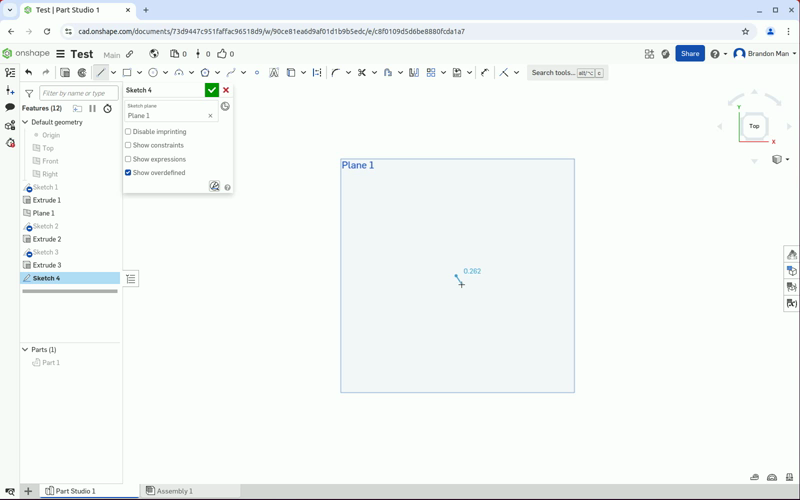
scroll(6)
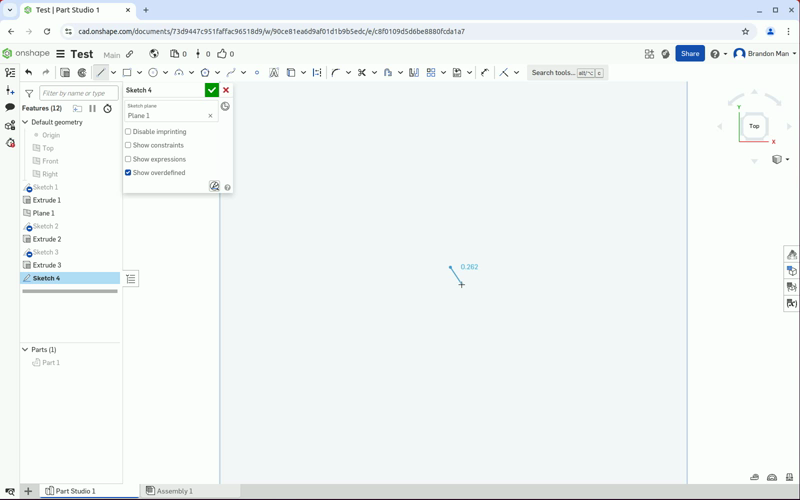
click(461, 284)
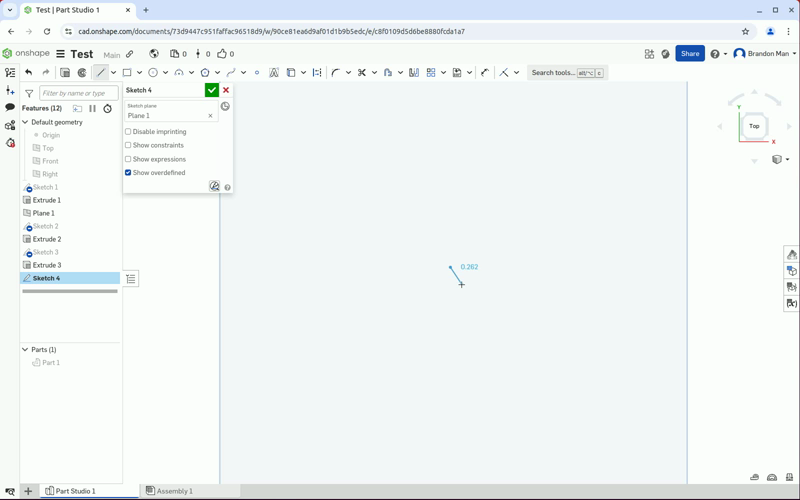
scroll(-6)
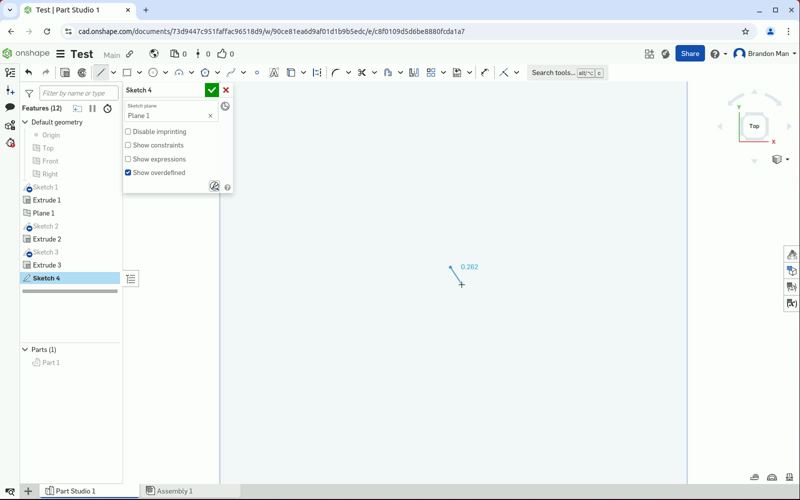
scroll(-6)
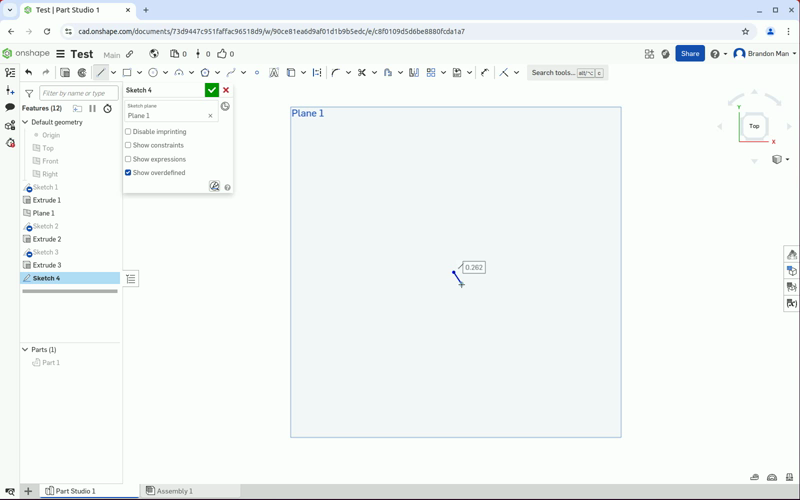
scroll(-6)
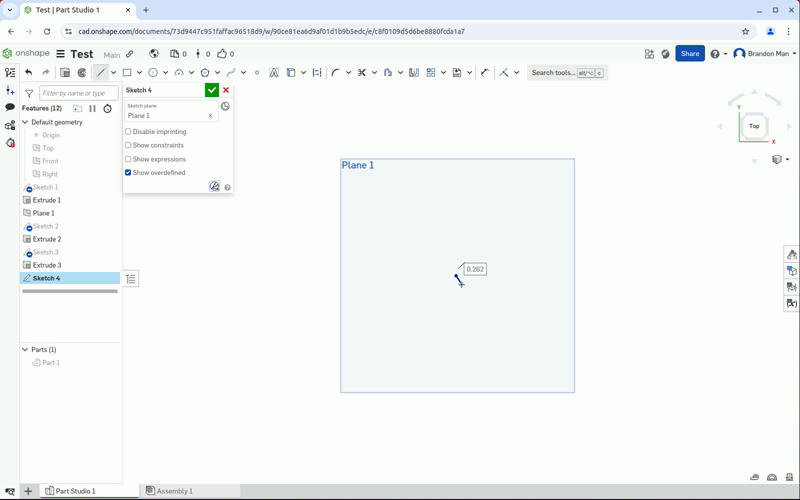
scroll(-6)
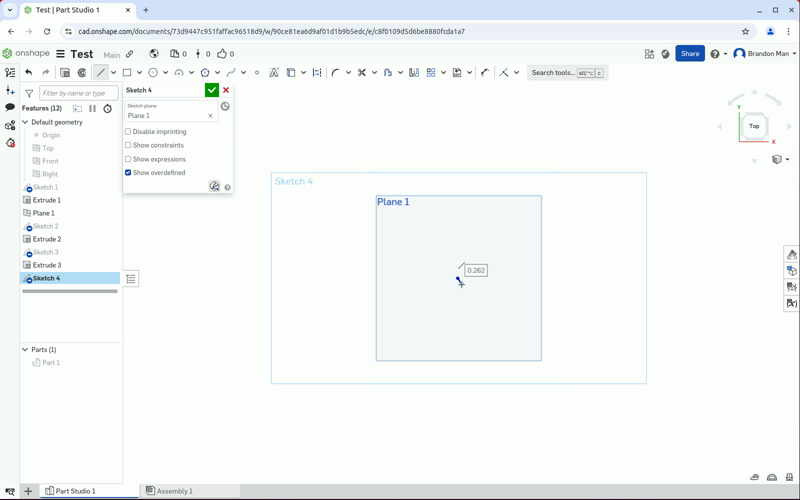
scroll(-6)
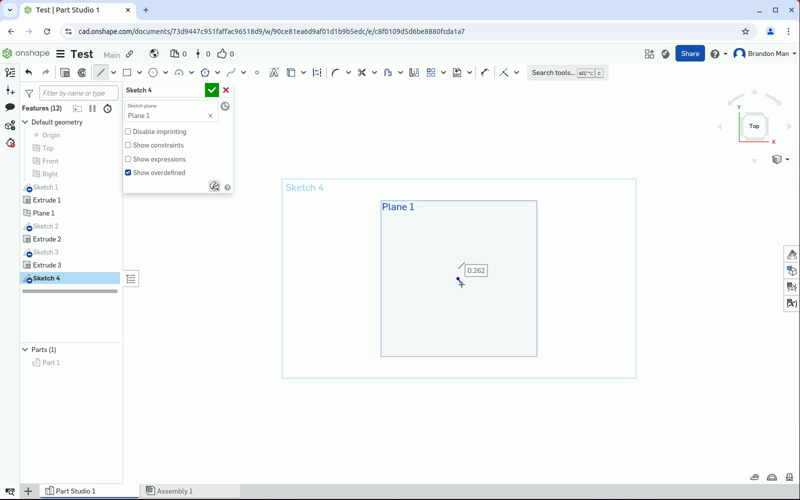
scroll(-6)
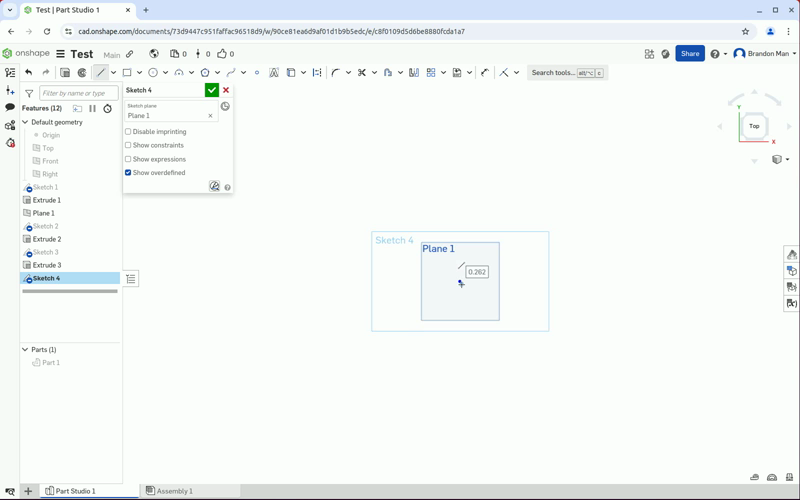
scroll(-6)
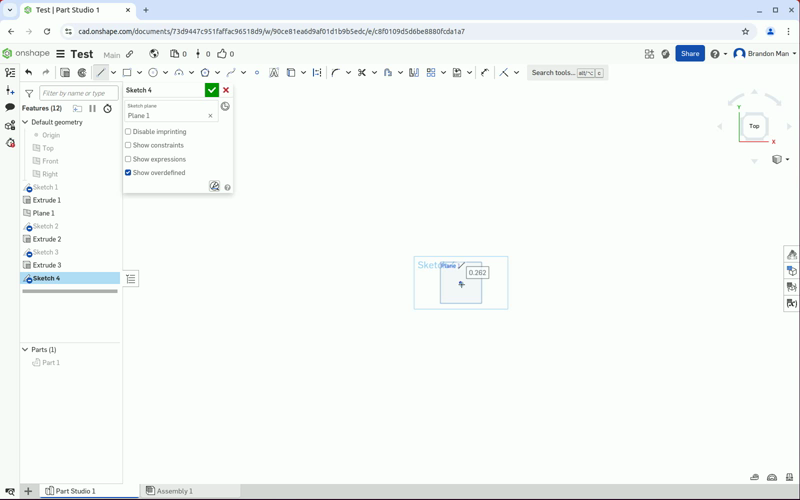
key_up(shift)
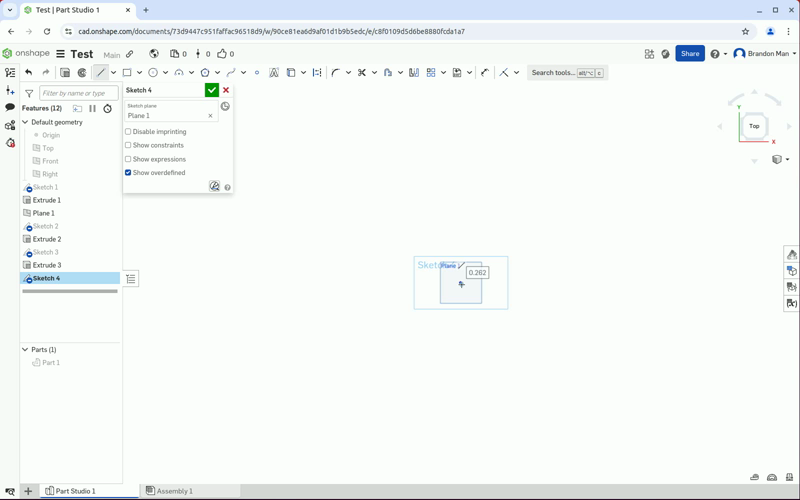
key_down(shift)
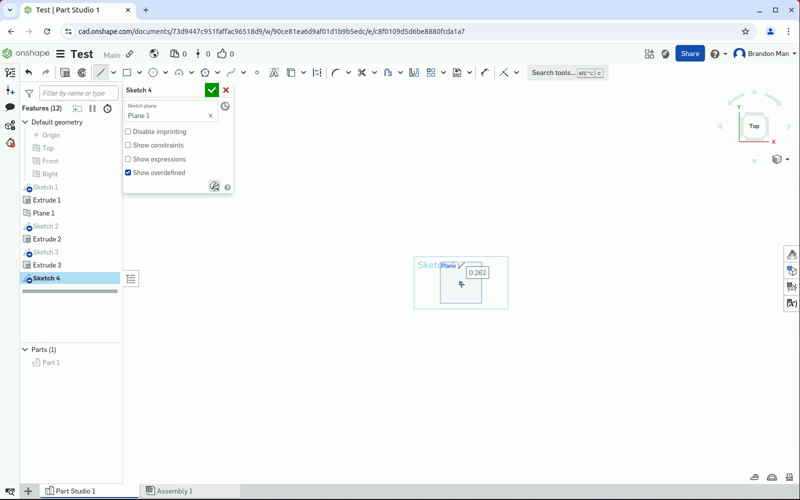
mouse_move(492, 284)
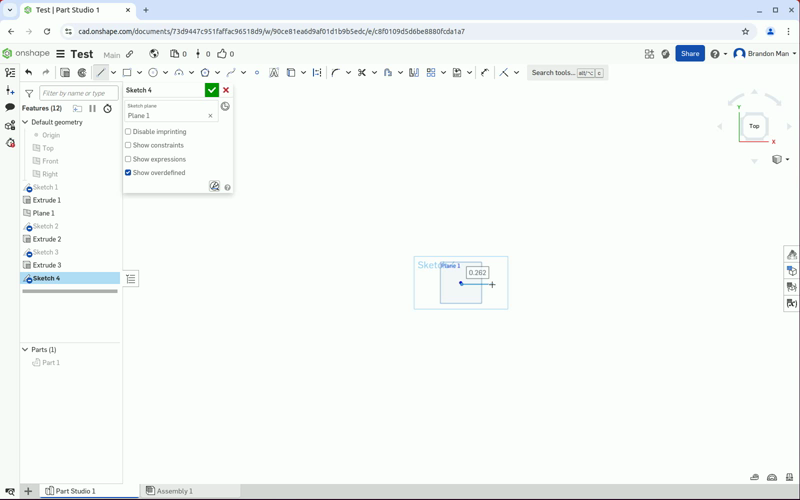
mouse_move(461, 282)
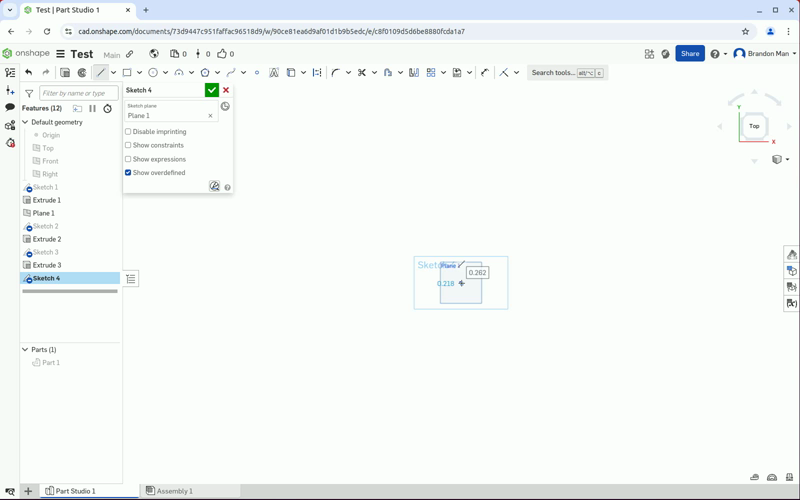
scroll(6)
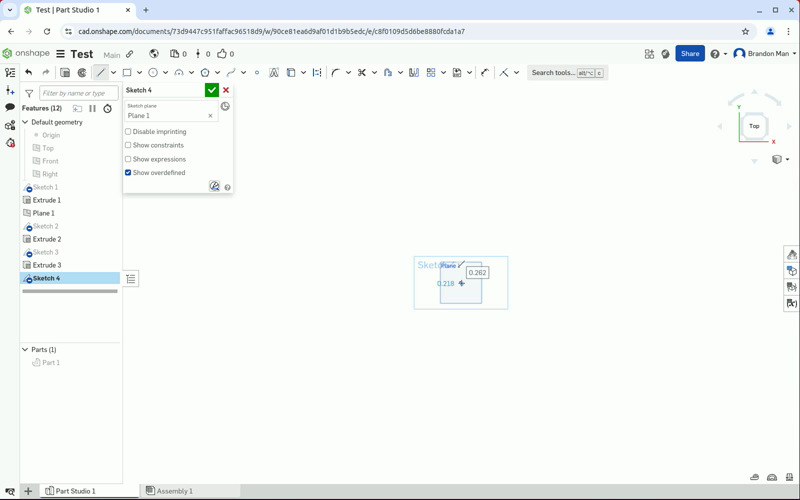
scroll(6)
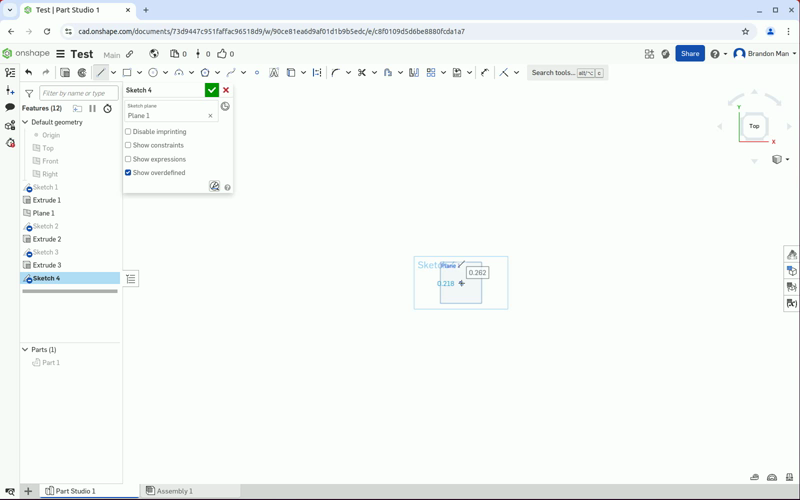
scroll(6)
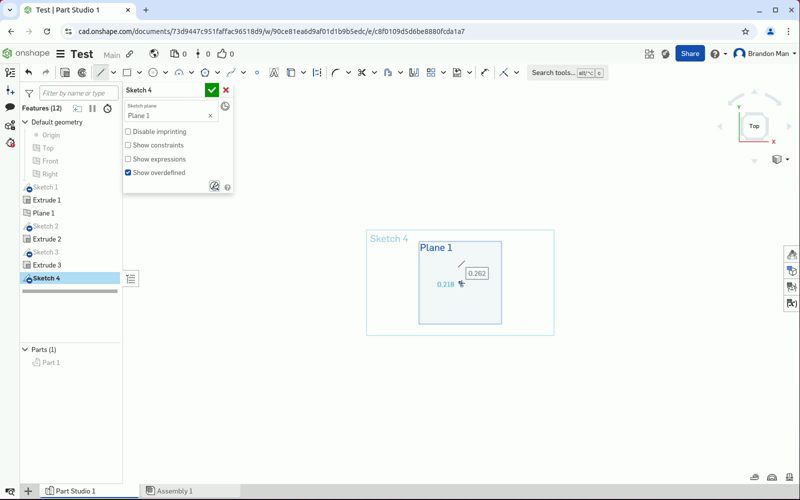
scroll(6)
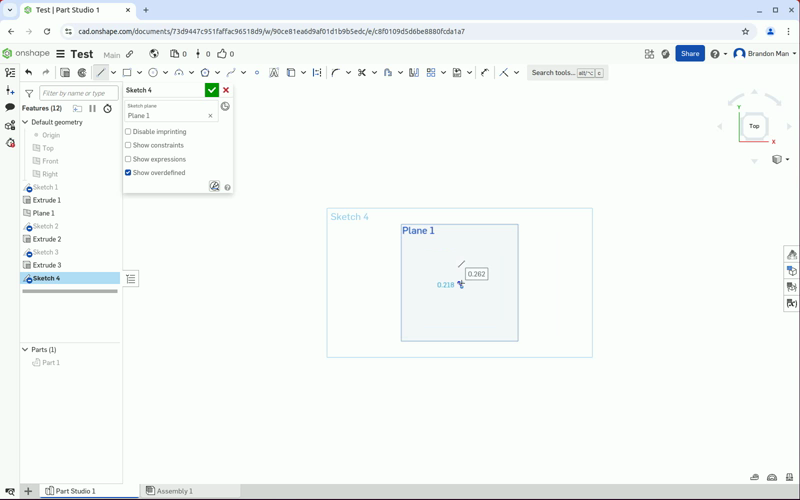
scroll(6)
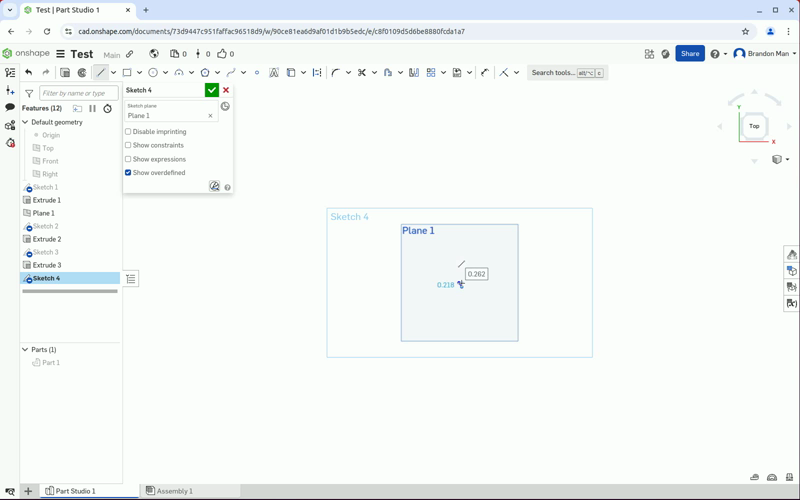
scroll(6)
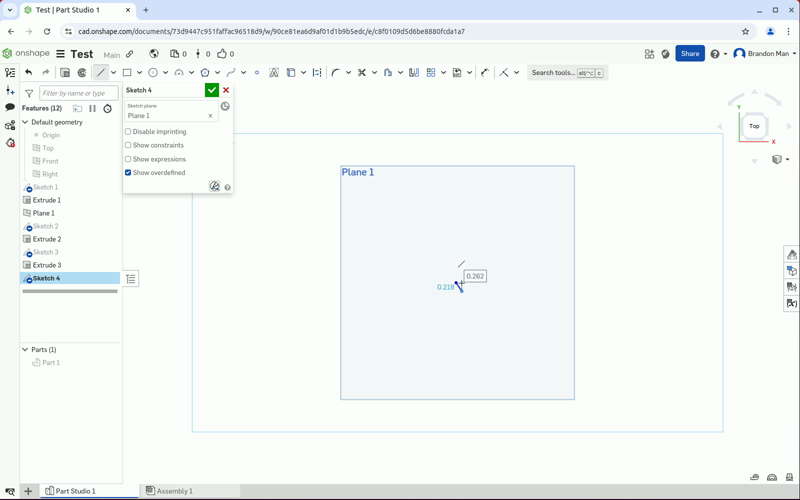
scroll(6)
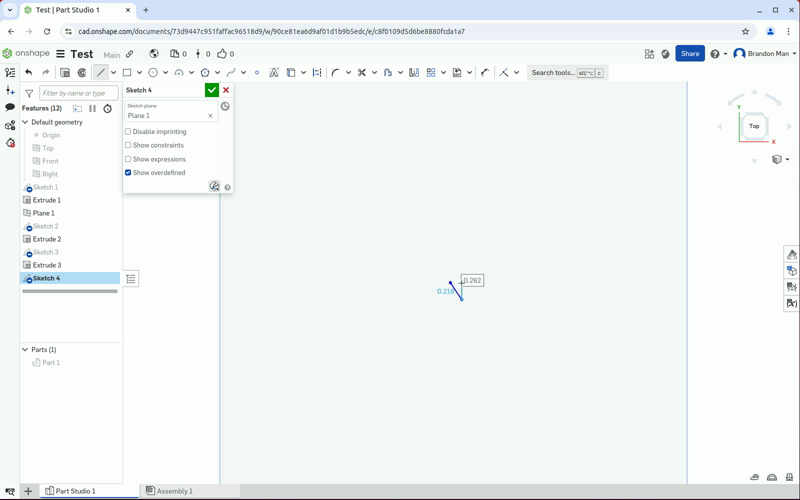
click(461, 282)
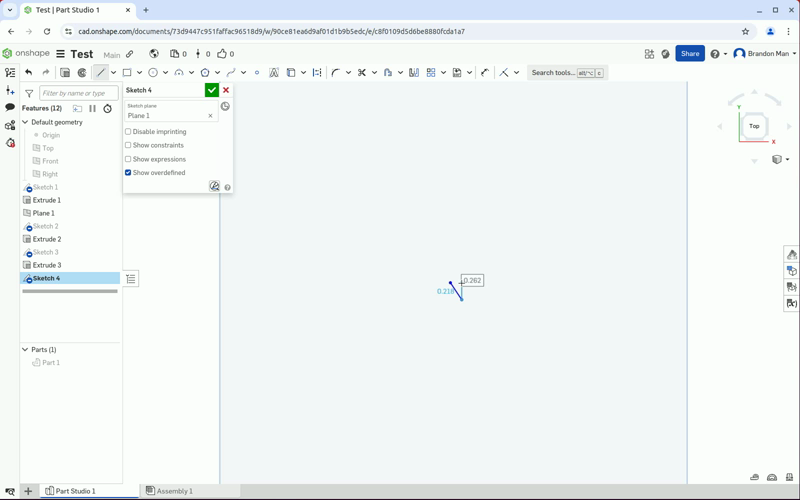
scroll(-6)
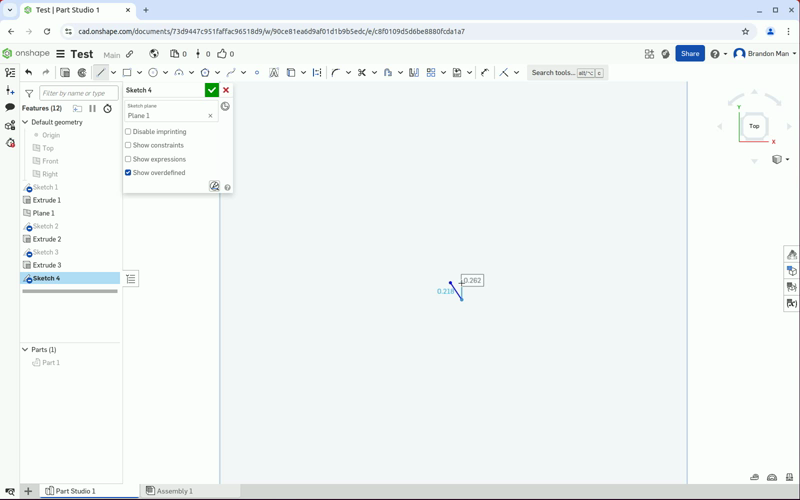
scroll(-6)
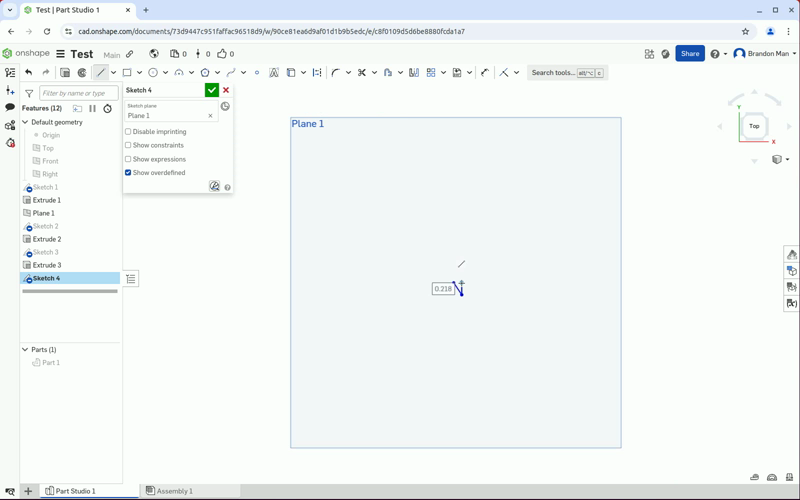
scroll(-6)
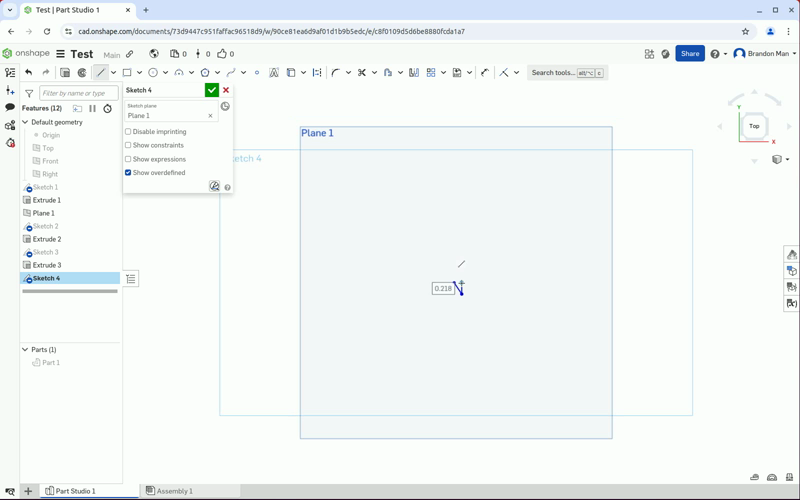
scroll(-6)
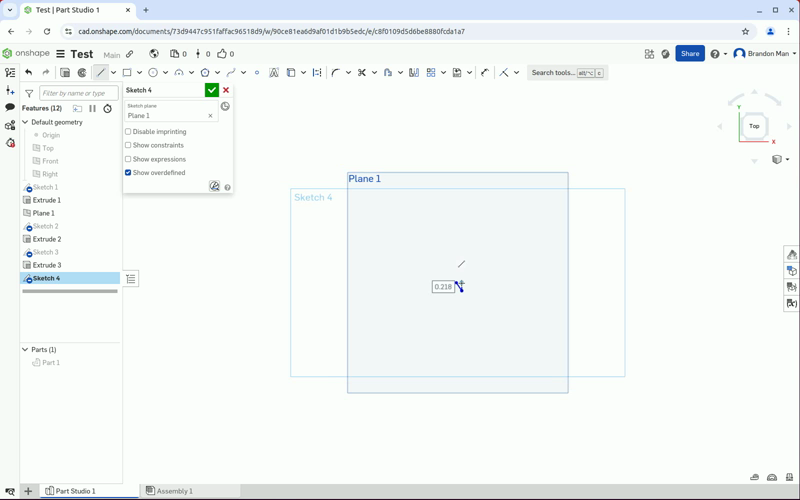
scroll(-6)
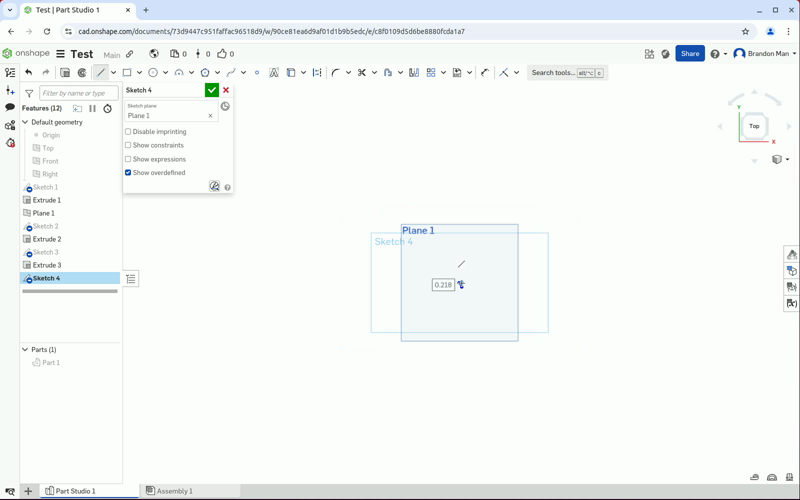
scroll(-6)
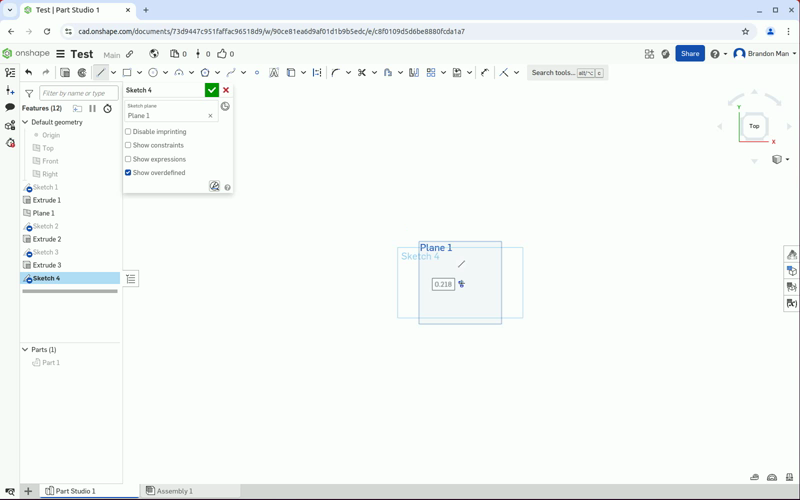
scroll(-6)
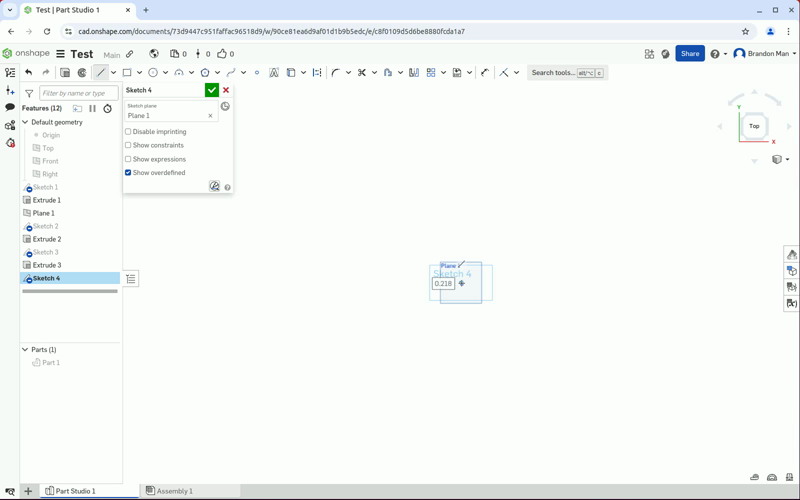
key_up(shift)
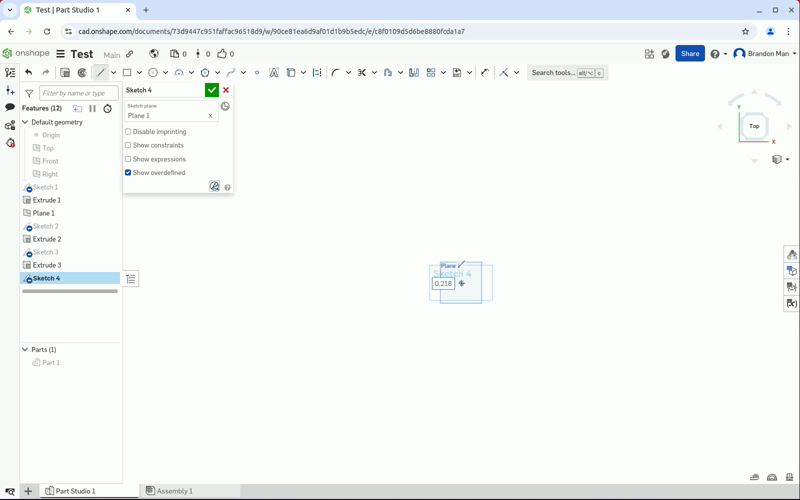
mouse_move(492, 282)
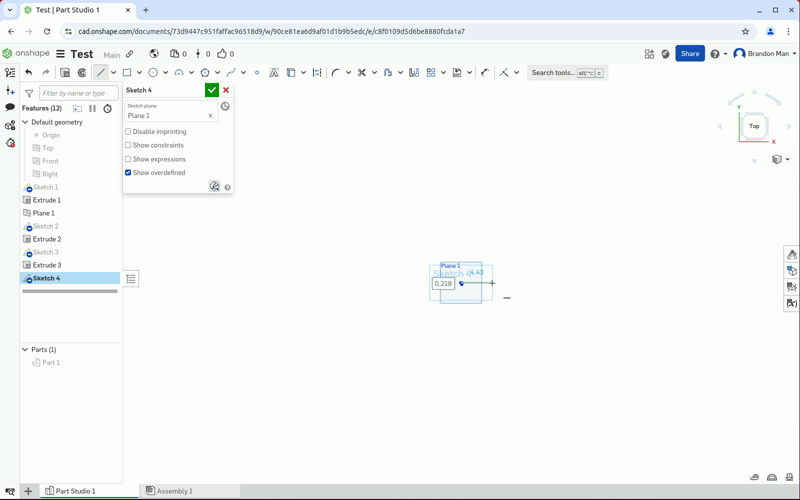
key_down(shift)
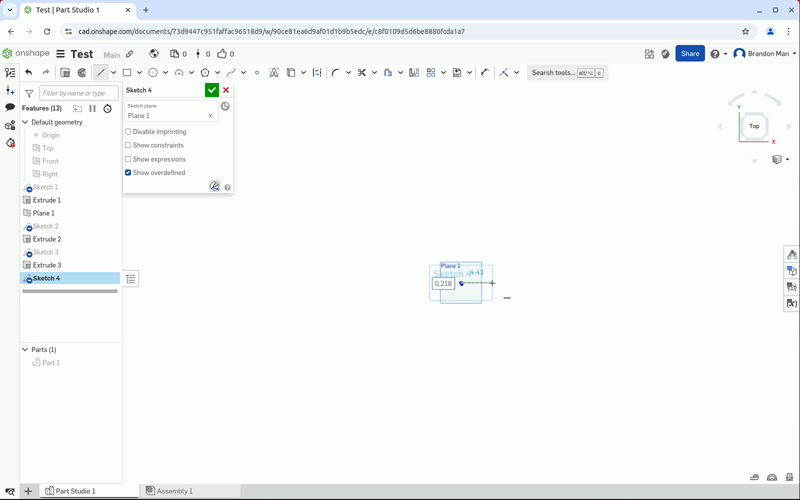
mouse_move(460, 282)
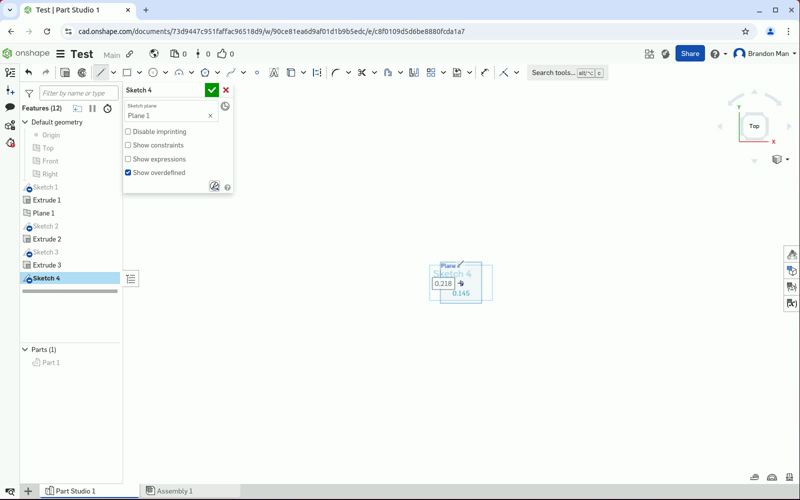
scroll(6)
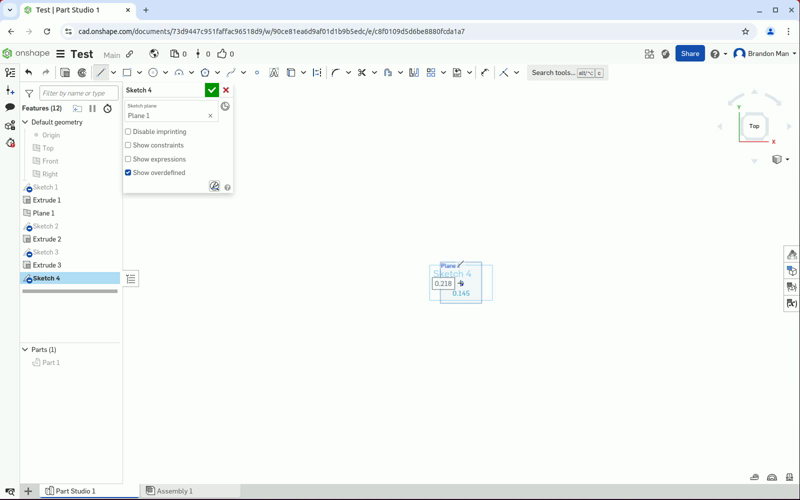
scroll(6)
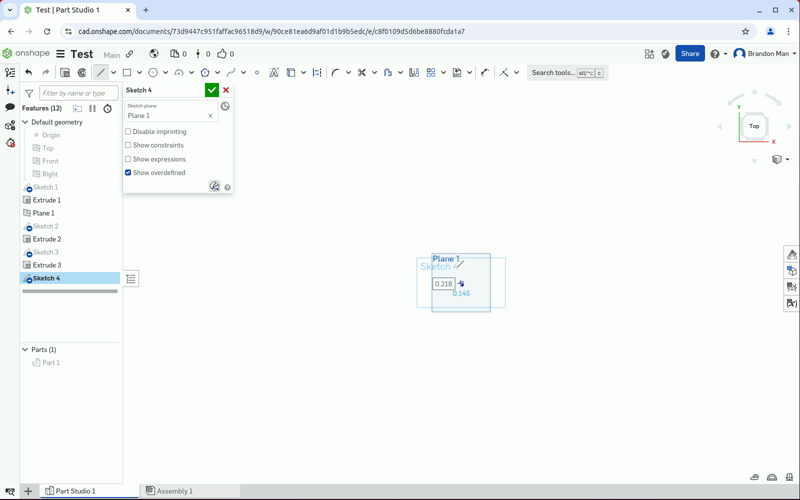
scroll(6)
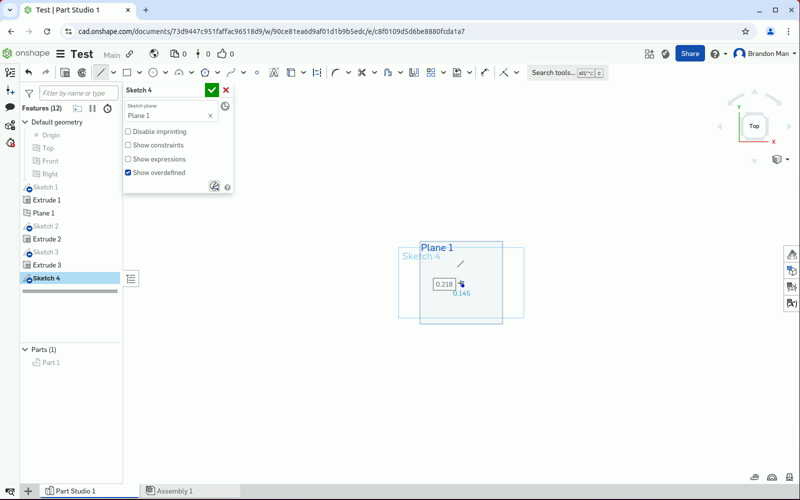
scroll(6)
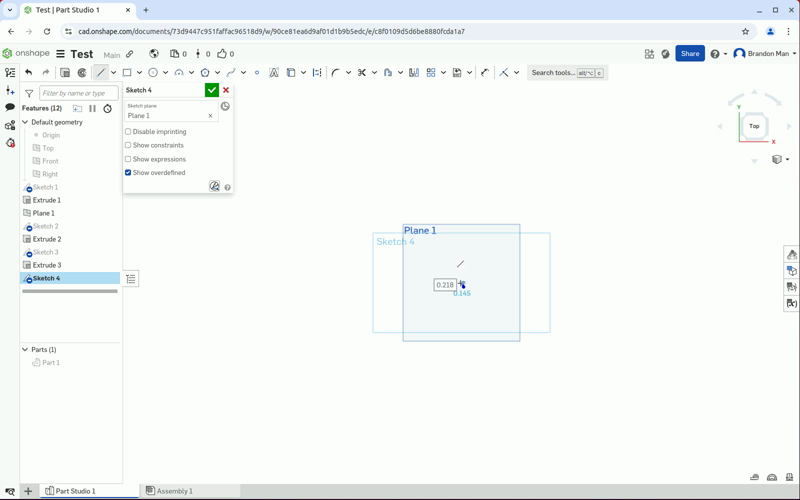
scroll(6)
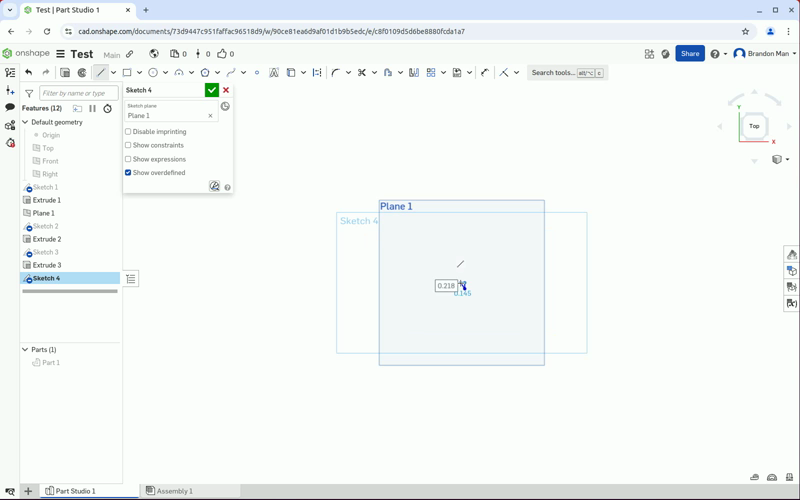
scroll(6)
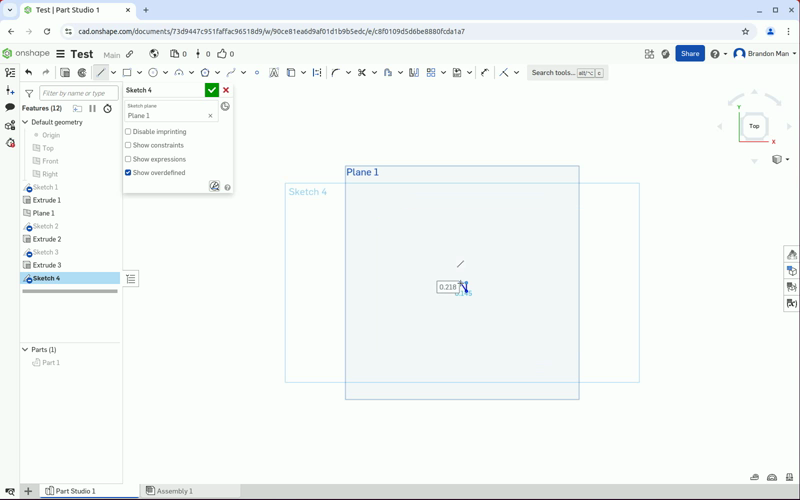
scroll(6)
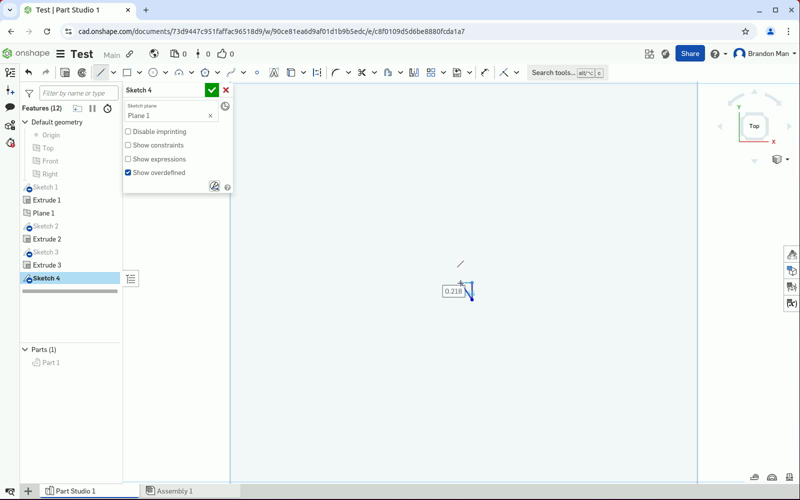
key_up(shift)
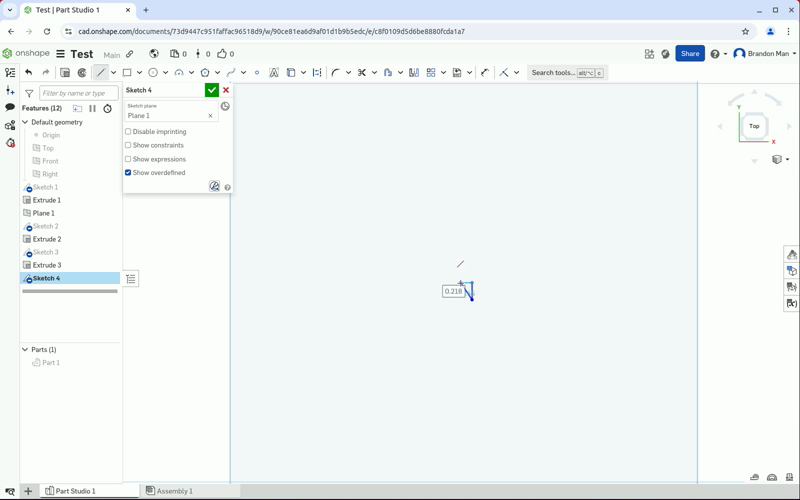
click(460, 282)
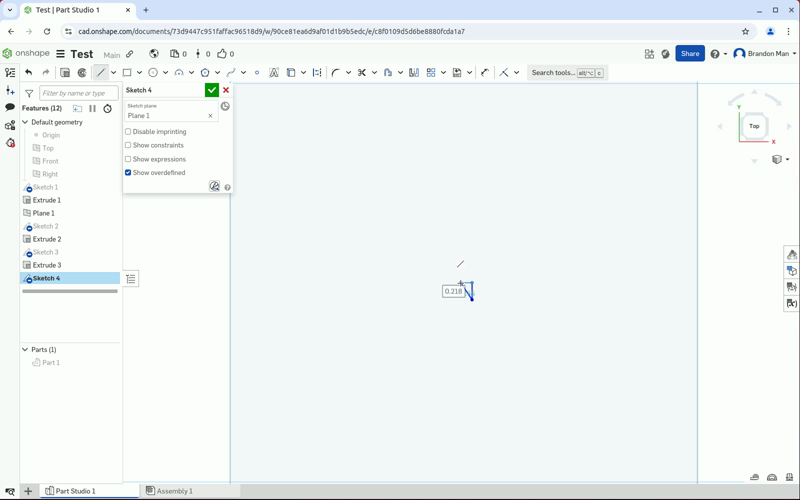
scroll(-6)
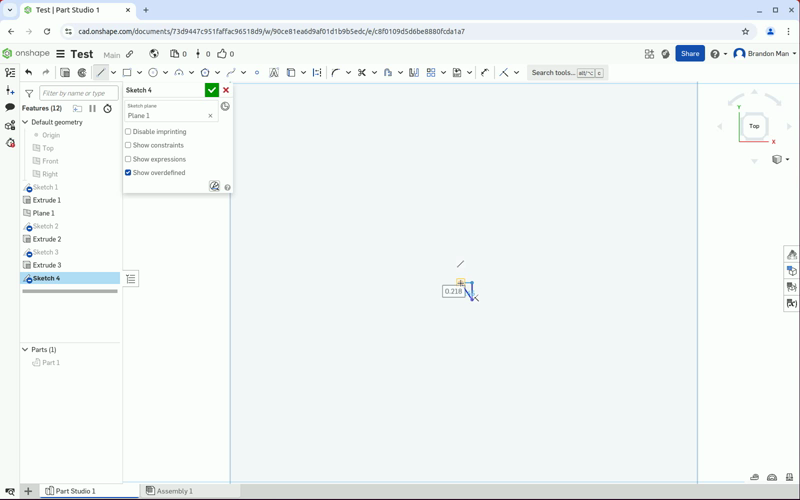
scroll(-6)
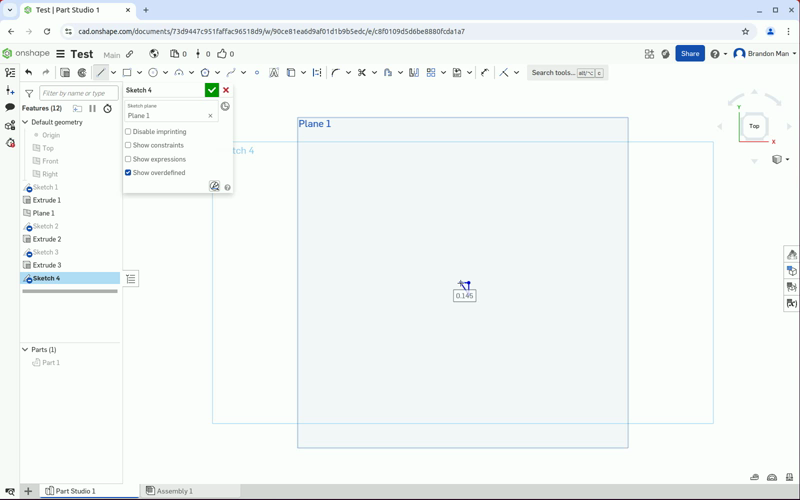
scroll(-6)
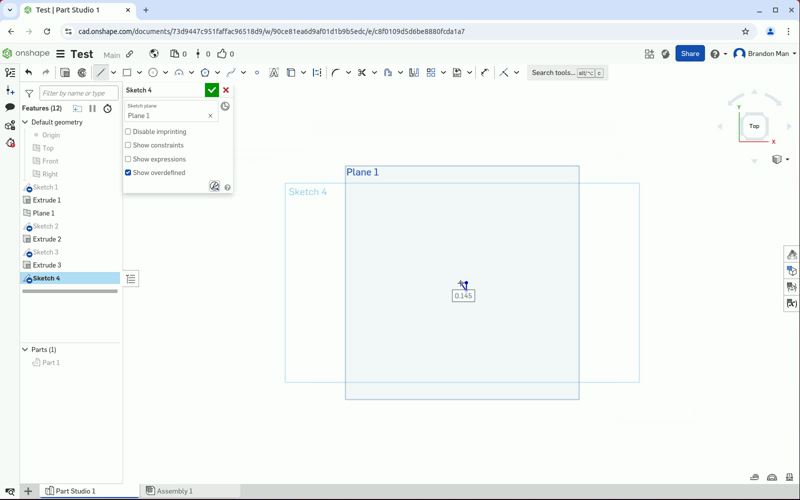
scroll(-6)
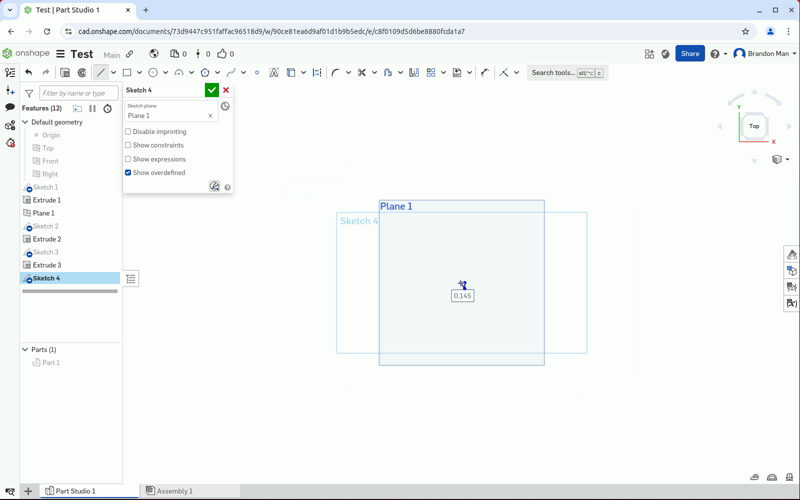
scroll(-6)
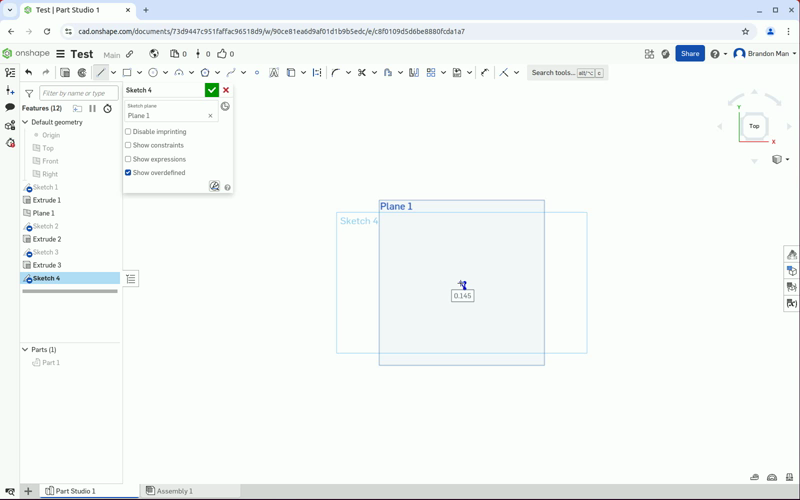
scroll(-6)
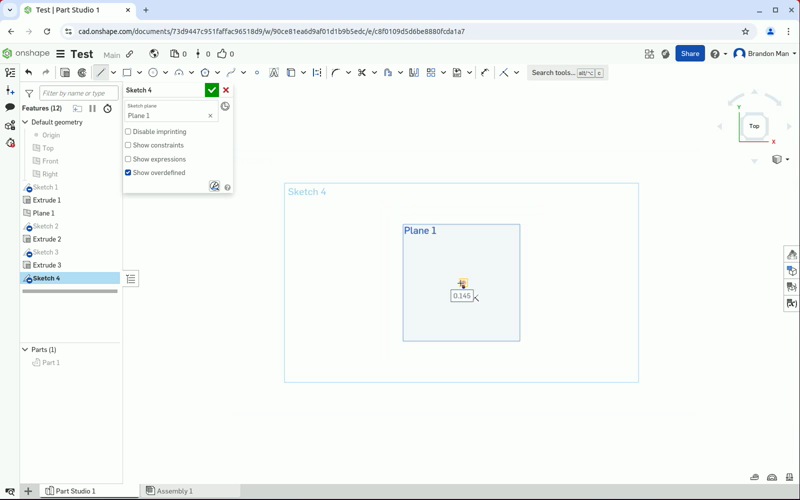
scroll(-6)
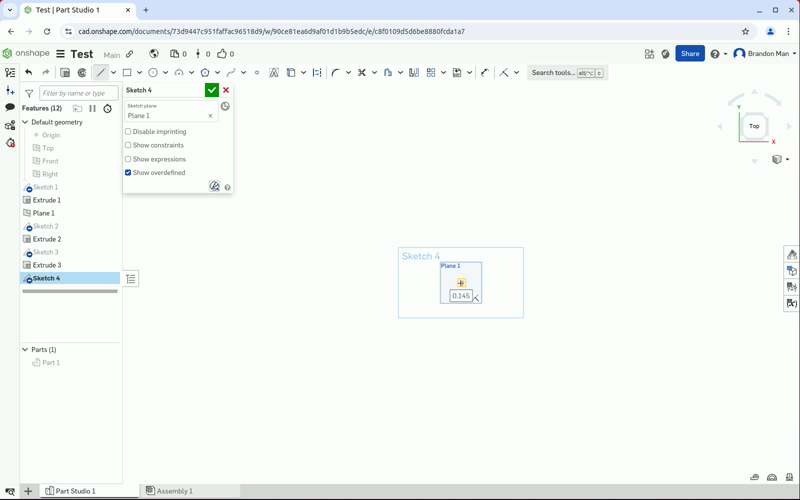
key(esc)
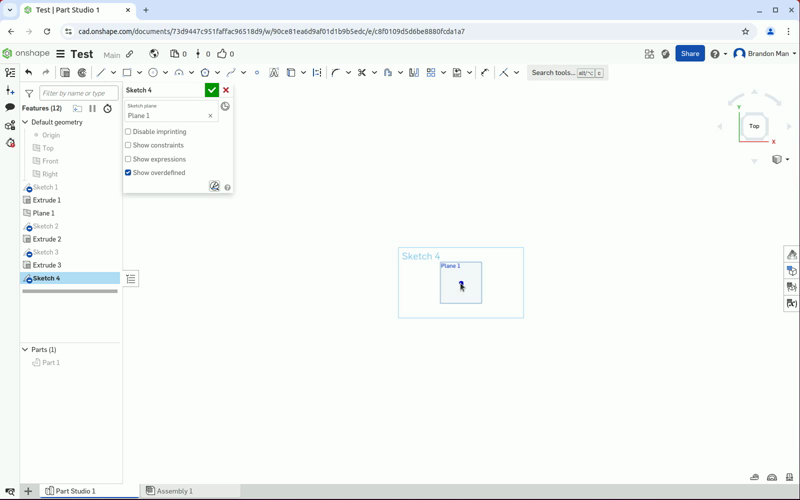
mouse_move(461, 283)
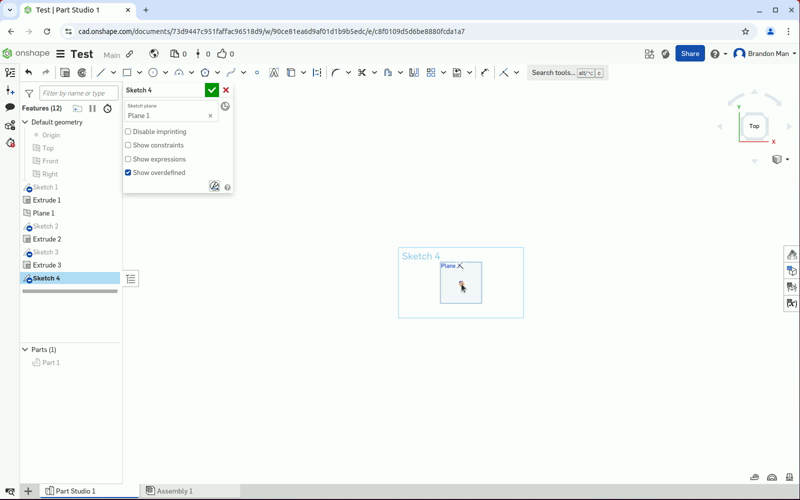
scroll(6)
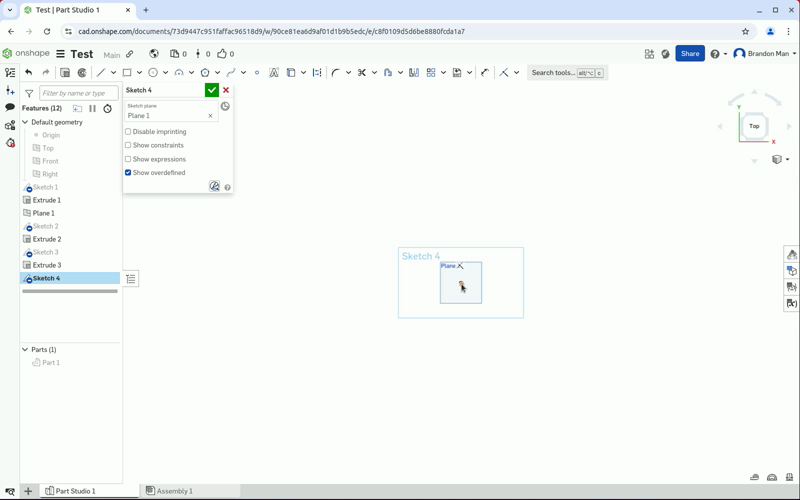
scroll(6)
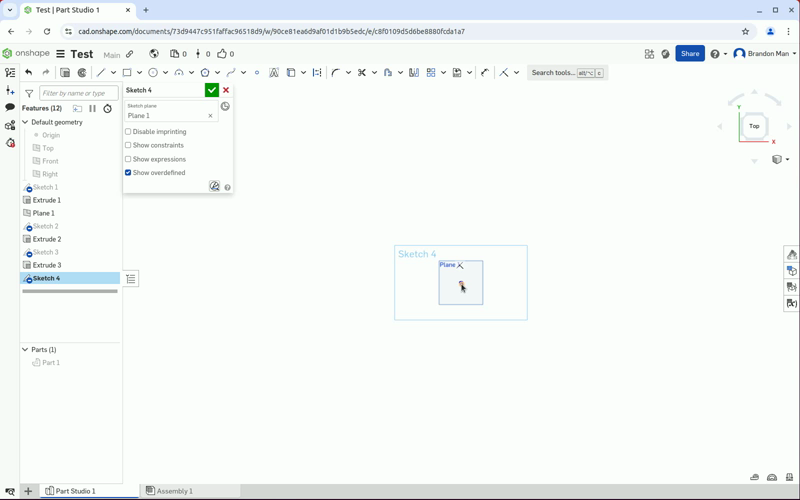
scroll(6)
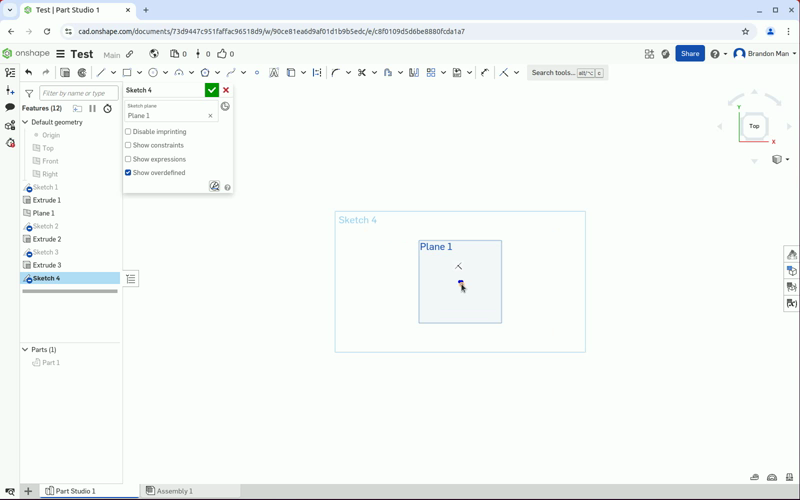
scroll(6)
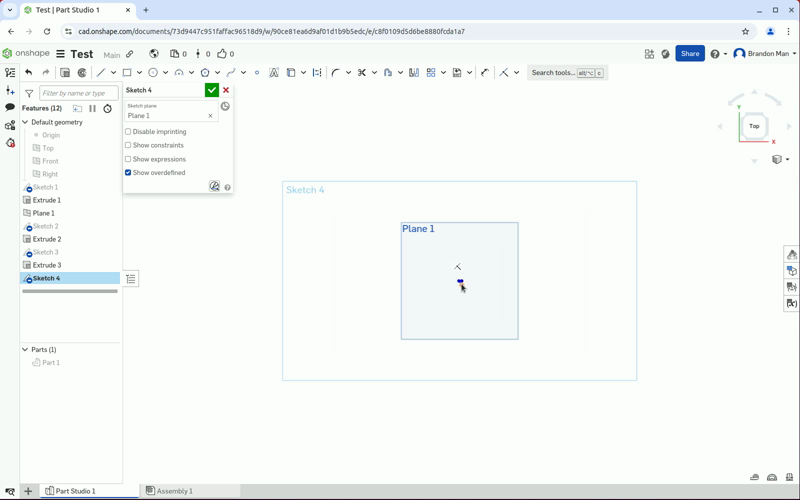
scroll(6)
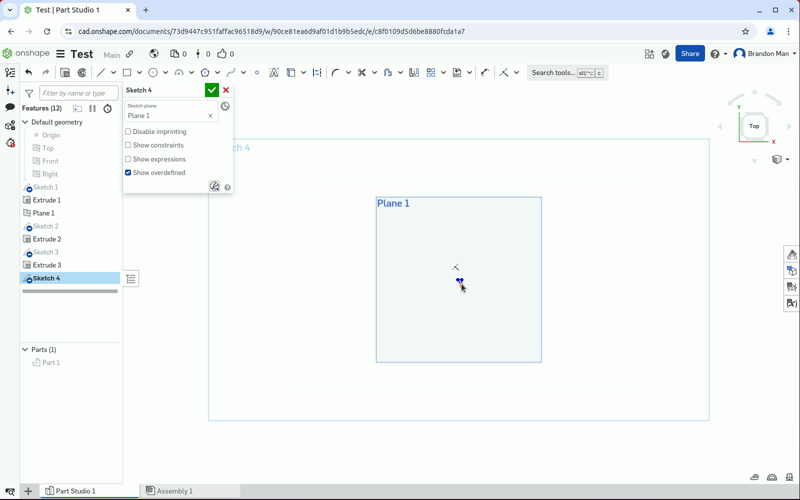
scroll(6)
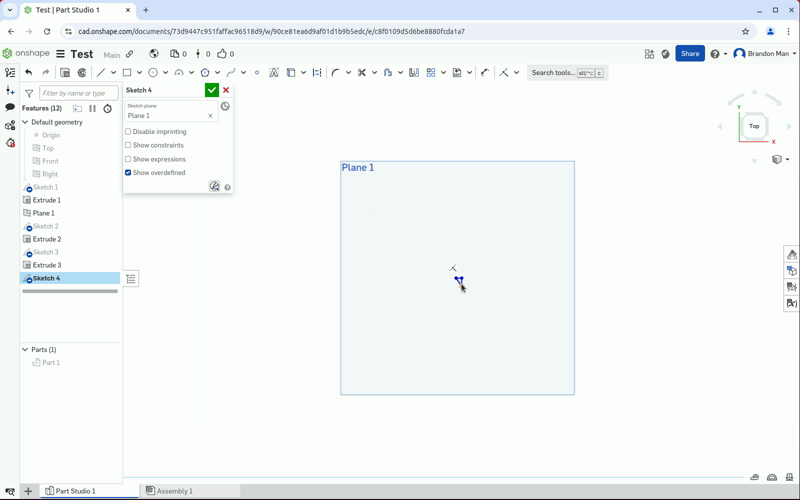
scroll(6)
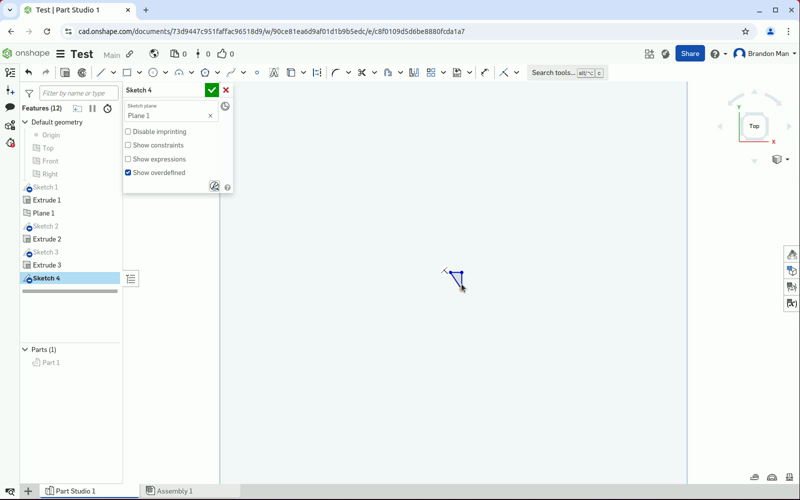
click(461, 283)
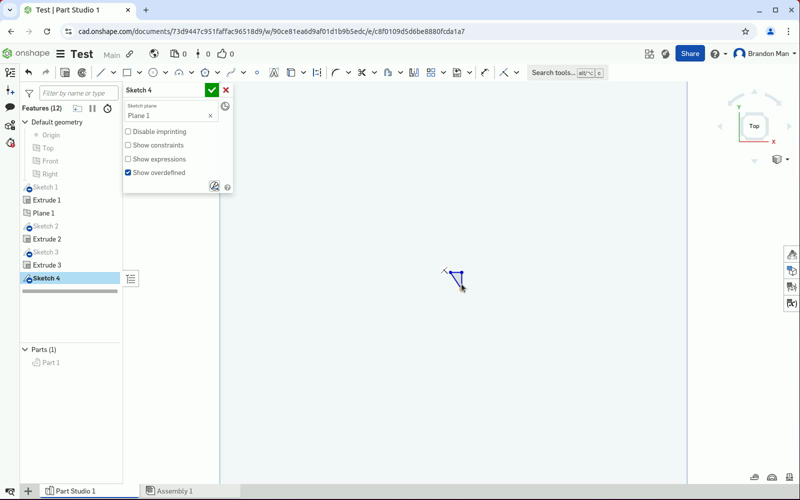
scroll(-6)
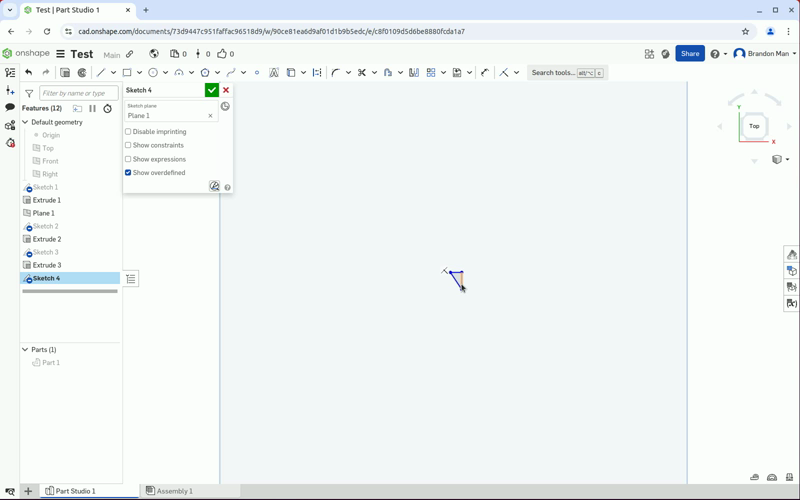
scroll(-6)
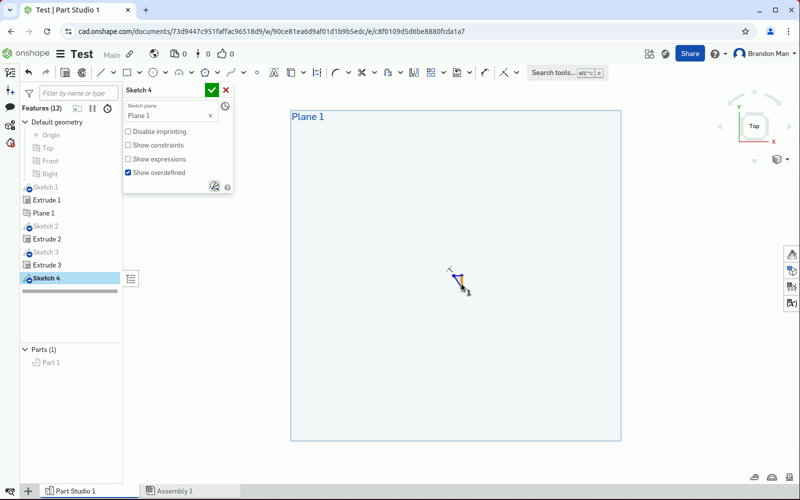
scroll(-6)
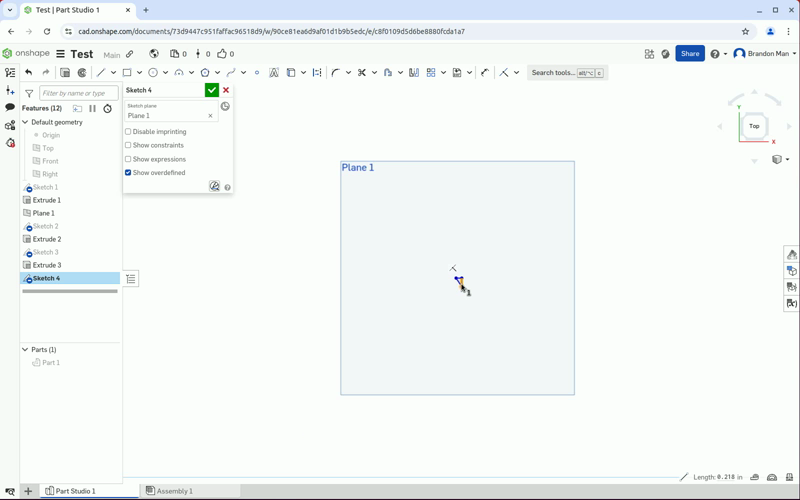
scroll(-6)
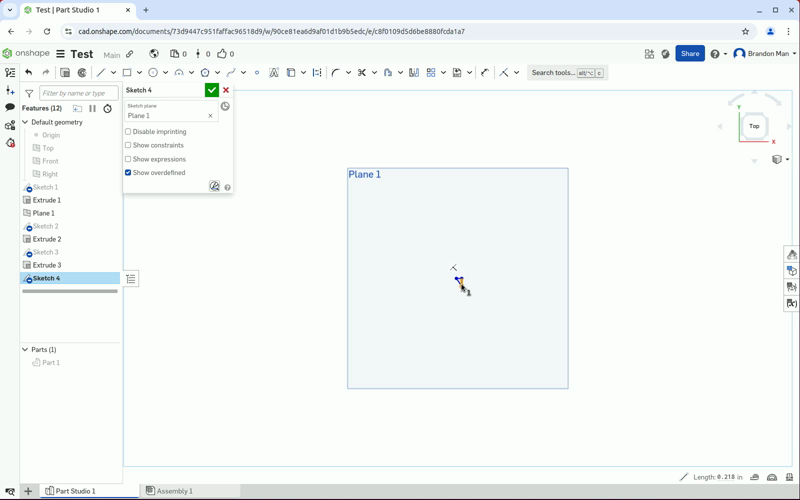
scroll(-6)
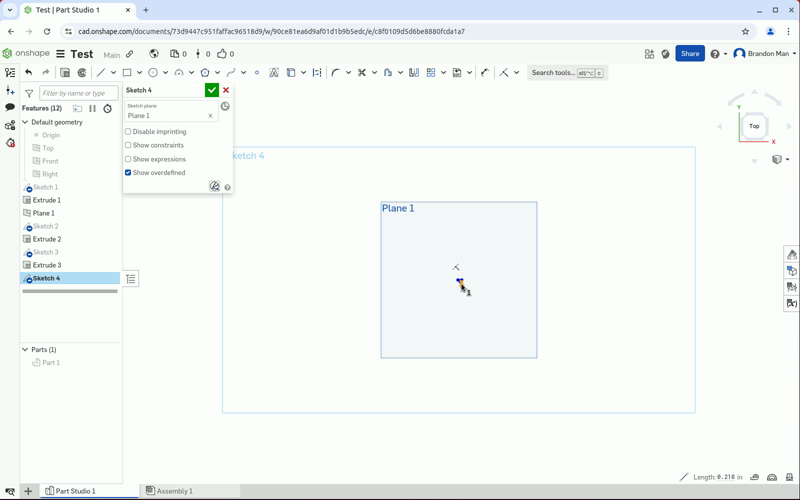
scroll(-6)
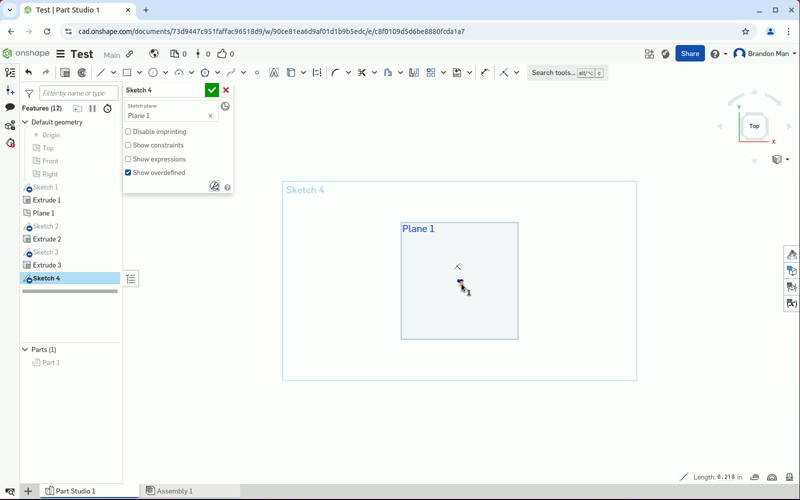
scroll(-6)
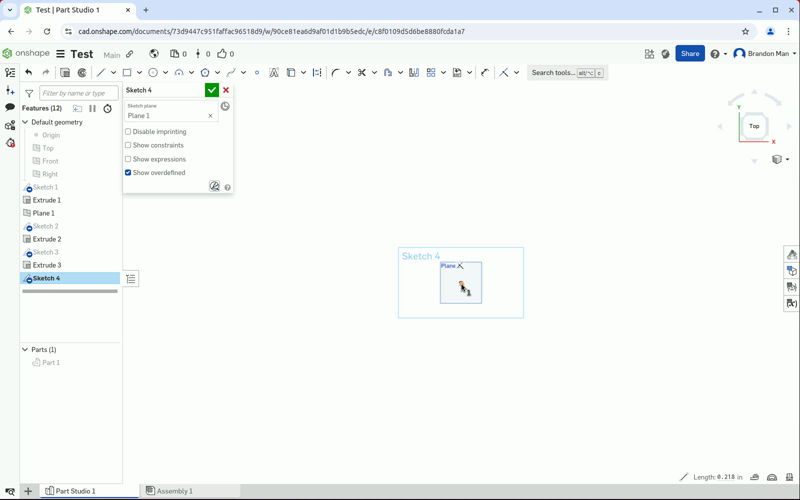
mouse_move(73, 352)
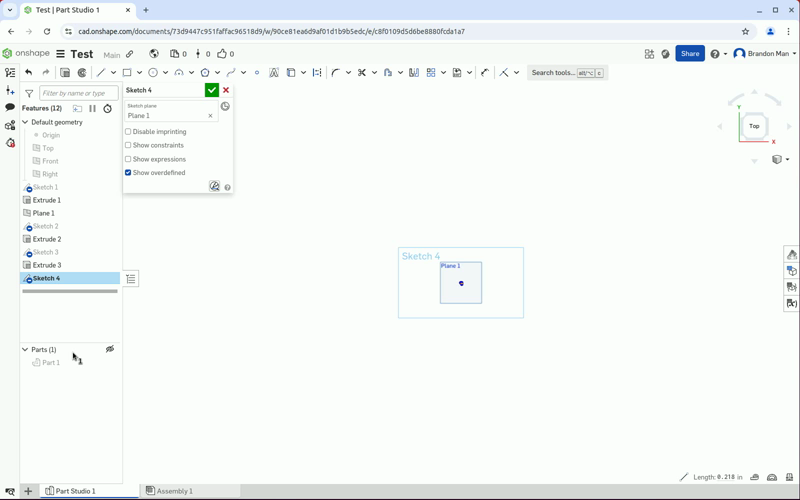
key(shift+y)
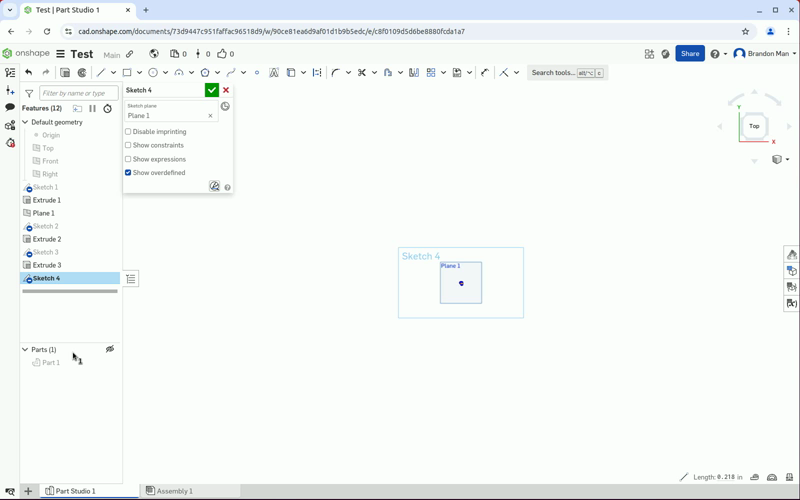
key(shift+e)
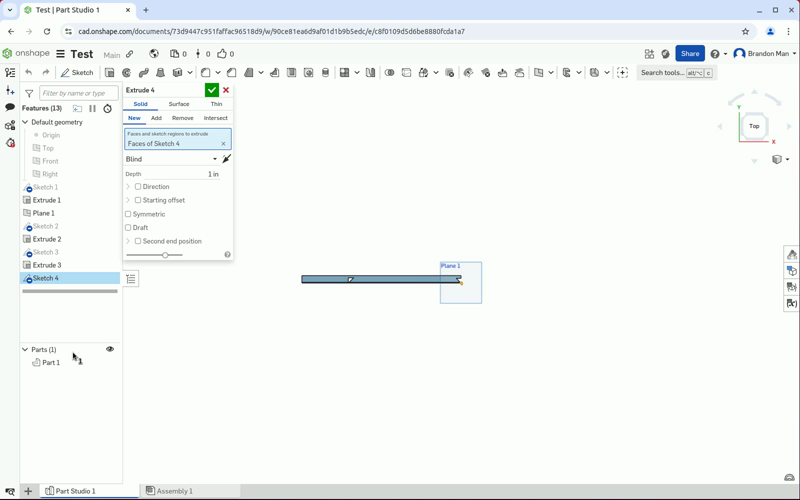
mouse_move(143, 106)
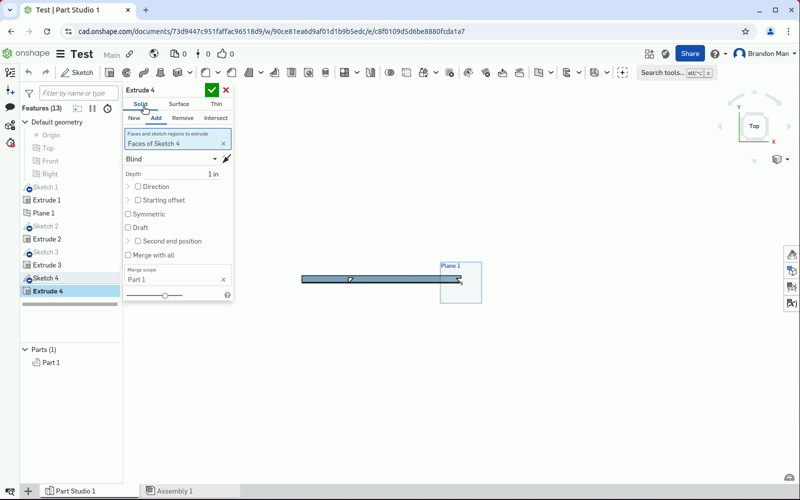
click(143, 106)
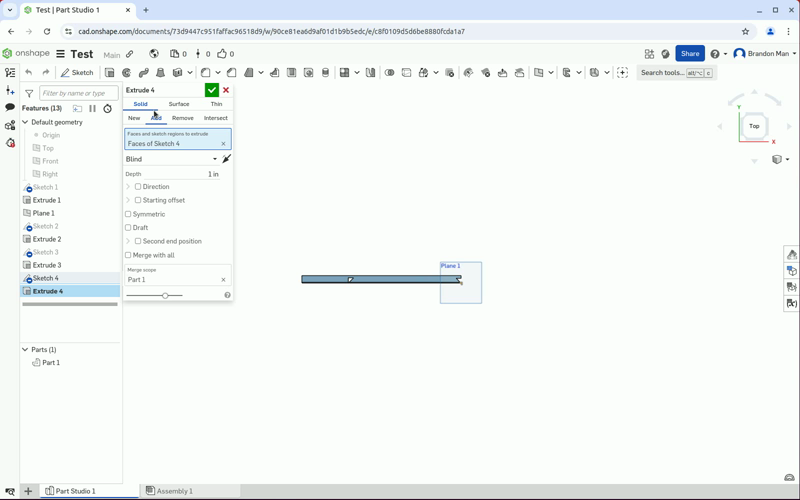
mouse_move(186, 120)
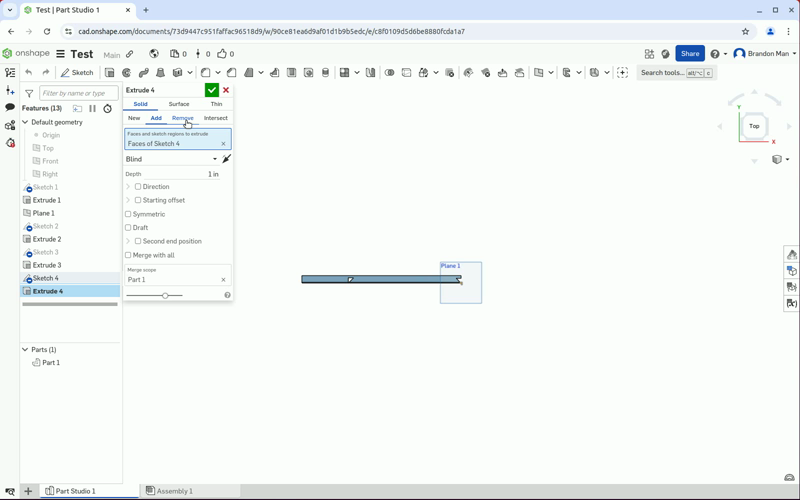
click(186, 120)
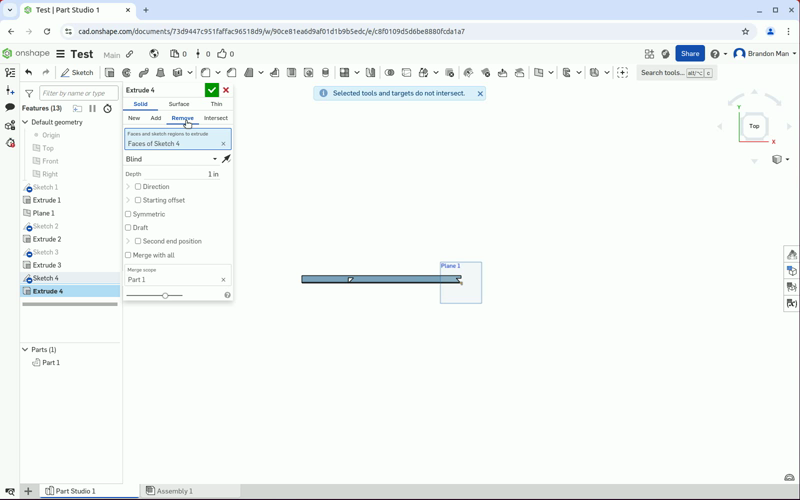
key(tab, 4)
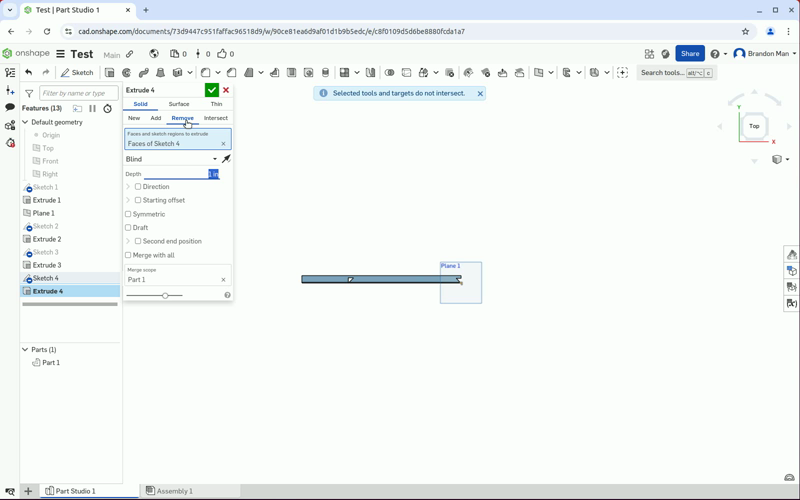
text(0.963)
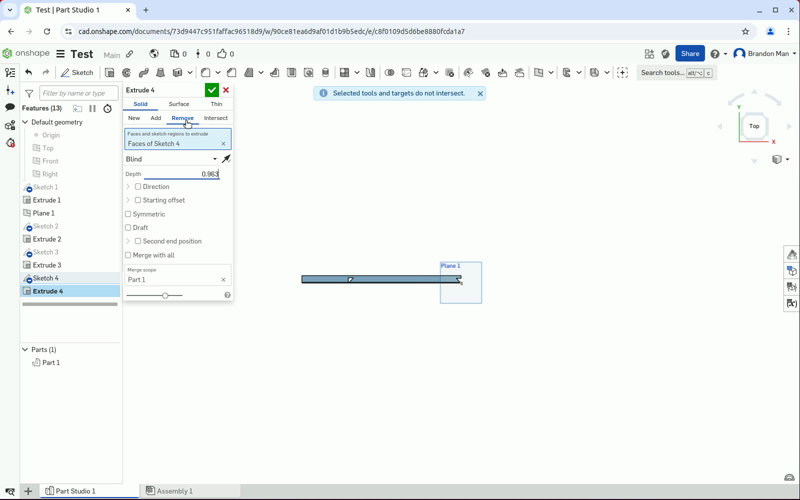
key(tab, 6)
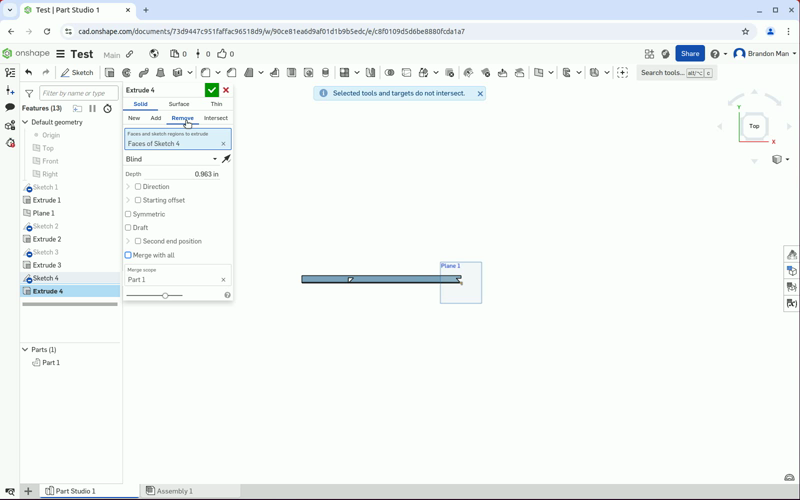
key(space)
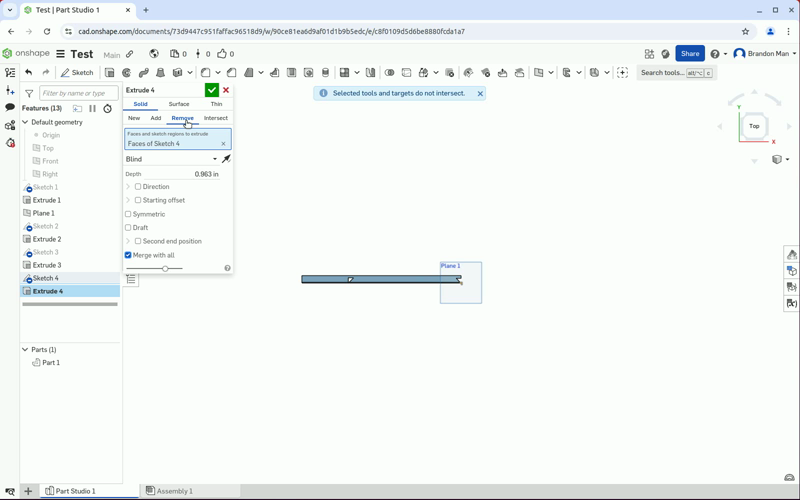
key(enter)
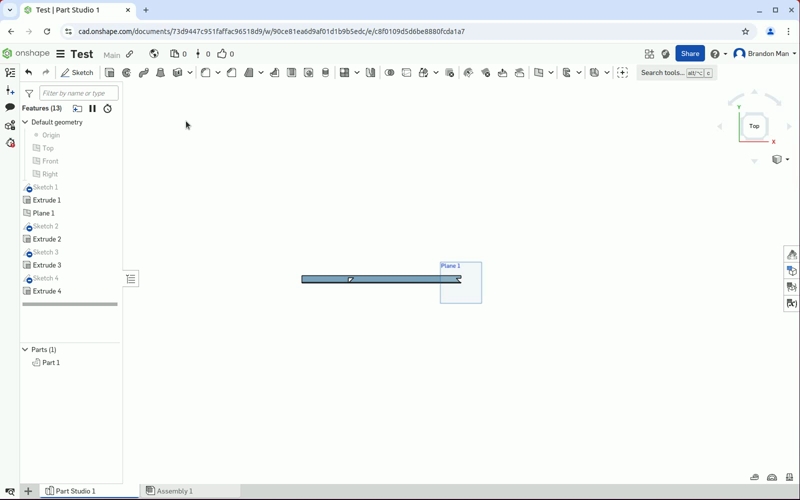
key(shift+h)
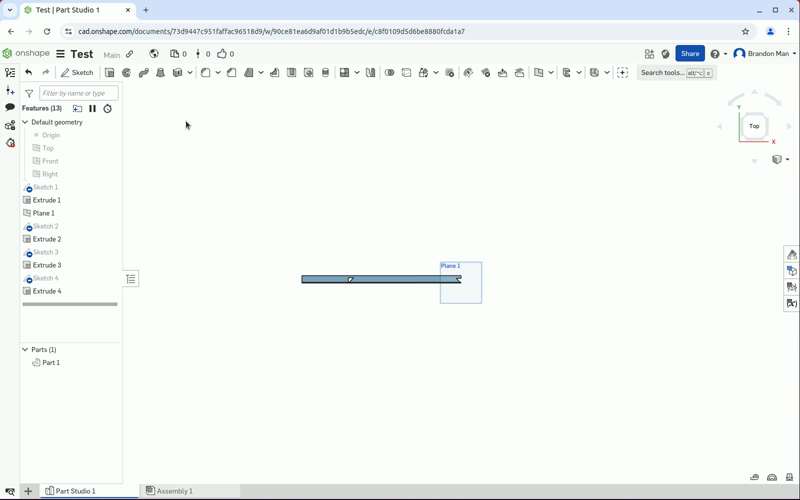
key(shift+h)
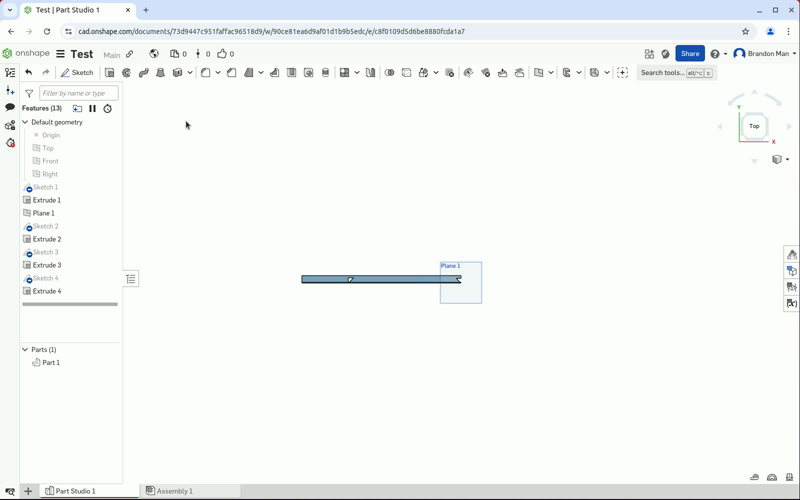
mouse_move(73, 189)
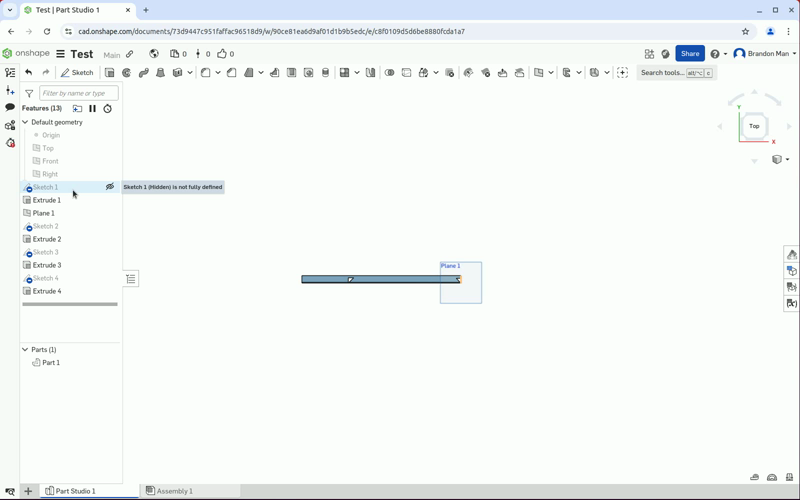
click(73, 189)
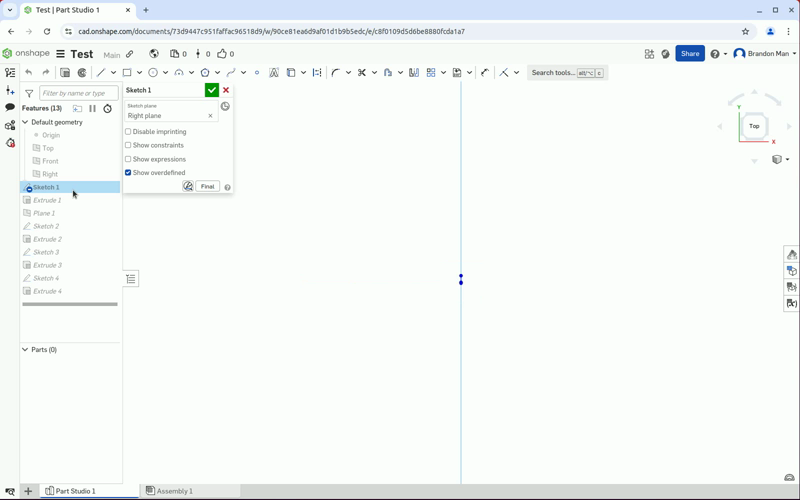
mouse_move(229, 92)
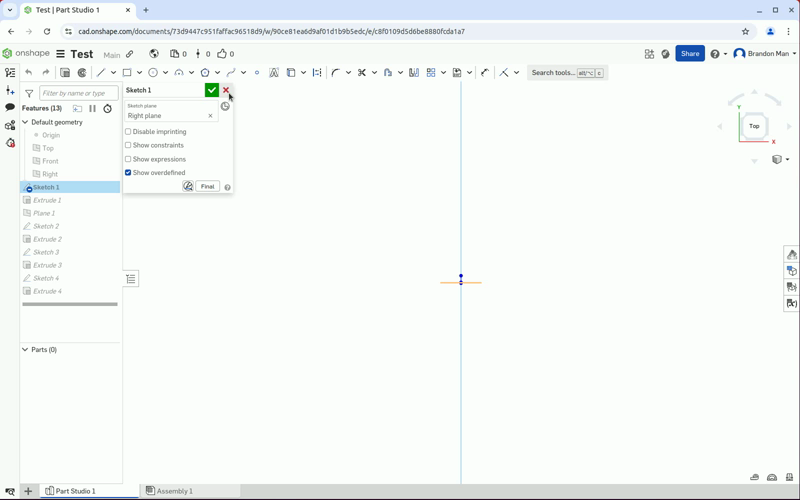
click(229, 92)
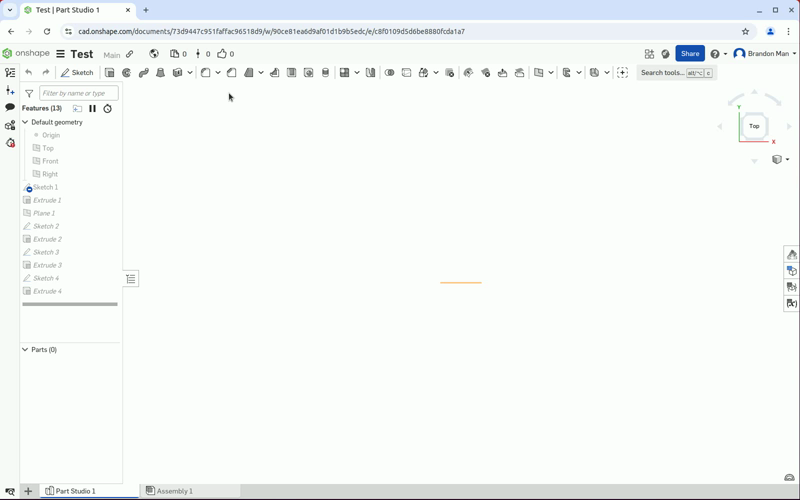
key(shift+s)
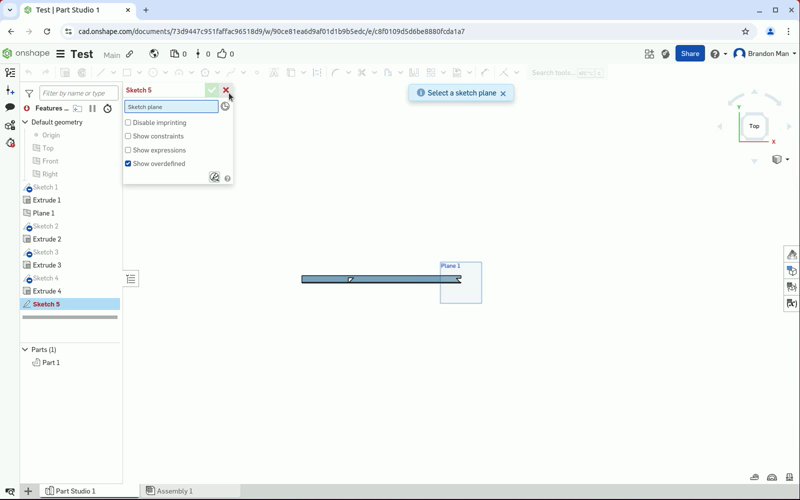
mouse_move(73, 215)
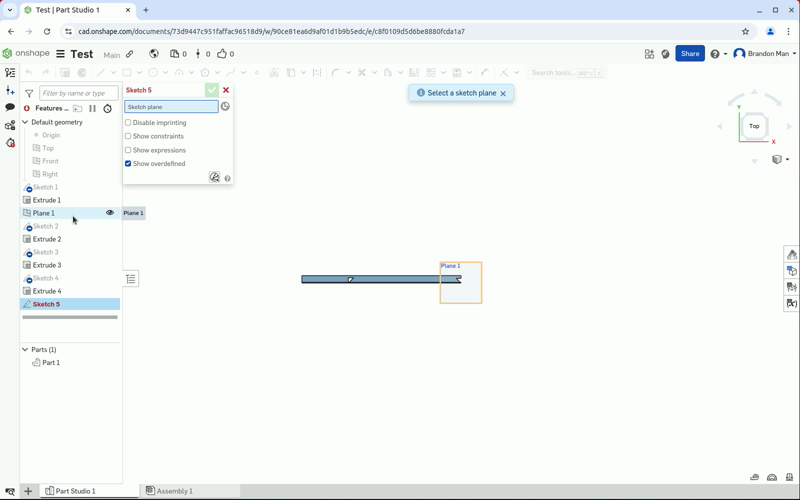
click(73, 215)
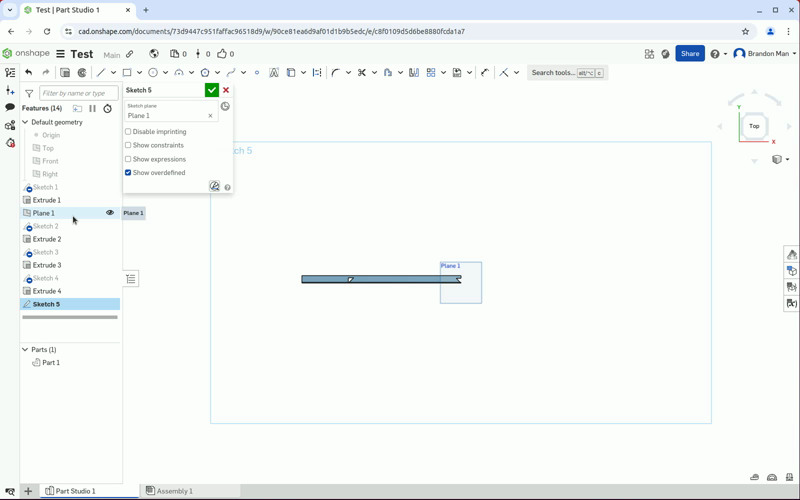
mouse_move(73, 352)
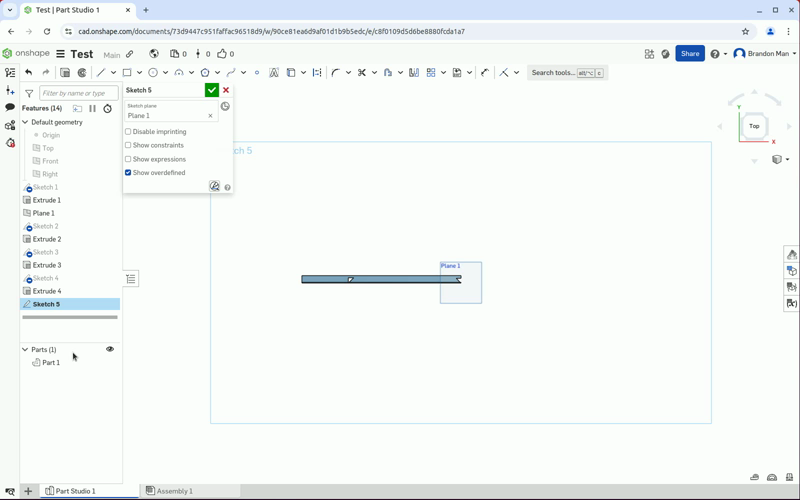
key(y)
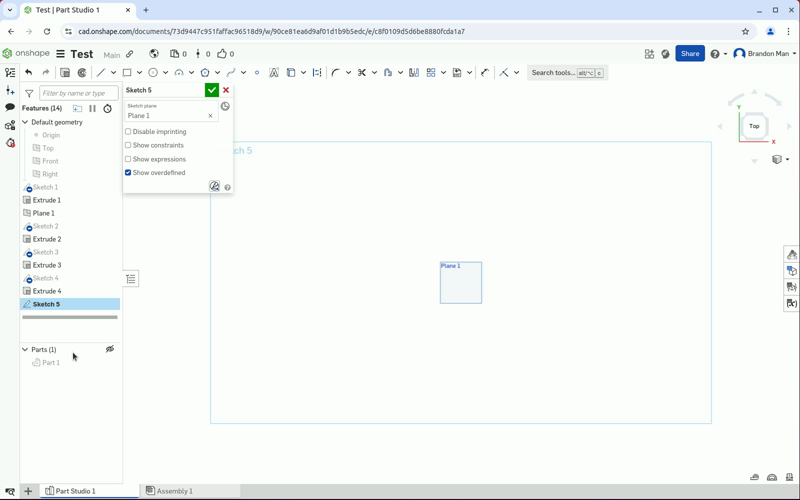
key(l)
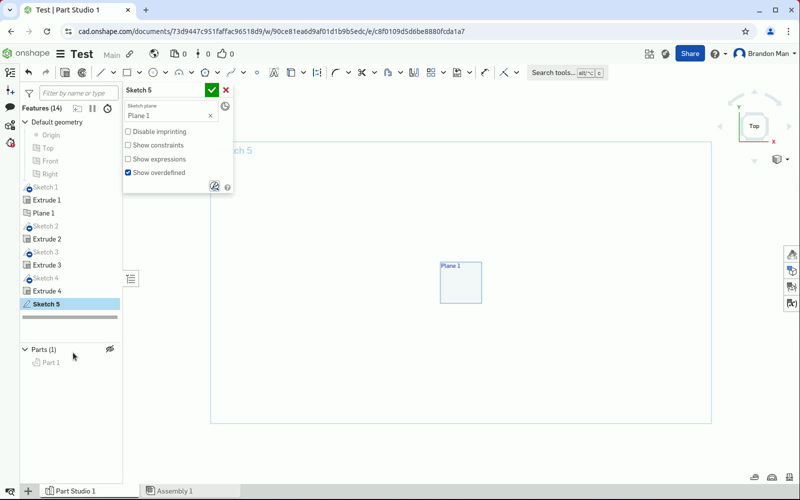
key_down(shift)
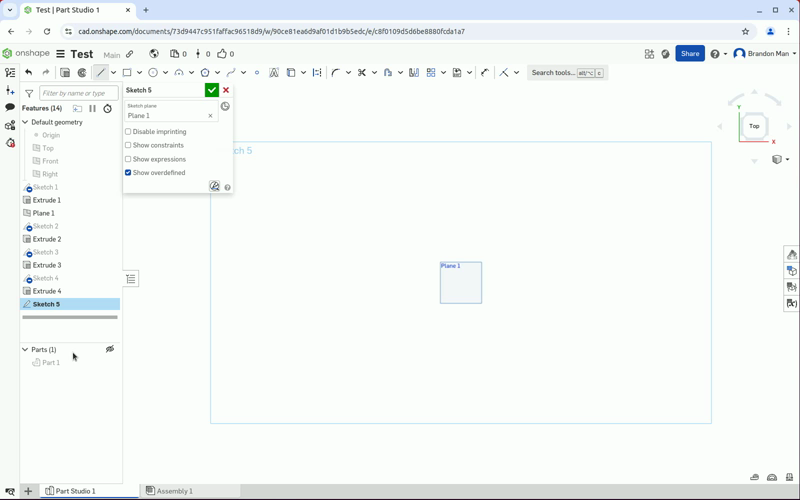
mouse_move(348, 282)
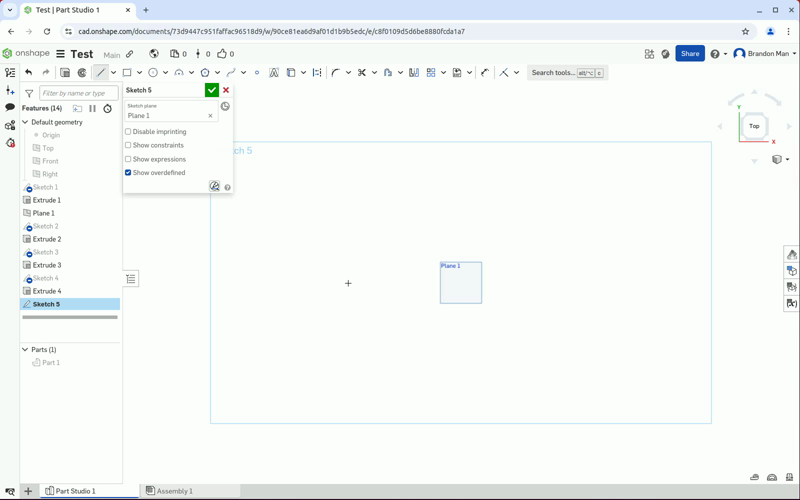
click(348, 282)
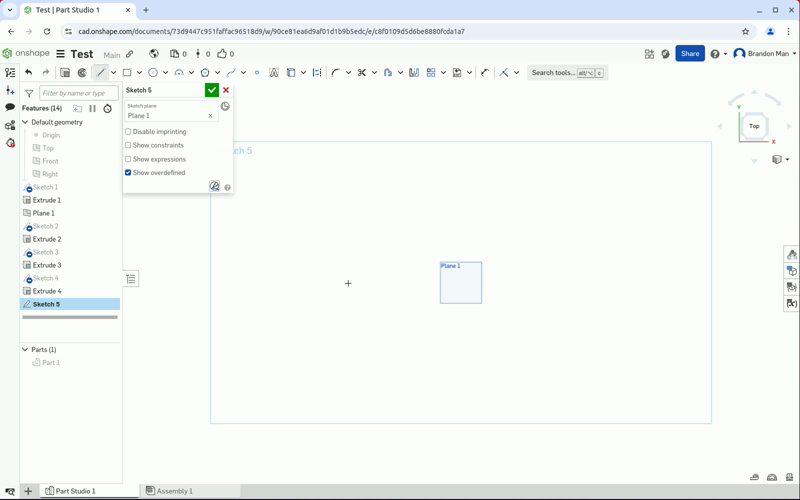
key_up(shift)
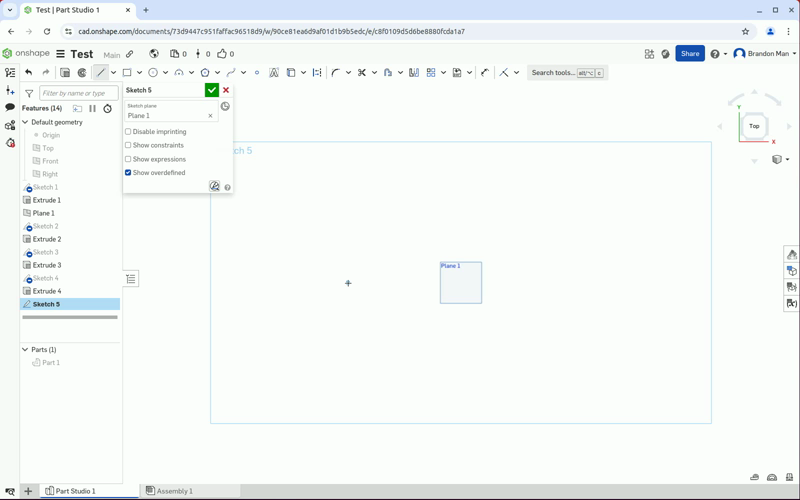
key_down(shift)
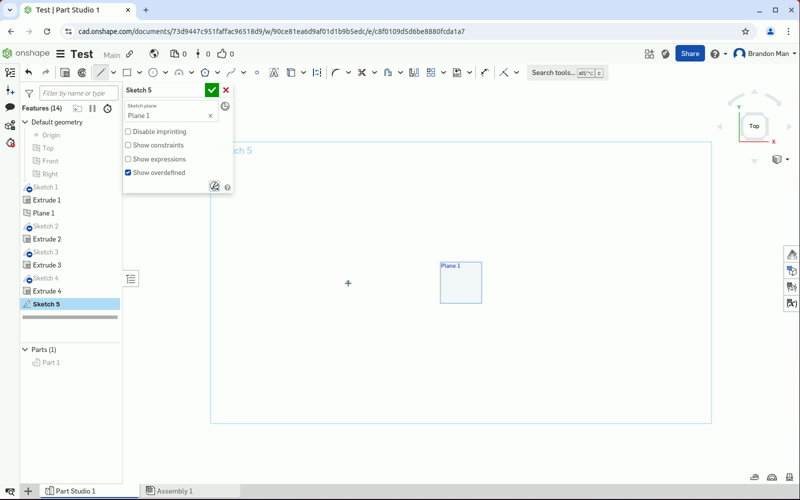
mouse_move(378, 282)
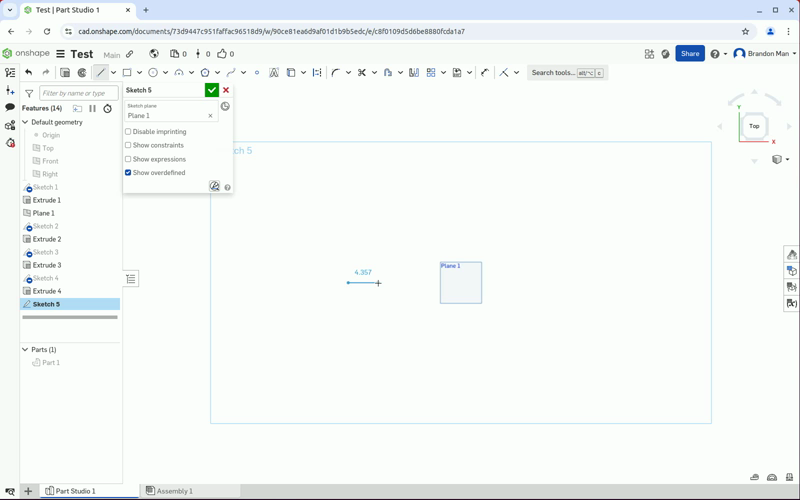
mouse_move(349, 281)
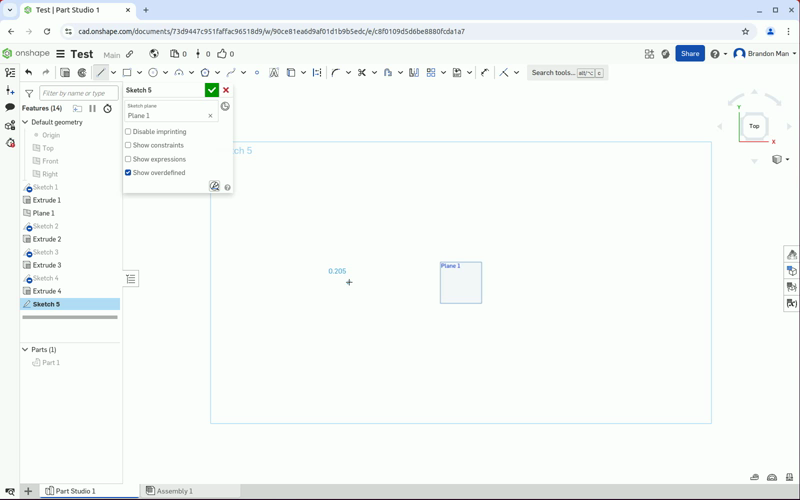
scroll(6)
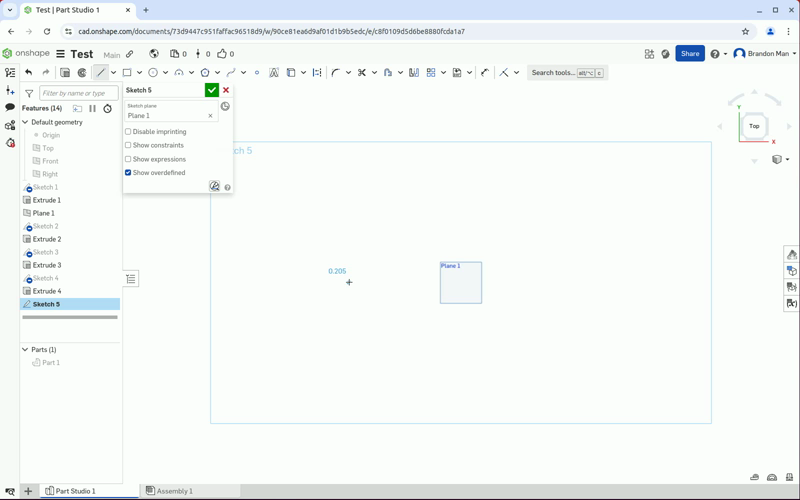
scroll(6)
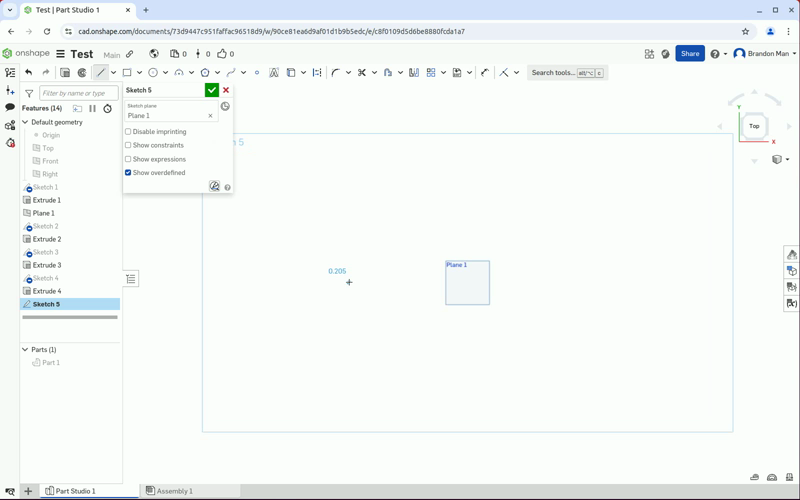
scroll(6)
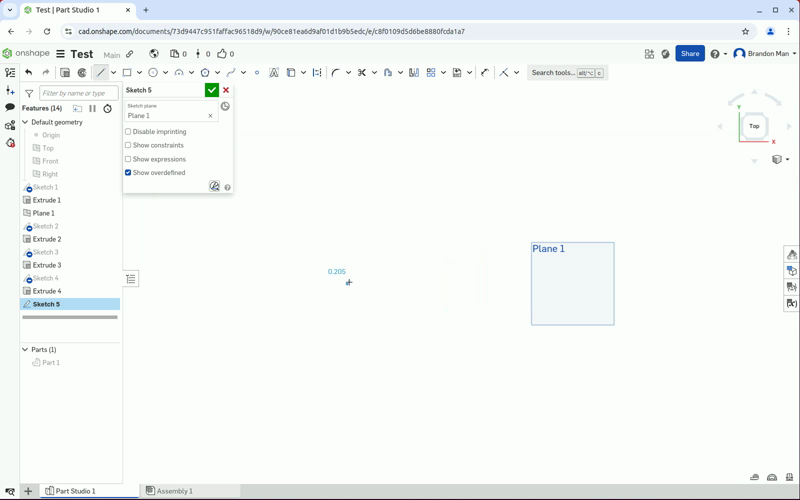
scroll(6)
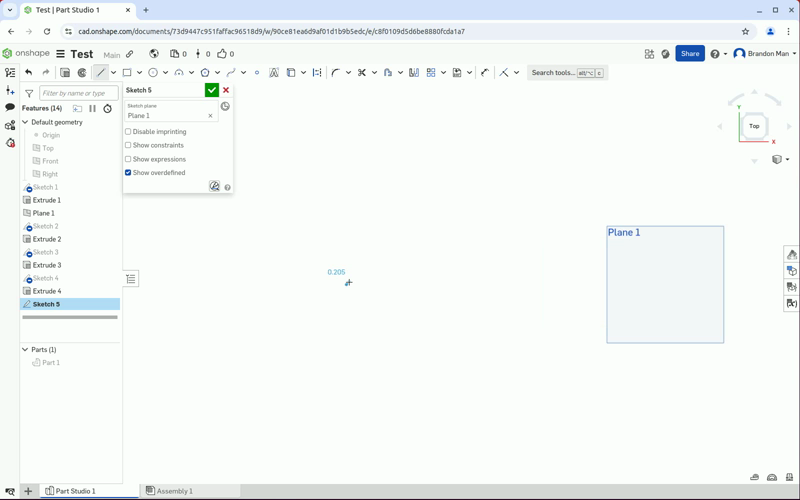
scroll(6)
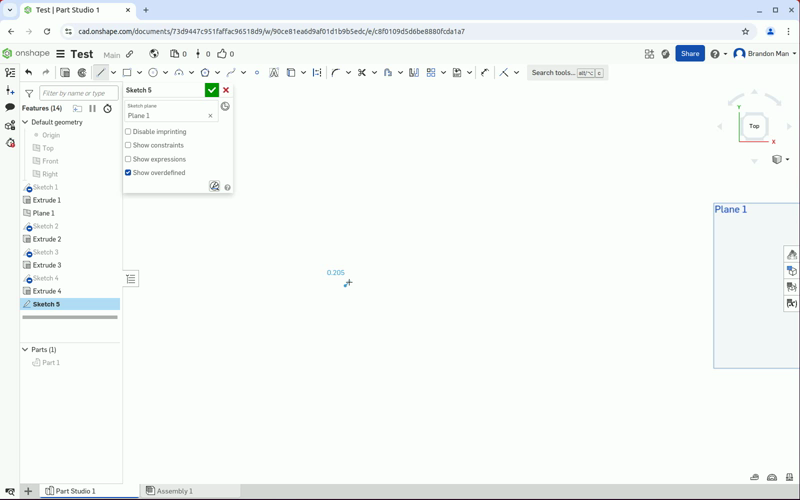
scroll(6)
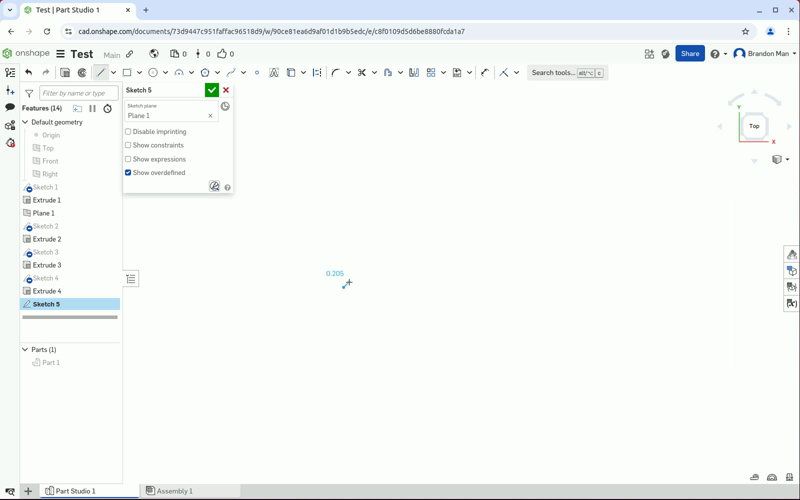
scroll(6)
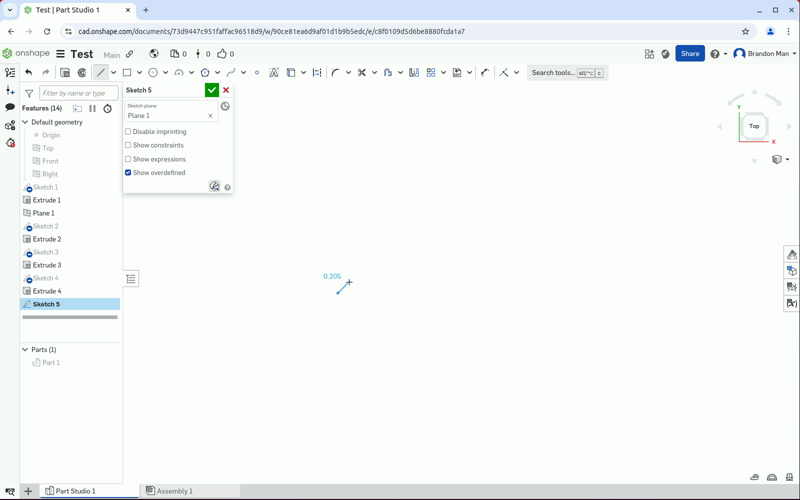
click(349, 281)
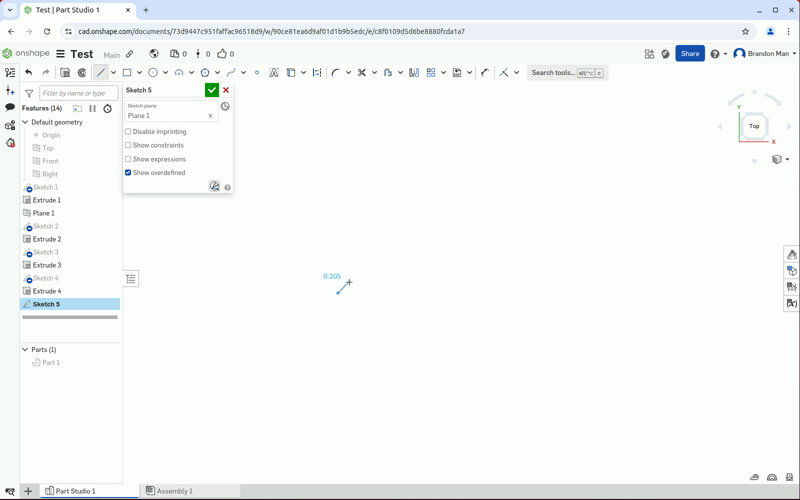
scroll(-6)
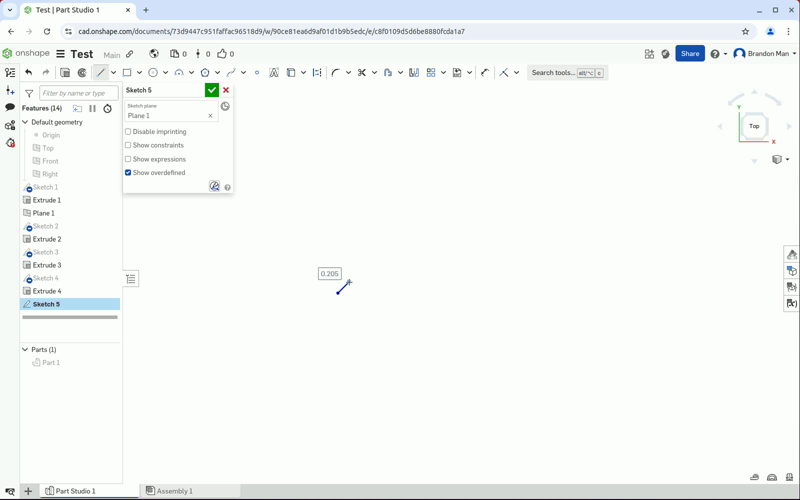
scroll(-6)
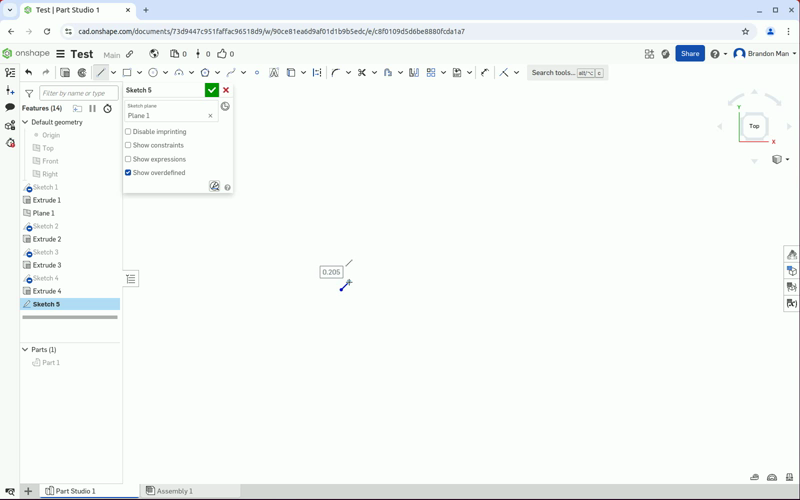
scroll(-6)
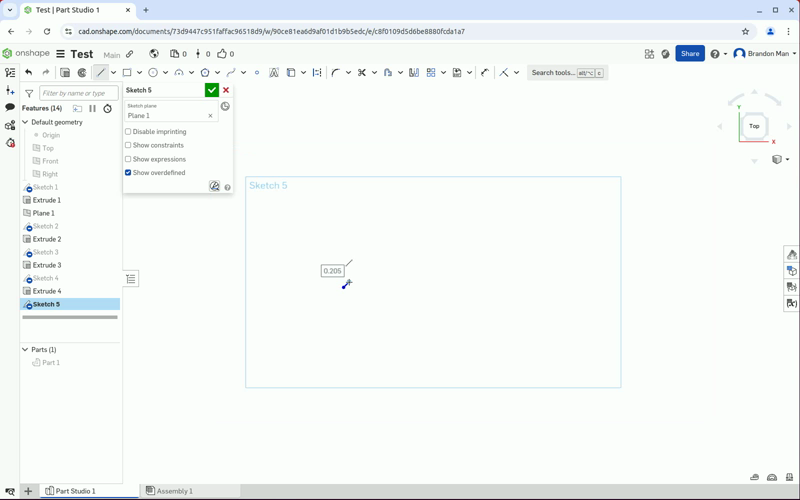
scroll(-6)
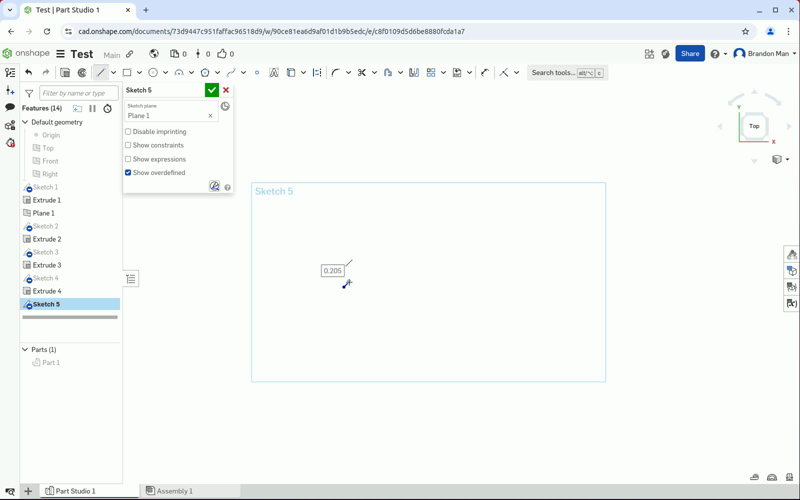
scroll(-6)
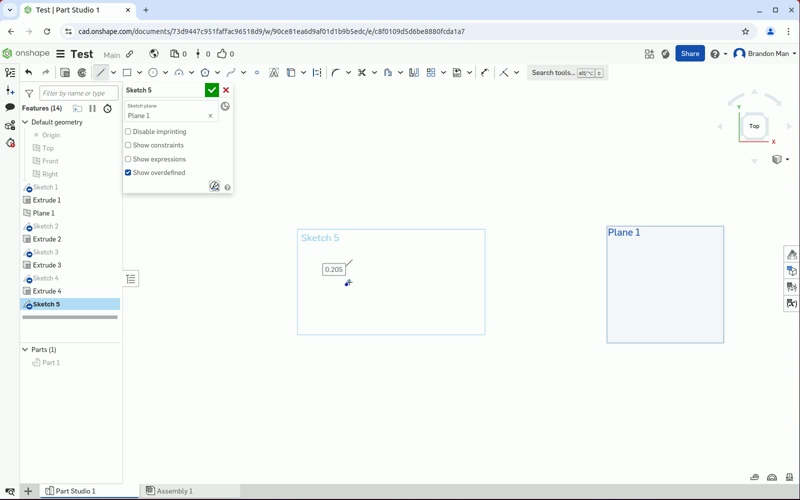
scroll(-6)
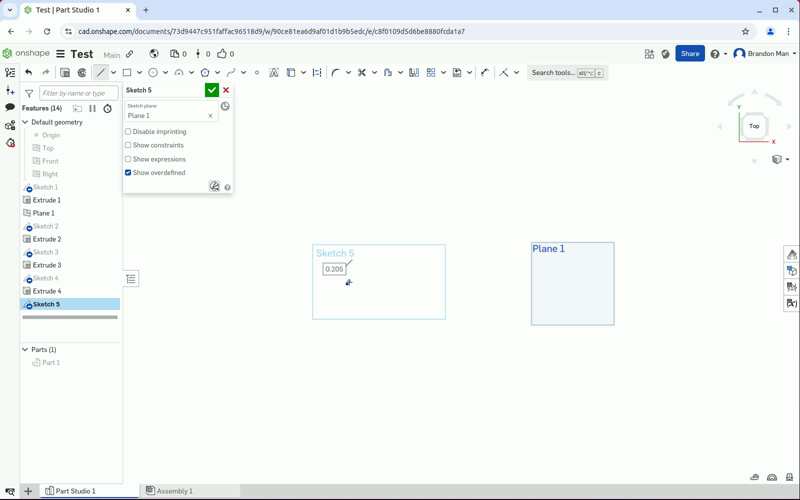
scroll(-6)
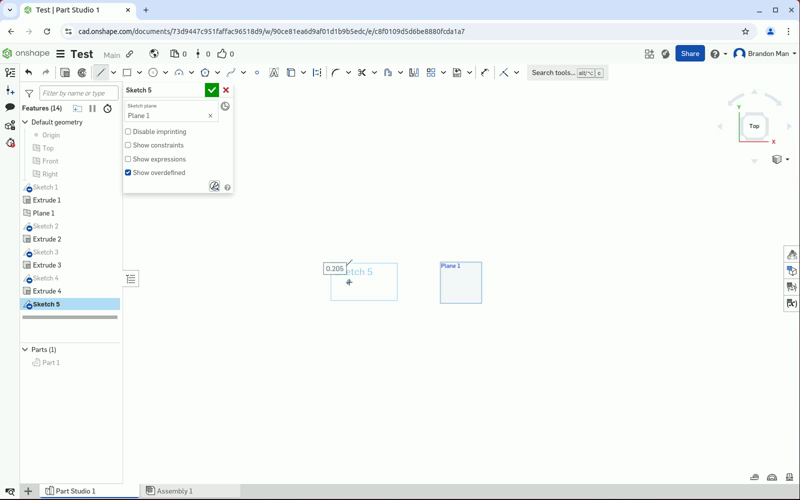
key_up(shift)
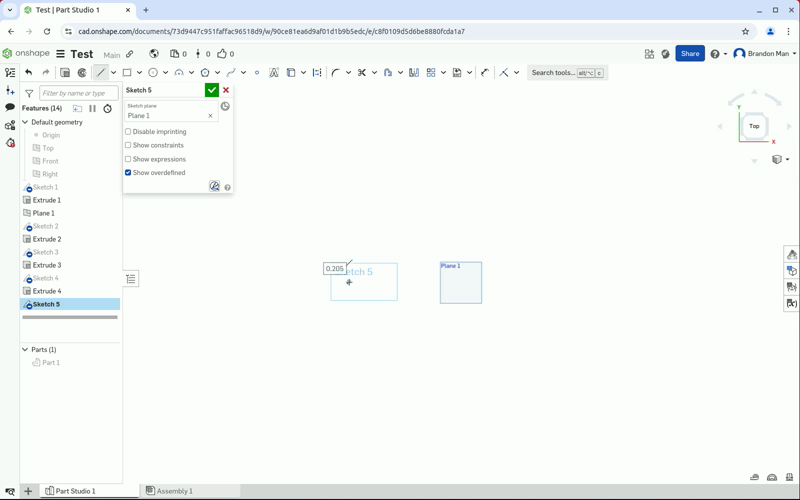
key_down(shift)
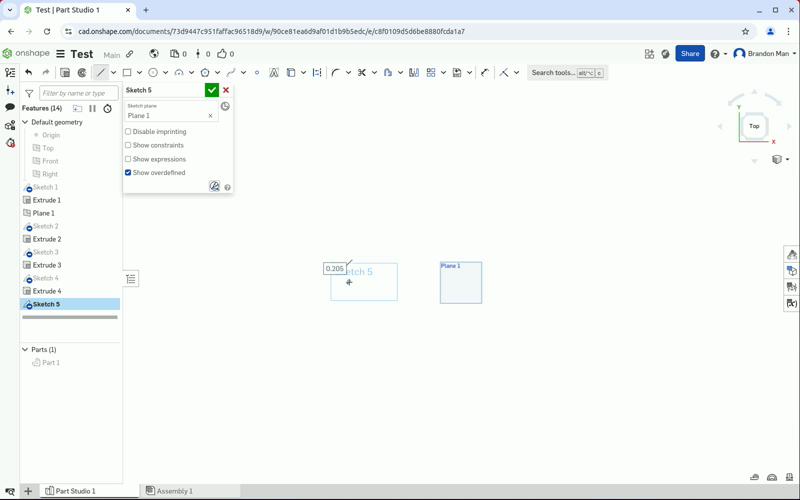
mouse_move(379, 281)
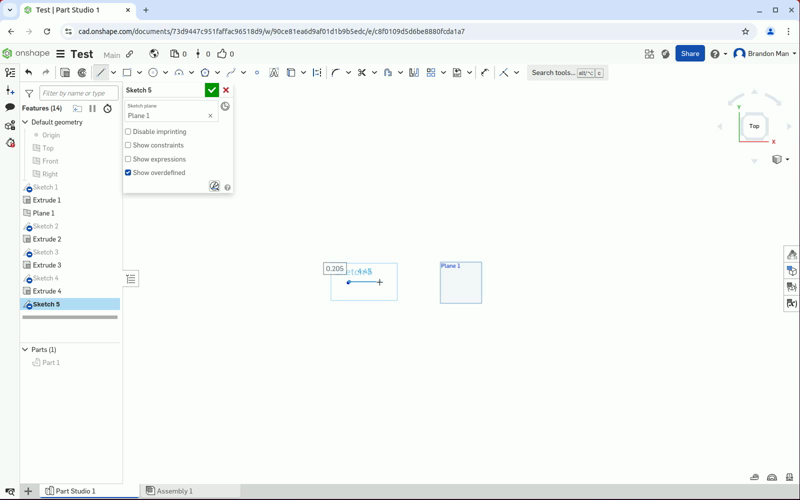
mouse_move(348, 281)
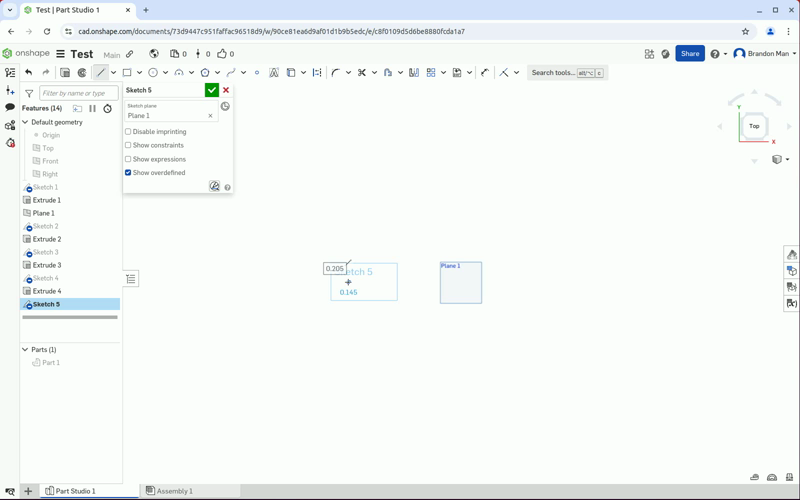
scroll(6)
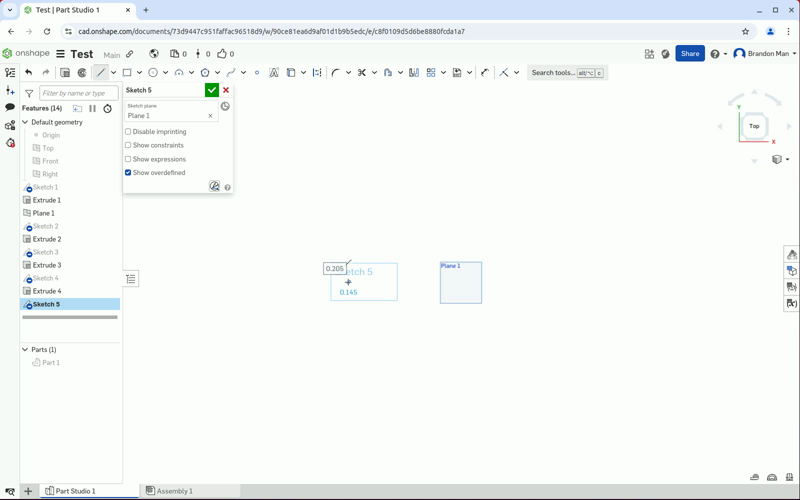
scroll(6)
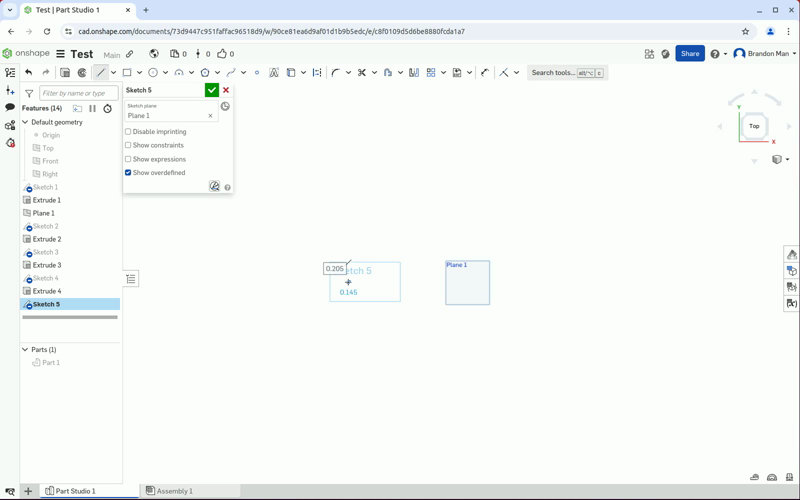
scroll(6)
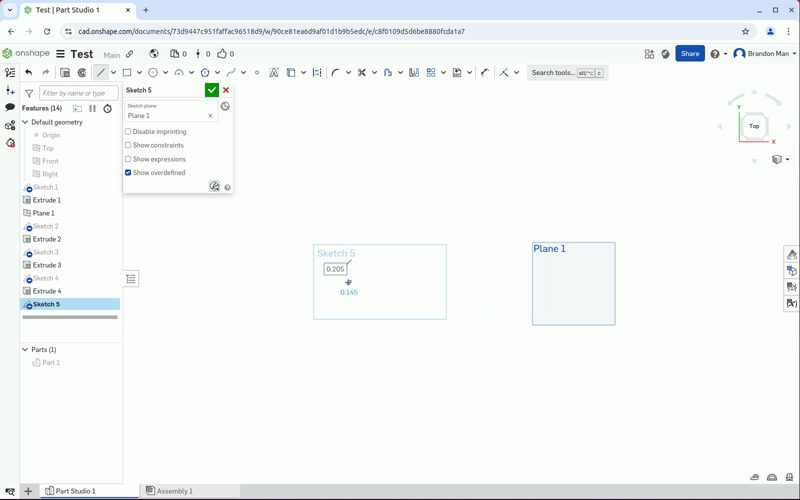
scroll(6)
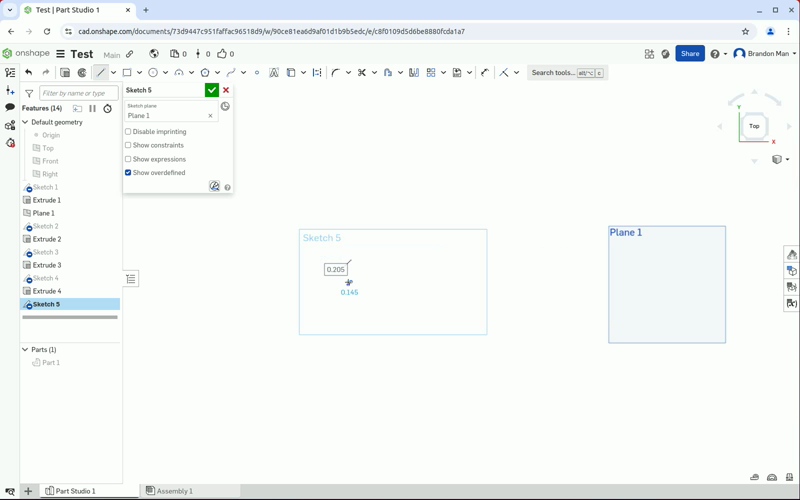
scroll(6)
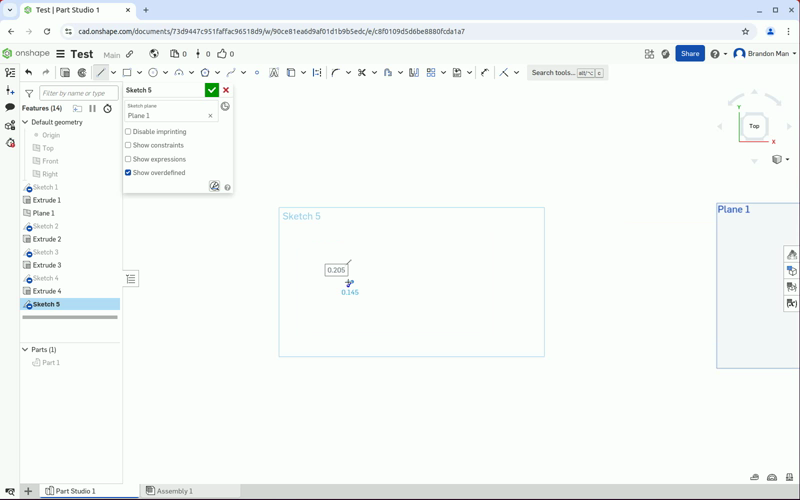
scroll(6)
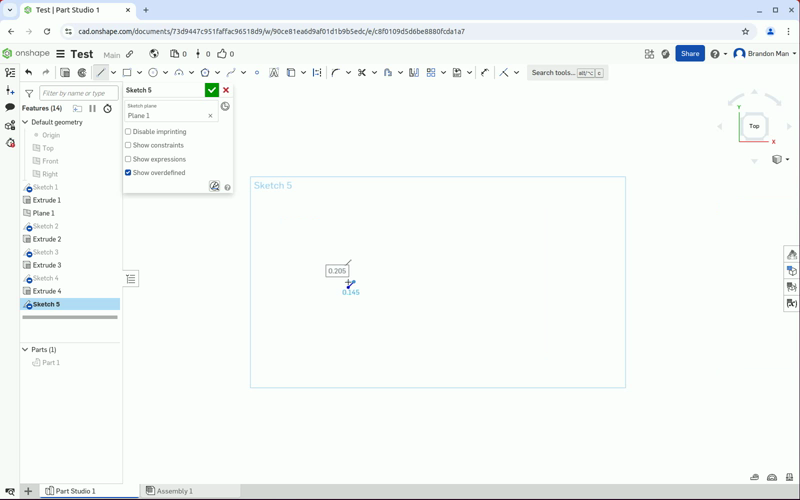
scroll(6)
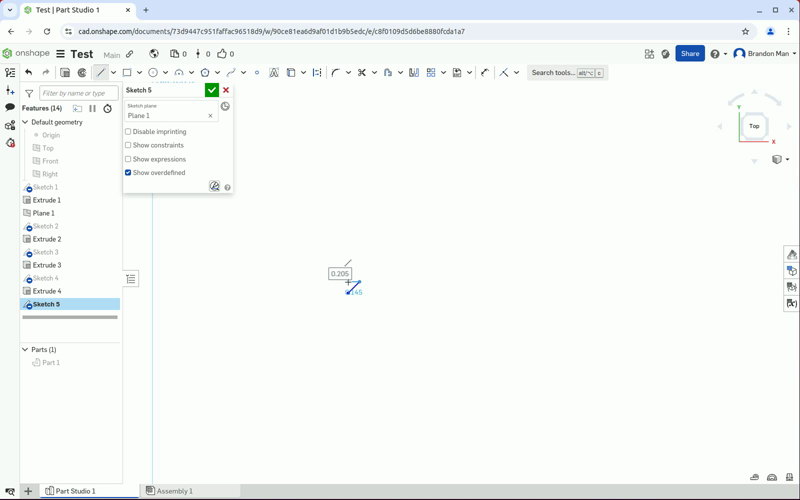
click(348, 281)
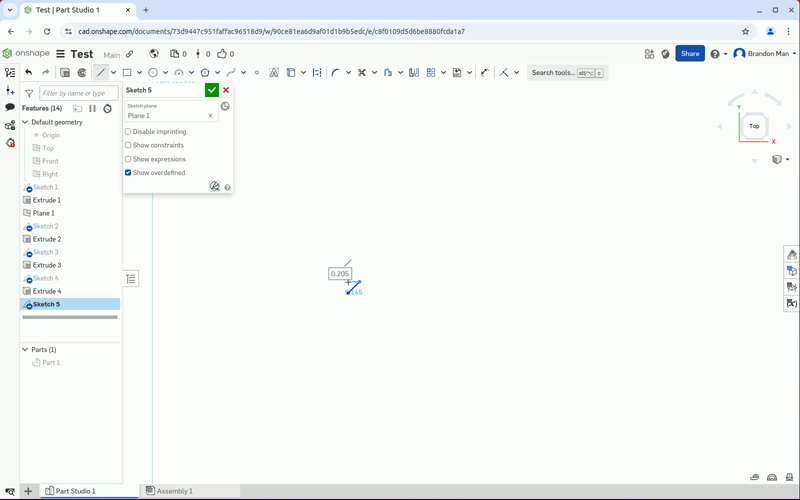
scroll(-6)
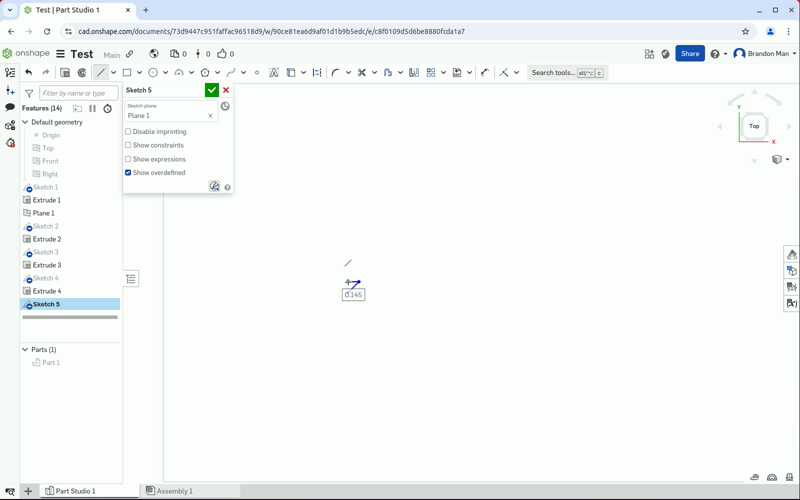
scroll(-6)
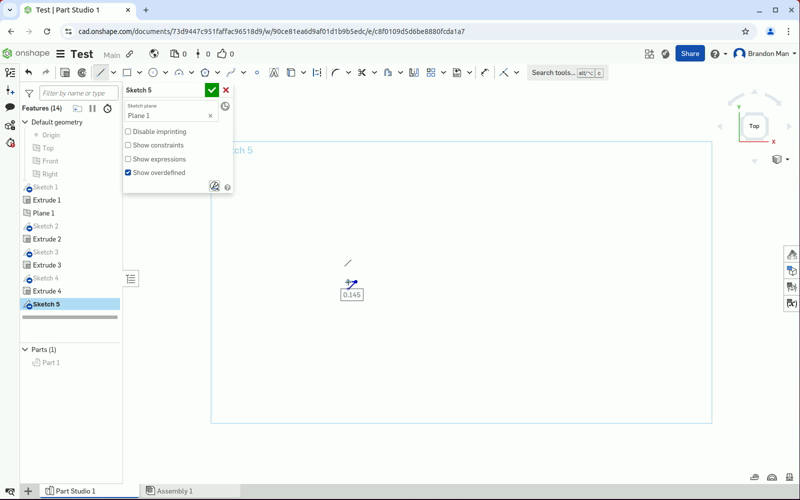
scroll(-6)
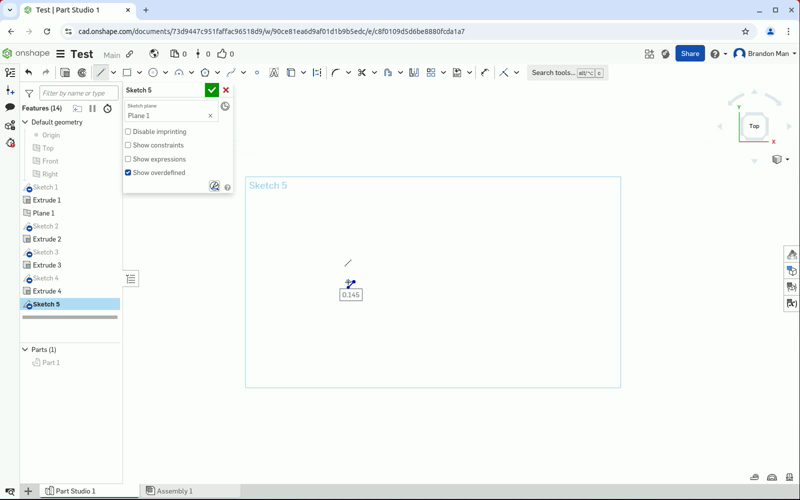
scroll(-6)
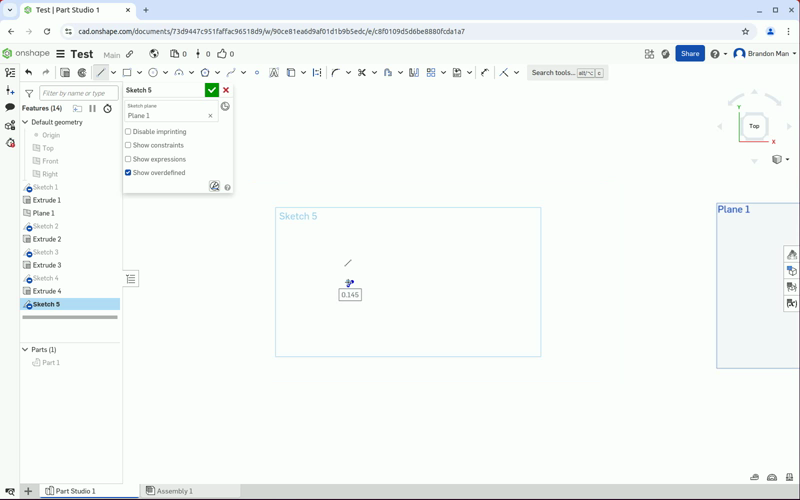
scroll(-6)
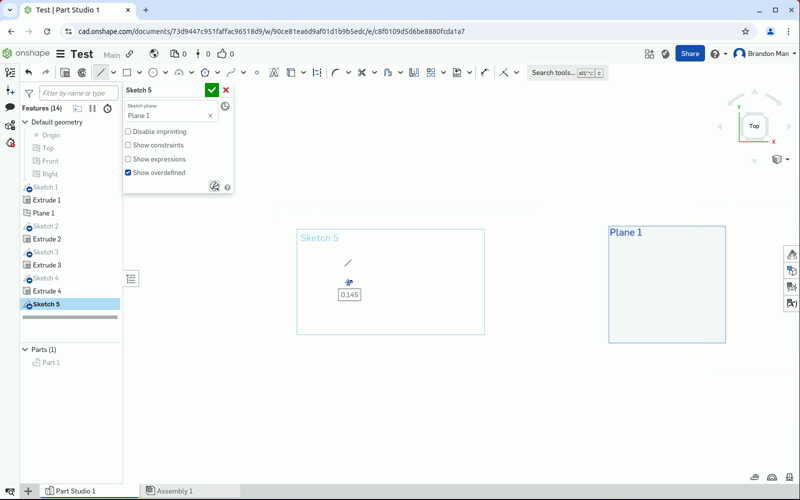
scroll(-6)
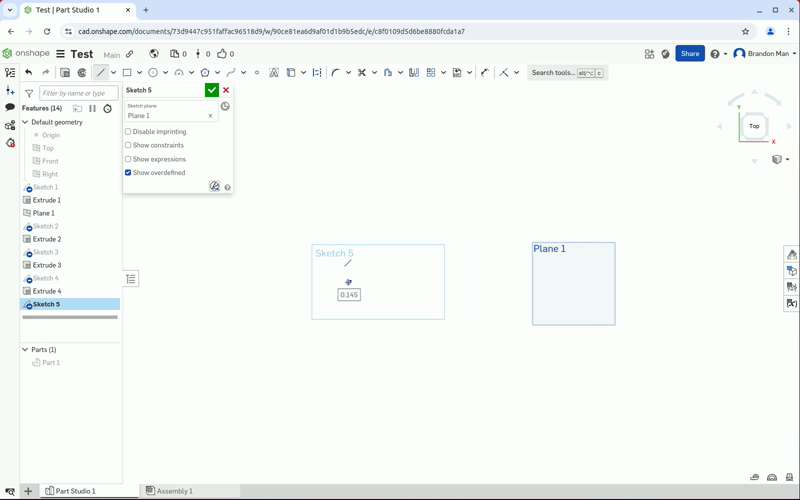
scroll(-6)
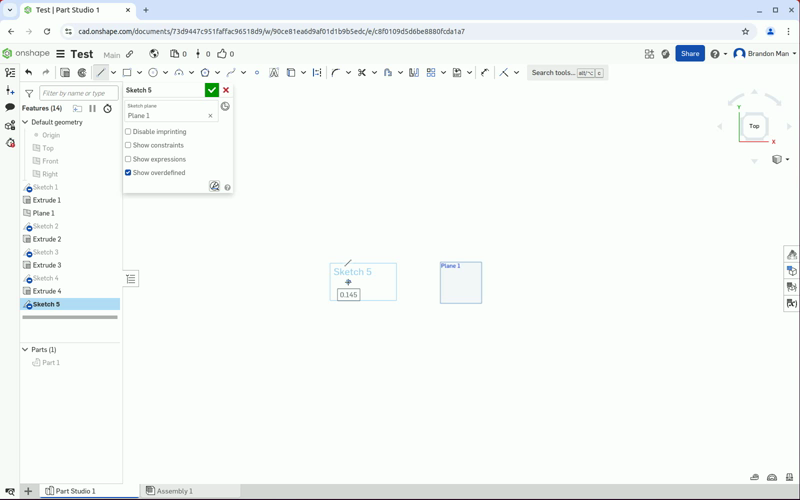
key_up(shift)
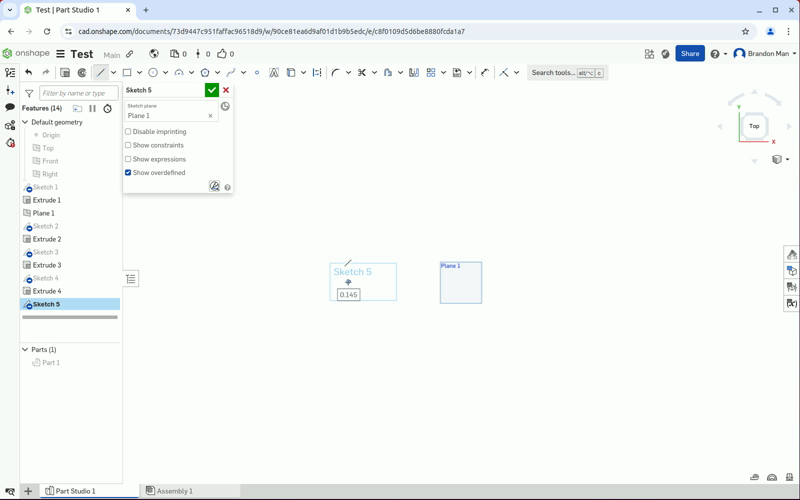
mouse_move(378, 281)
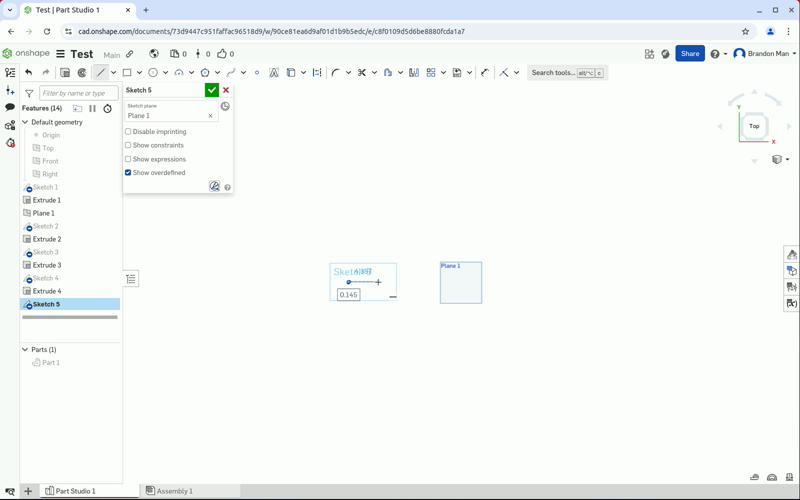
key_down(shift)
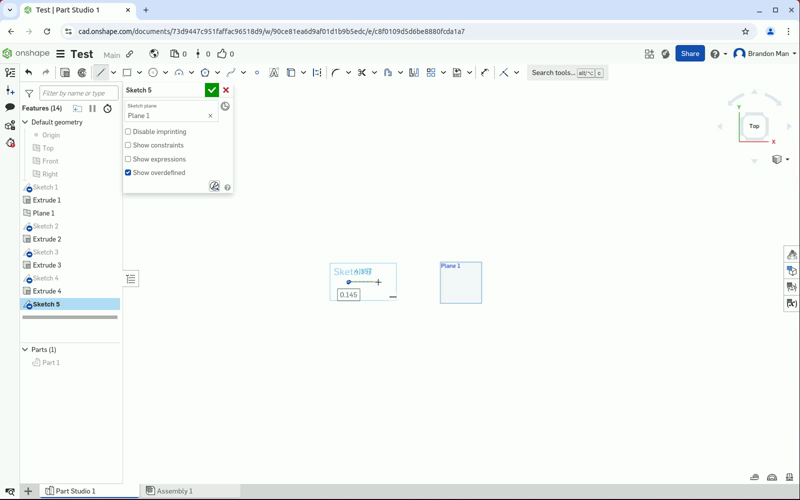
mouse_move(348, 282)
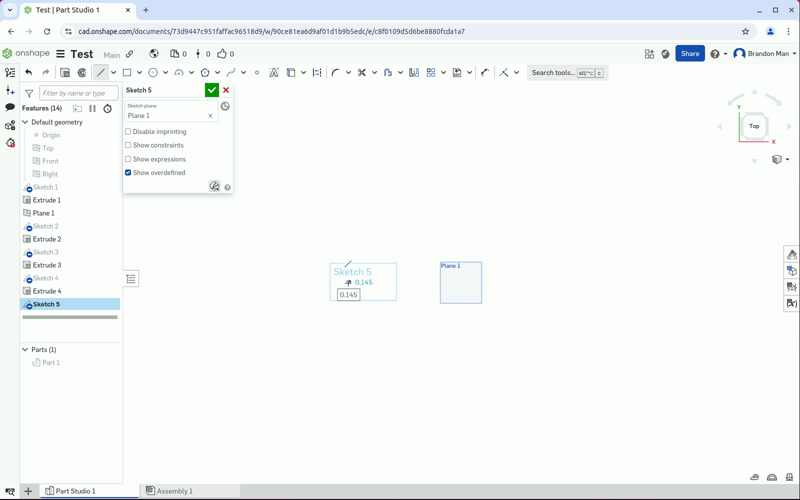
scroll(6)
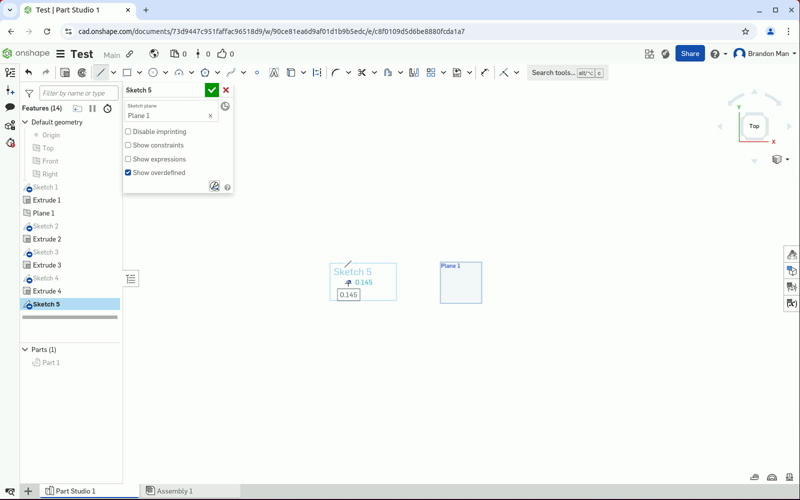
scroll(6)
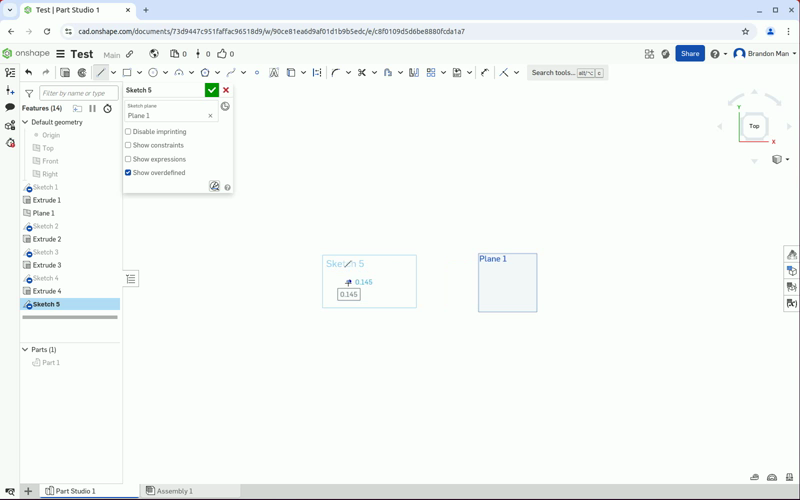
scroll(6)
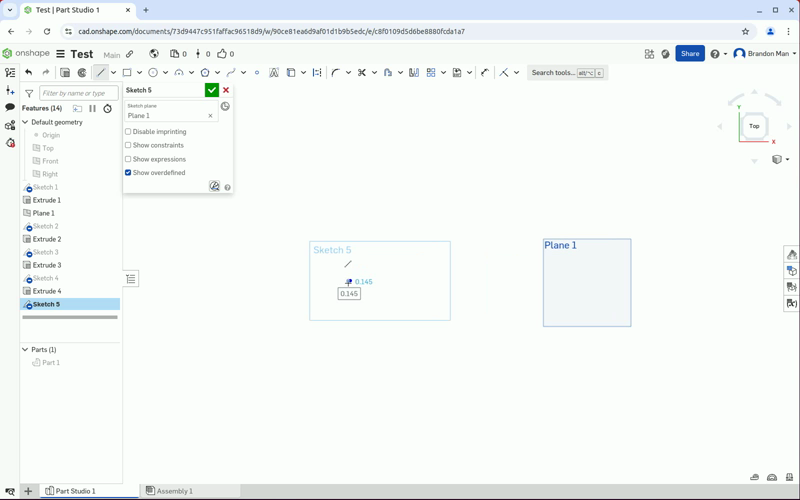
scroll(6)
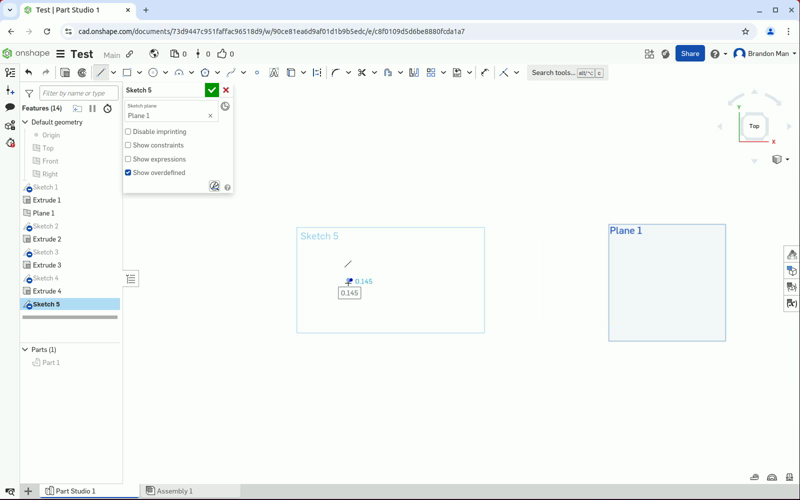
scroll(6)
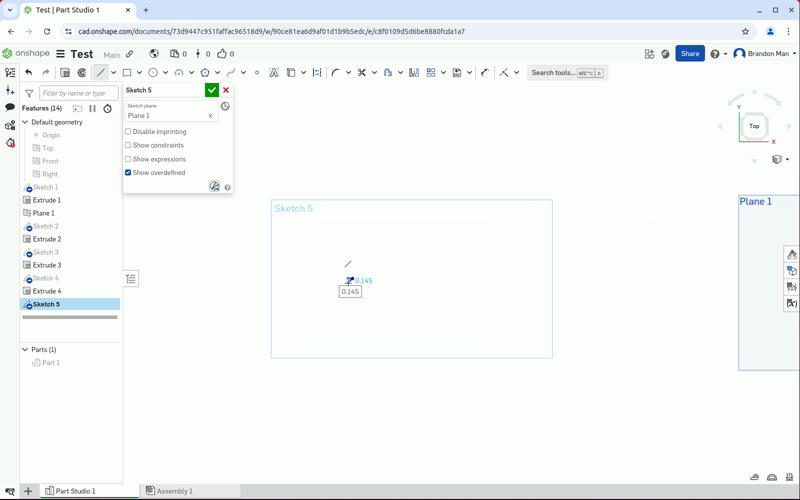
scroll(6)
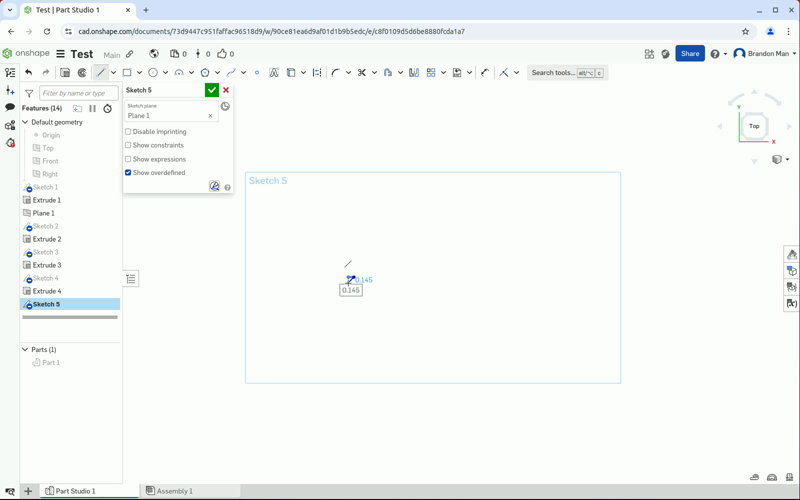
scroll(6)
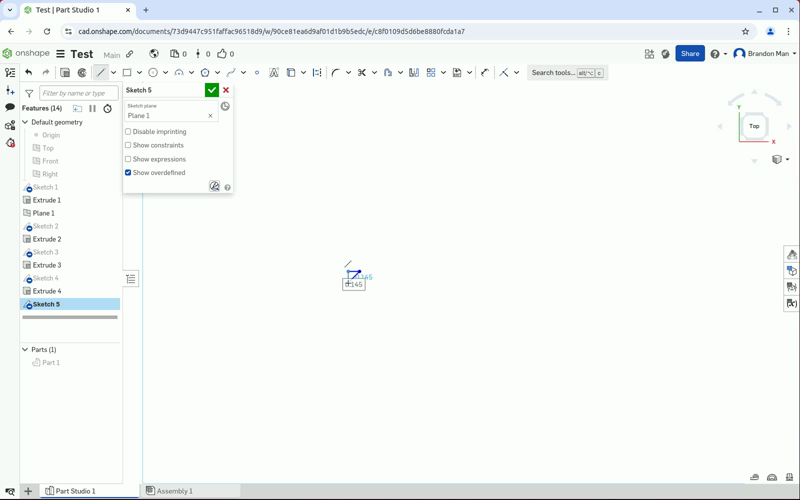
key_up(shift)
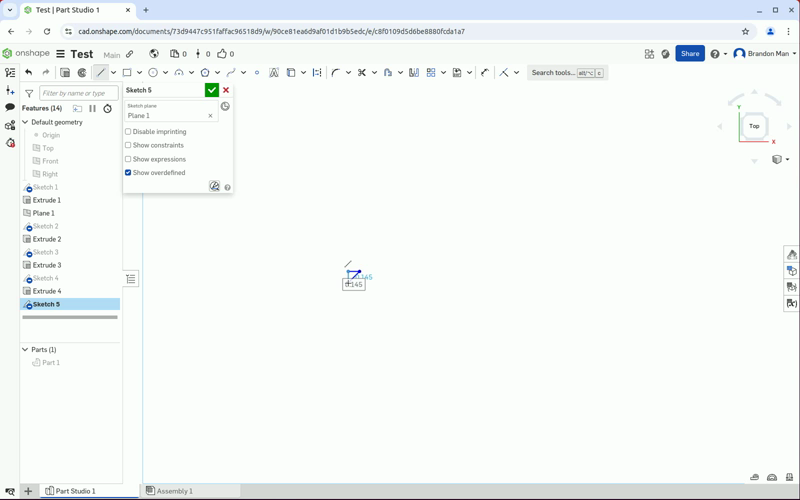
click(348, 282)
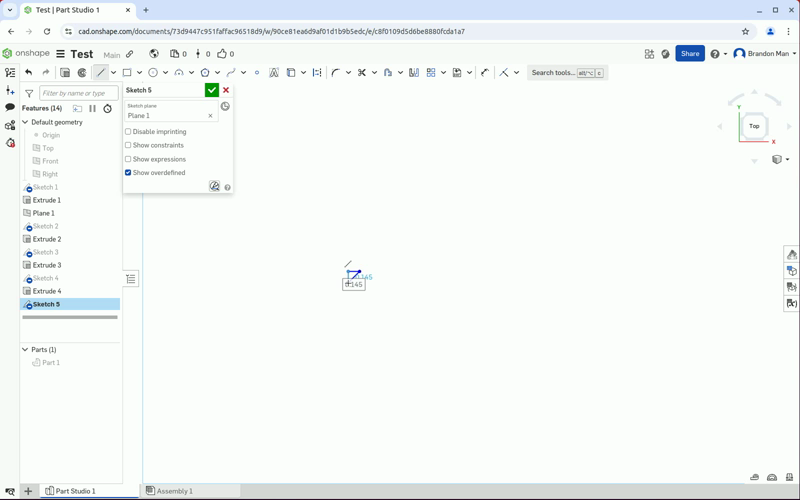
scroll(-6)
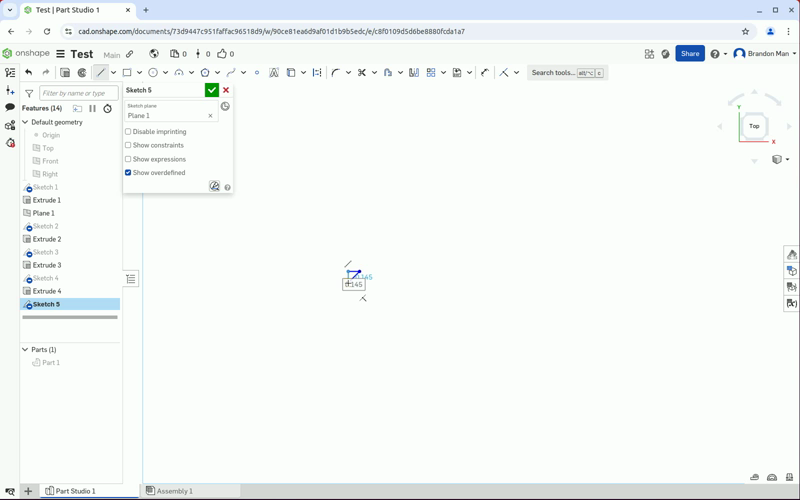
scroll(-6)
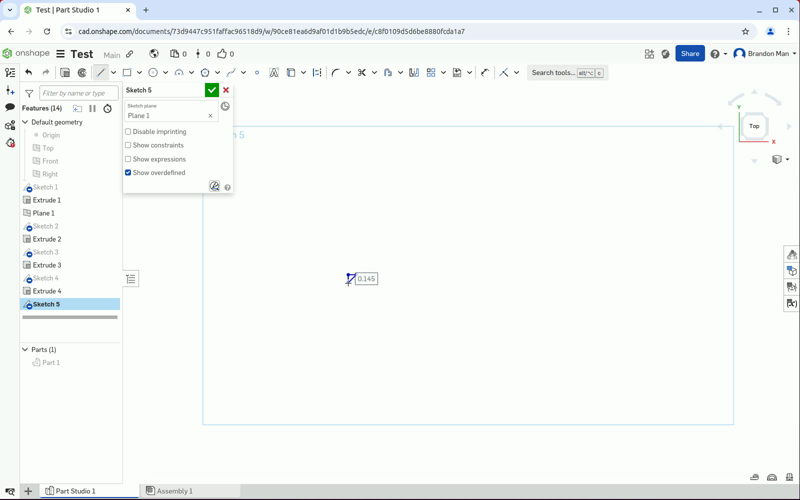
scroll(-6)
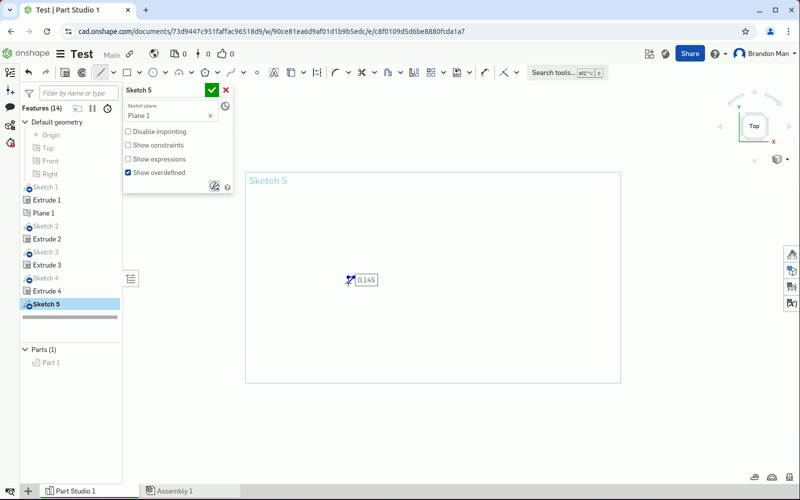
scroll(-6)
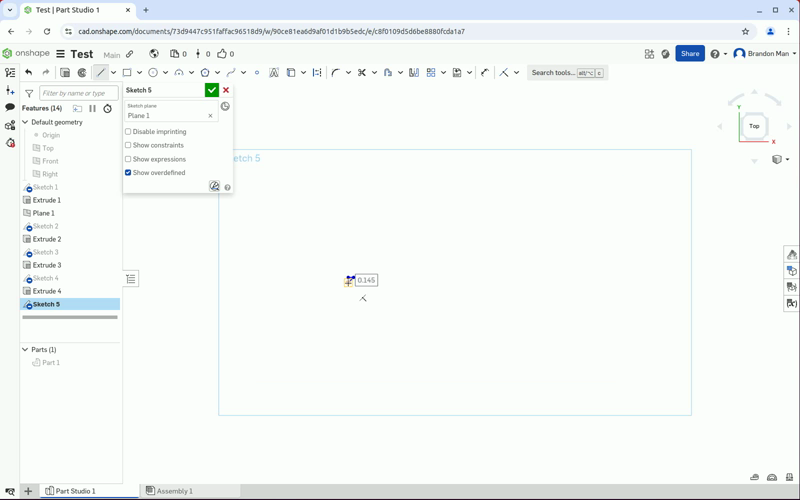
scroll(-6)
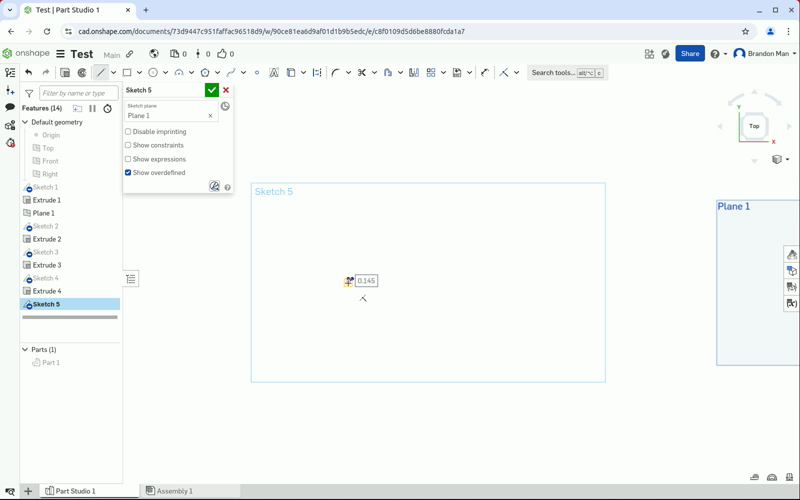
scroll(-6)
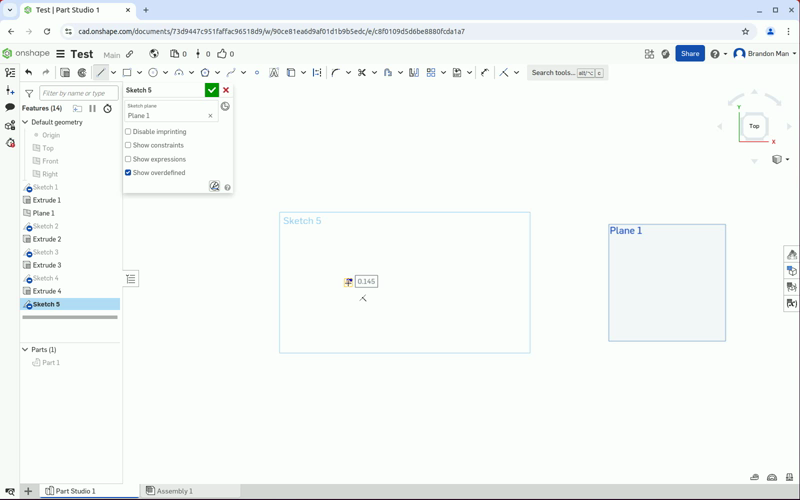
scroll(-6)
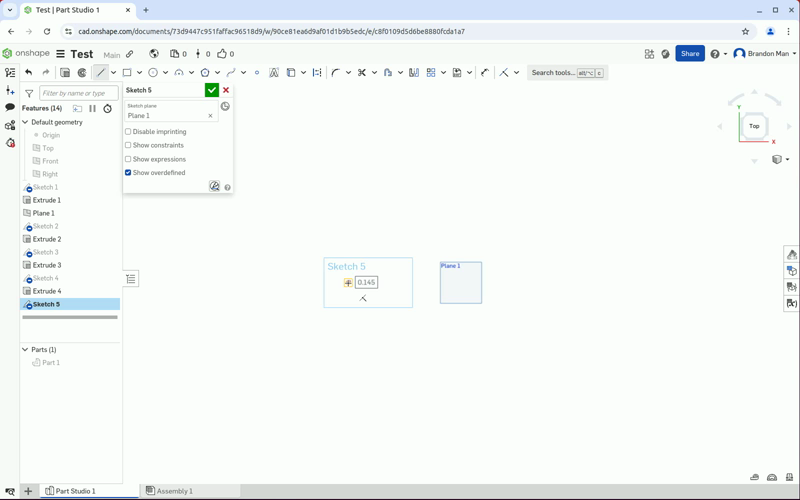
key(esc)
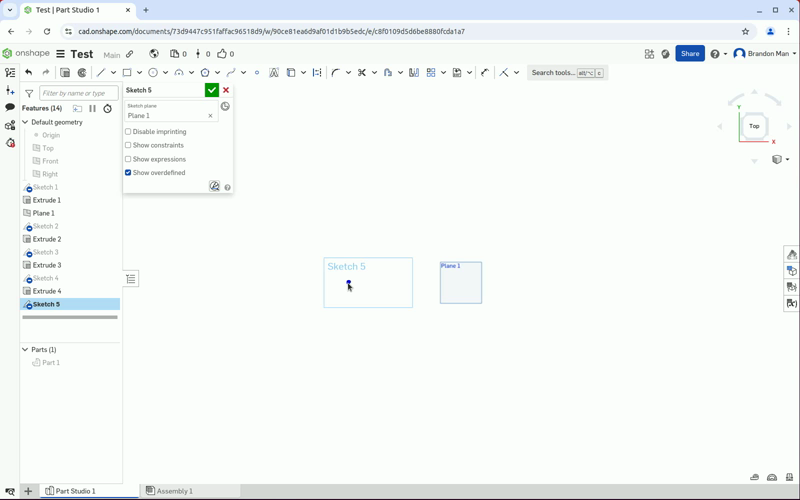
mouse_move(348, 282)
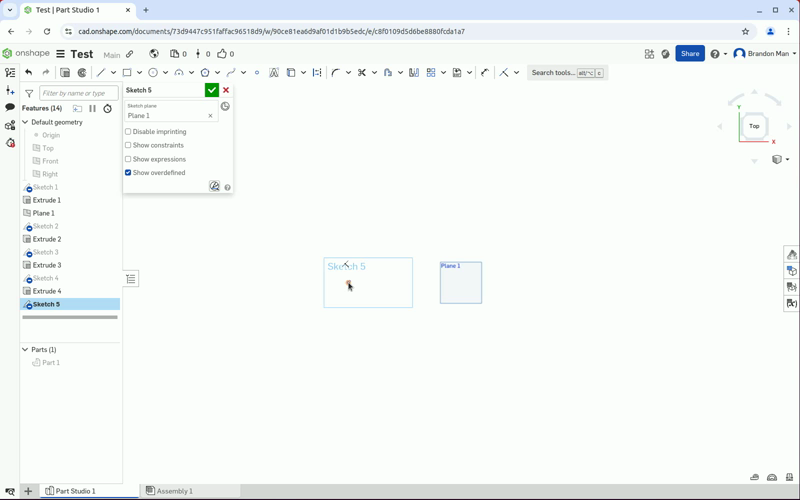
scroll(6)
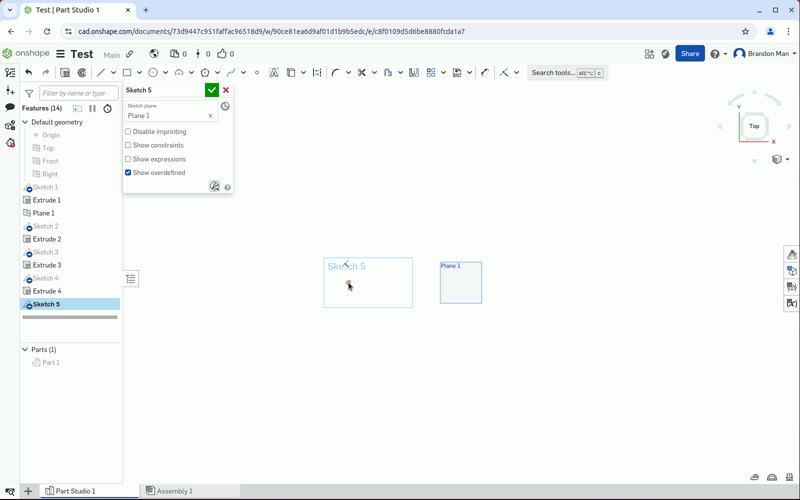
scroll(6)
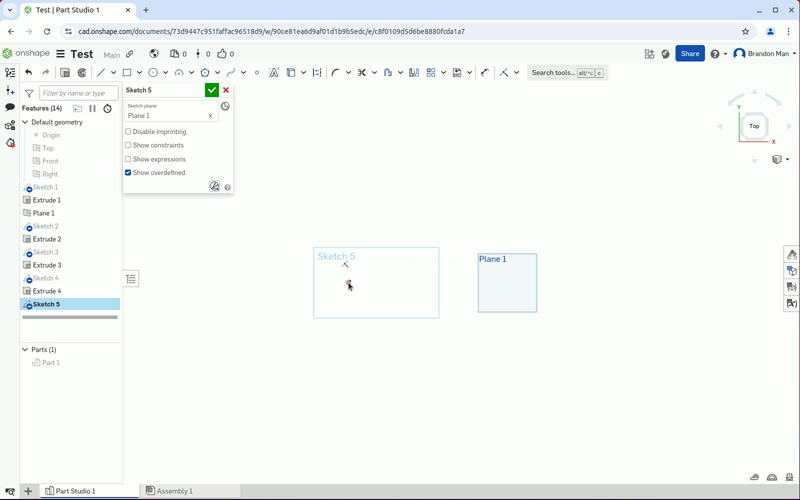
scroll(6)
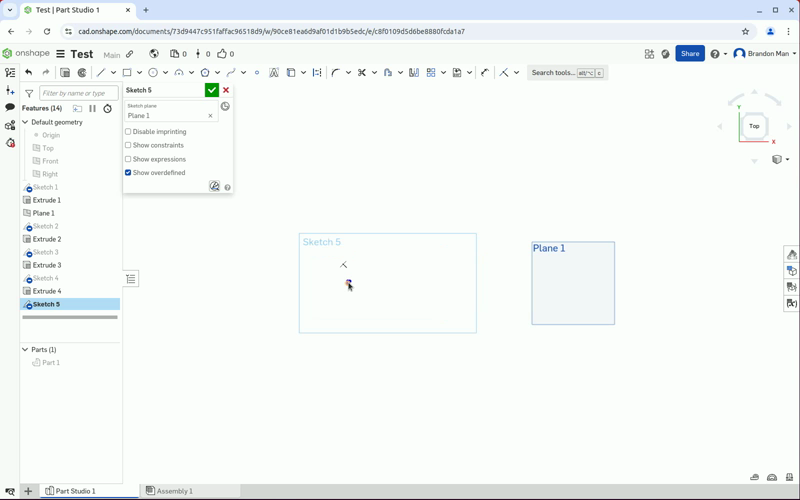
scroll(6)
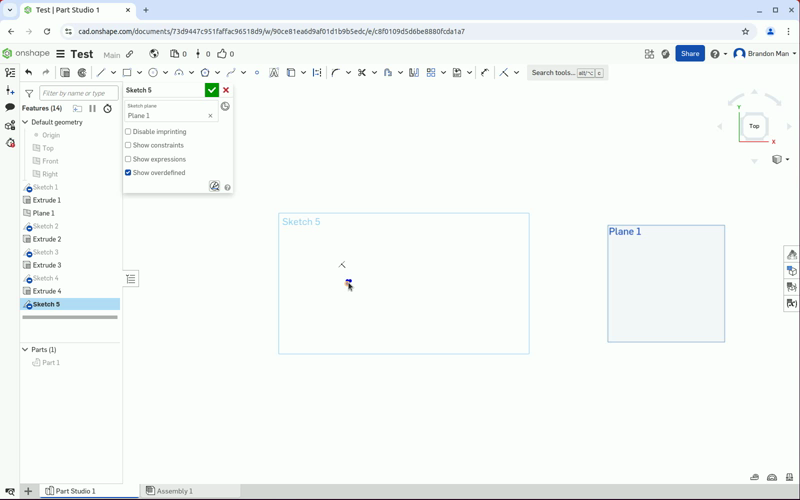
scroll(6)
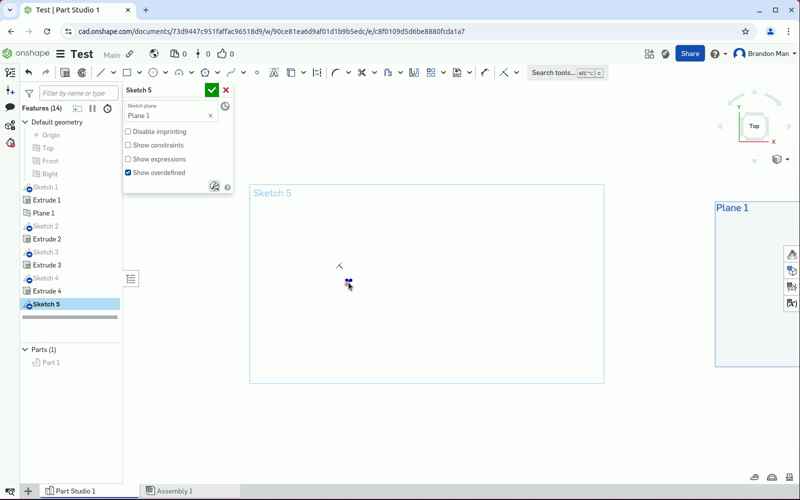
scroll(6)
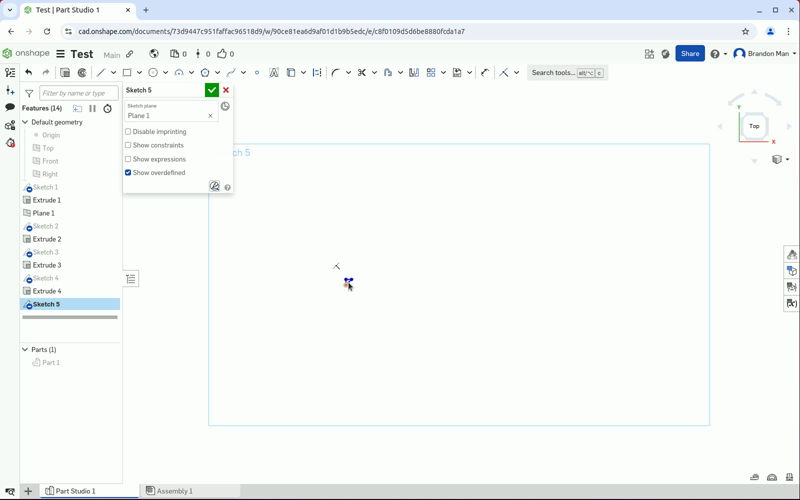
scroll(6)
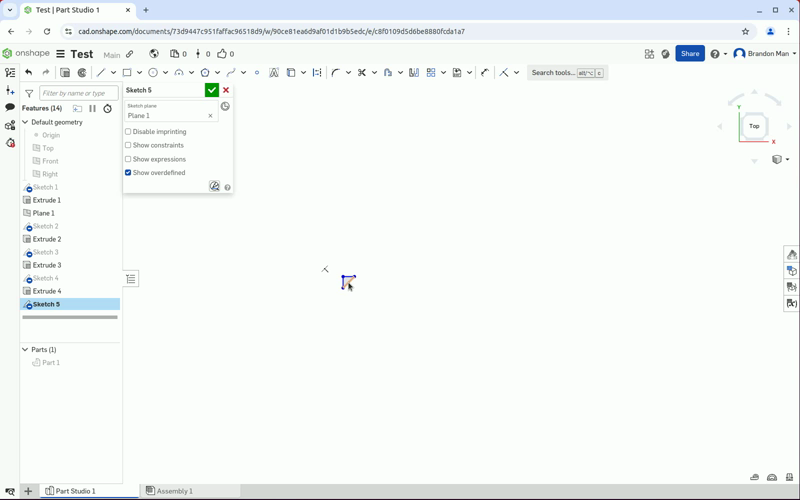
click(348, 282)
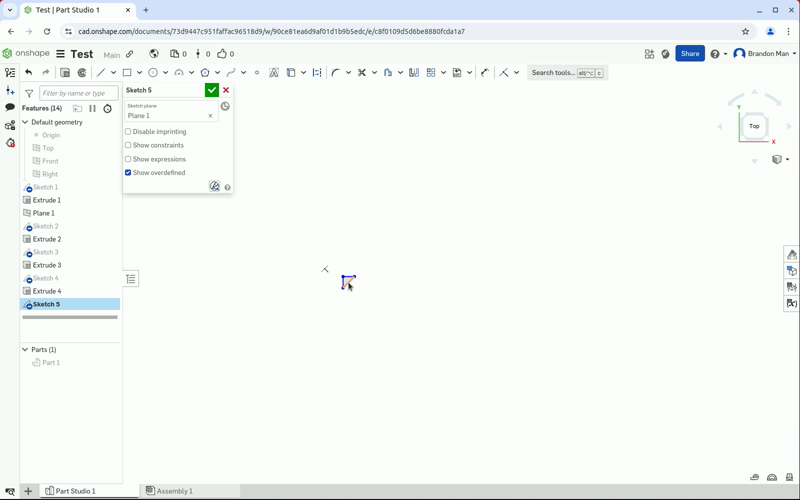
scroll(-6)
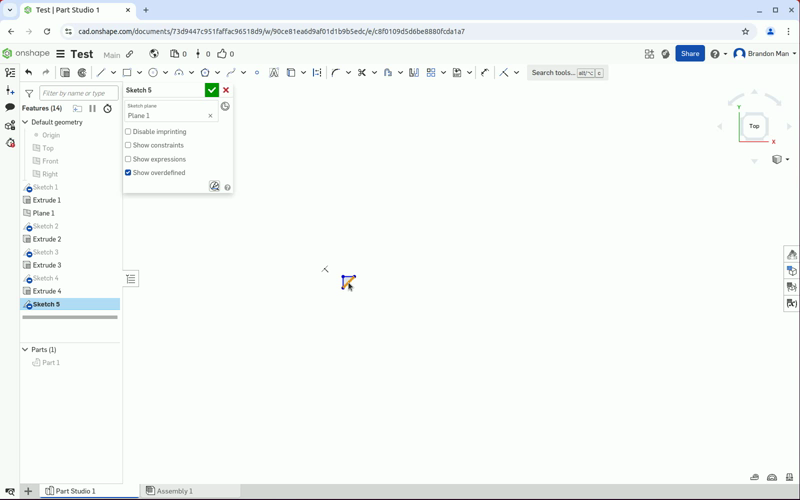
scroll(-6)
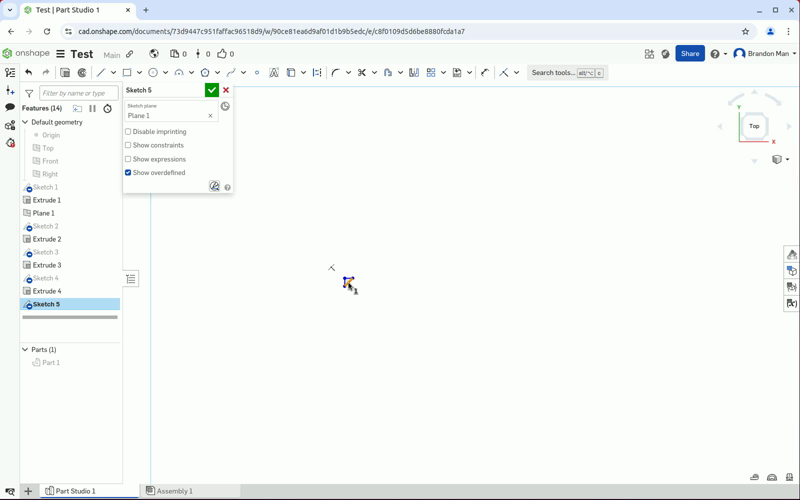
scroll(-6)
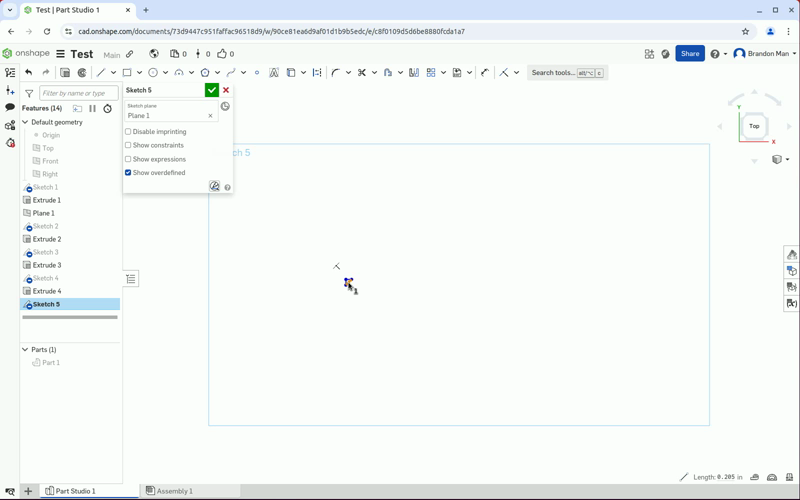
scroll(-6)
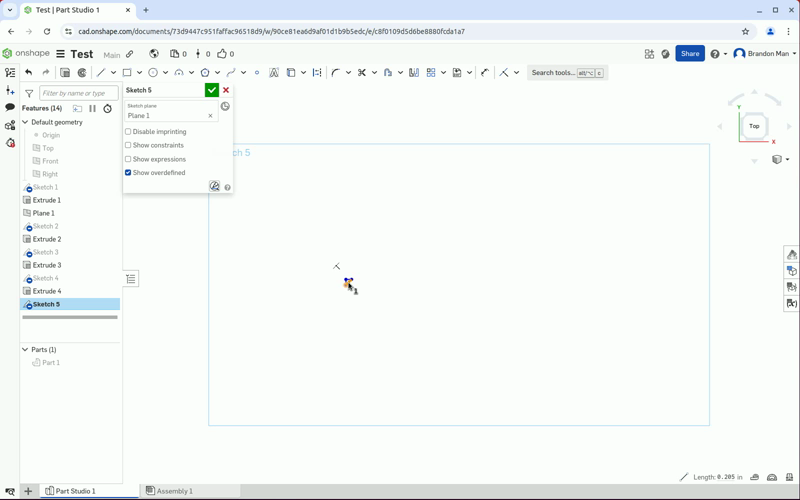
scroll(-6)
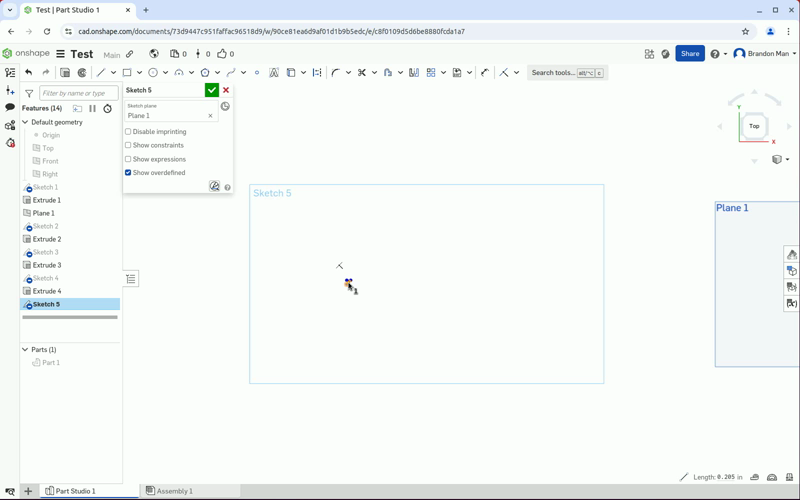
scroll(-6)
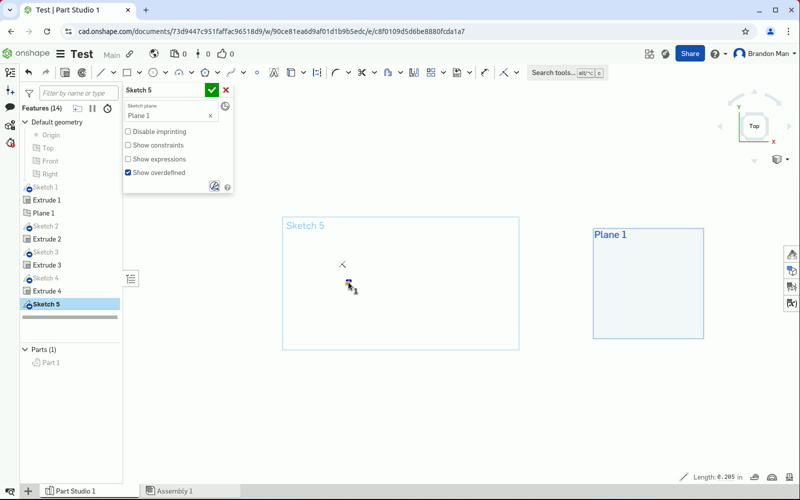
scroll(-6)
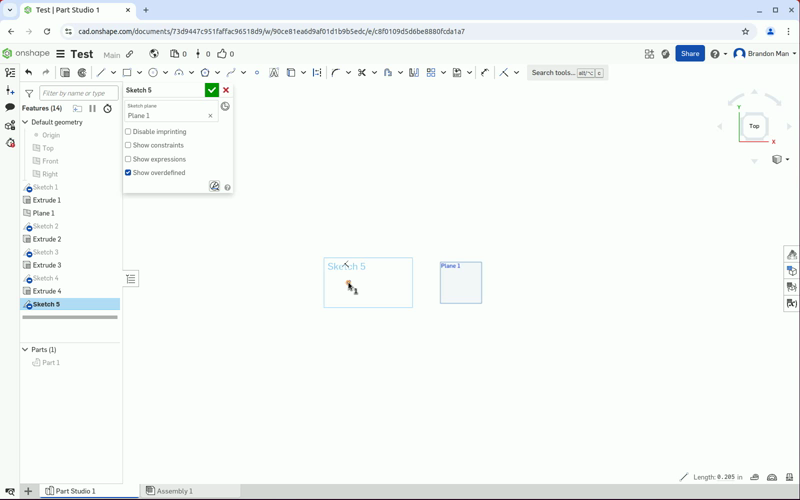
mouse_move(73, 352)
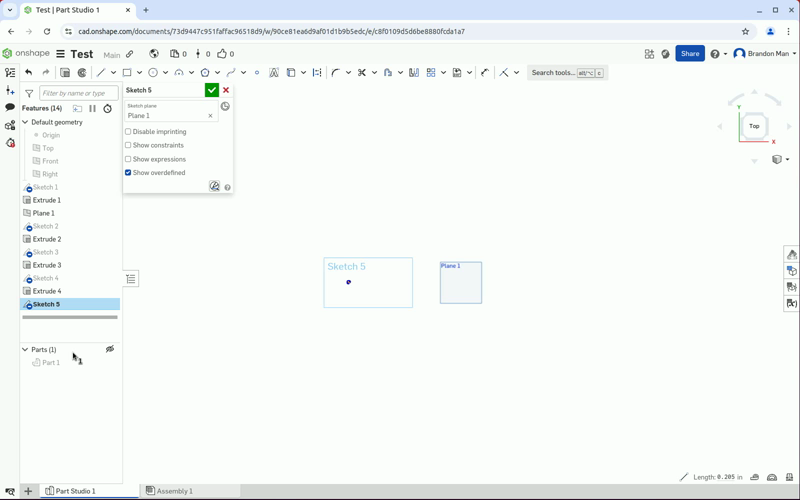
key(shift+y)
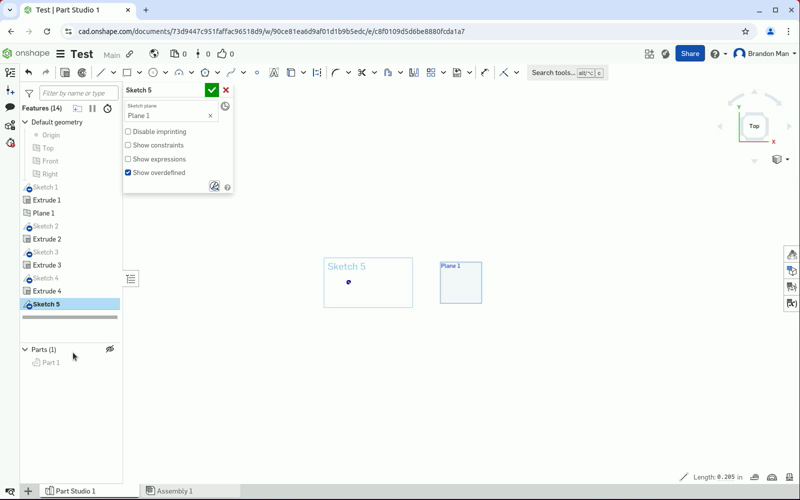
key(shift+e)
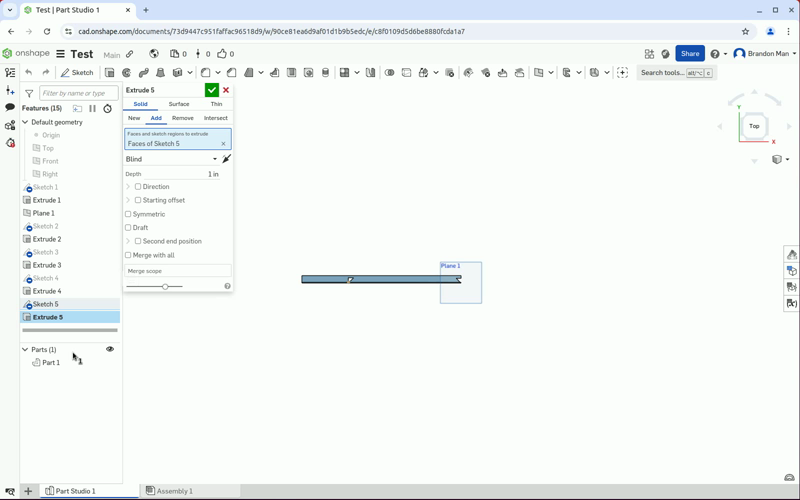
mouse_move(143, 106)
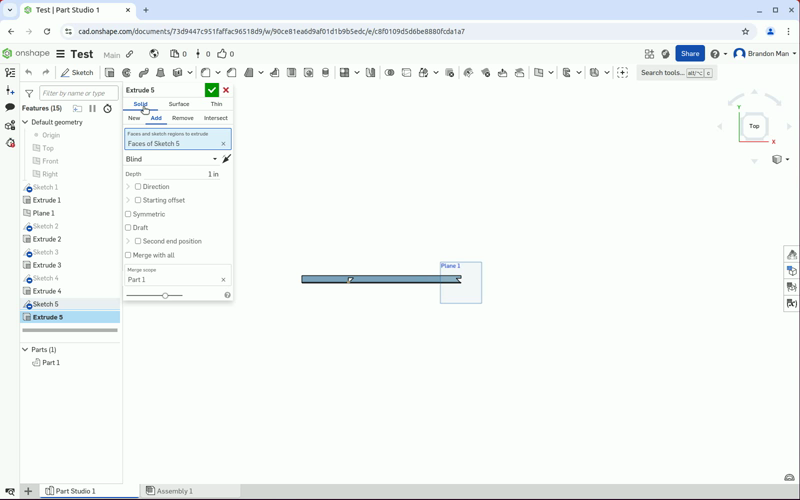
click(143, 106)
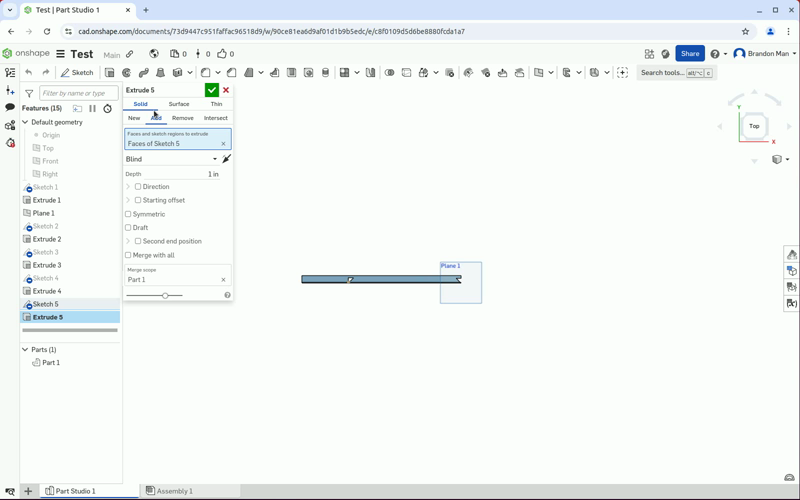
mouse_move(186, 120)
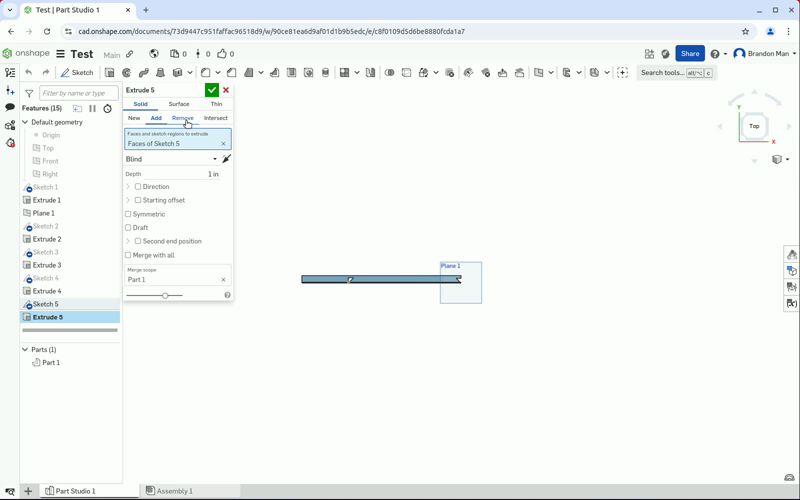
click(186, 120)
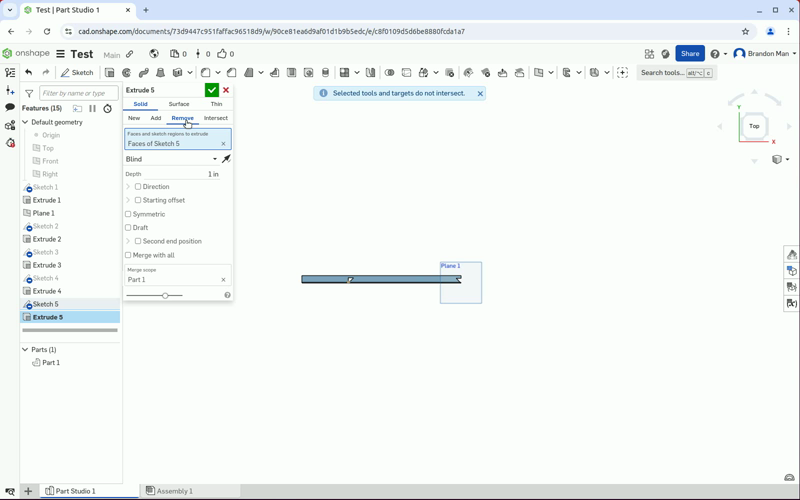
key(tab, 4)
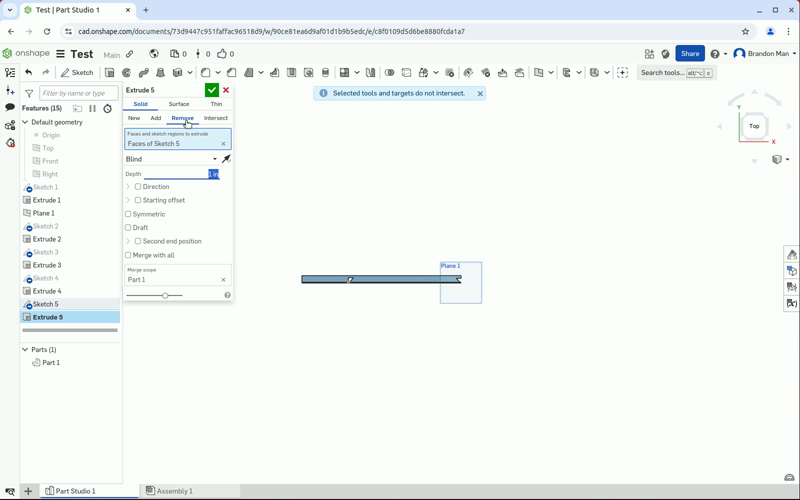
text(0.963)
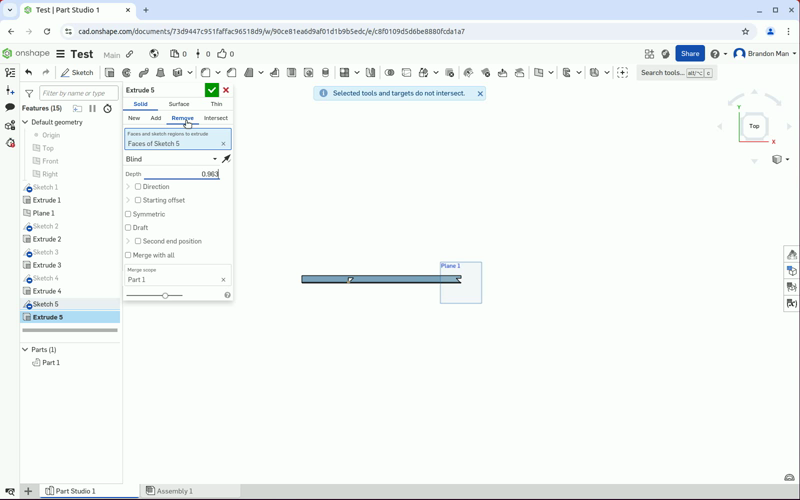
key(tab, 6)
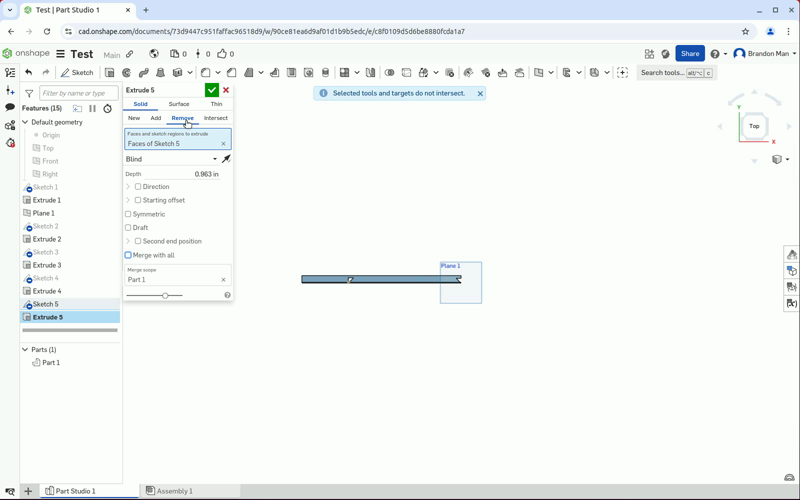
key(space)
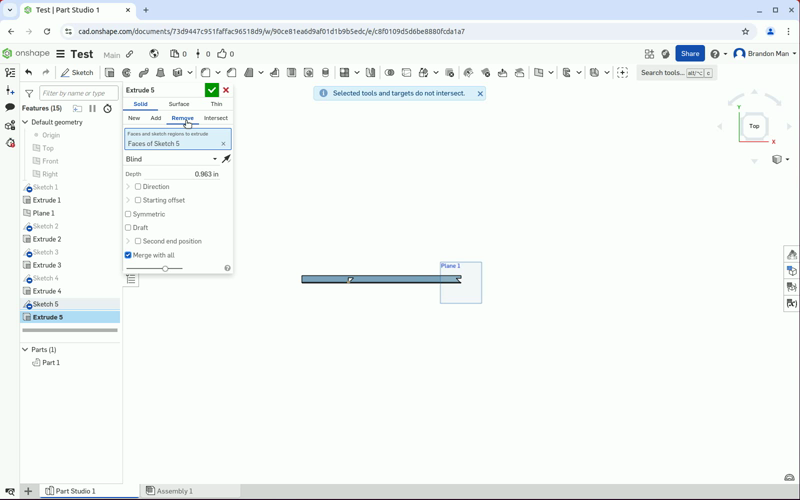
key(enter)
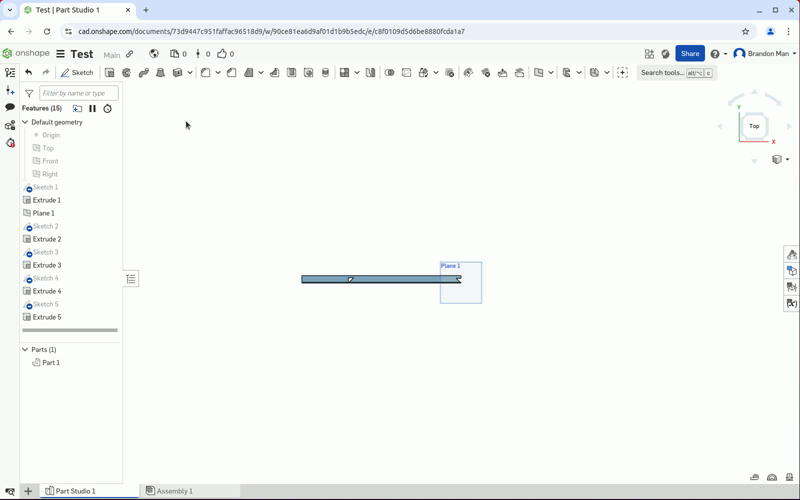
key(shift+h)
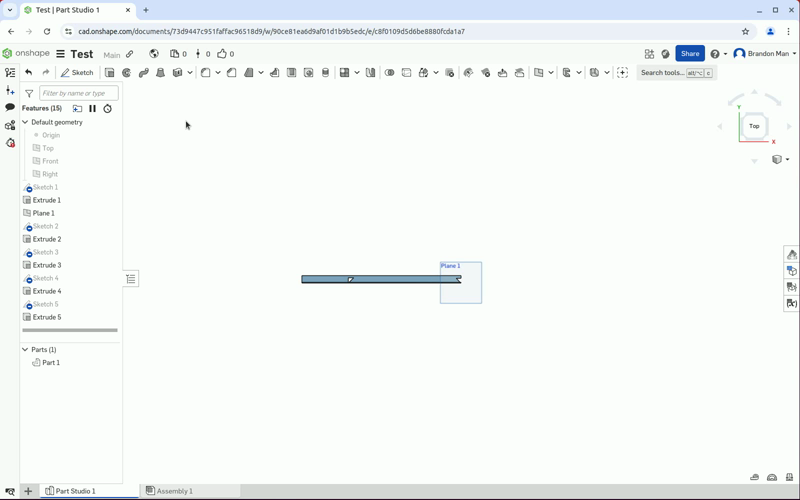
key(shift+h)
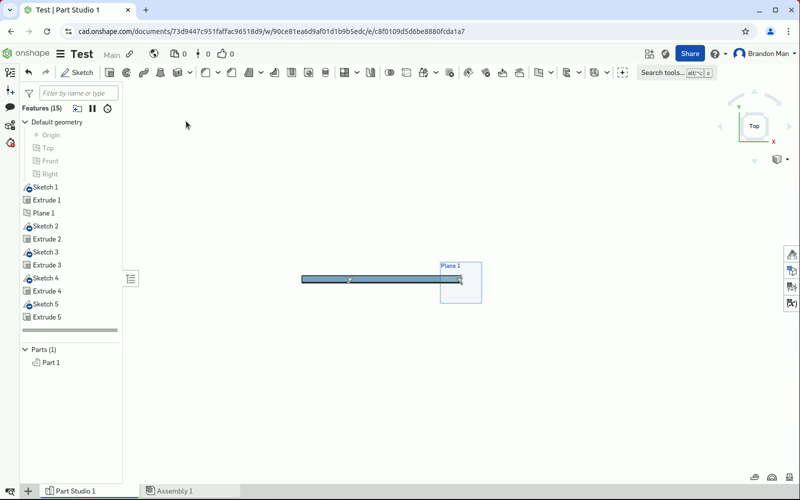
key(shift+7)
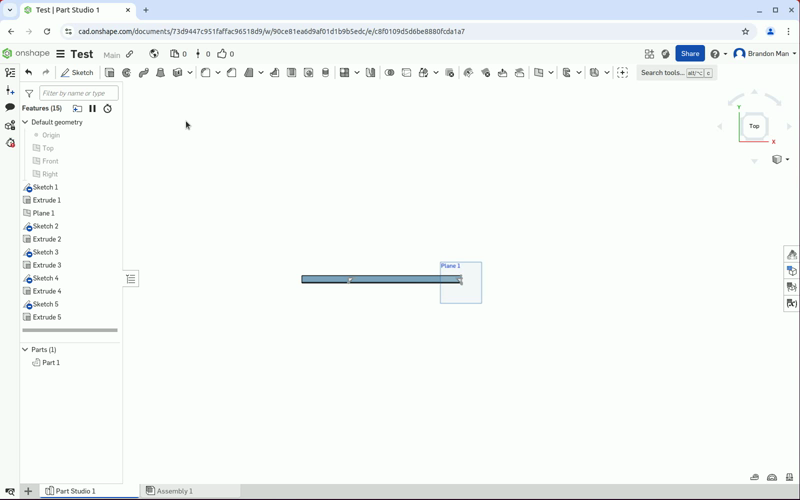
key(up, 3)
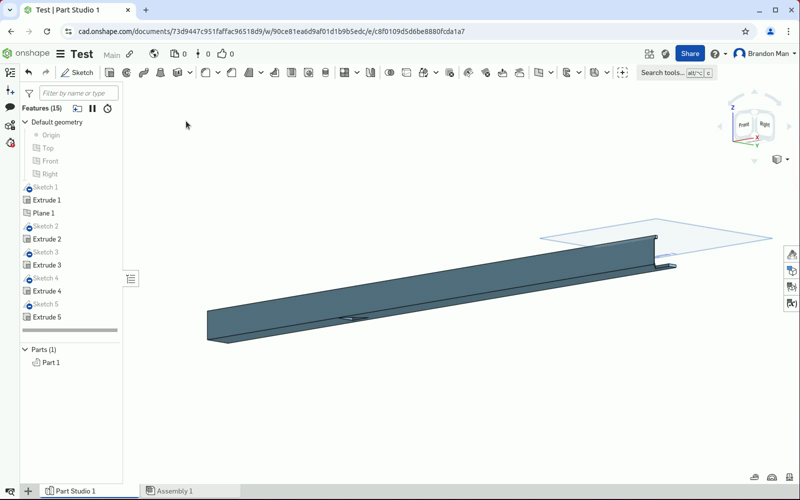
key(left, 3)
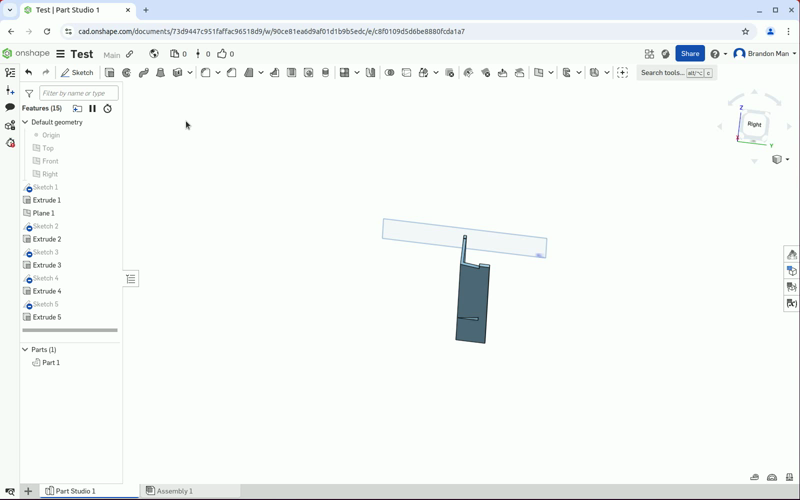
key(right, 3)
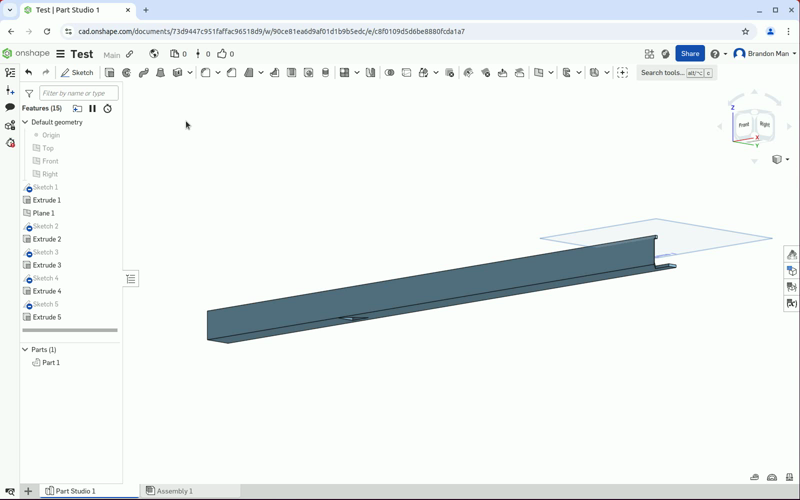
key(down, 3)
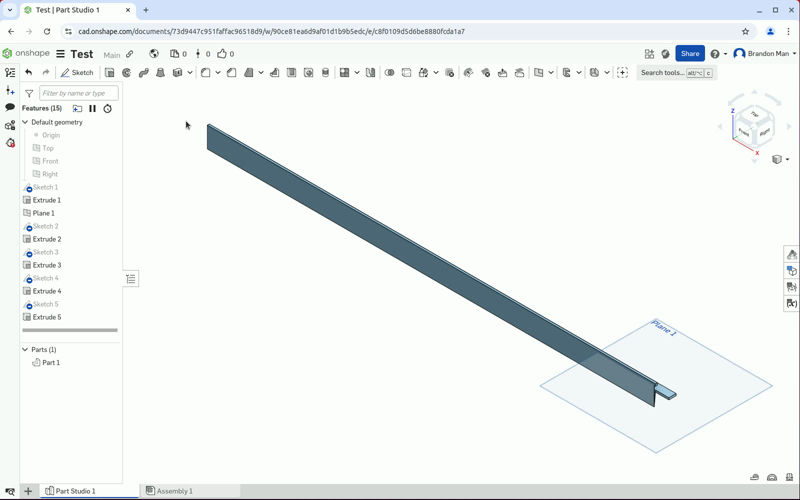
mouse_move(73, 189)
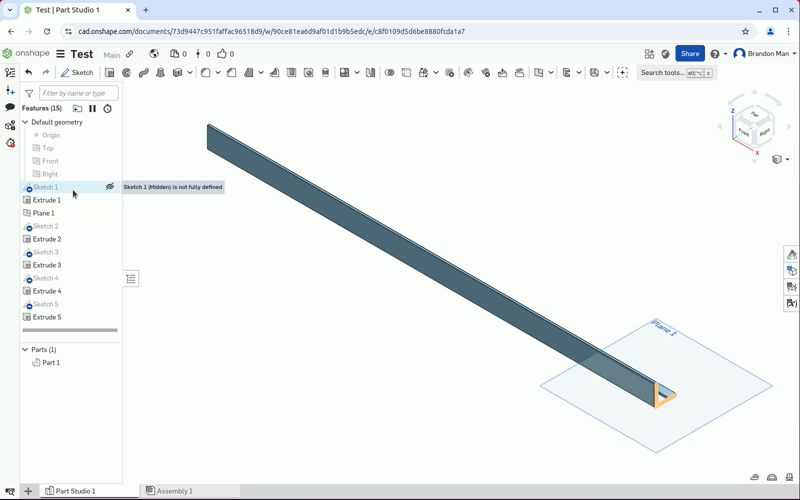
click(73, 189)